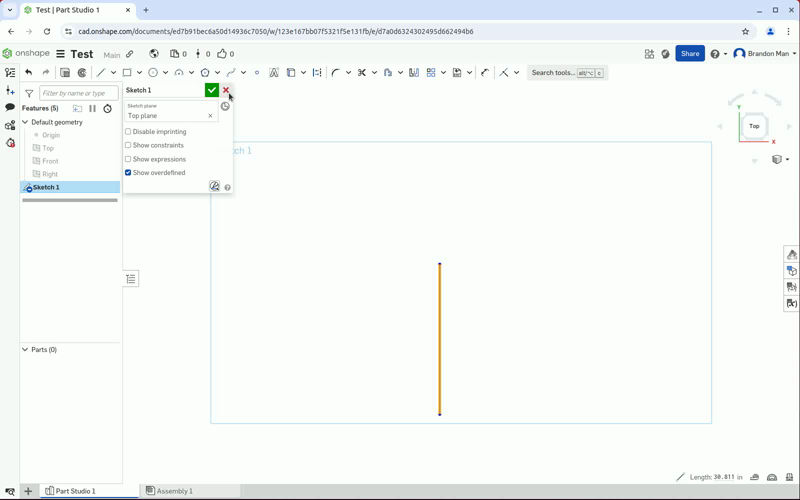
key(shift+h)
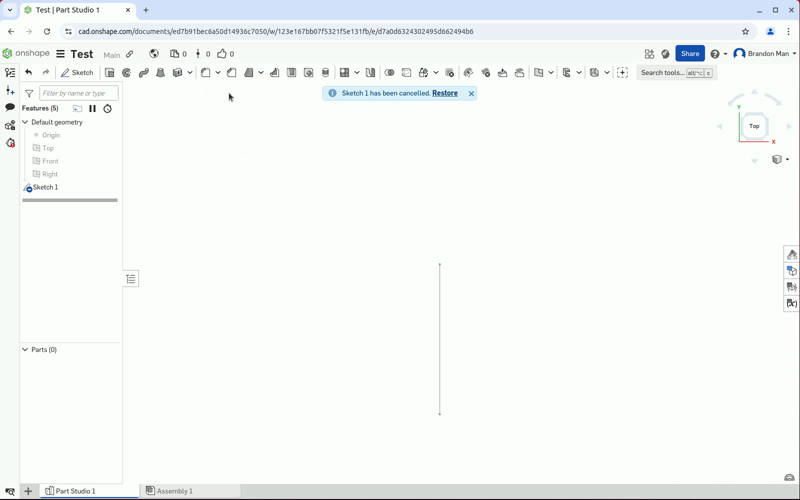
key(shift+s)
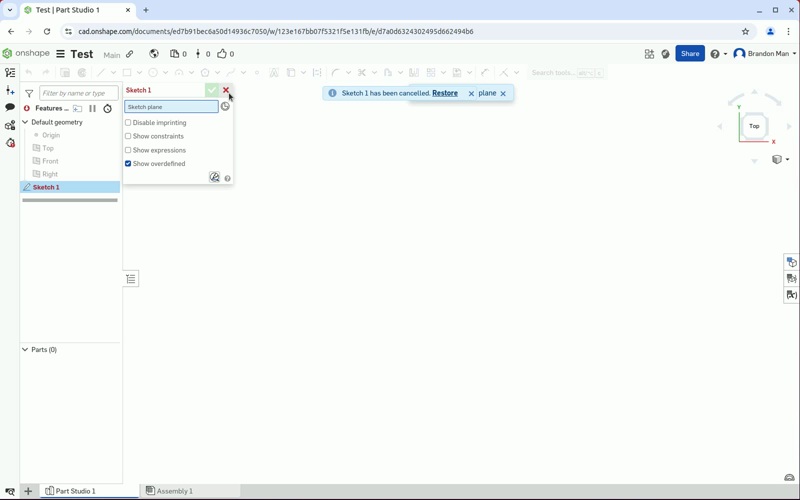
mouse_move(73, 150)
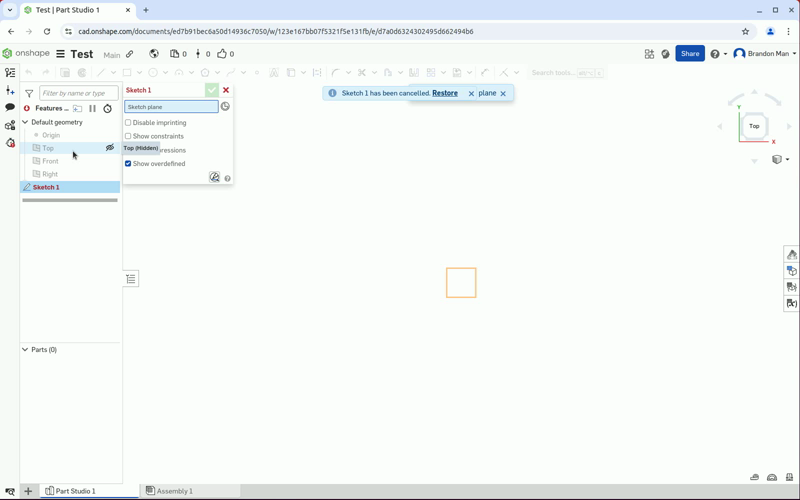
click(73, 150)
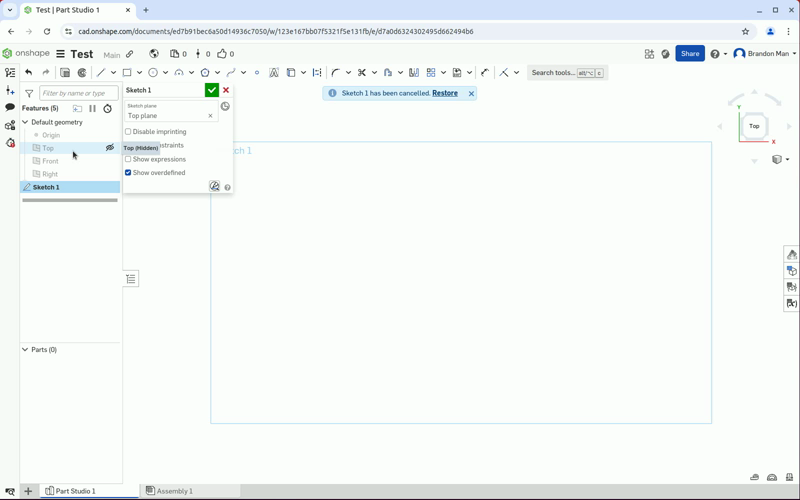
mouse_move(73, 352)
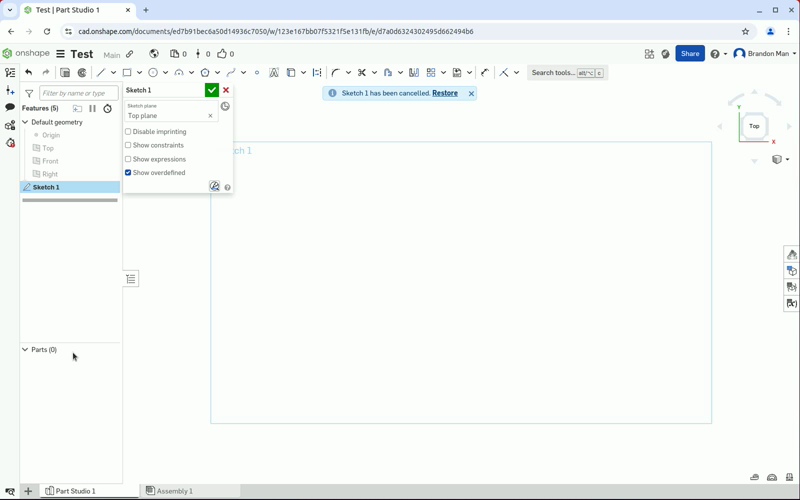
key(y)
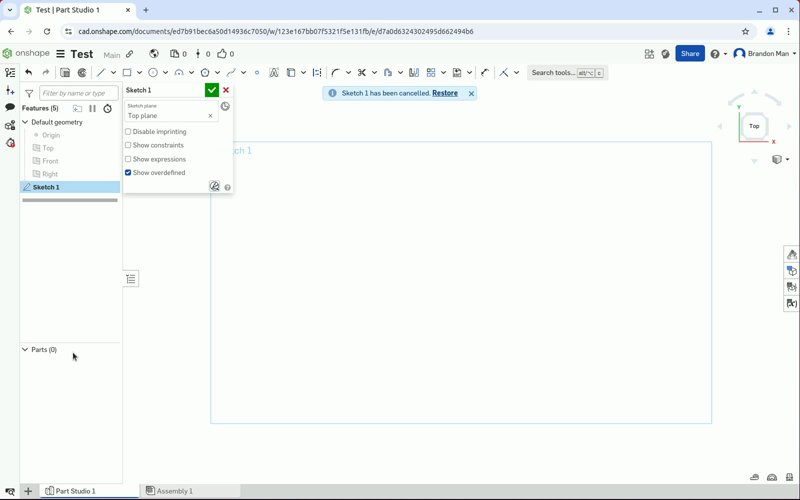
key(c)
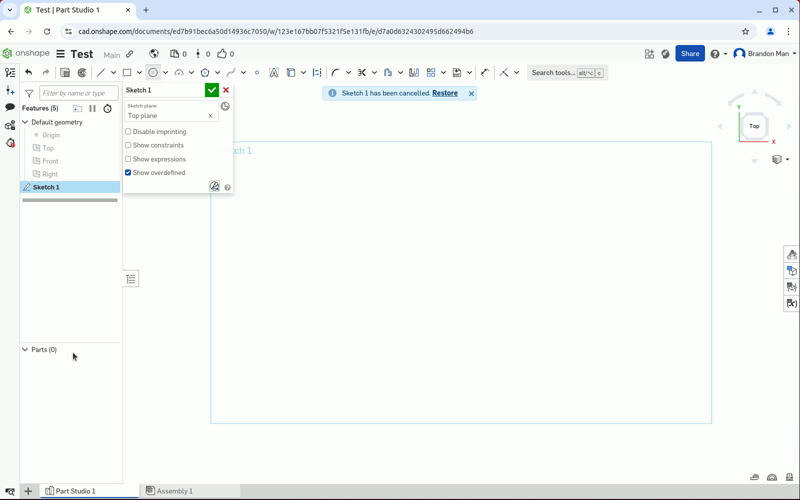
key_down(shift)
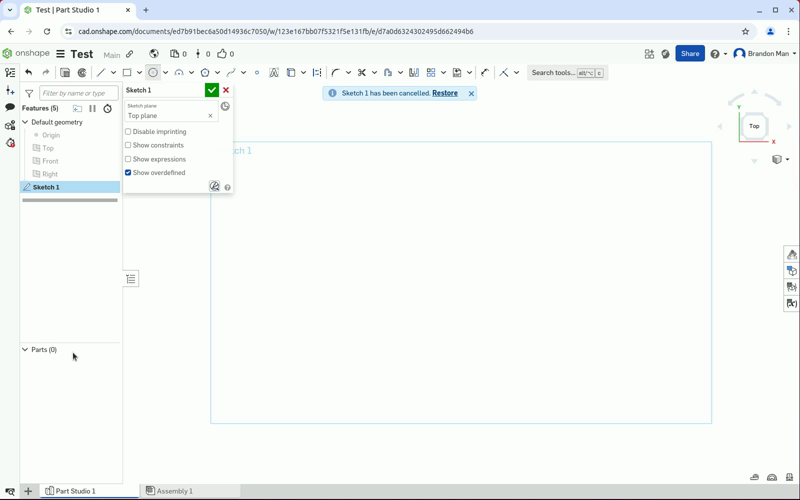
mouse_move(370, 293)
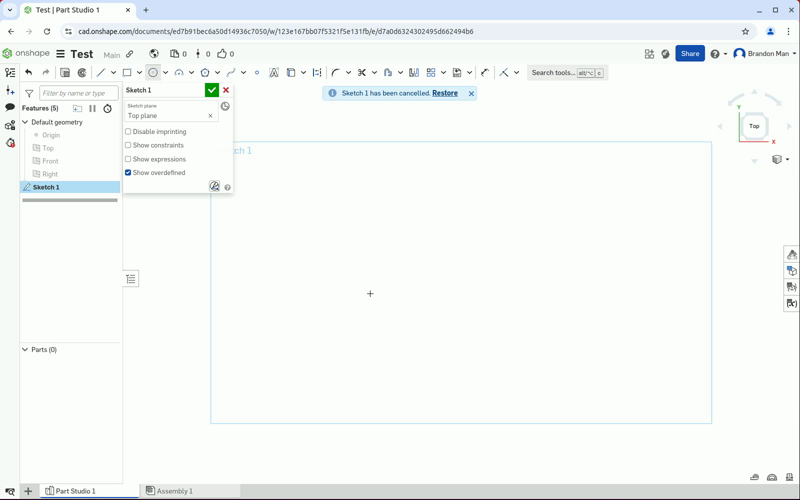
click(370, 293)
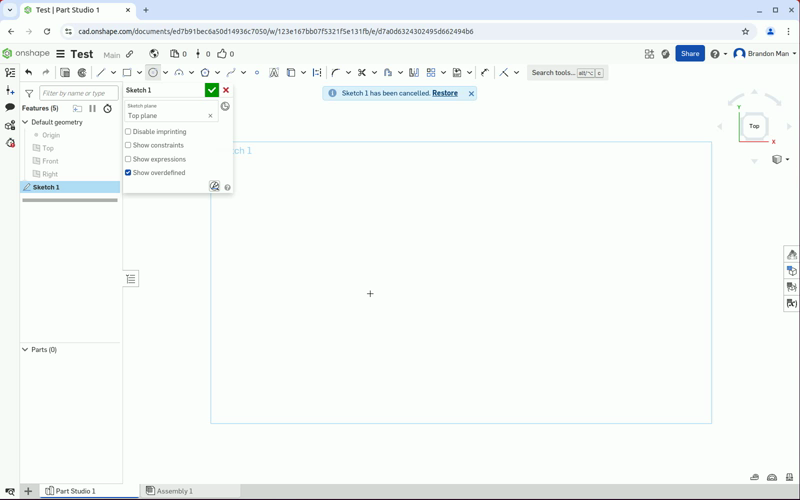
key_up(shift)
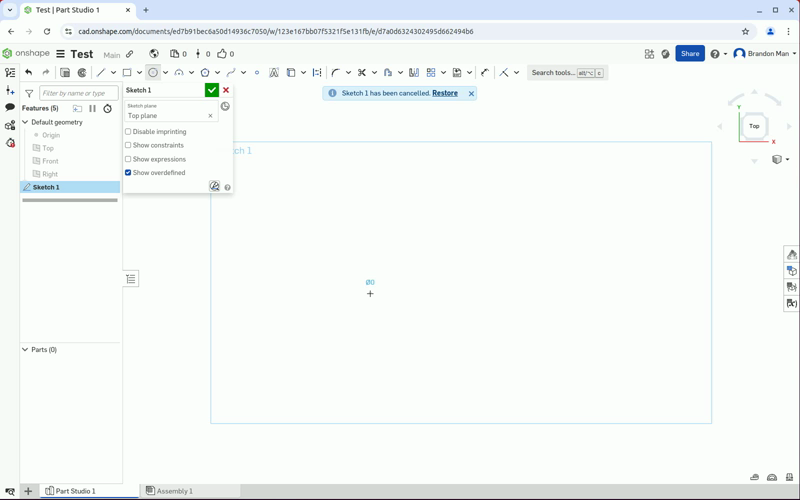
mouse_move(392, 293)
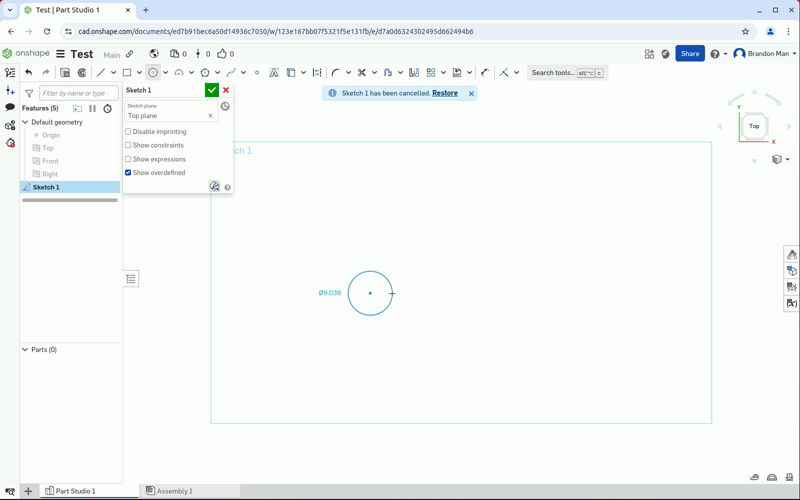
click(392, 293)
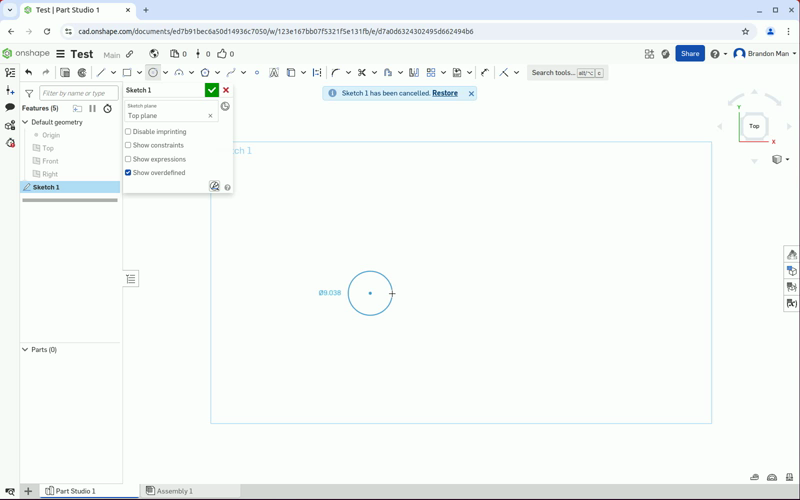
key(esc)
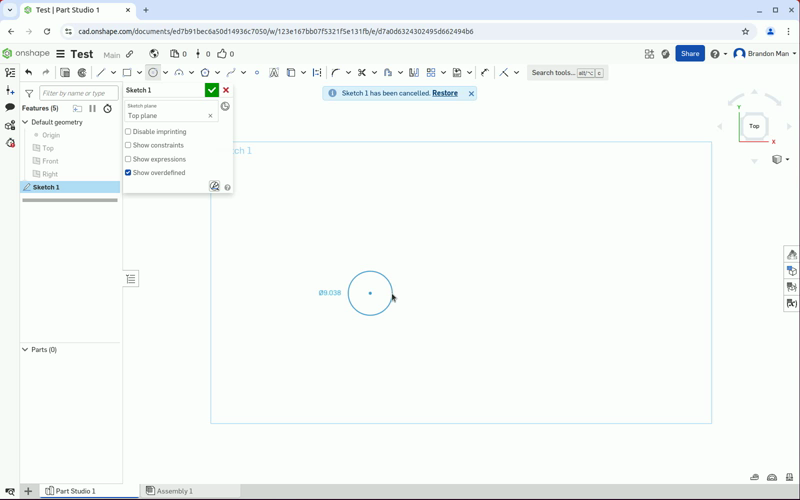
key(c)
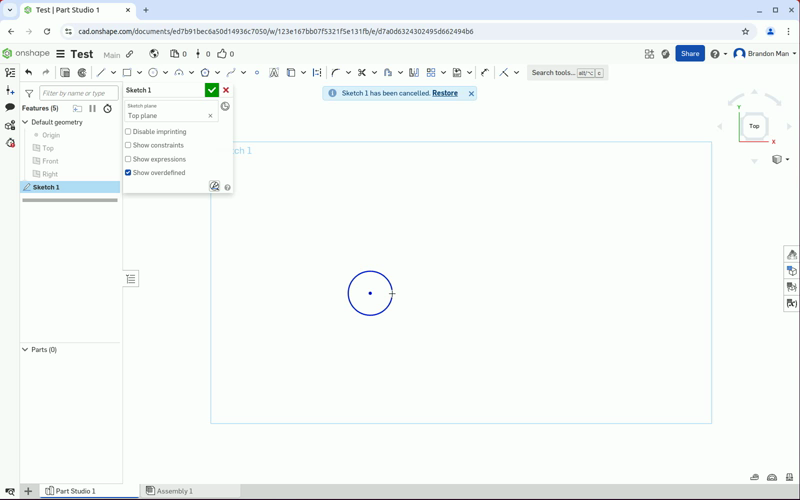
key_down(shift)
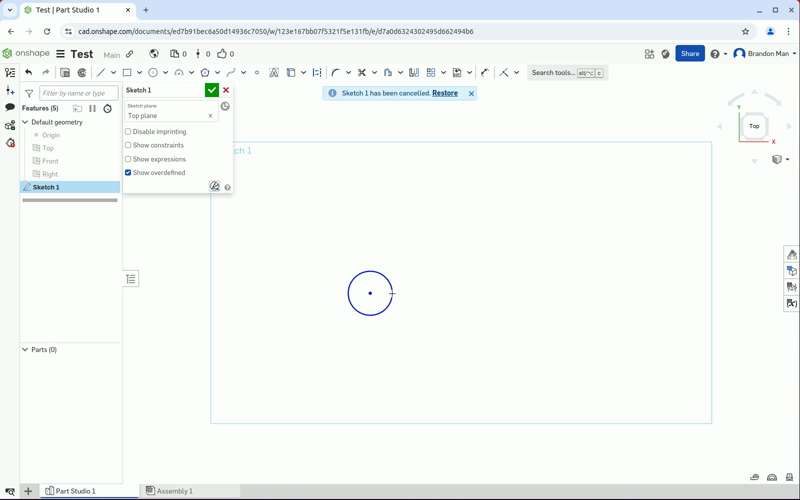
mouse_move(370, 293)
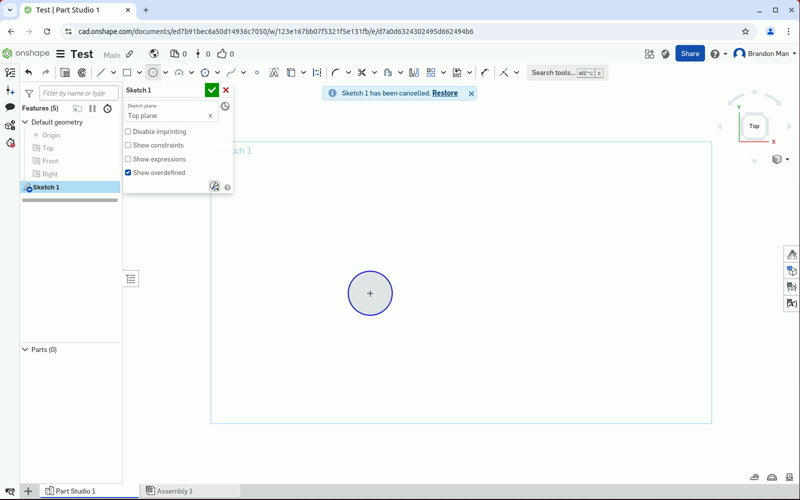
click(370, 293)
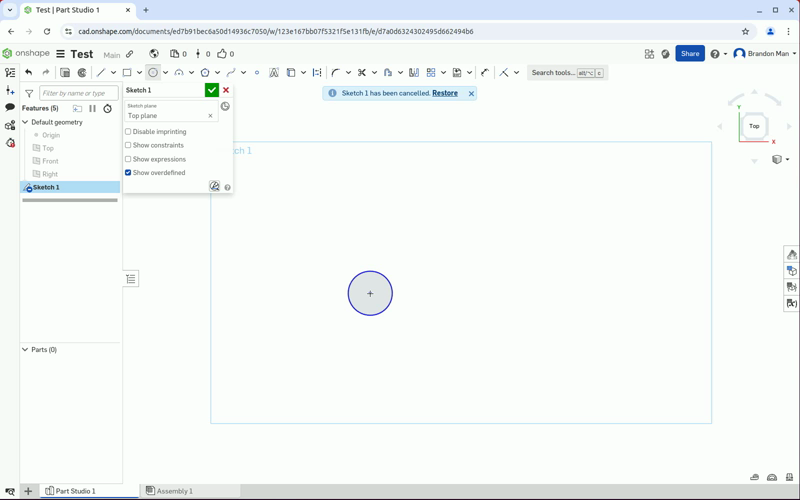
key_up(shift)
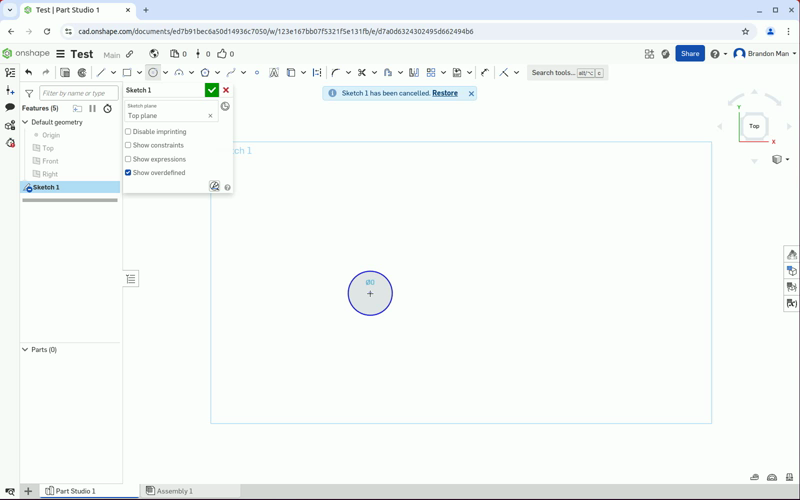
mouse_move(388, 293)
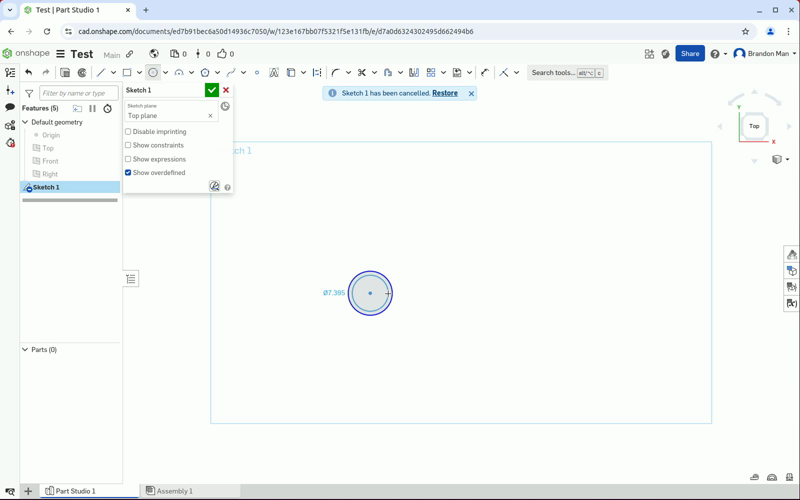
scroll(6)
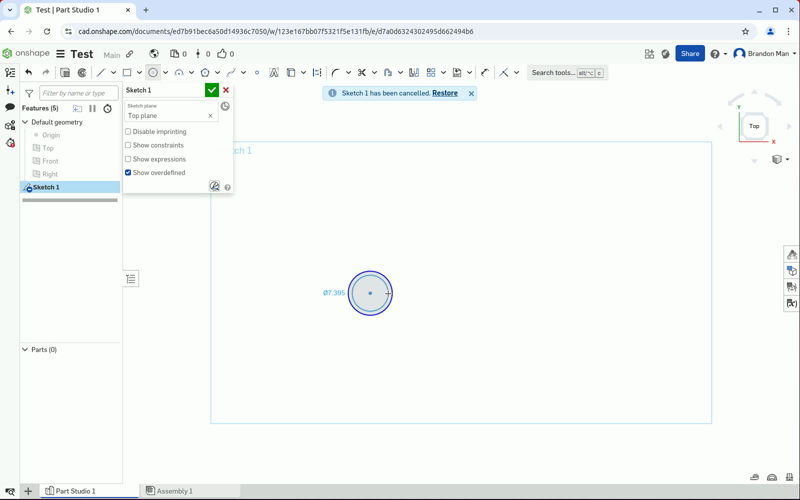
scroll(6)
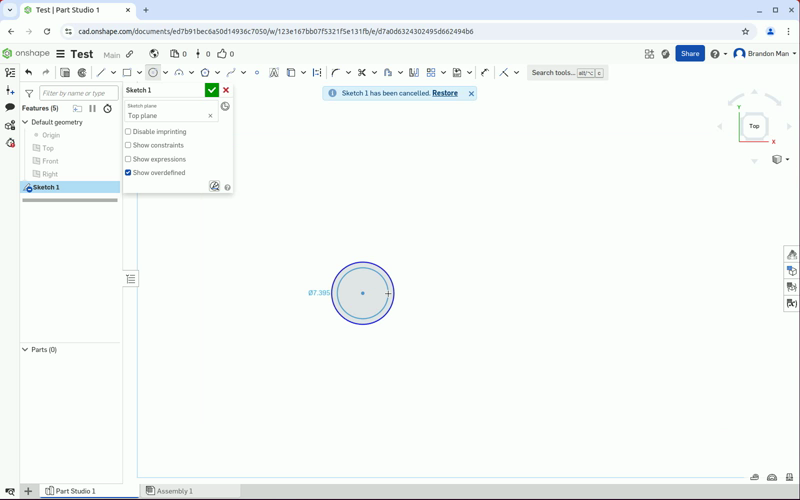
scroll(6)
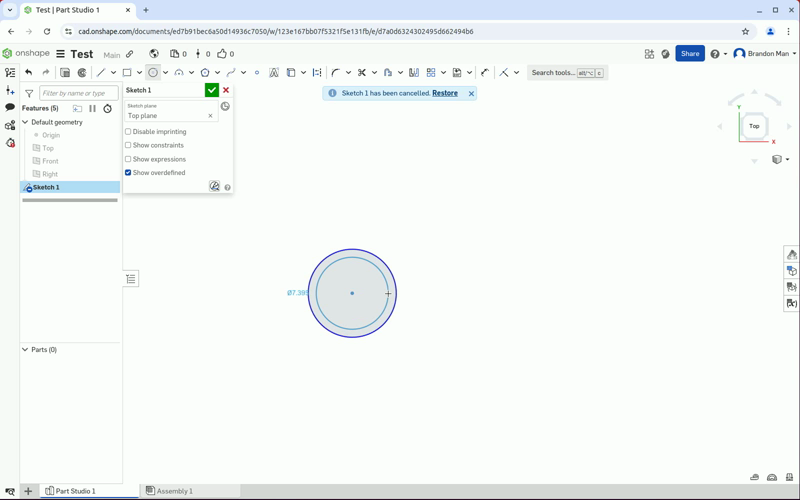
scroll(6)
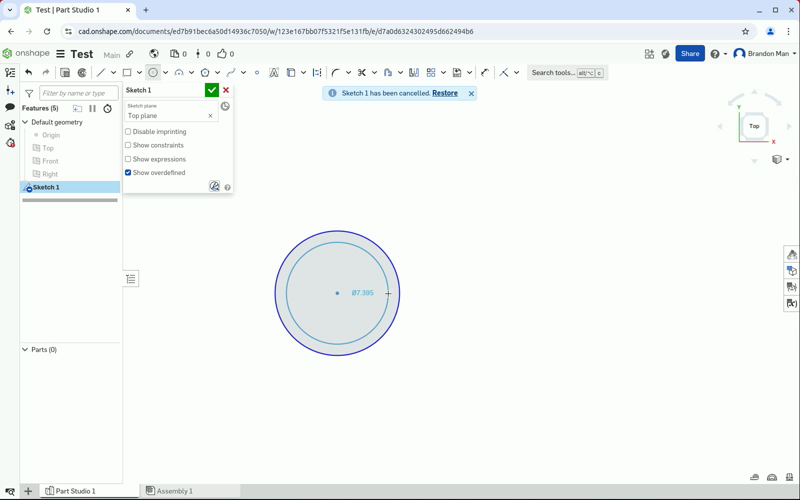
scroll(6)
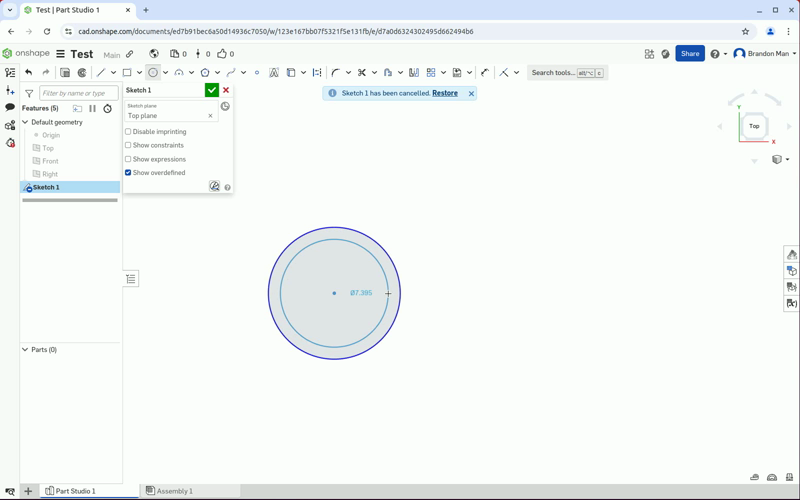
scroll(6)
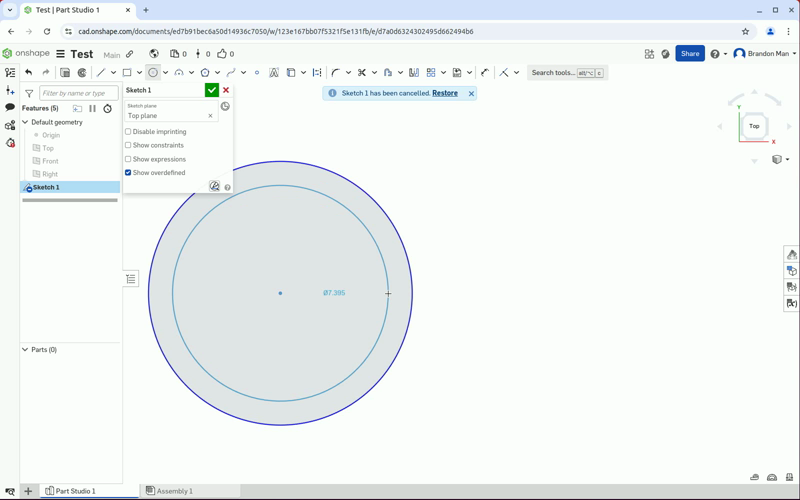
scroll(6)
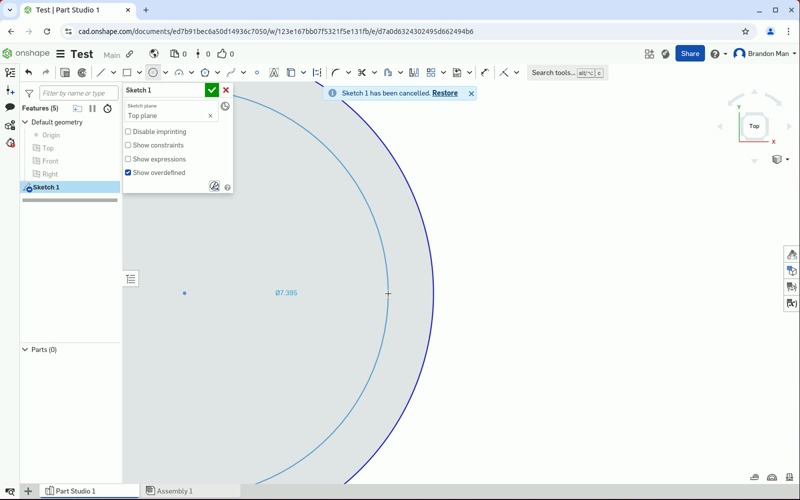
click(388, 293)
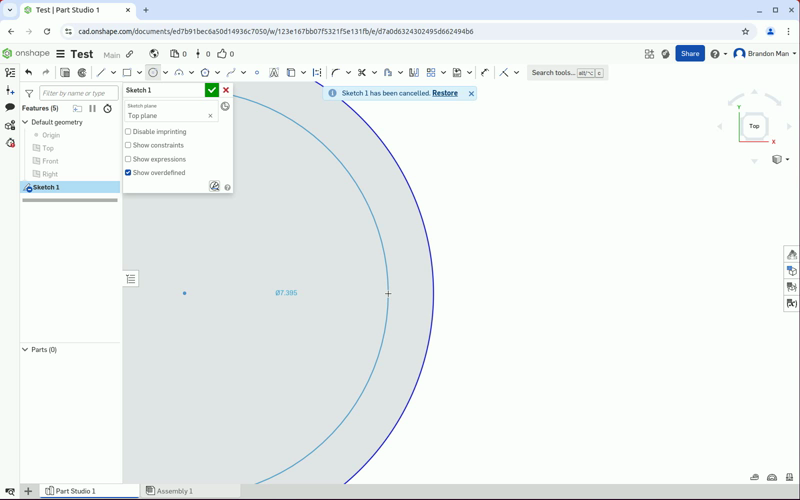
scroll(-6)
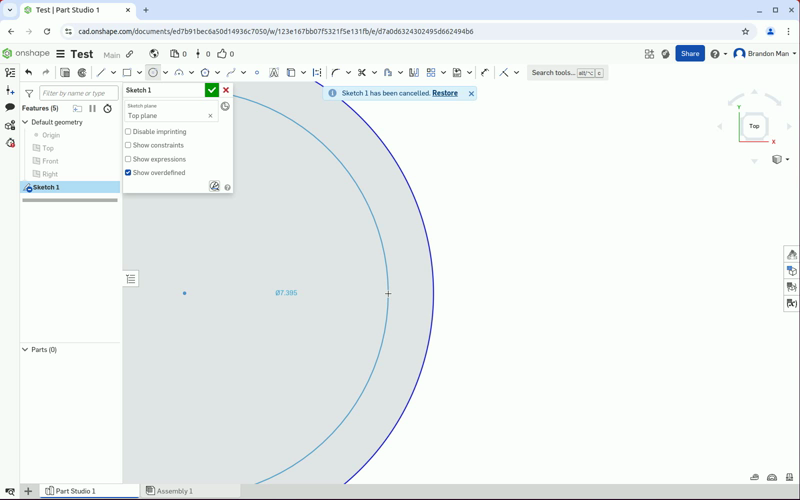
scroll(-6)
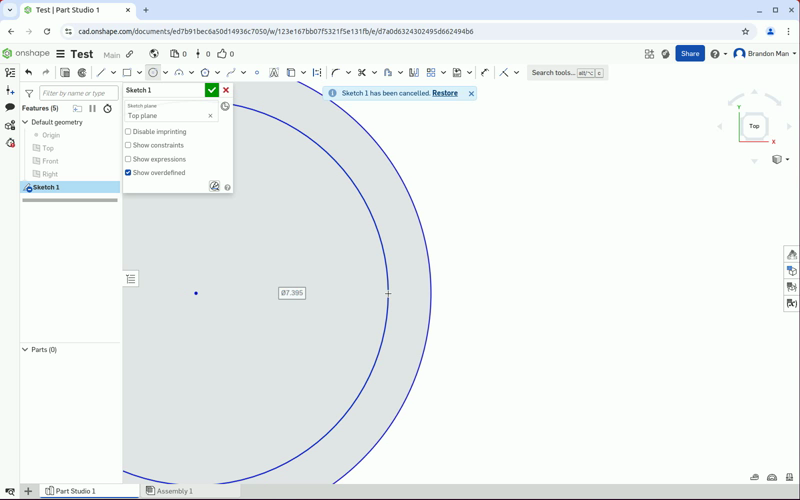
scroll(-6)
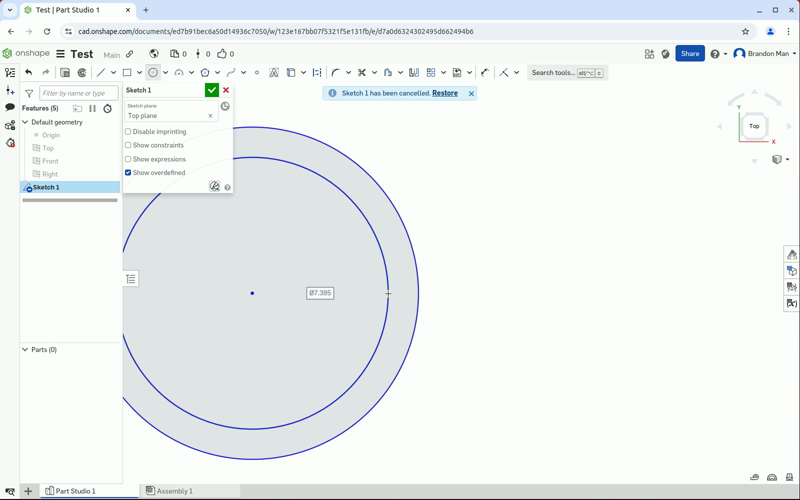
scroll(-6)
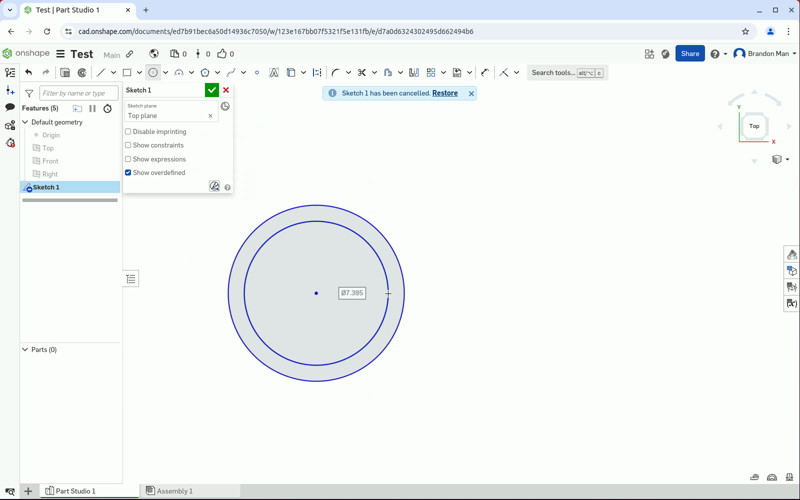
scroll(-6)
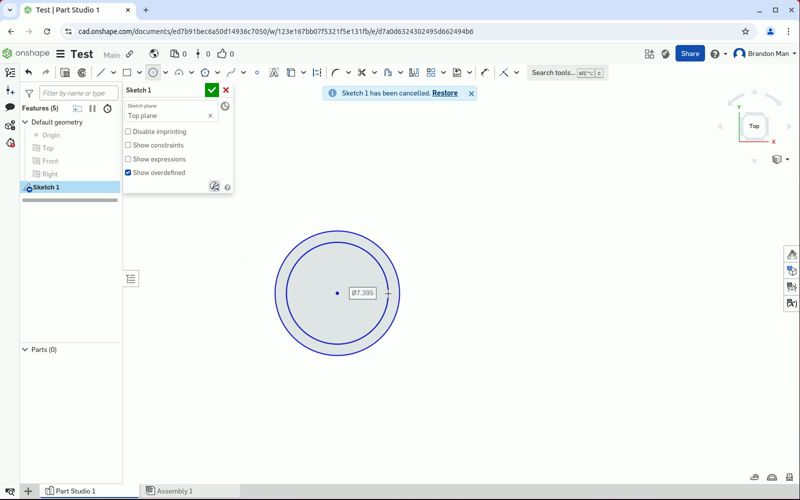
scroll(-6)
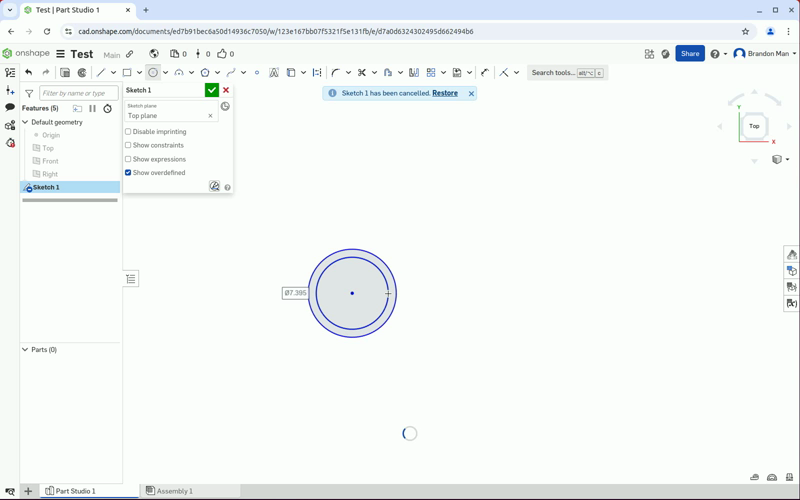
scroll(-6)
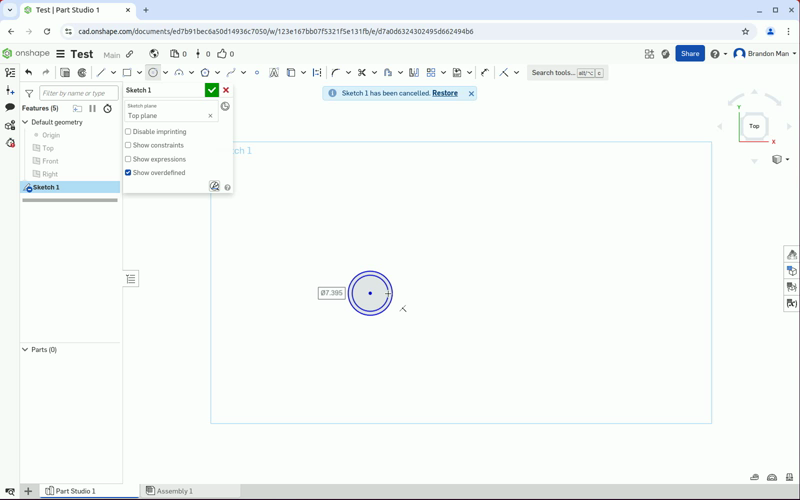
key(esc)
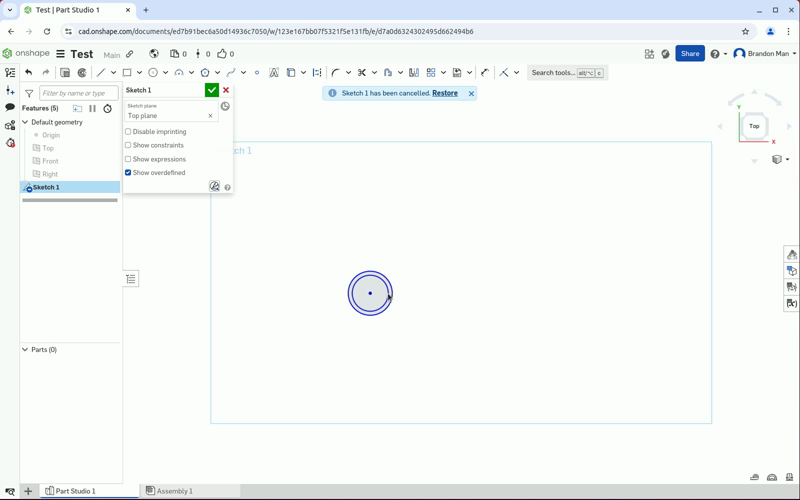
mouse_move(384, 279)
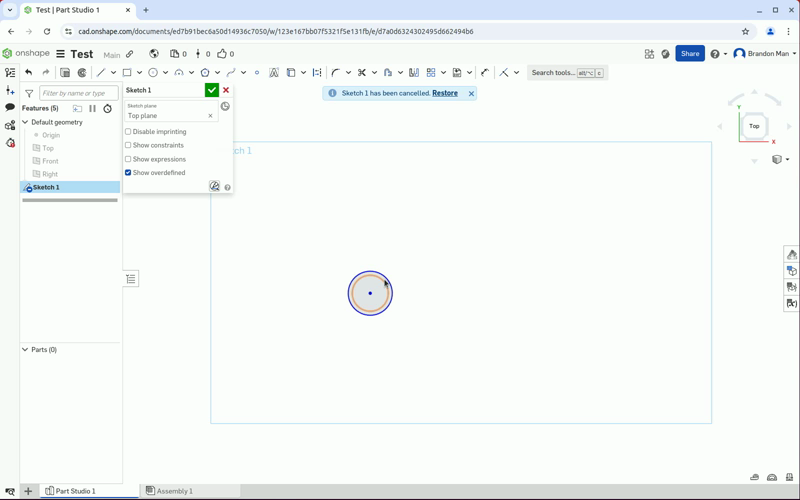
scroll(6)
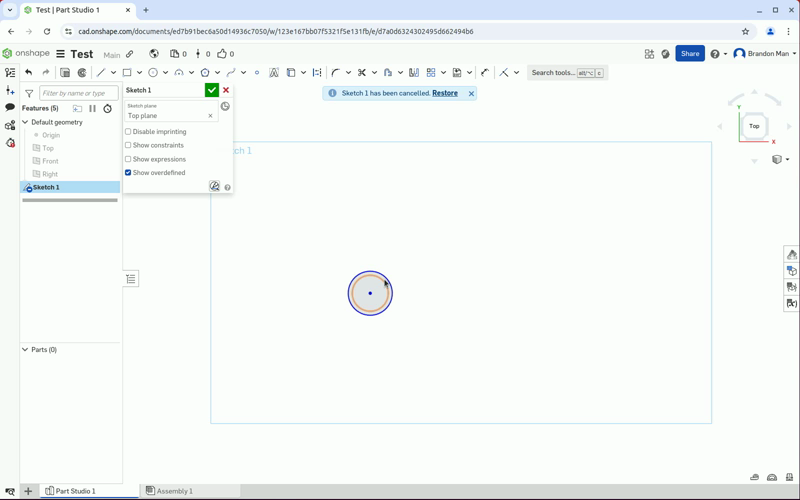
scroll(6)
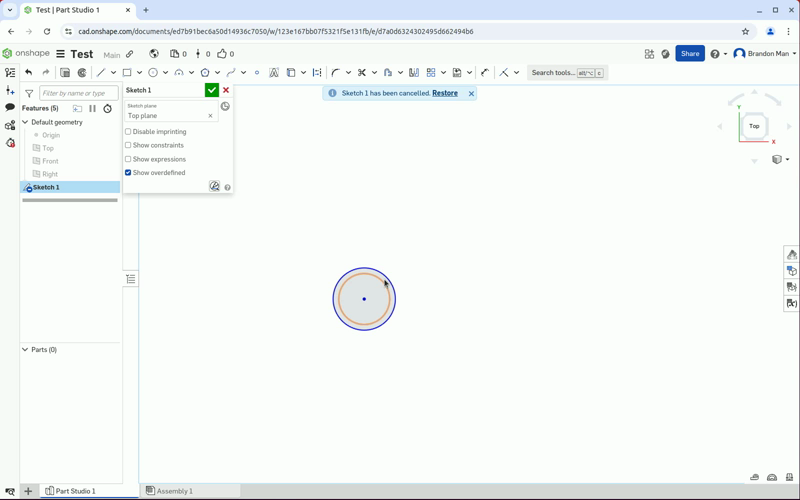
scroll(6)
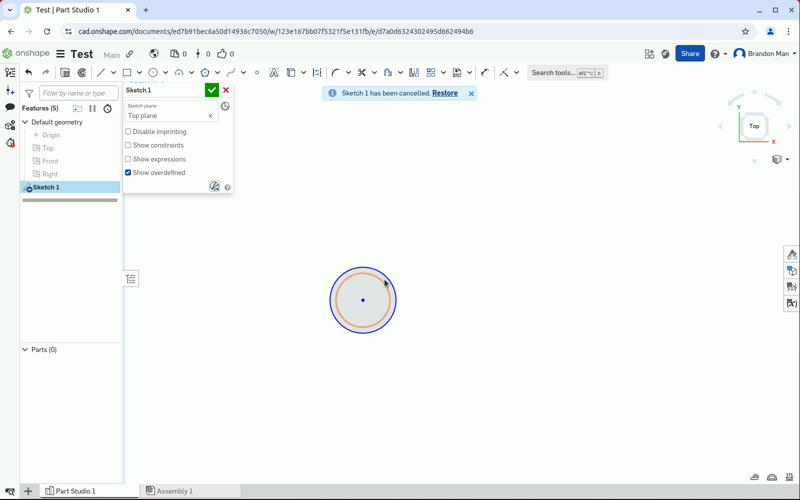
scroll(6)
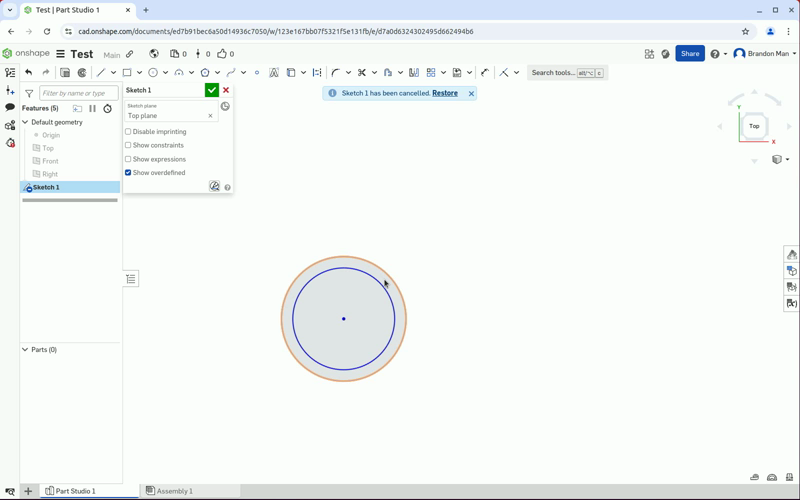
scroll(6)
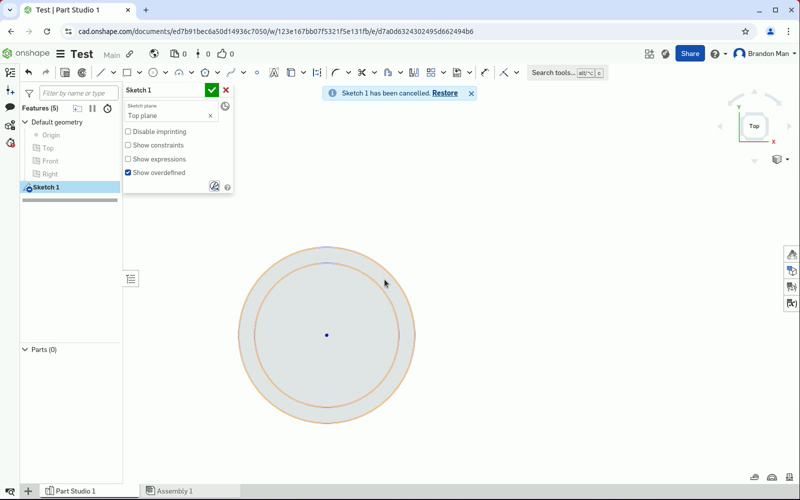
scroll(6)
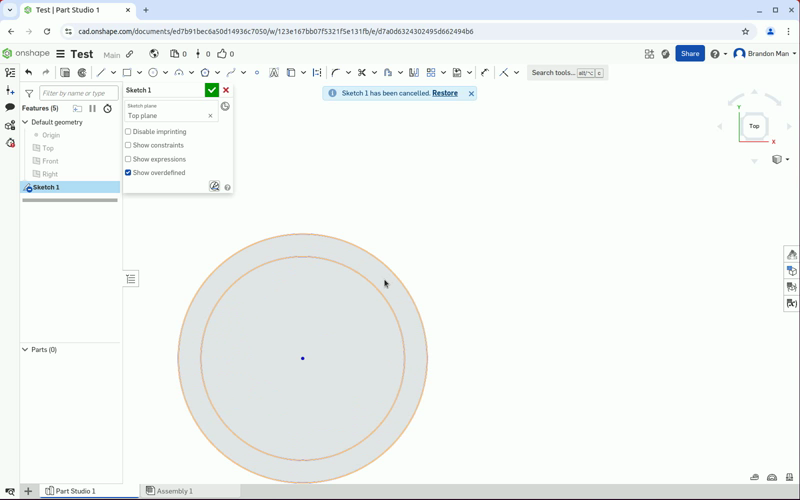
scroll(6)
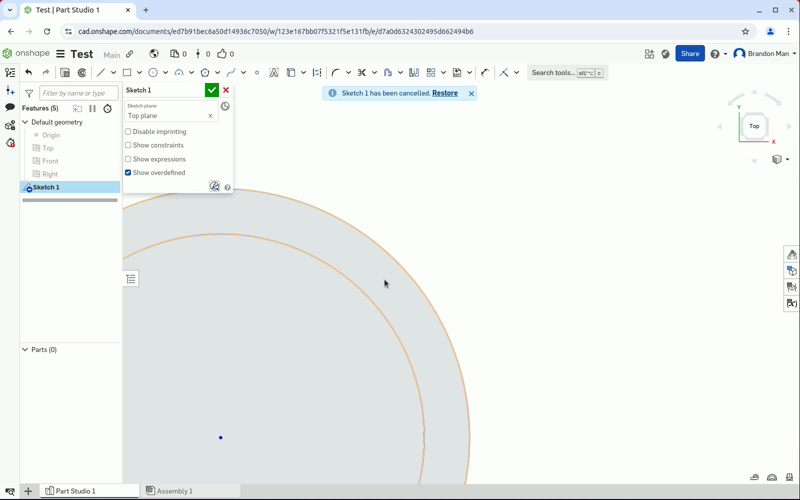
click(384, 279)
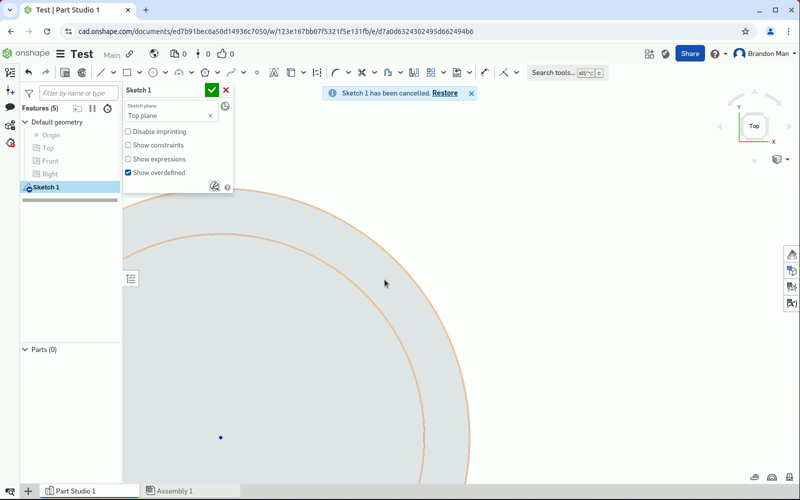
scroll(-6)
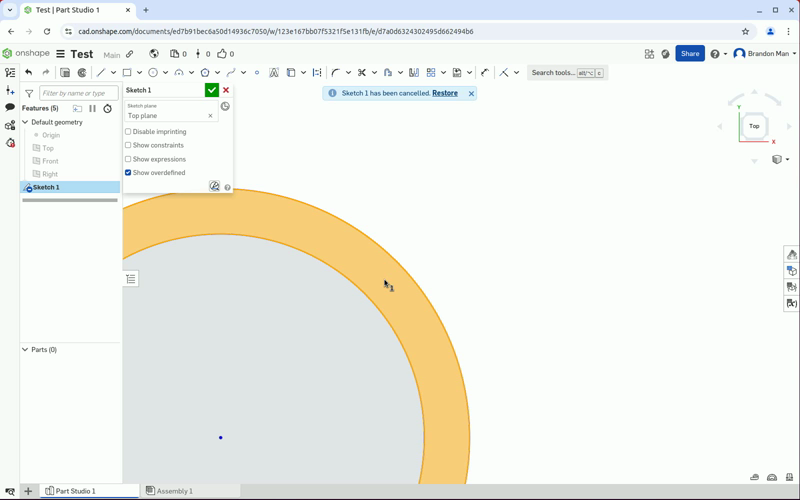
scroll(-6)
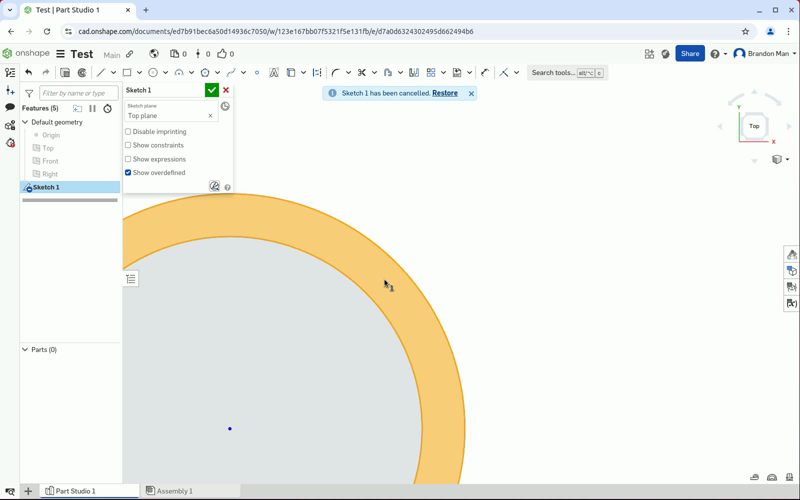
scroll(-6)
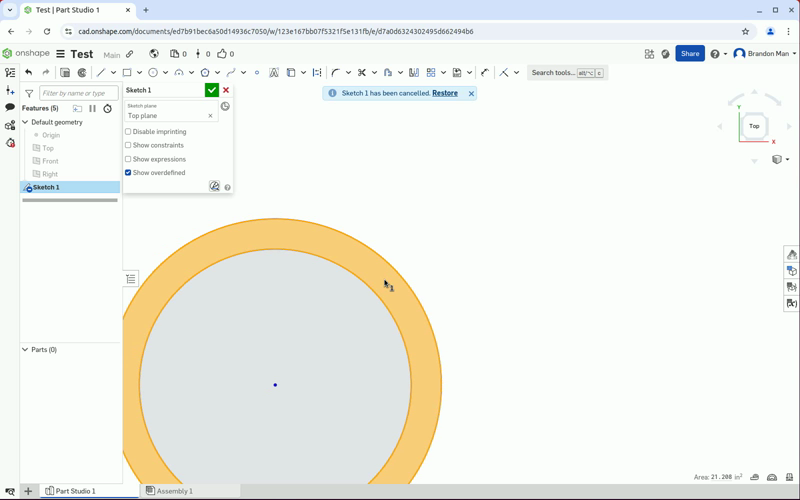
scroll(-6)
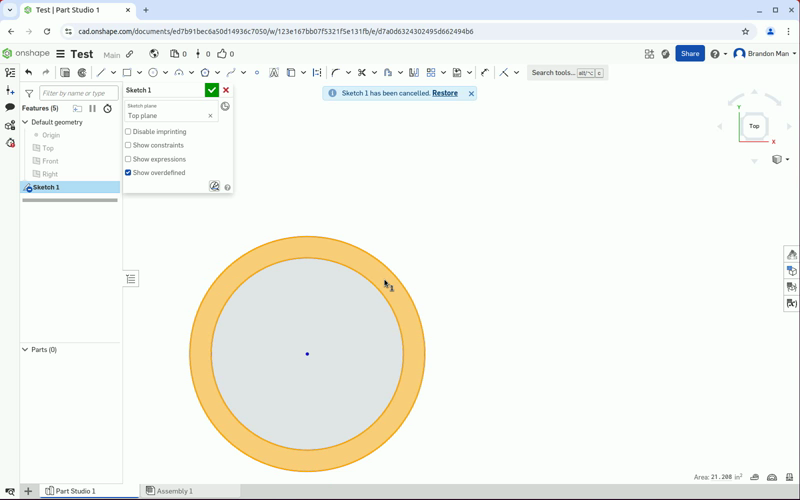
scroll(-6)
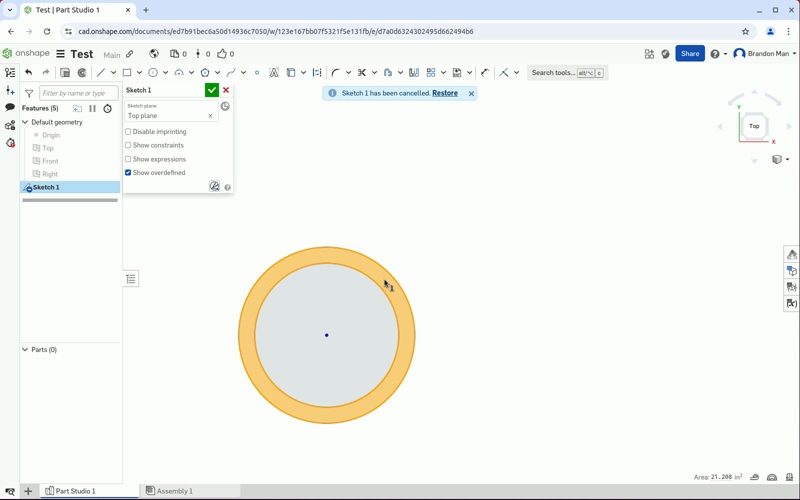
scroll(-6)
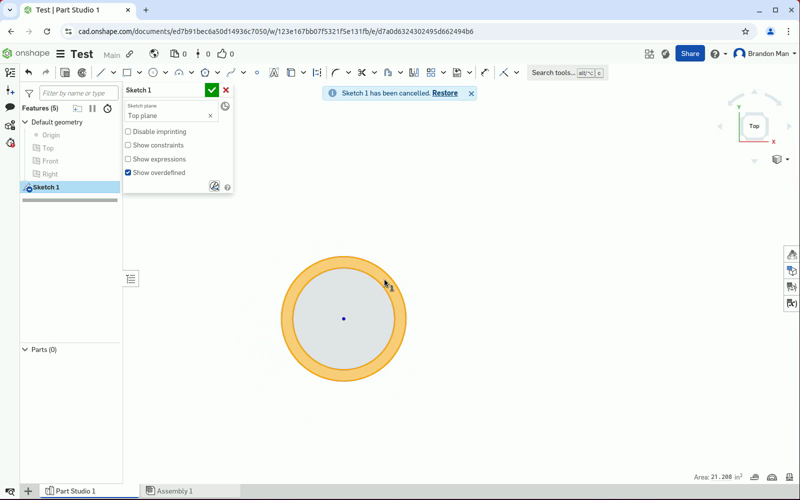
scroll(-6)
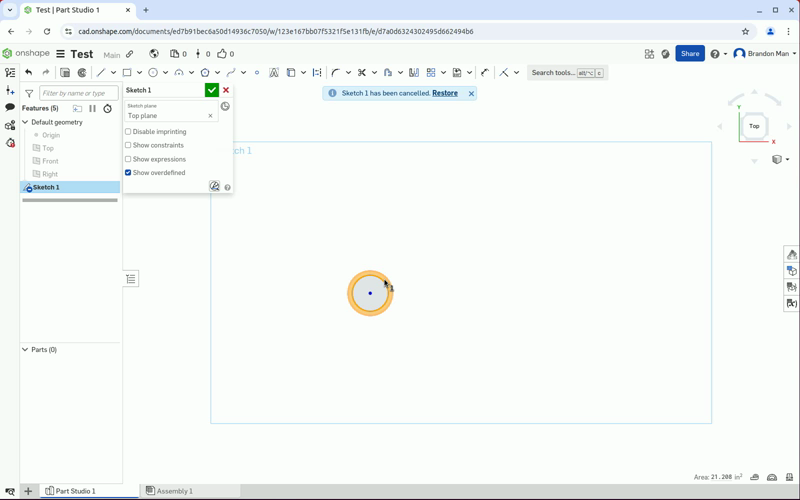
mouse_move(73, 352)
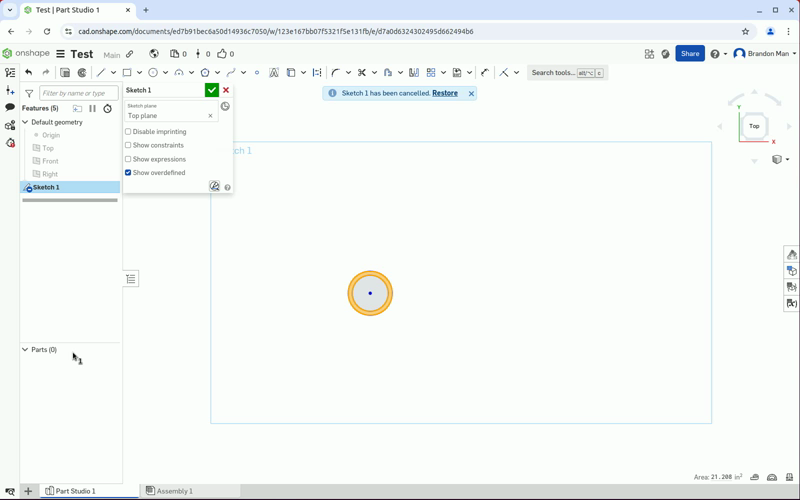
key(shift+y)
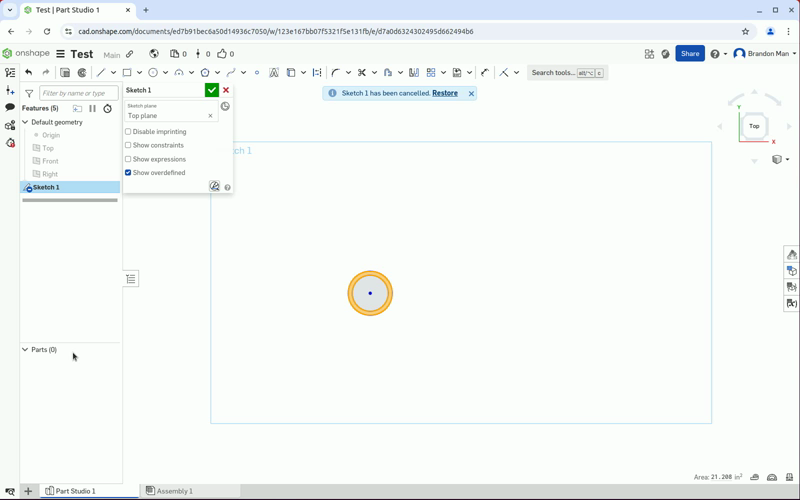
key(shift+e)
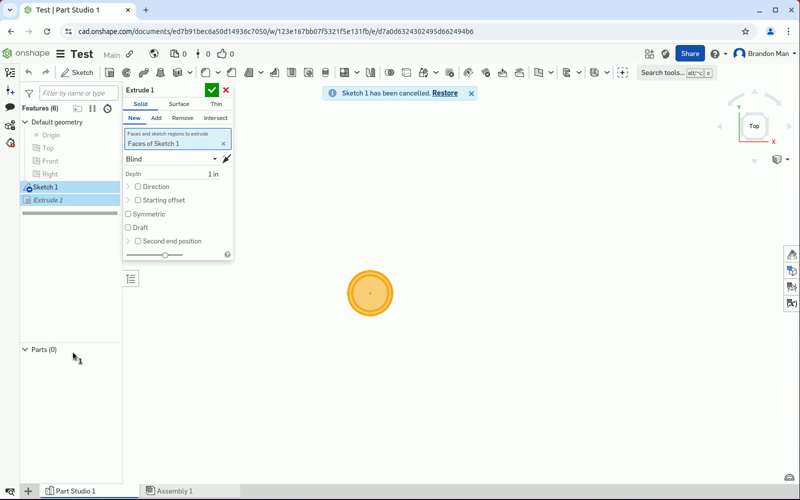
mouse_move(143, 106)
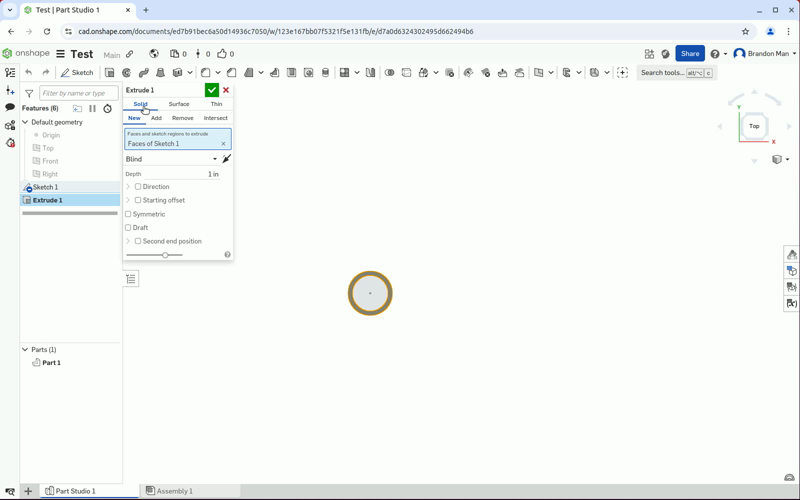
click(143, 106)
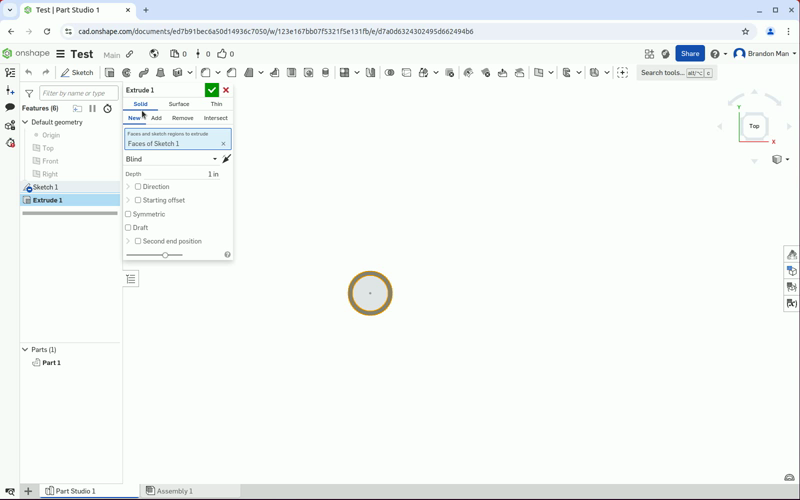
mouse_move(137, 120)
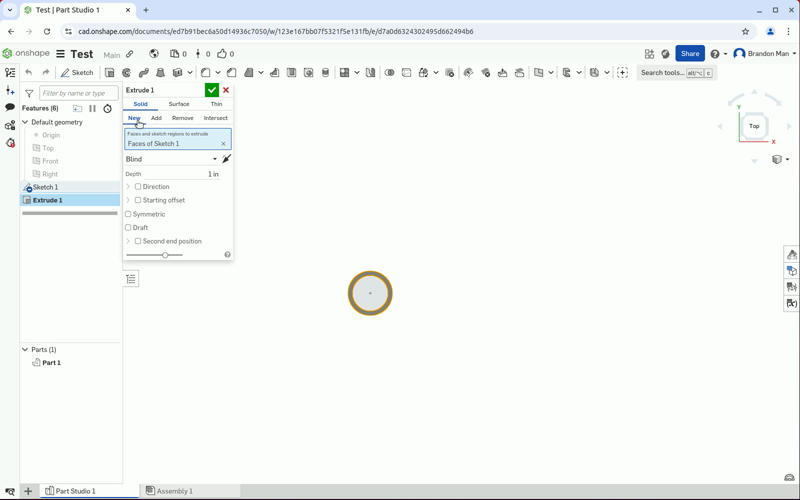
click(137, 120)
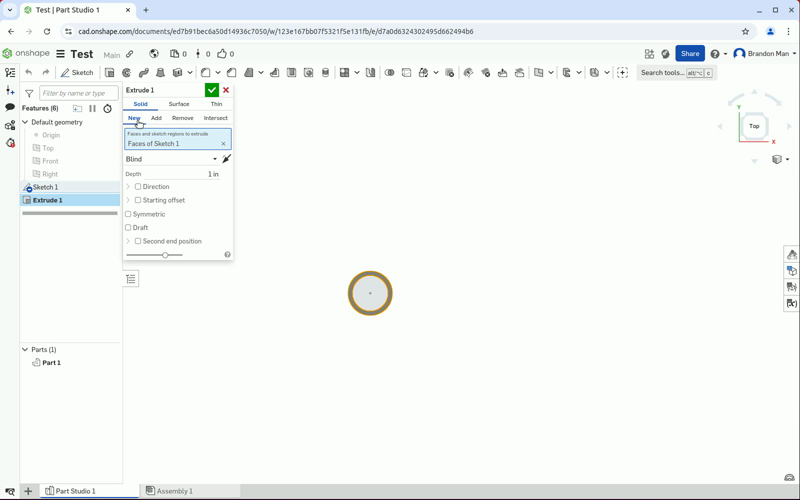
key(tab, 4)
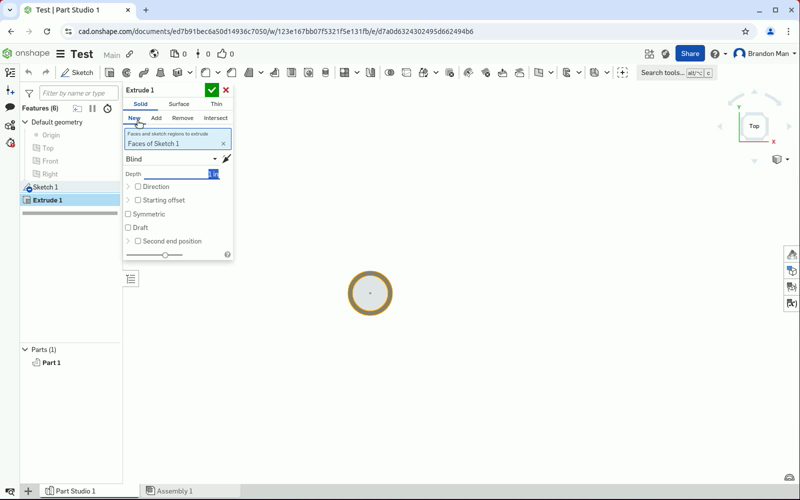
text(2.407)
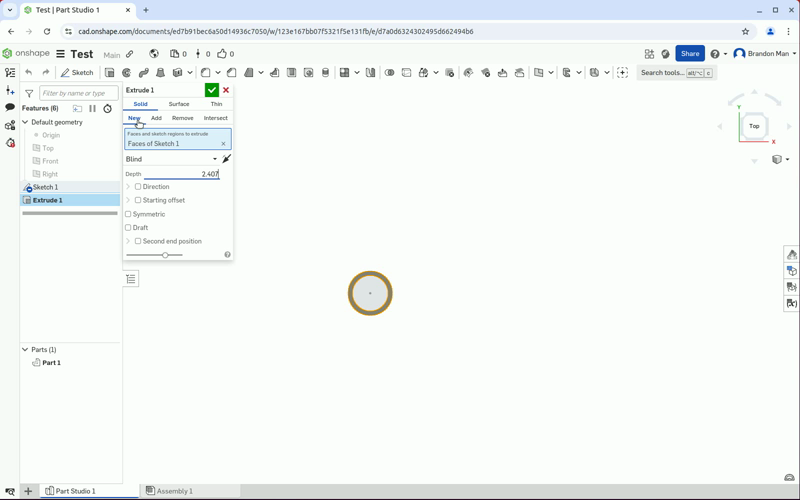
key(enter)
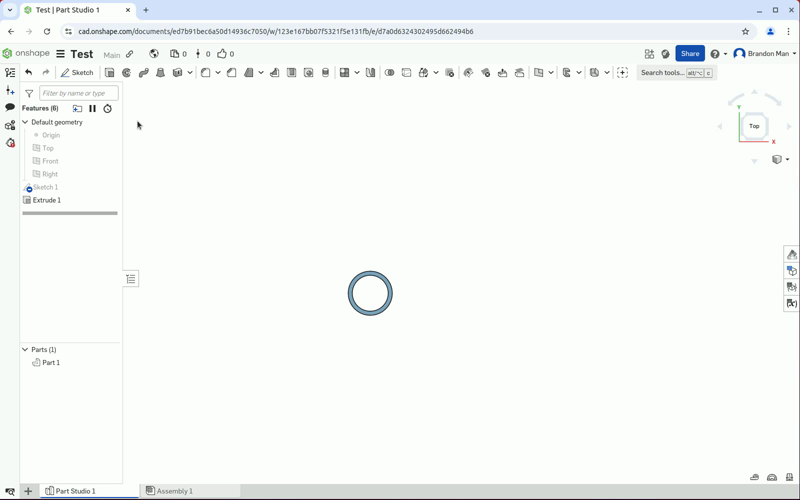
key(shift+h)
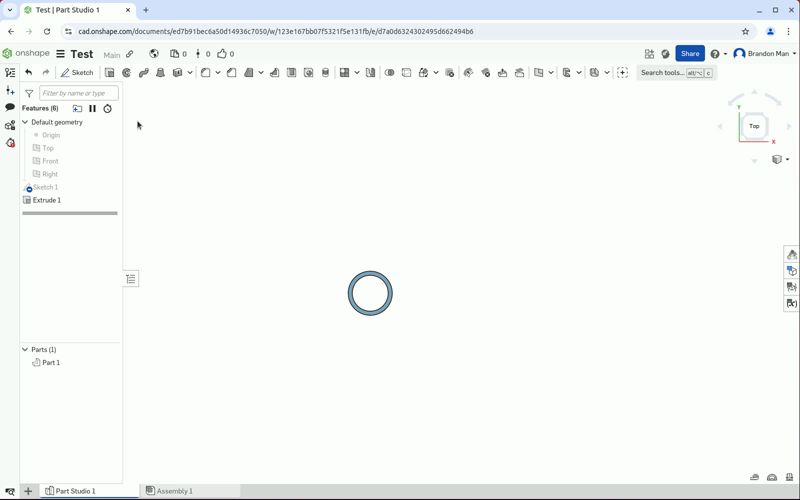
key(shift+h)
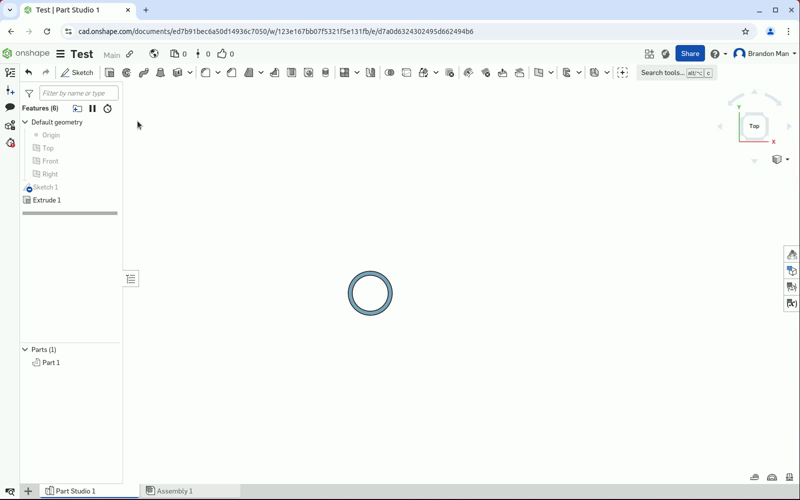
mouse_move(73, 189)
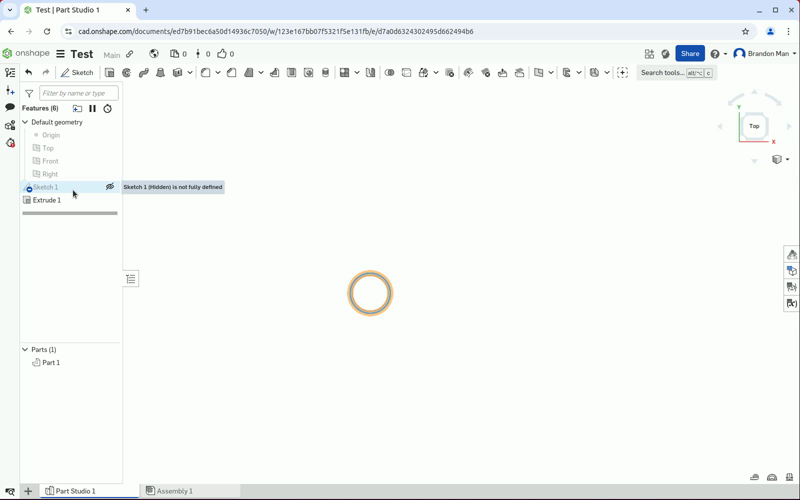
click(73, 189)
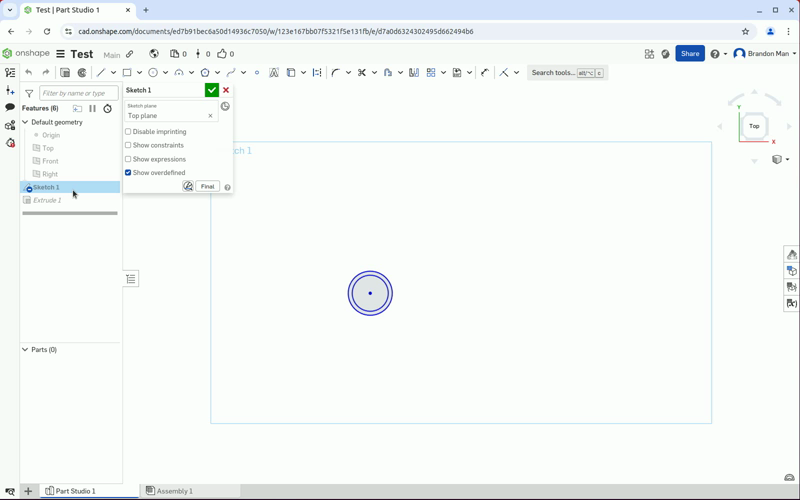
mouse_move(229, 92)
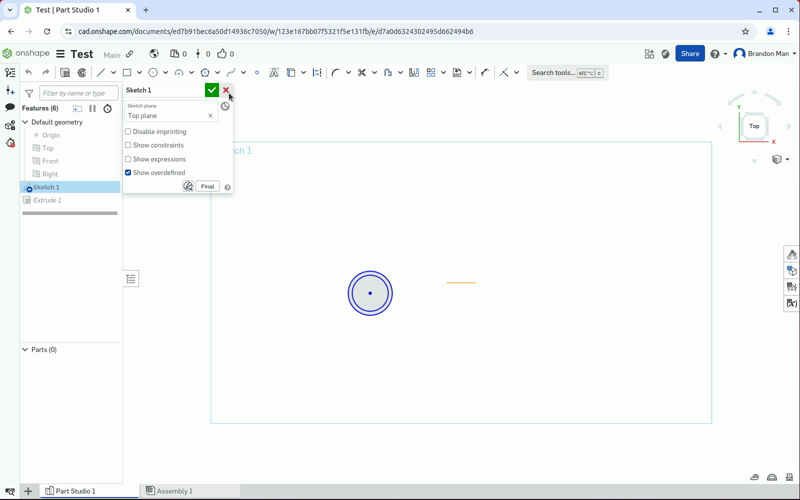
click(229, 92)
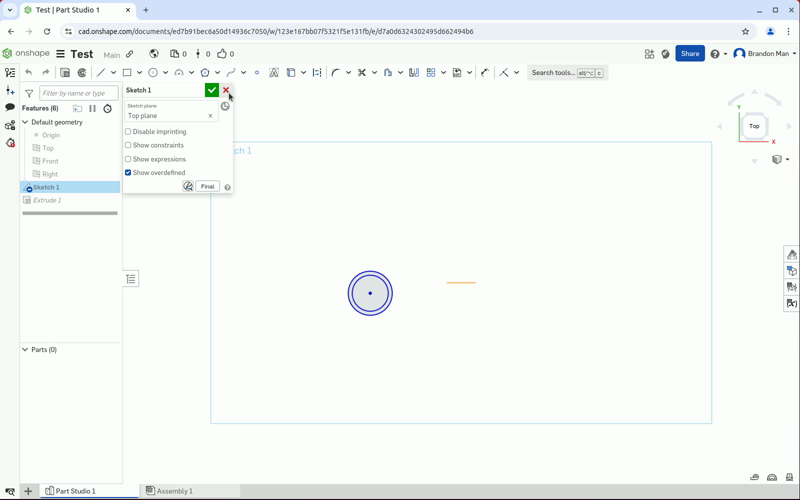
key(shift+s)
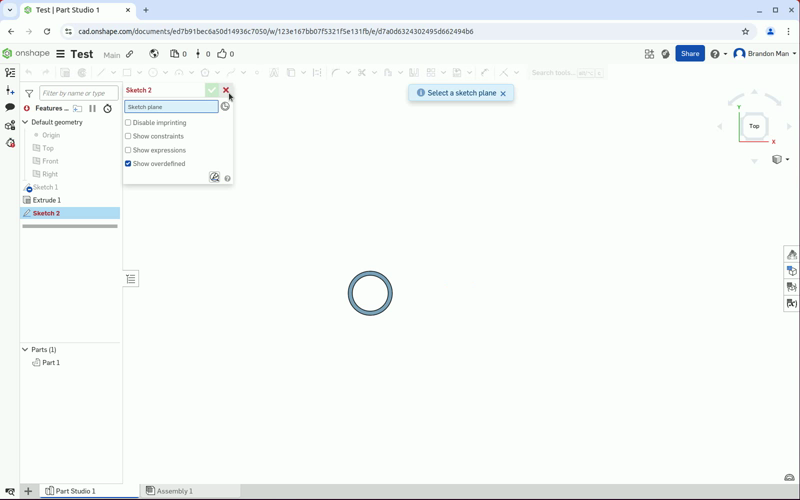
mouse_move(73, 150)
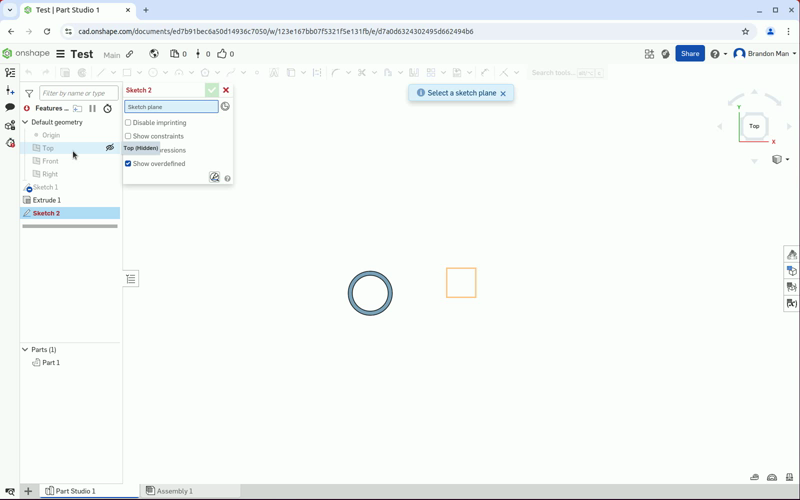
click(73, 150)
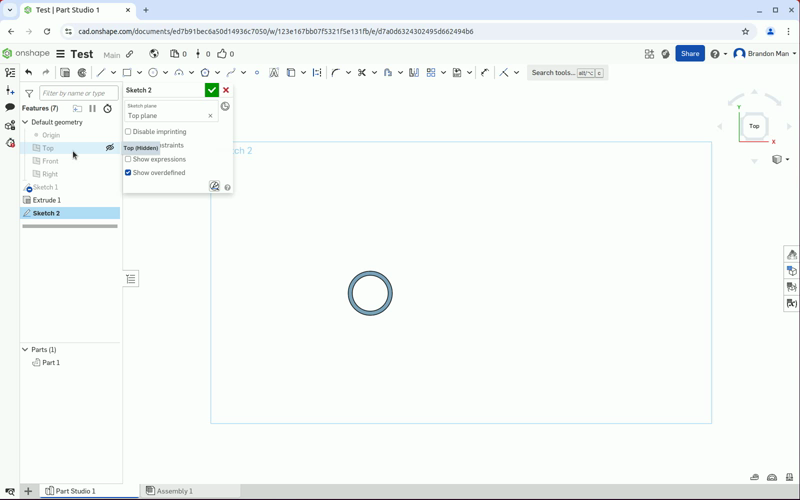
mouse_move(73, 352)
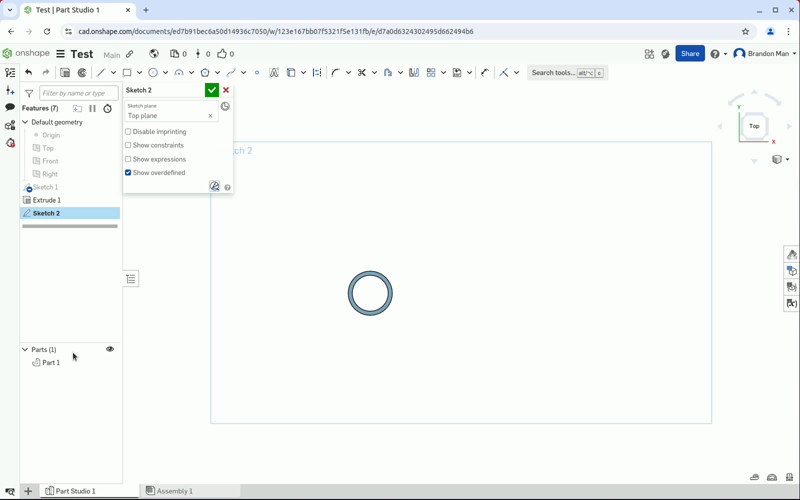
key(y)
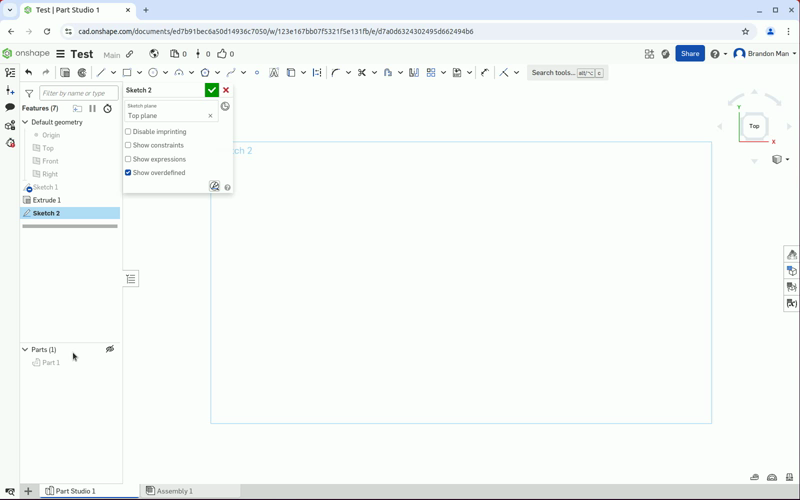
key(a)
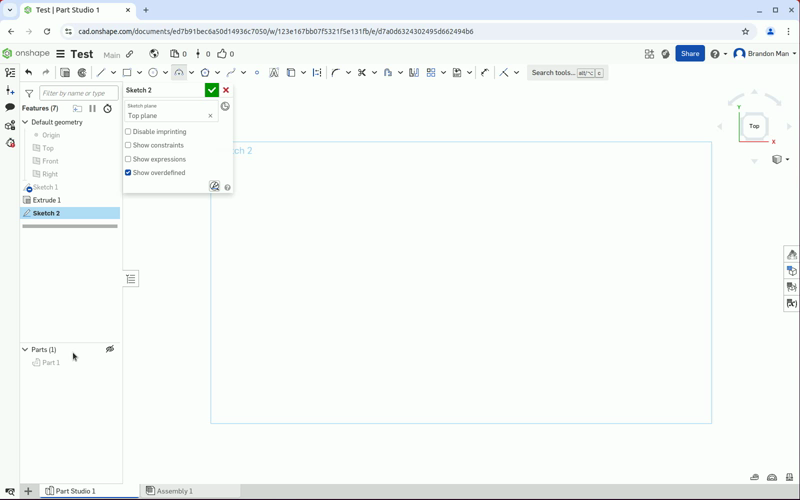
key_down(shift)
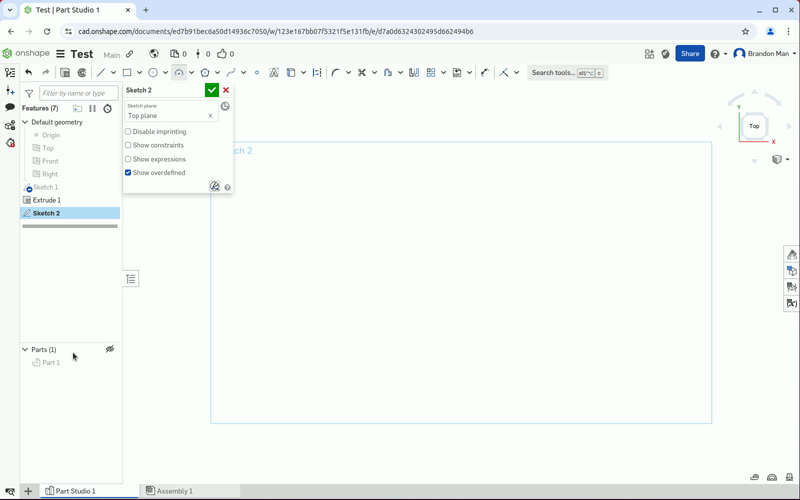
mouse_move(370, 271)
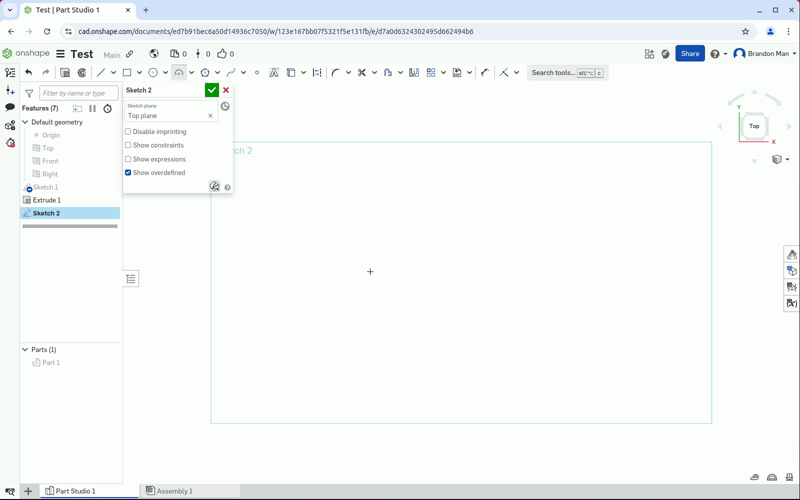
click(370, 271)
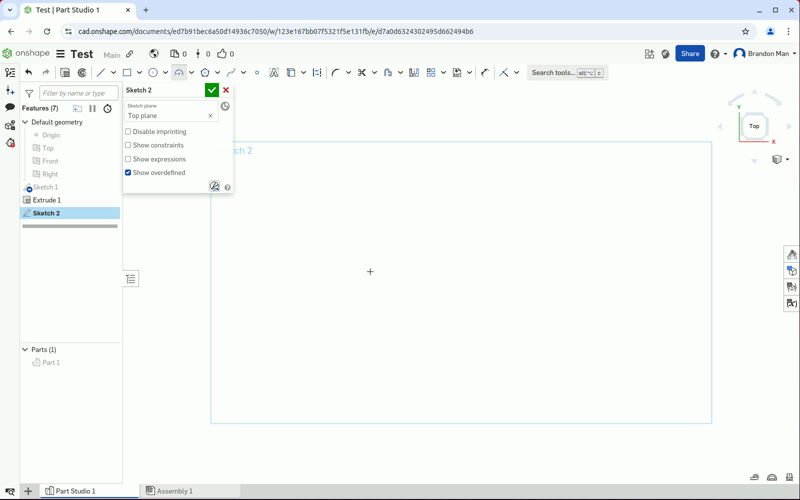
key_up(shift)
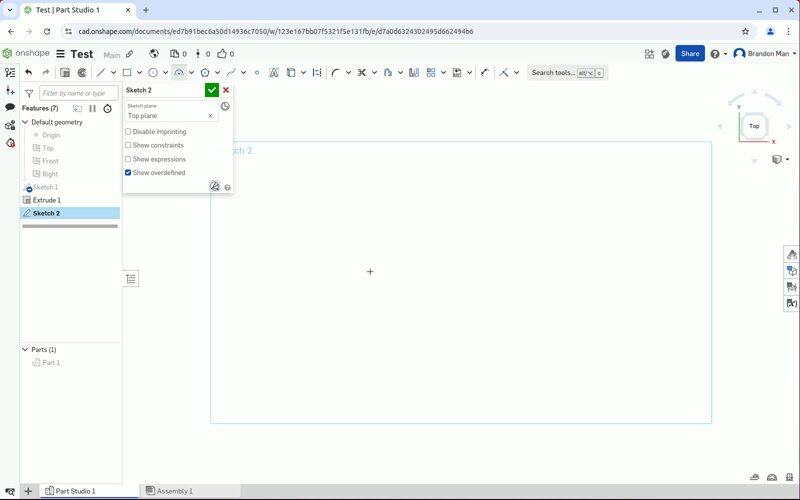
key_down(shift)
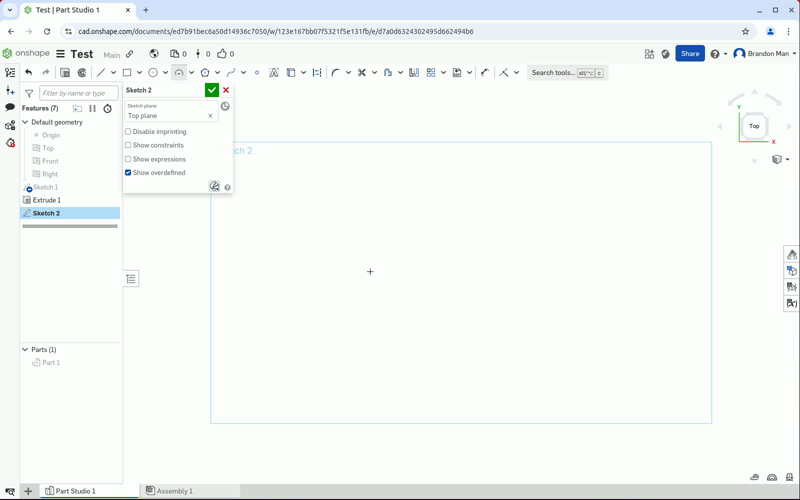
mouse_move(392, 293)
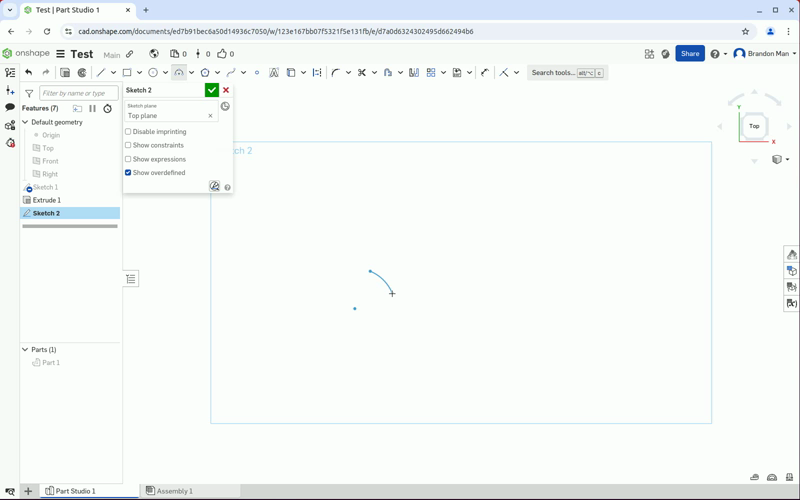
click(392, 293)
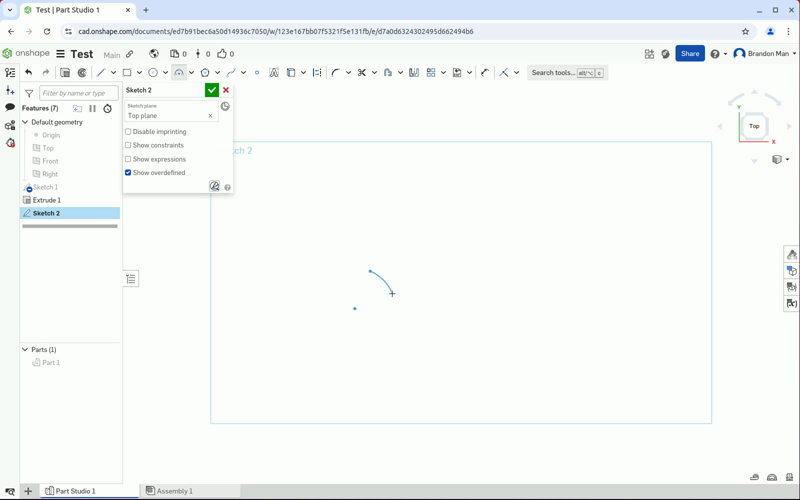
mouse_move(386, 277)
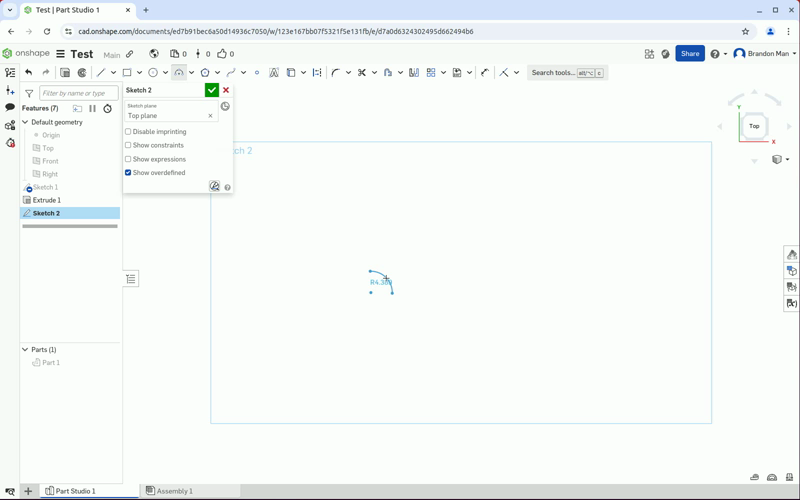
click(386, 277)
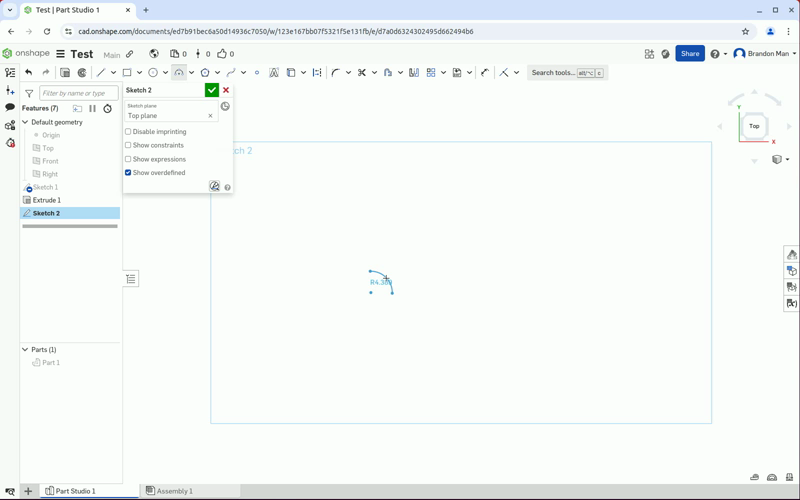
key_up(shift)
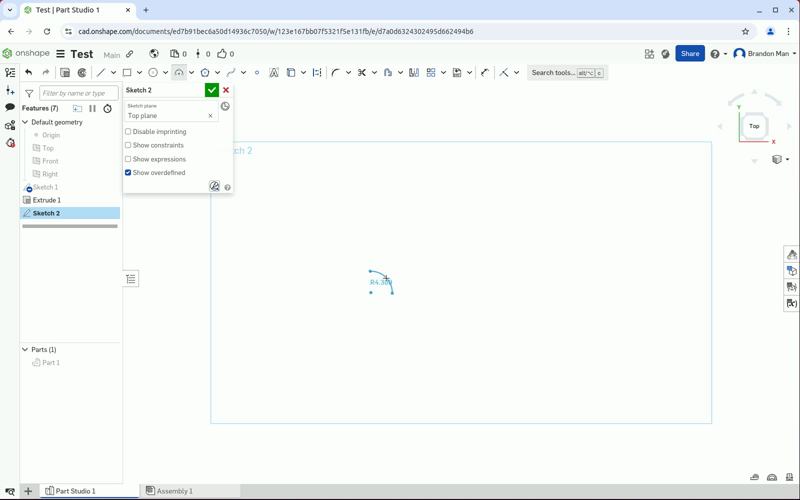
key(esc)
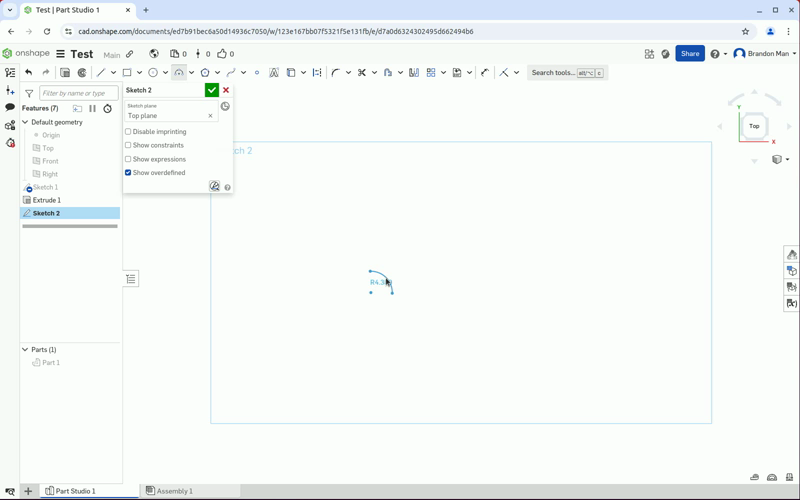
key(l)
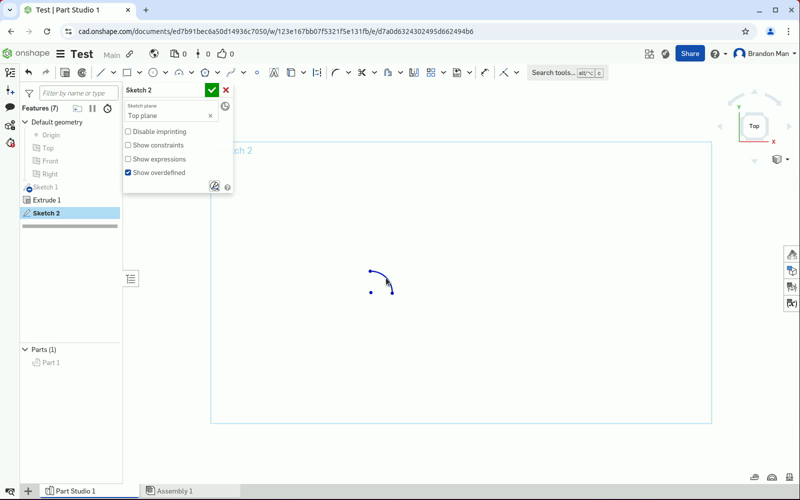
mouse_move(392, 293)
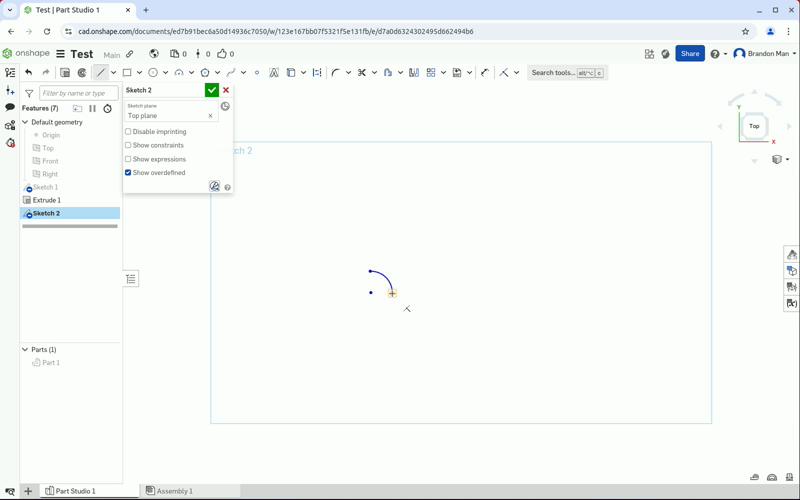
click(392, 293)
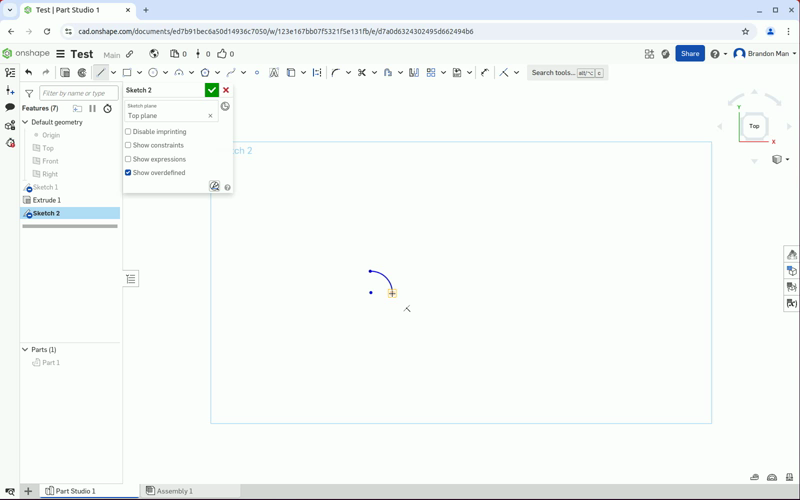
key_down(shift)
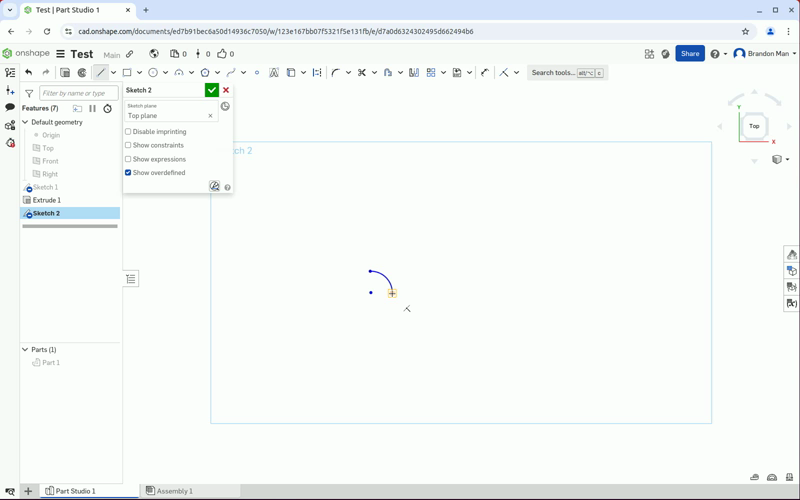
mouse_move(422, 293)
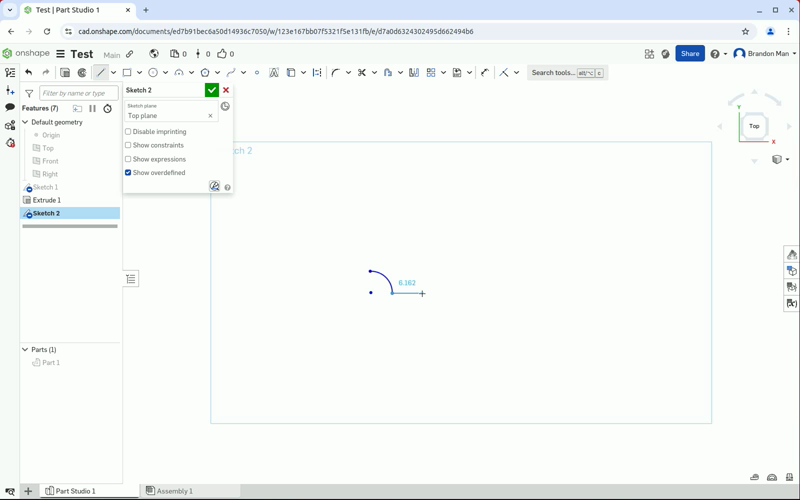
mouse_move(419, 293)
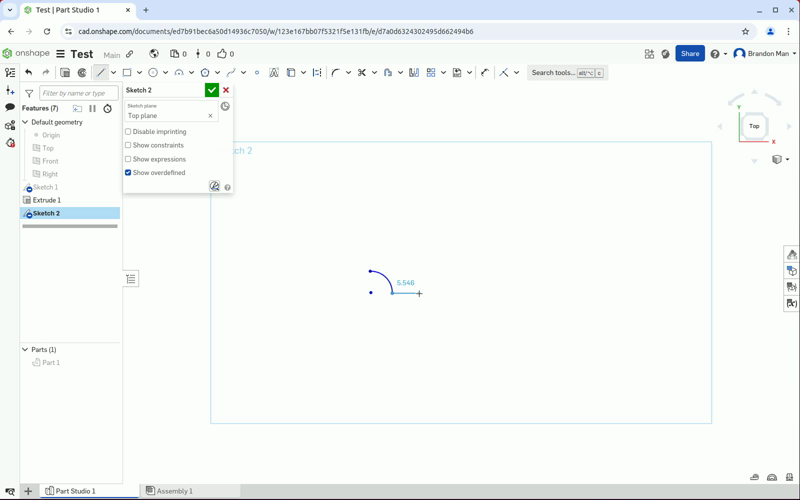
click(419, 293)
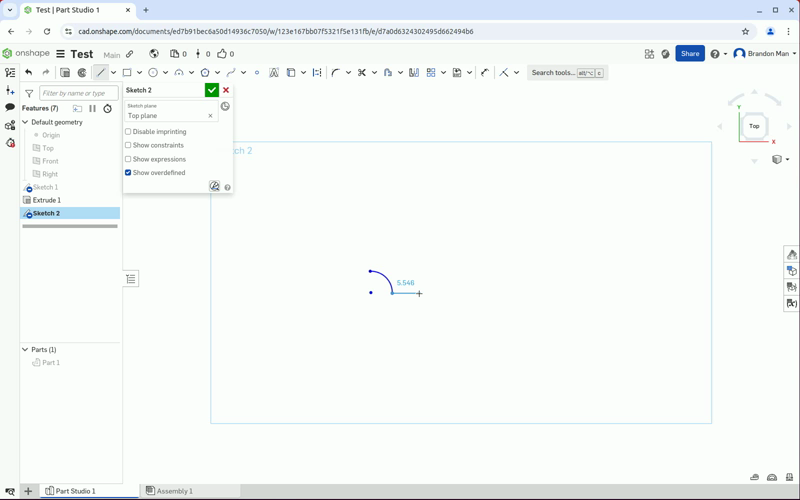
key_up(shift)
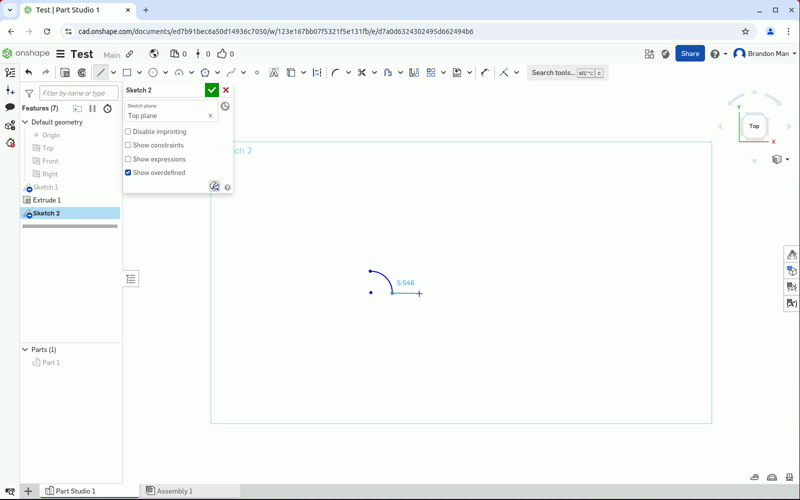
key(esc)
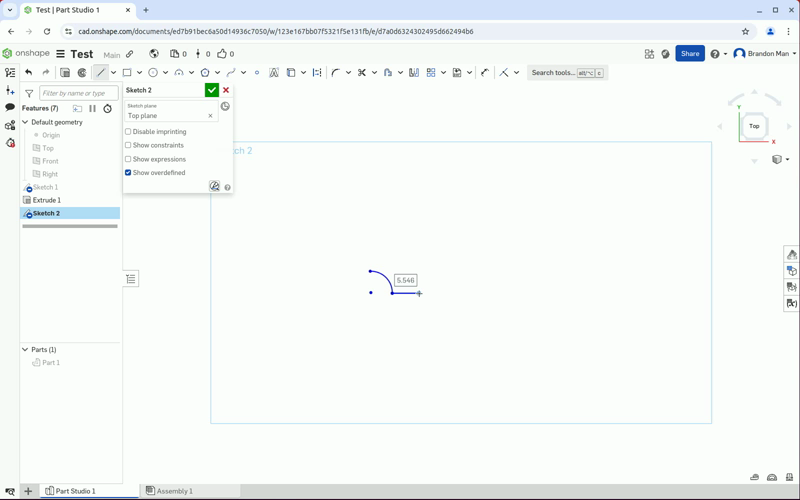
key(a)
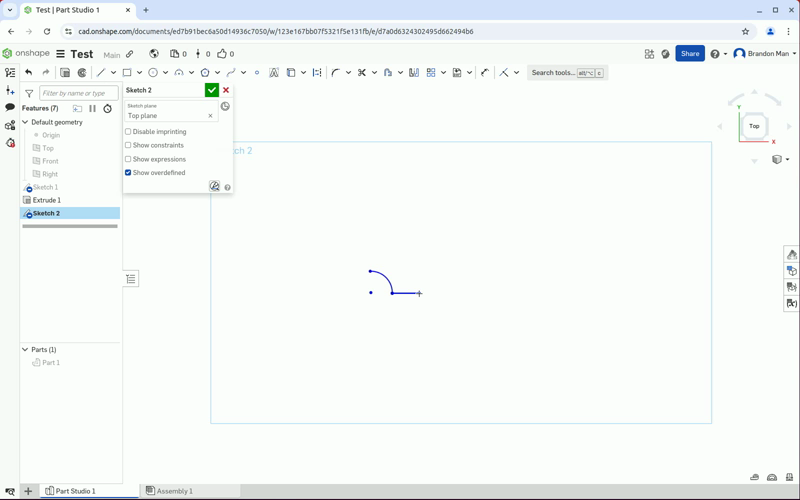
mouse_move(419, 293)
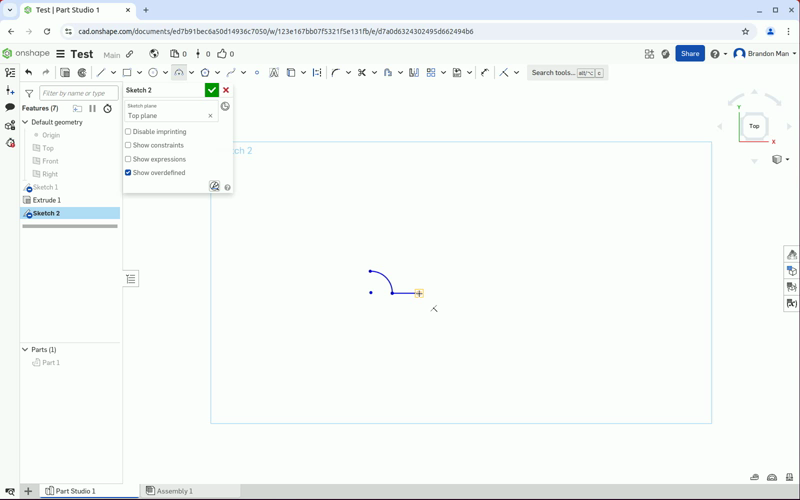
click(419, 293)
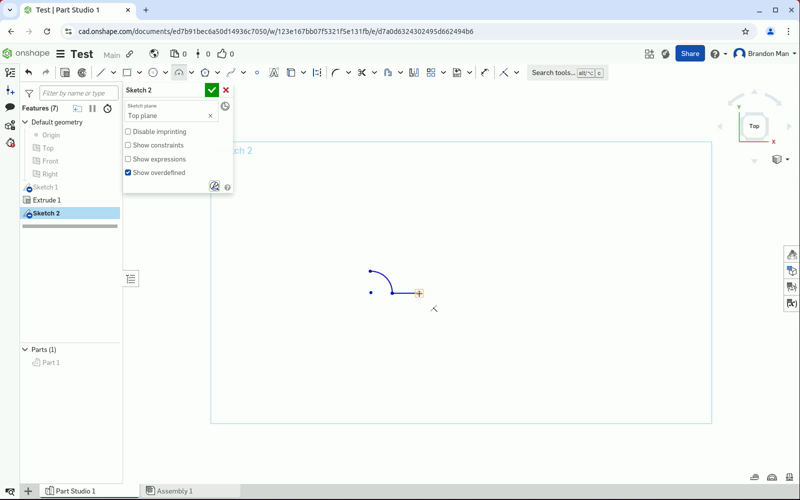
key_down(shift)
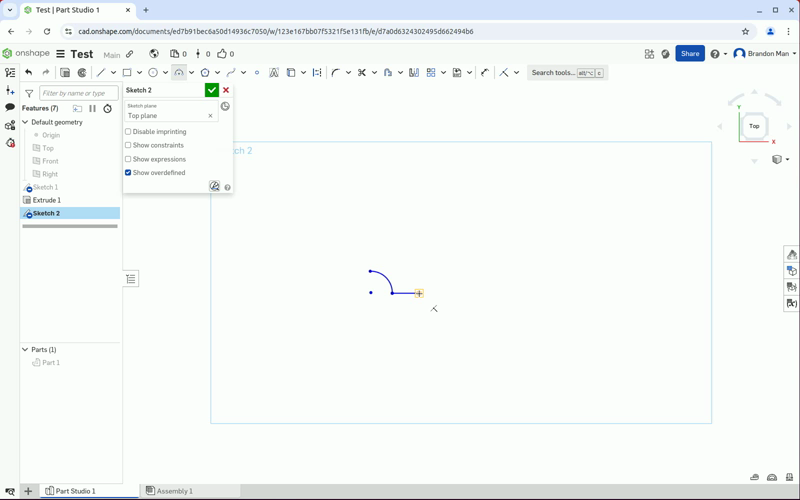
mouse_move(402, 256)
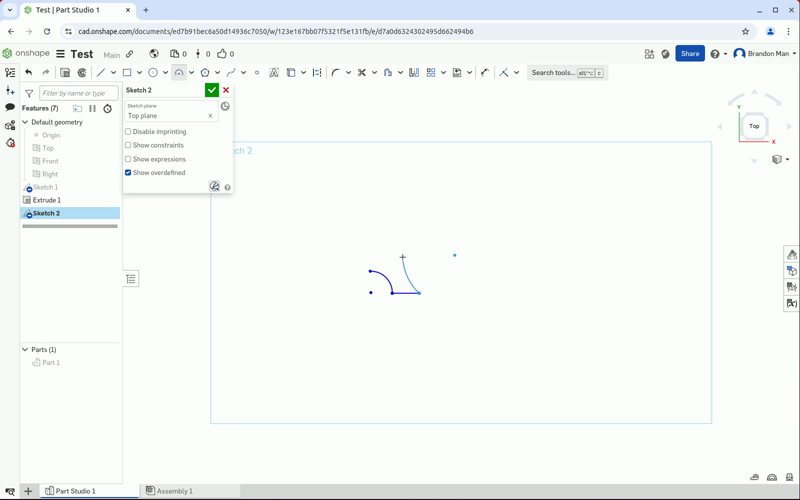
click(402, 256)
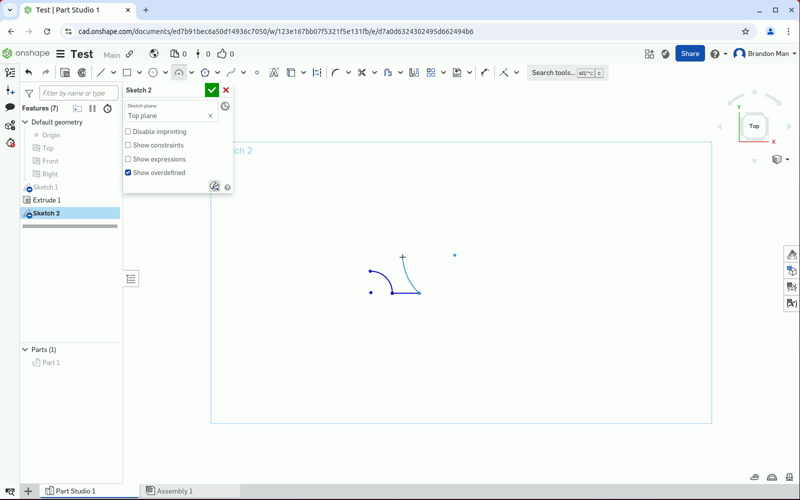
mouse_move(399, 280)
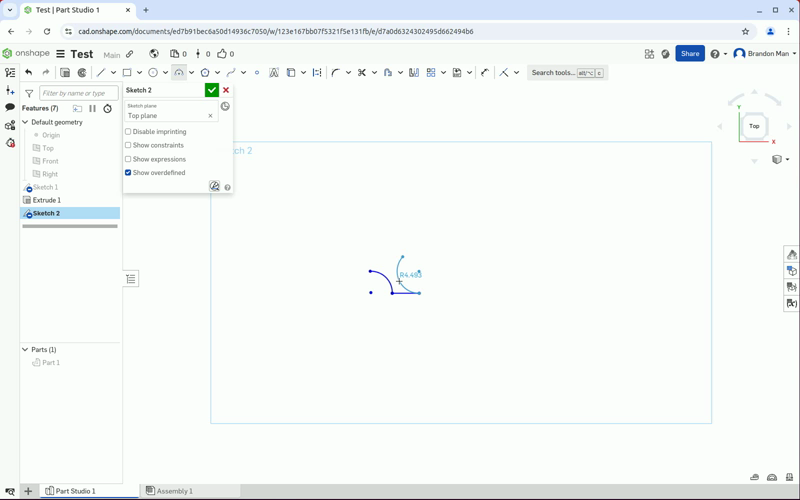
click(399, 280)
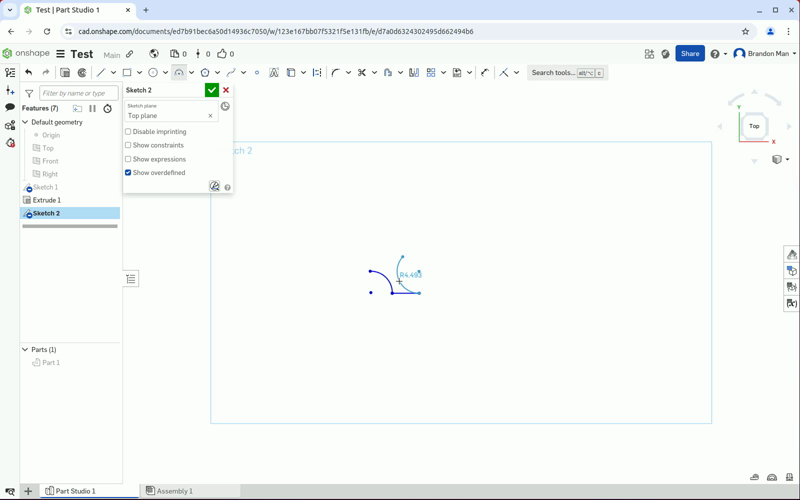
key_up(shift)
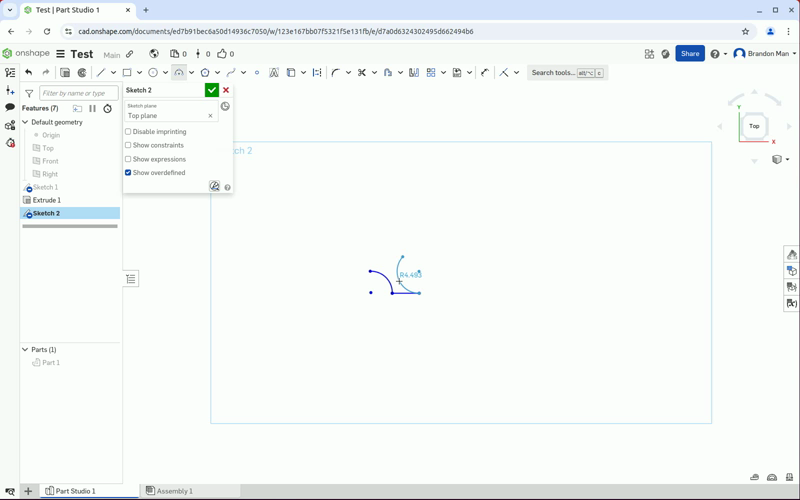
key(esc)
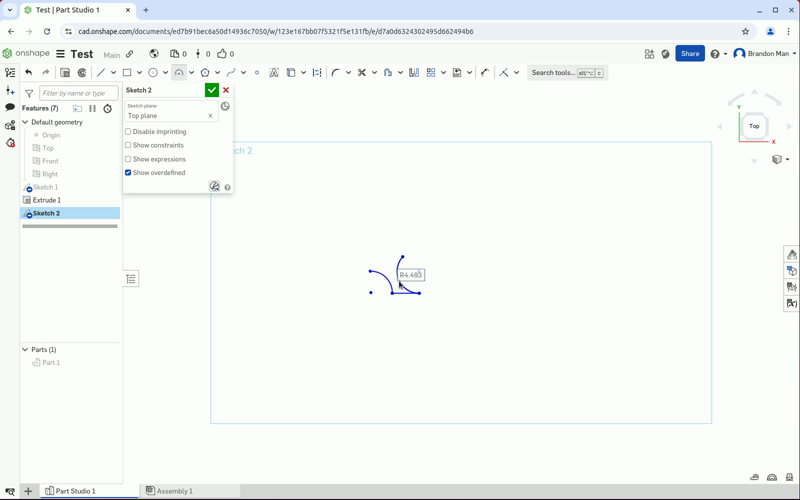
key(l)
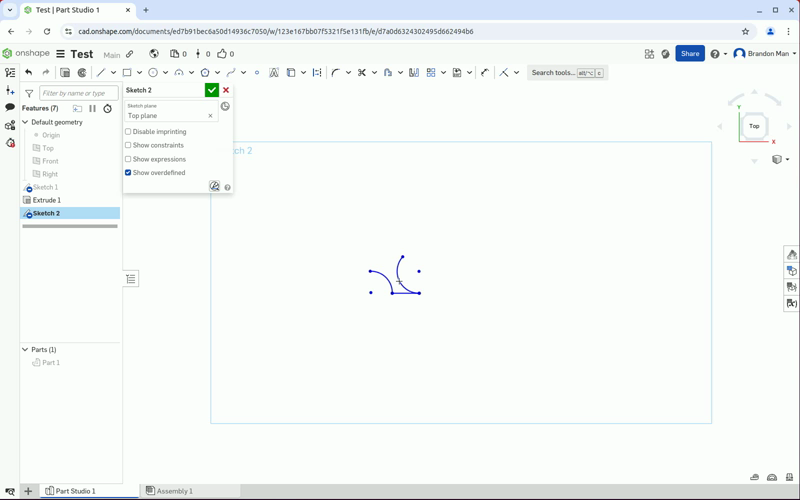
mouse_move(402, 256)
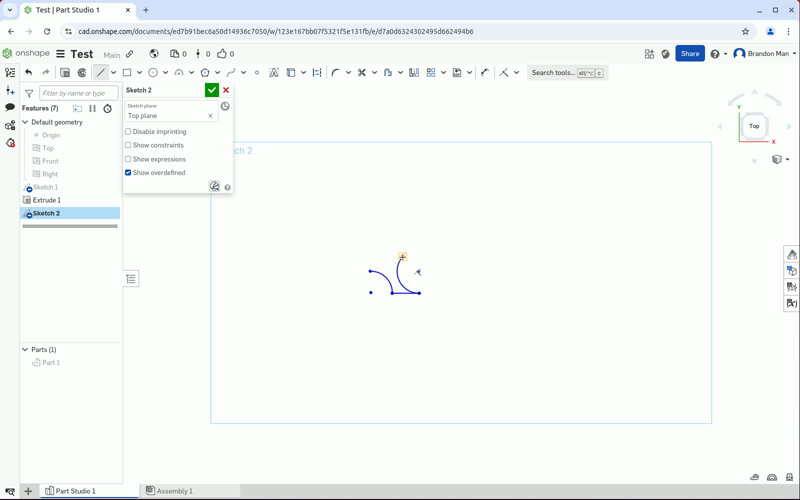
click(402, 256)
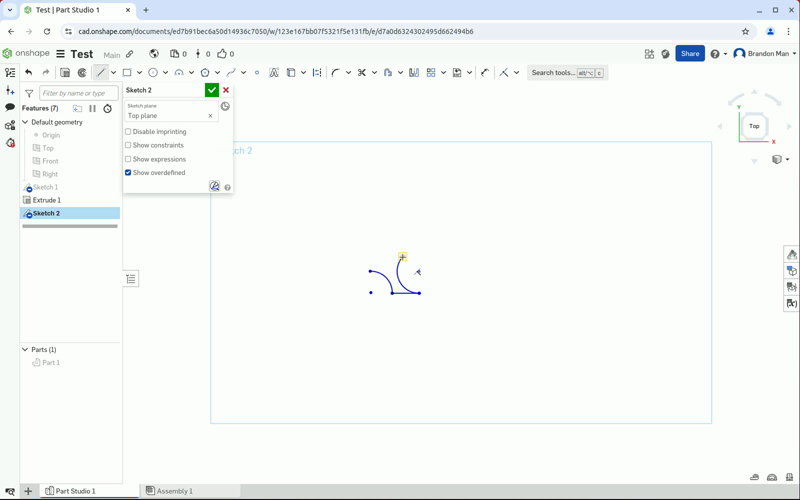
mouse_move(432, 256)
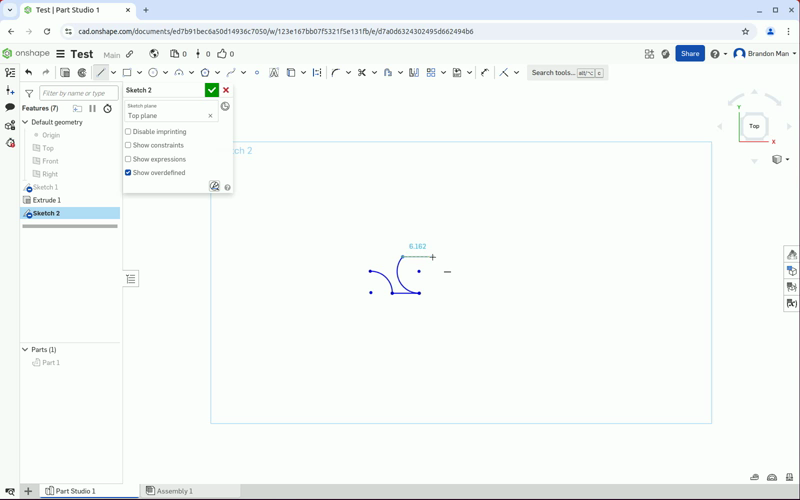
key_down(shift)
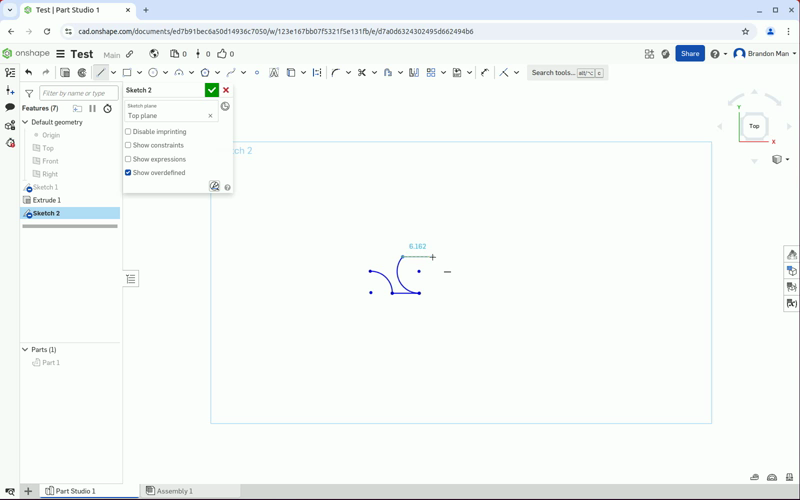
mouse_move(370, 271)
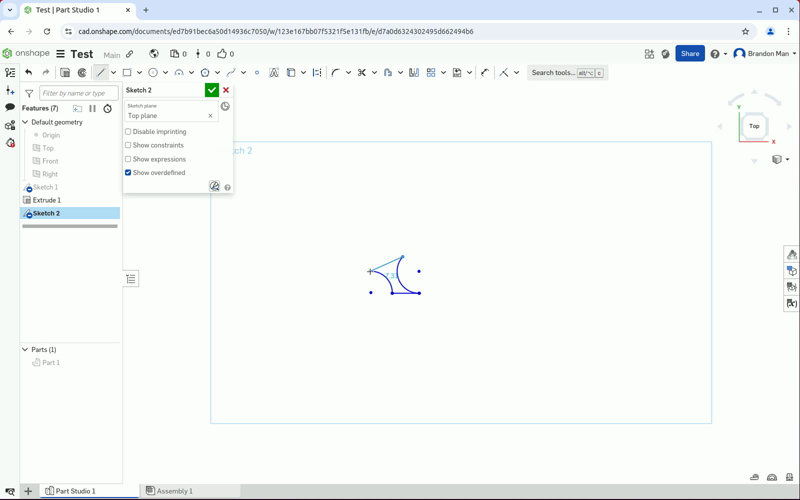
key_up(shift)
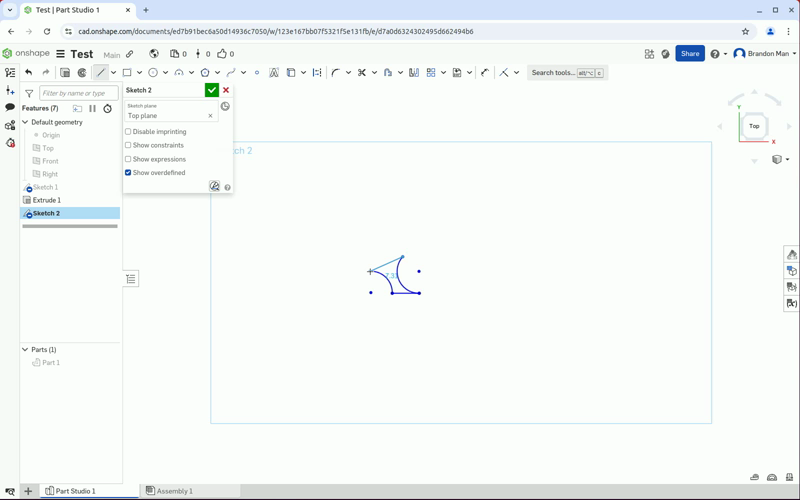
click(370, 271)
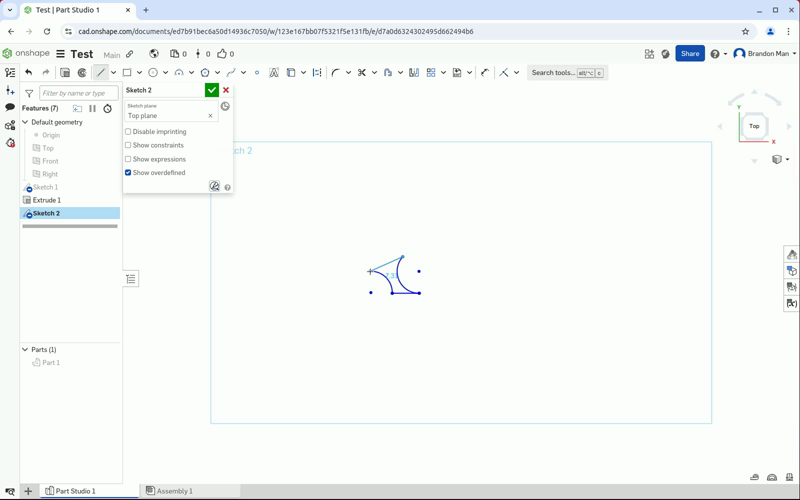
key(esc)
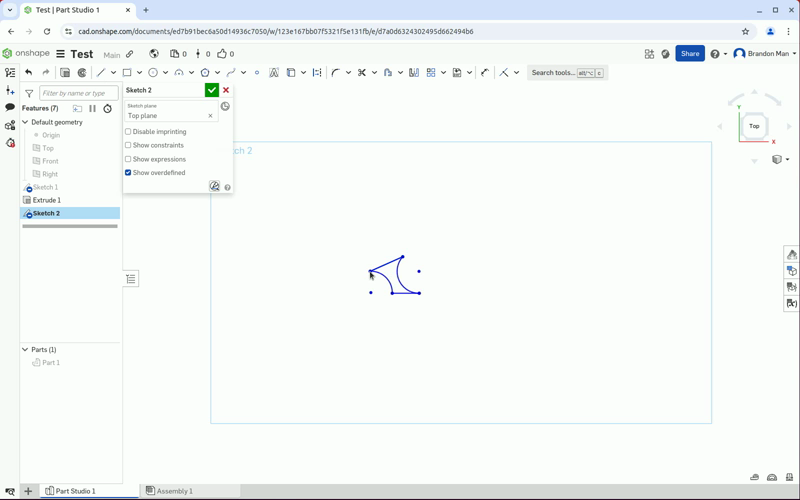
mouse_move(392, 278)
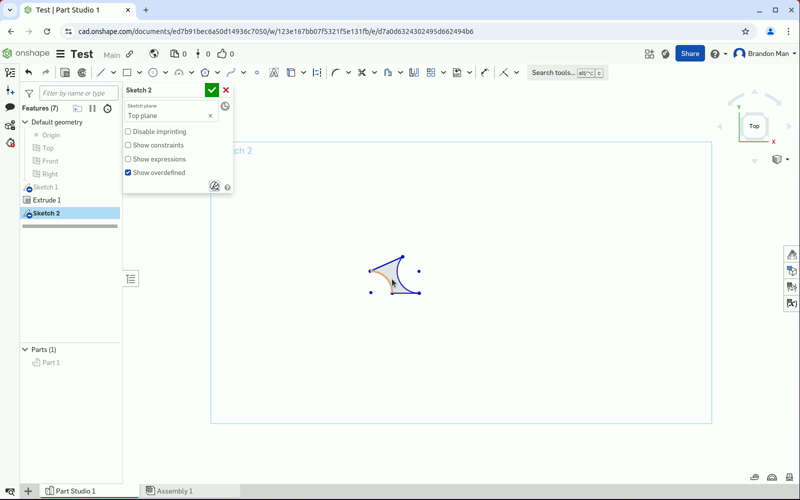
scroll(6)
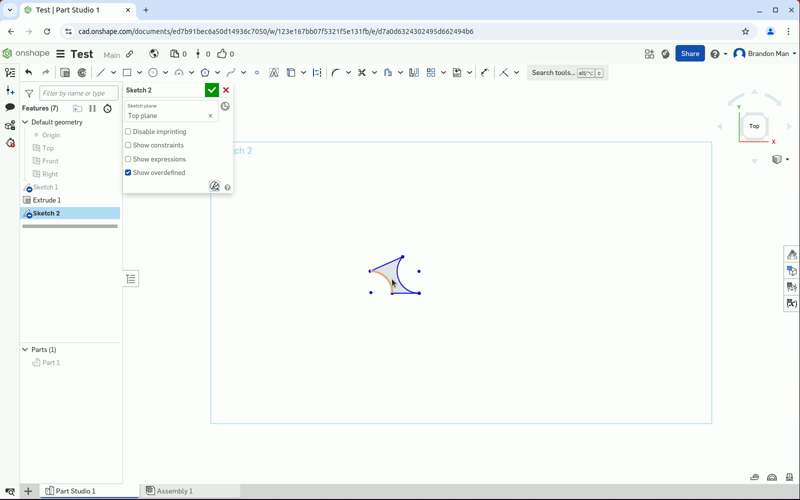
scroll(6)
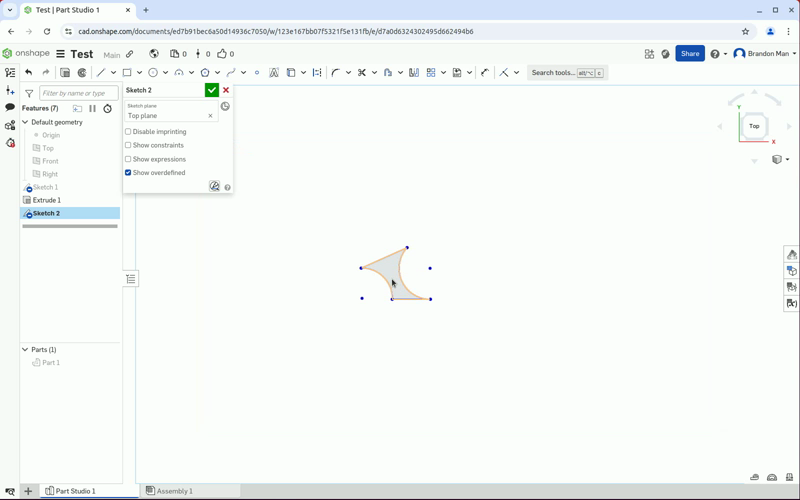
scroll(6)
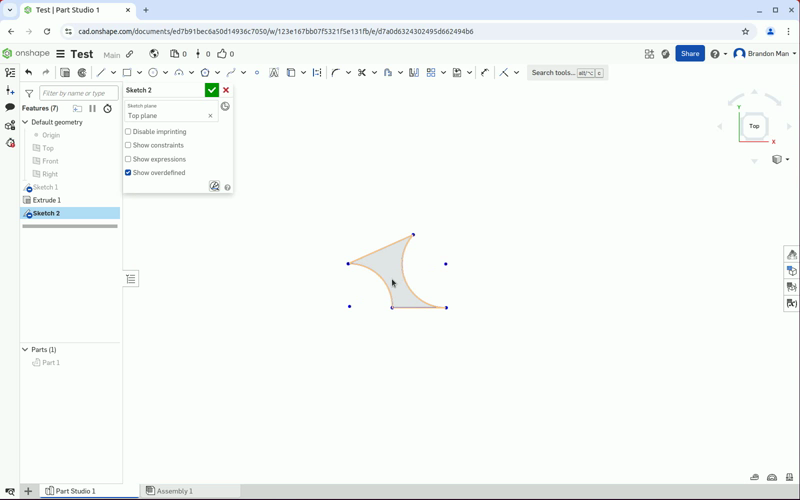
scroll(6)
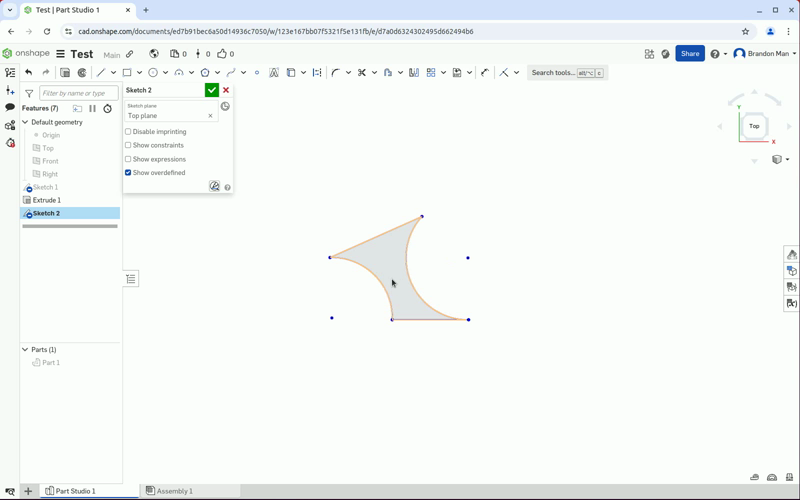
scroll(6)
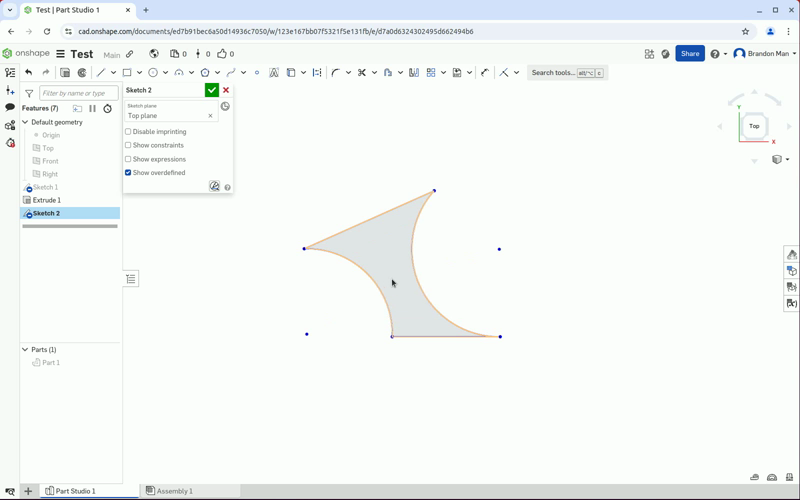
scroll(6)
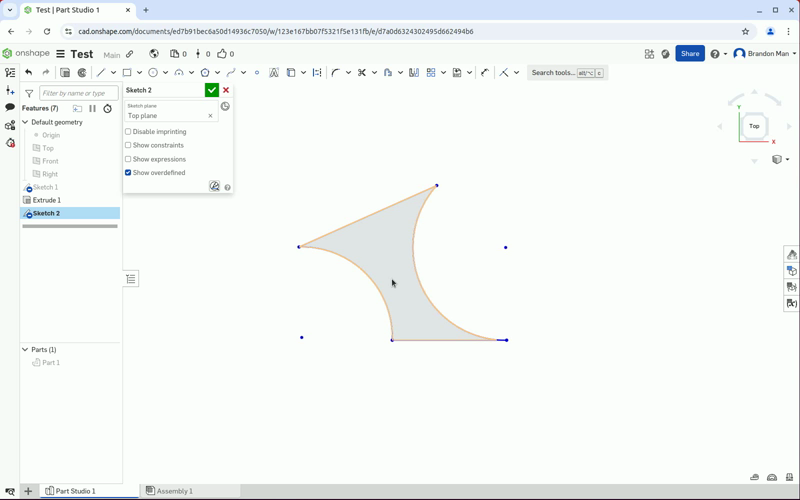
scroll(6)
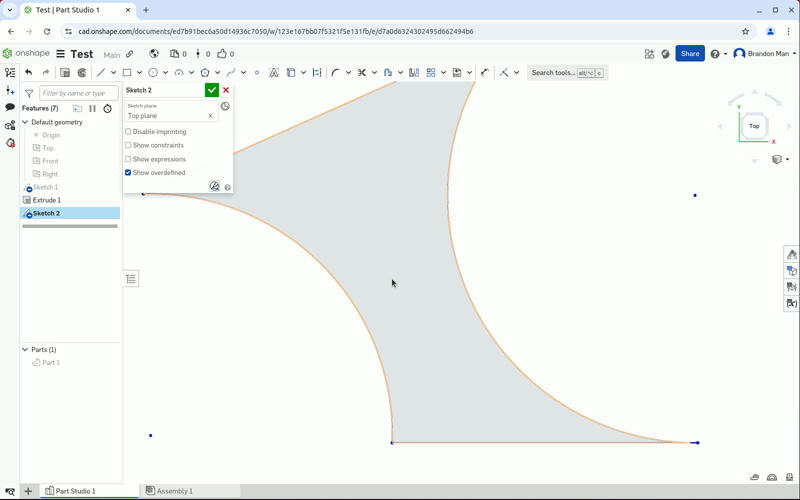
click(392, 278)
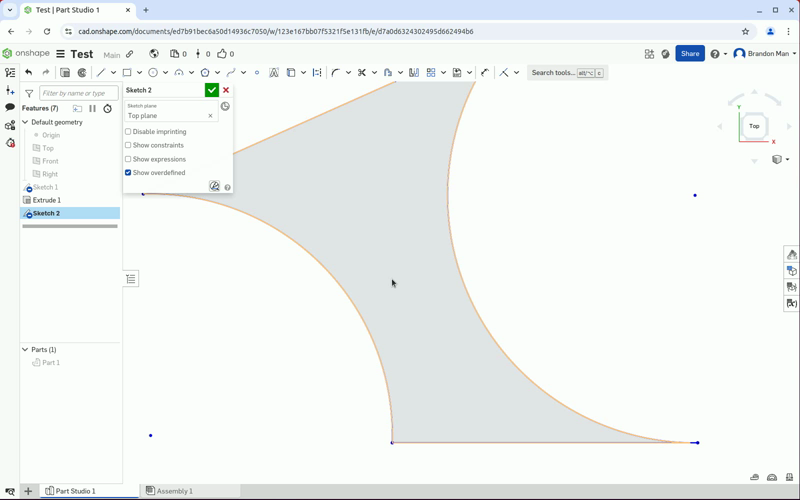
scroll(-6)
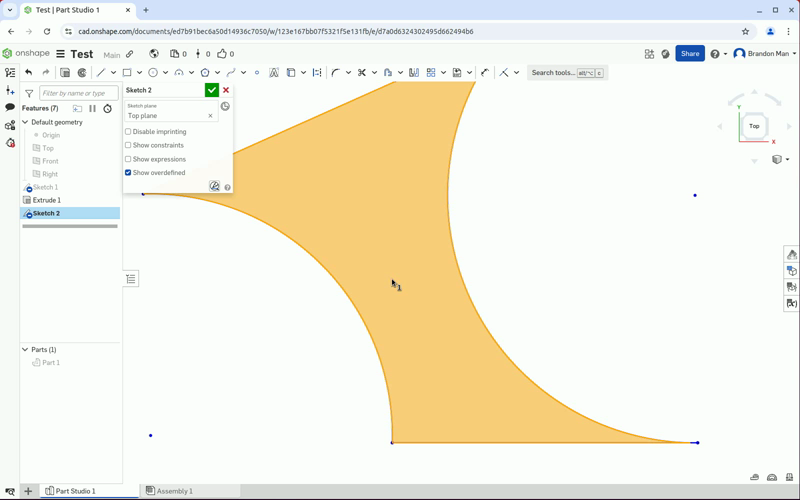
scroll(-6)
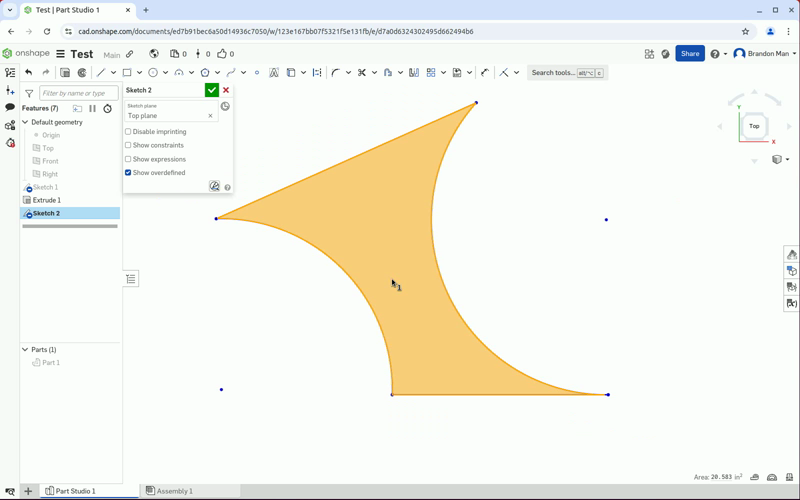
scroll(-6)
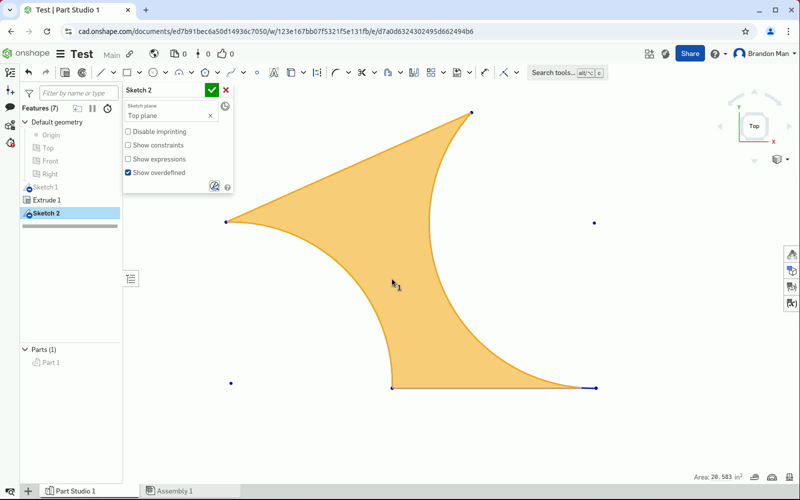
scroll(-6)
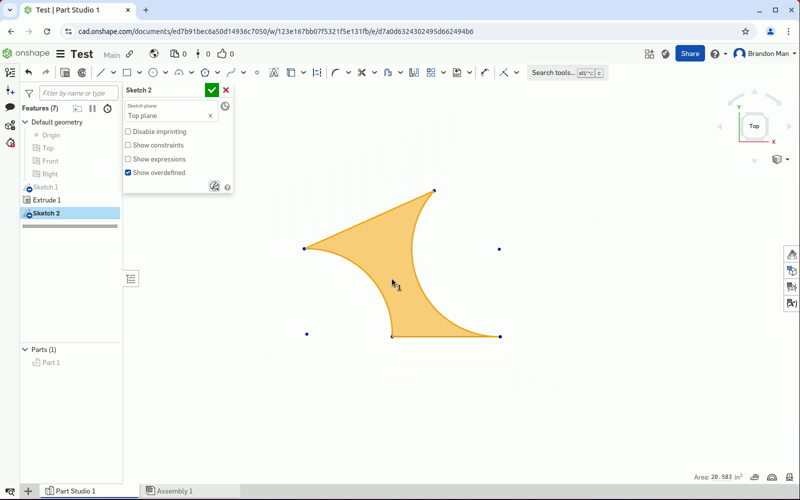
scroll(-6)
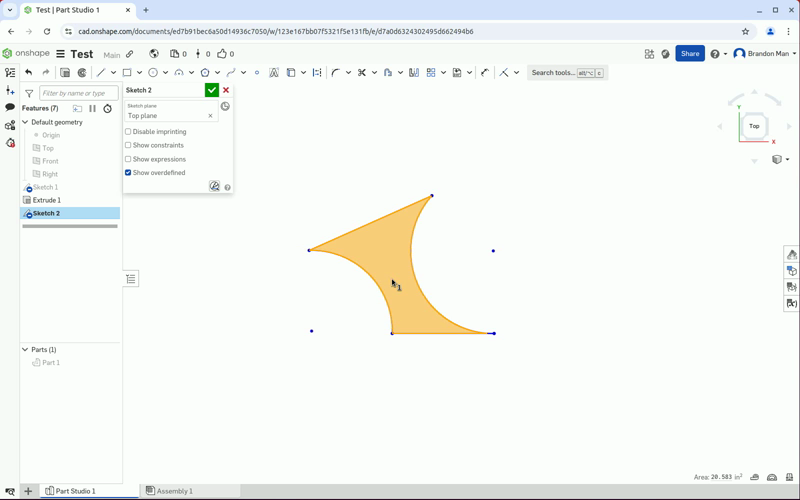
scroll(-6)
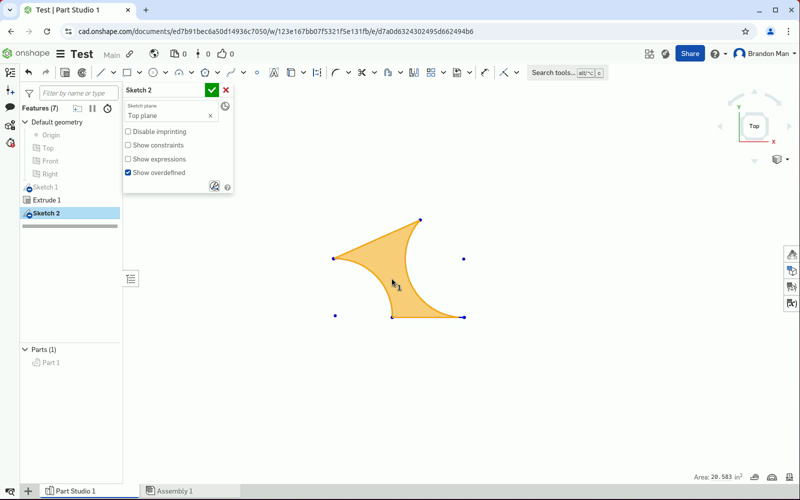
scroll(-6)
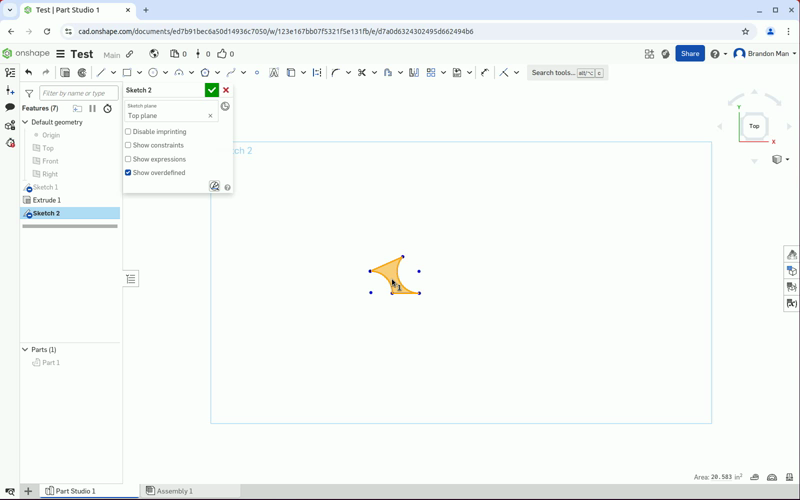
mouse_move(73, 352)
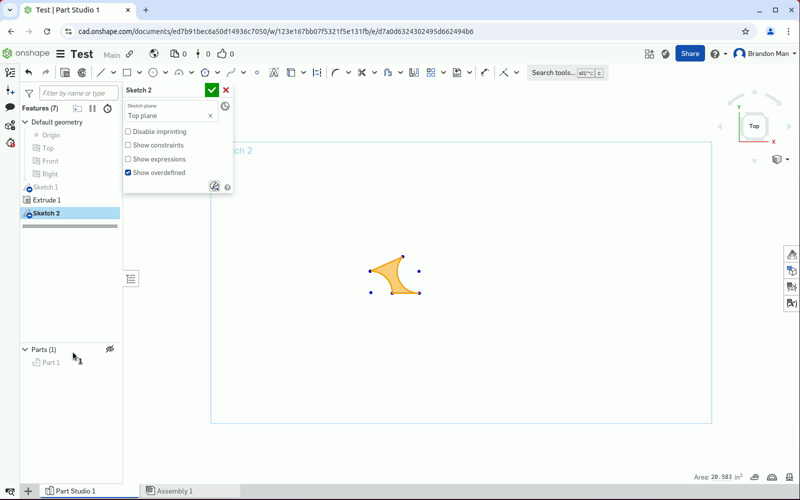
key(shift+y)
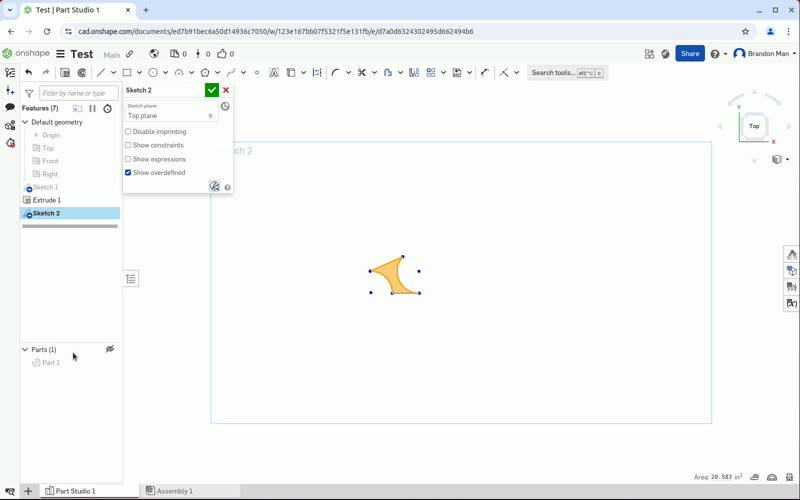
key(shift+e)
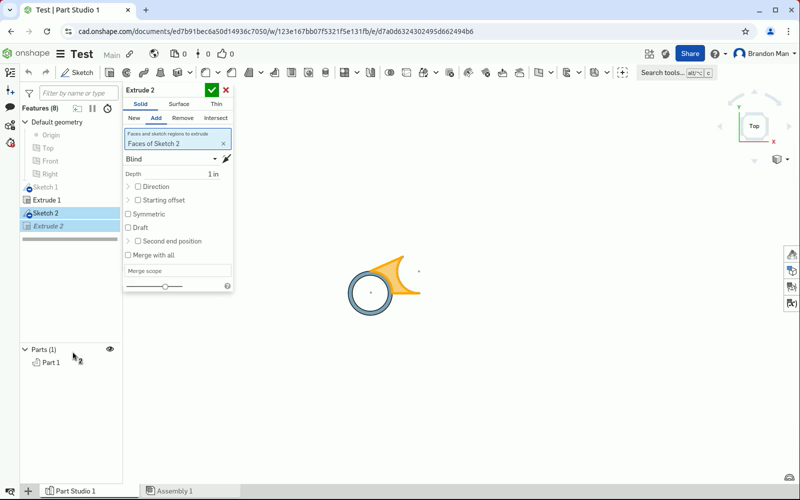
mouse_move(143, 106)
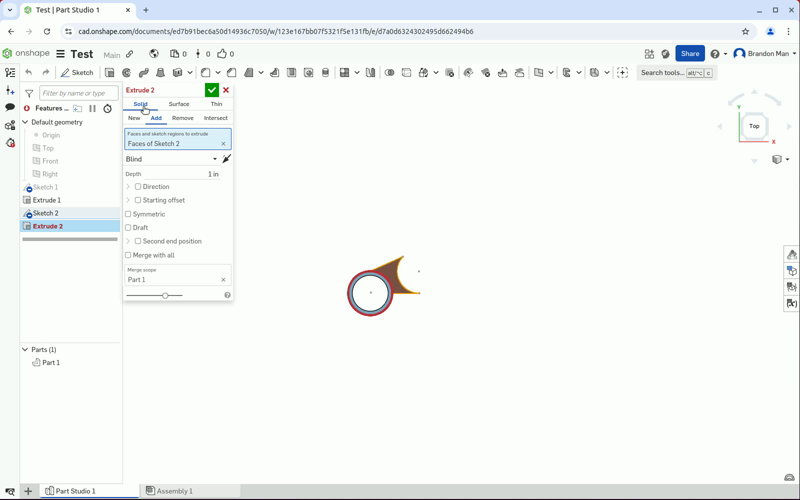
click(143, 106)
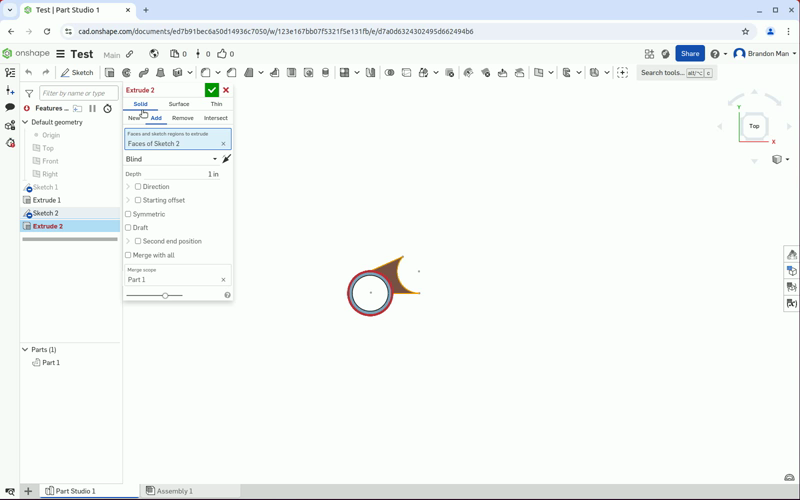
mouse_move(137, 120)
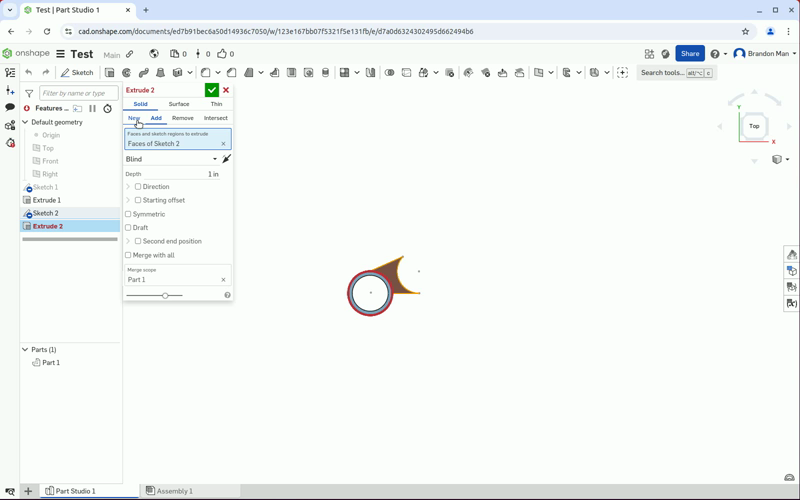
click(137, 120)
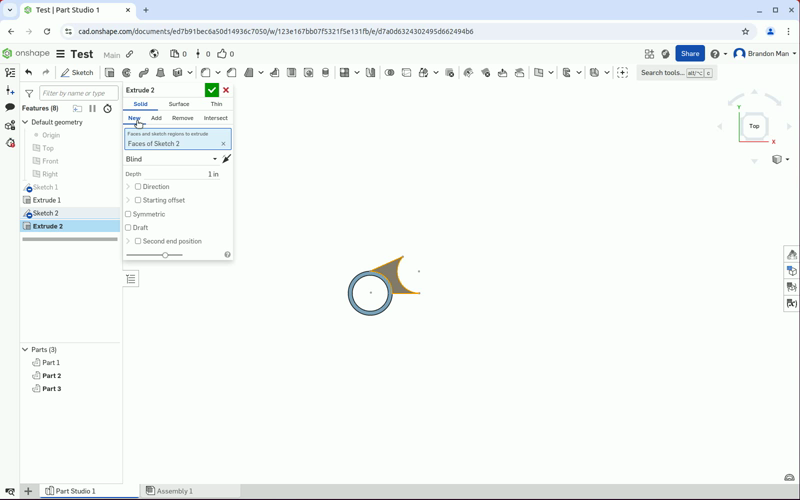
key(tab, 4)
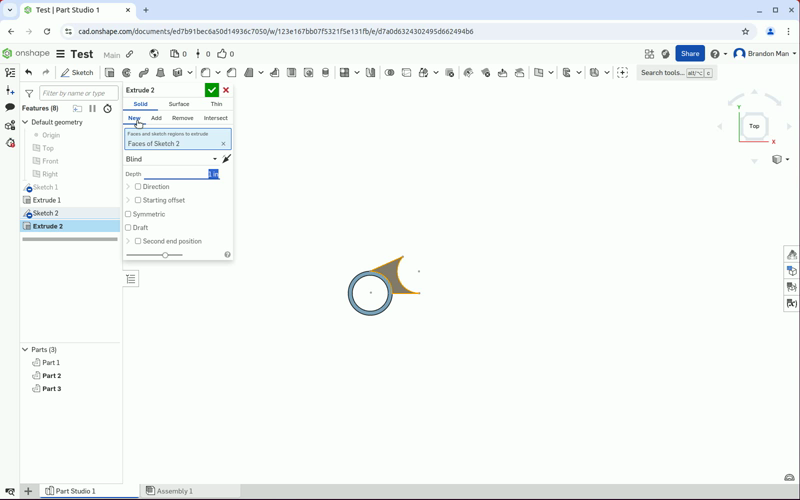
text(2.407)
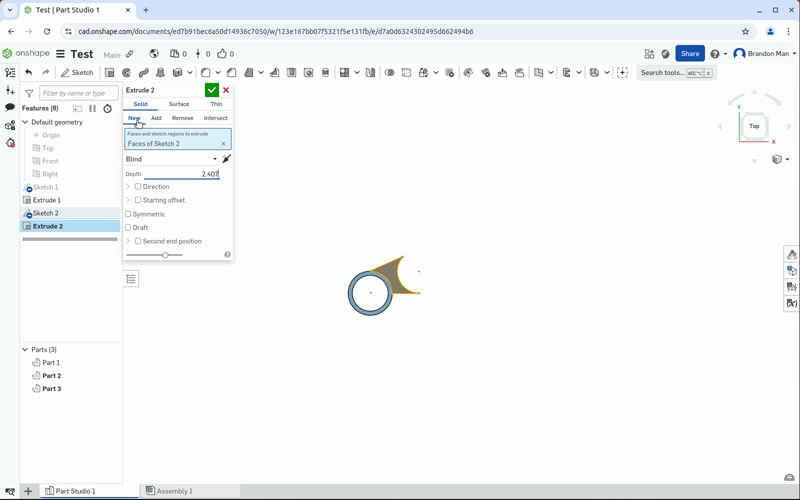
key(enter)
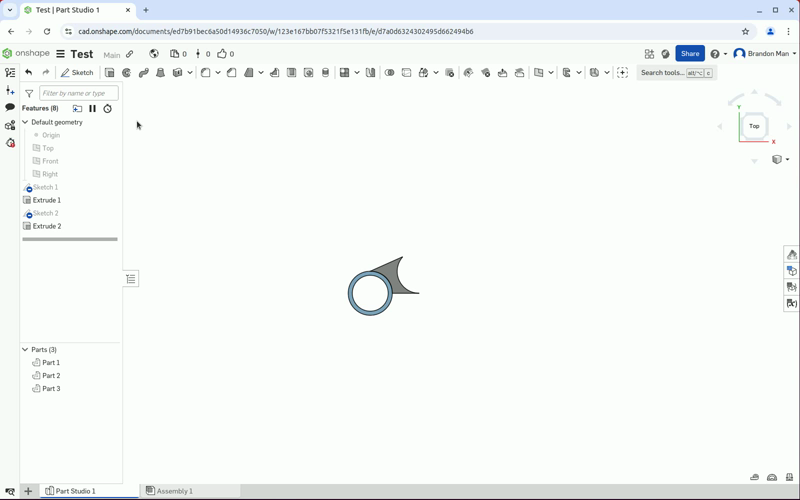
key(shift+h)
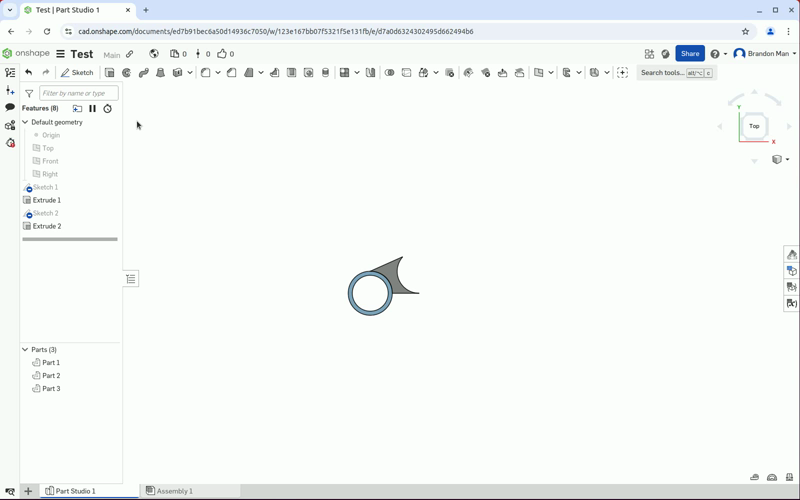
key(shift+h)
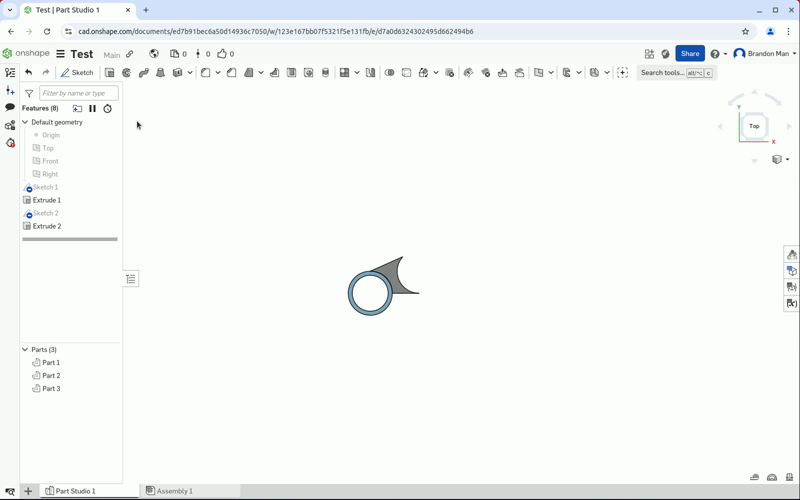
mouse_move(73, 189)
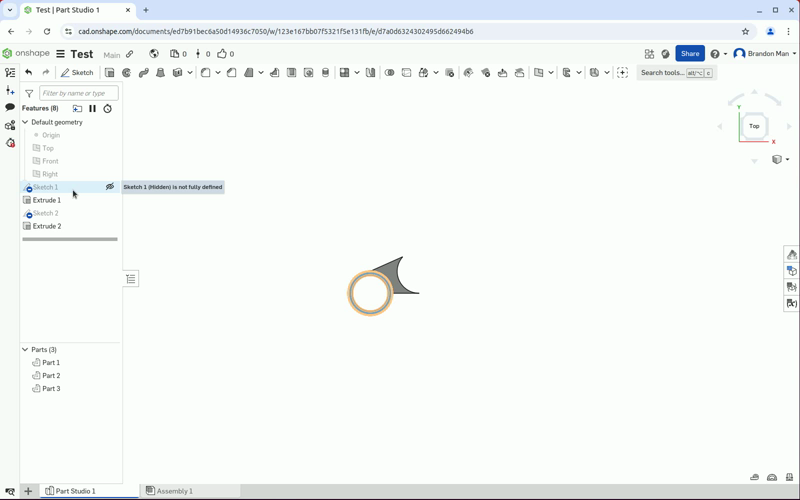
click(73, 189)
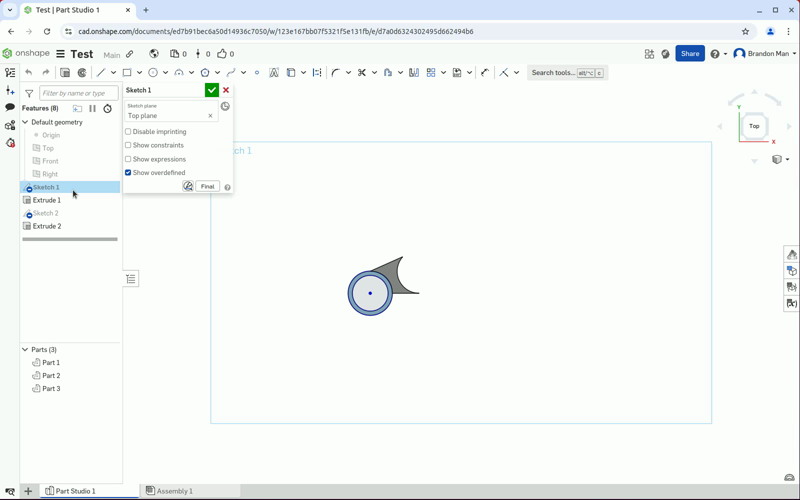
mouse_move(229, 92)
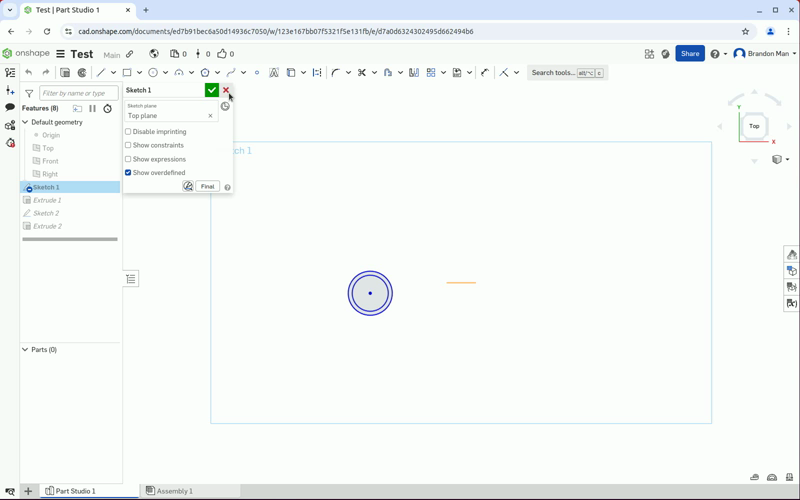
click(229, 92)
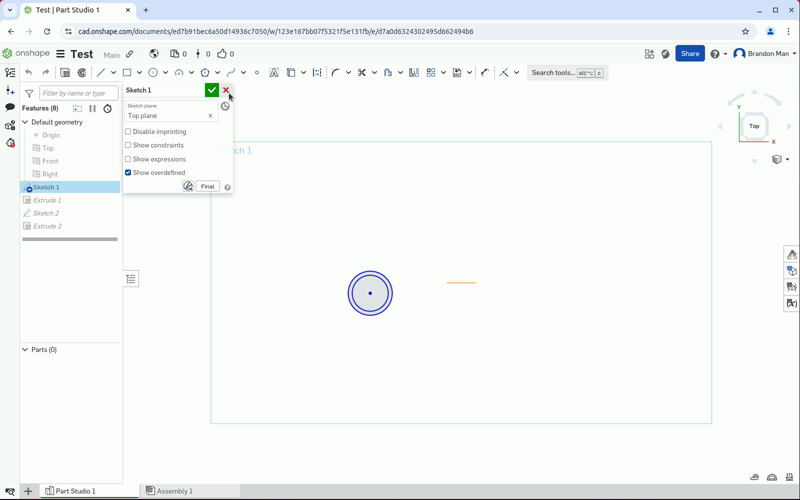
key(shift+s)
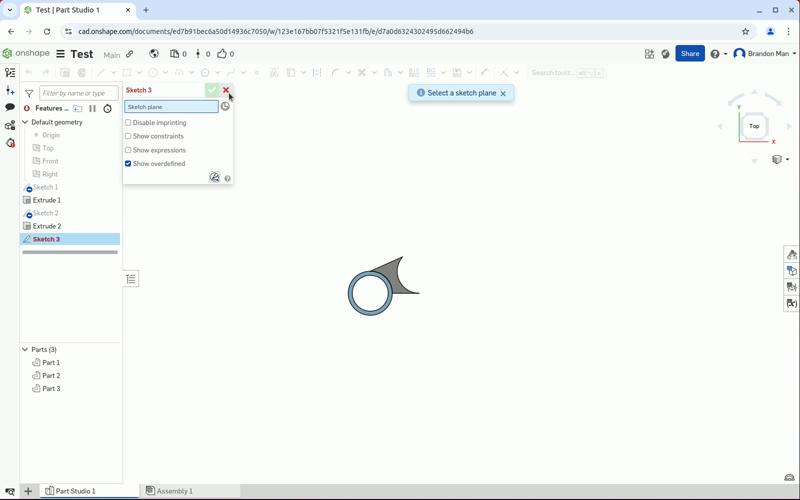
mouse_move(73, 150)
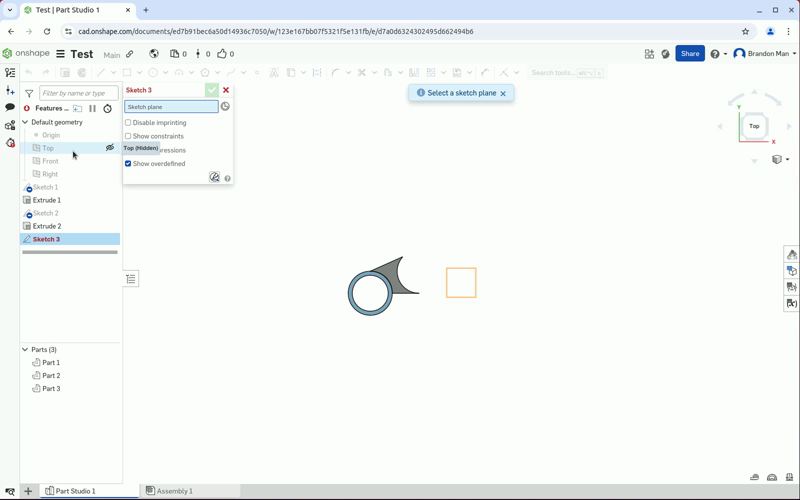
click(73, 150)
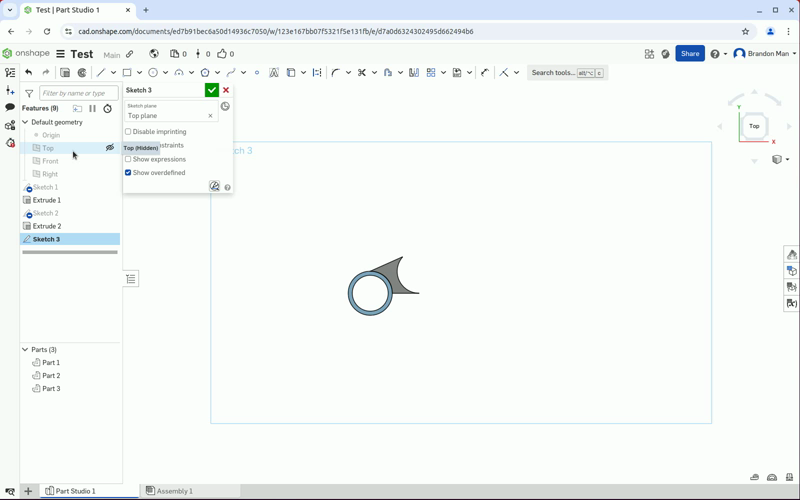
mouse_move(73, 352)
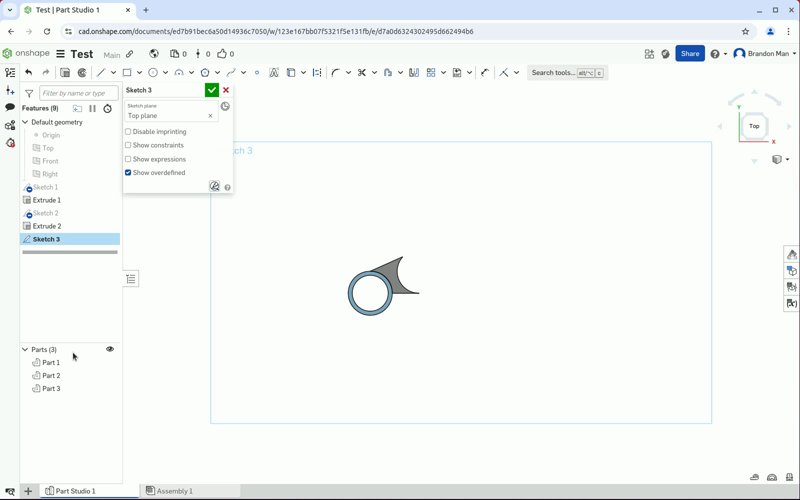
key(y)
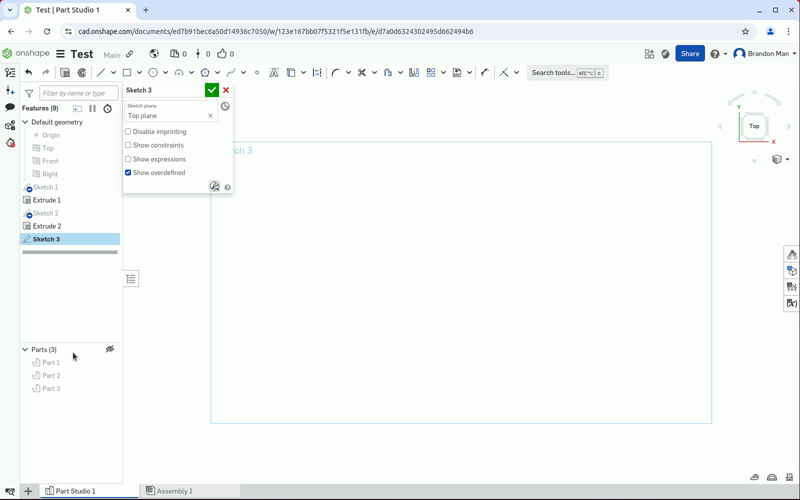
key(a)
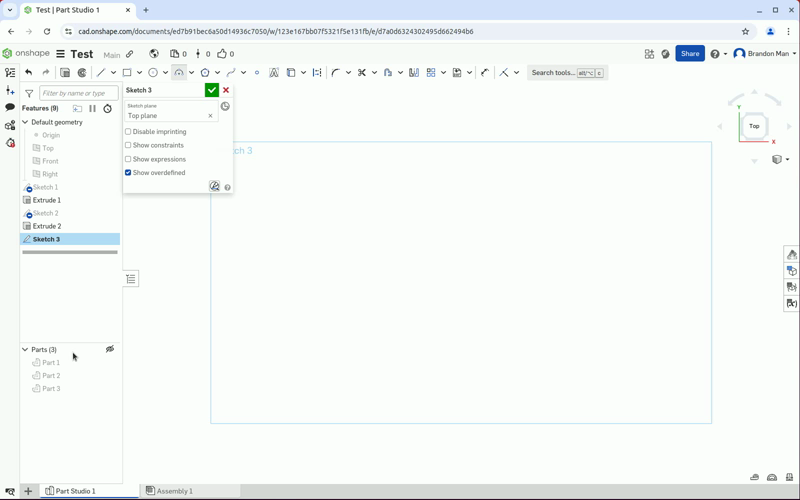
key_down(shift)
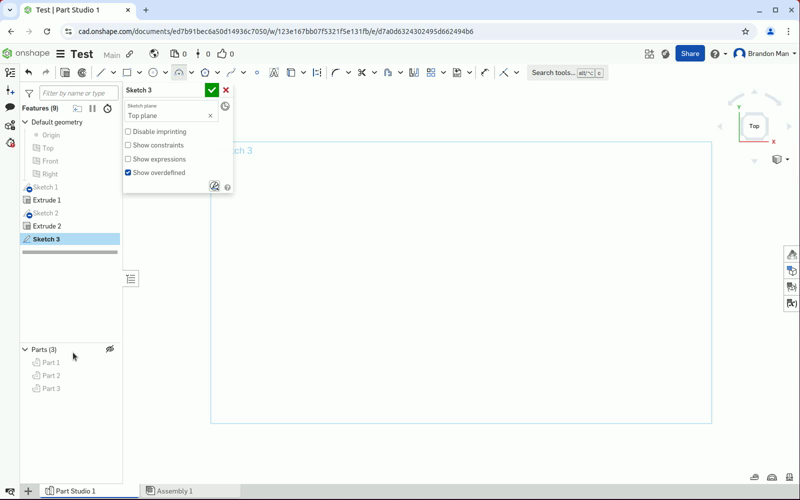
mouse_move(401, 257)
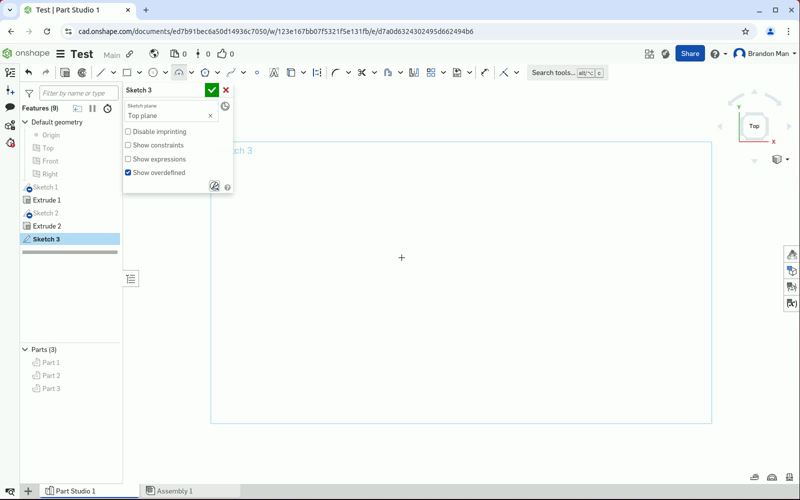
click(401, 257)
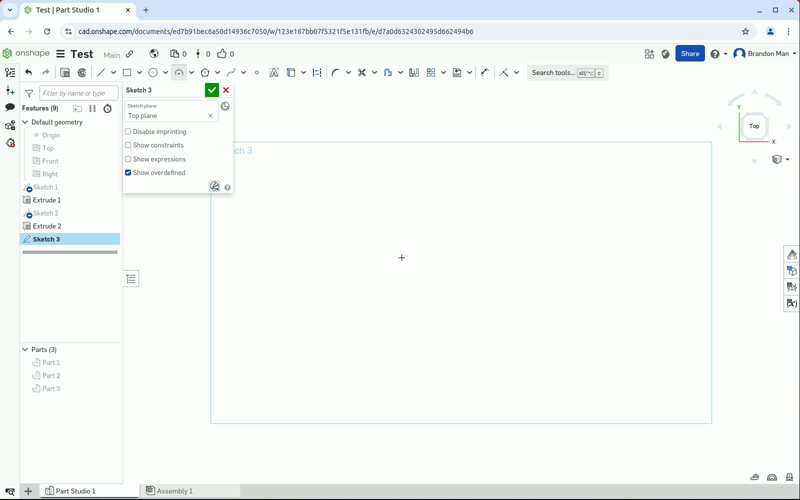
key_up(shift)
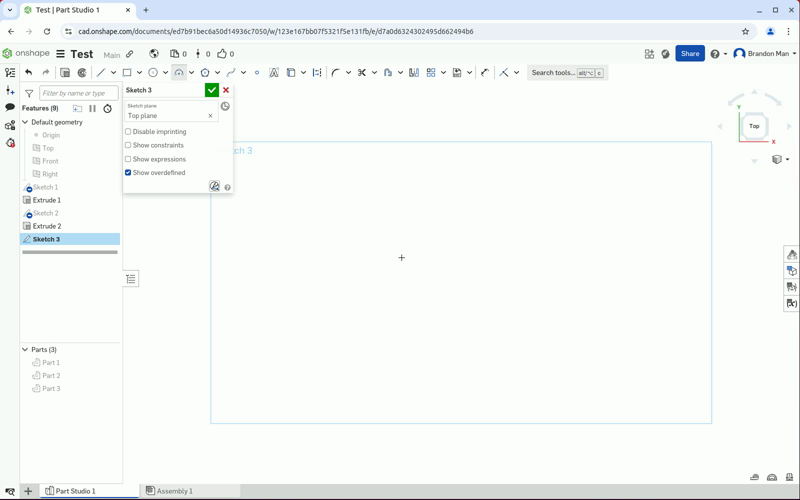
key_down(shift)
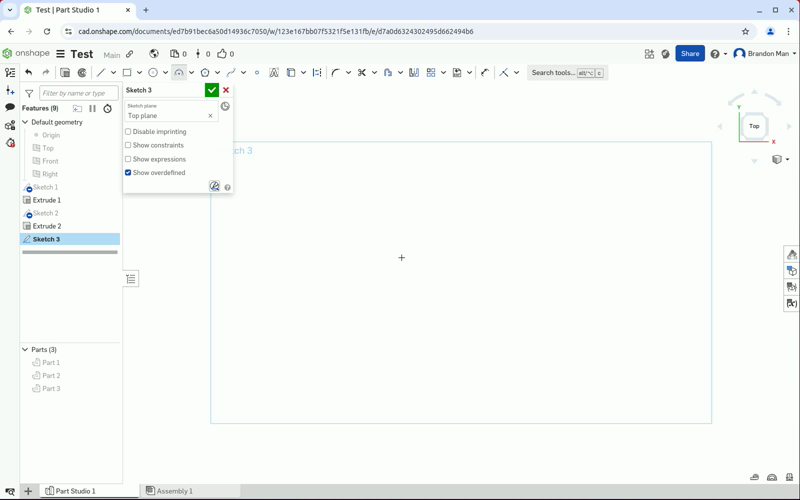
mouse_move(419, 294)
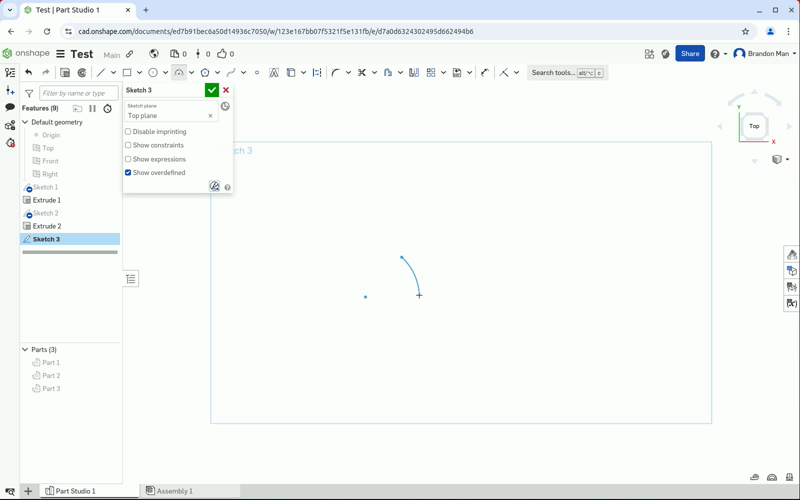
click(419, 294)
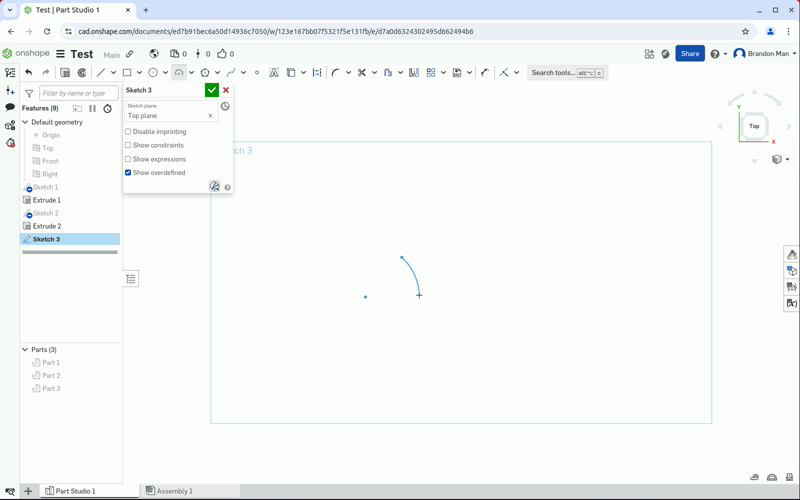
mouse_move(398, 281)
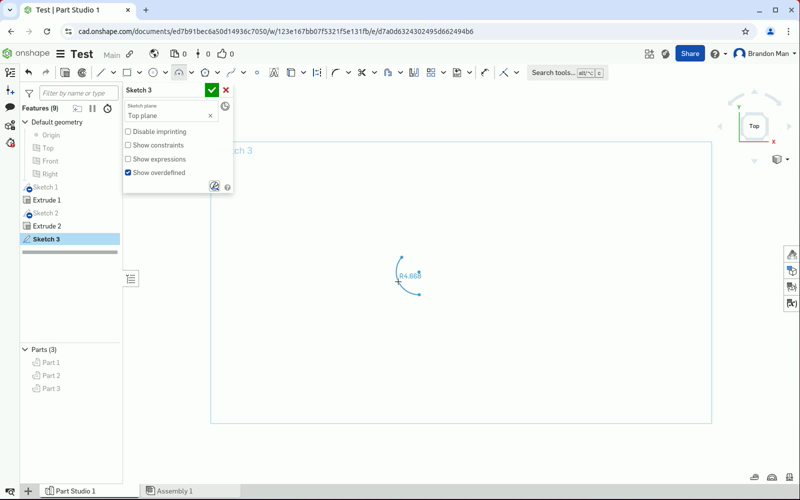
click(398, 281)
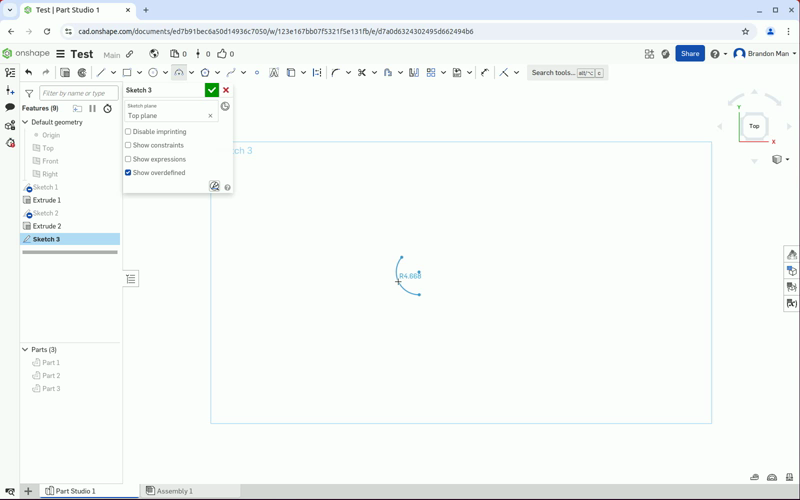
key_up(shift)
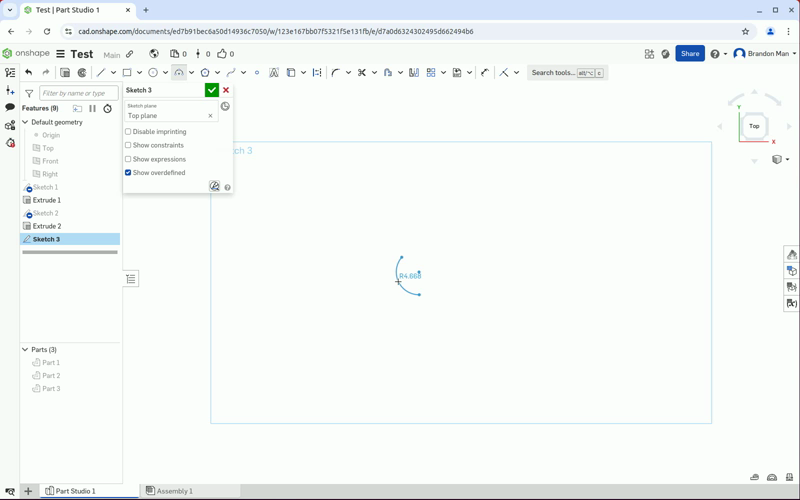
key(esc)
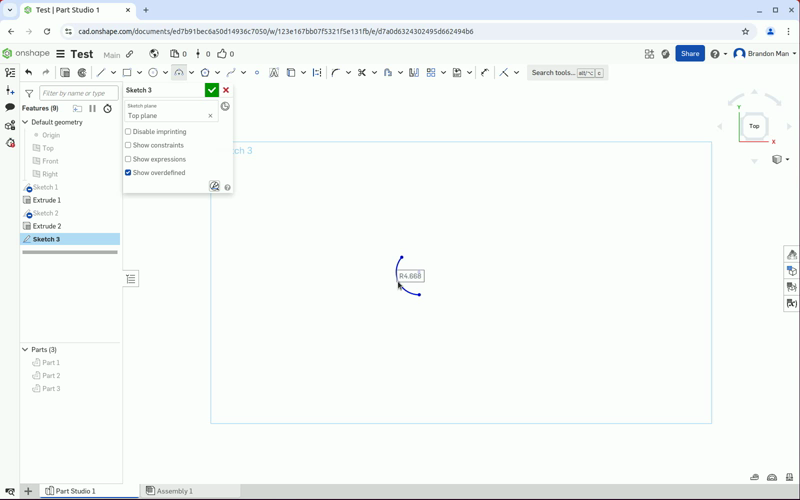
key(l)
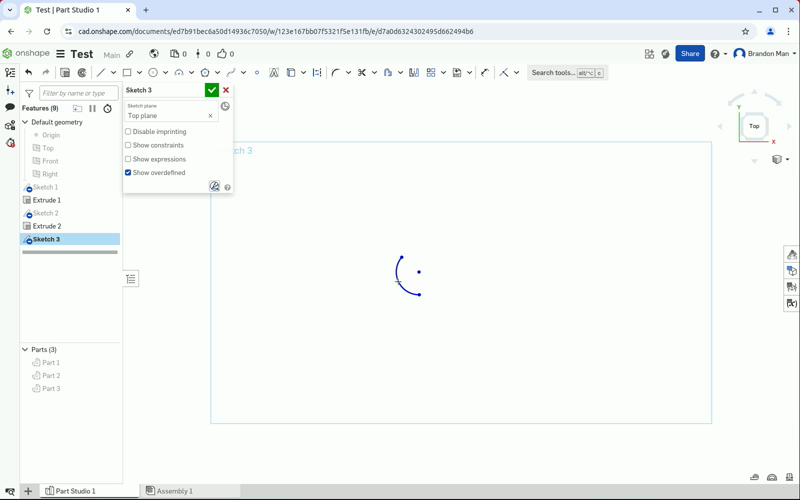
mouse_move(419, 294)
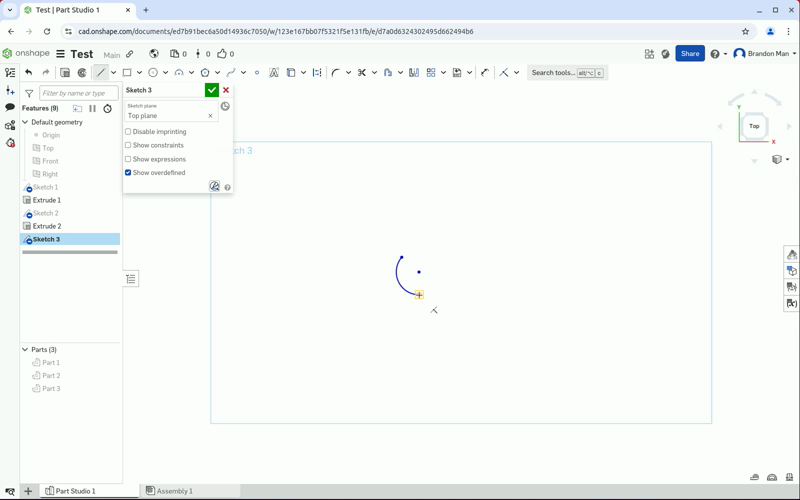
click(419, 294)
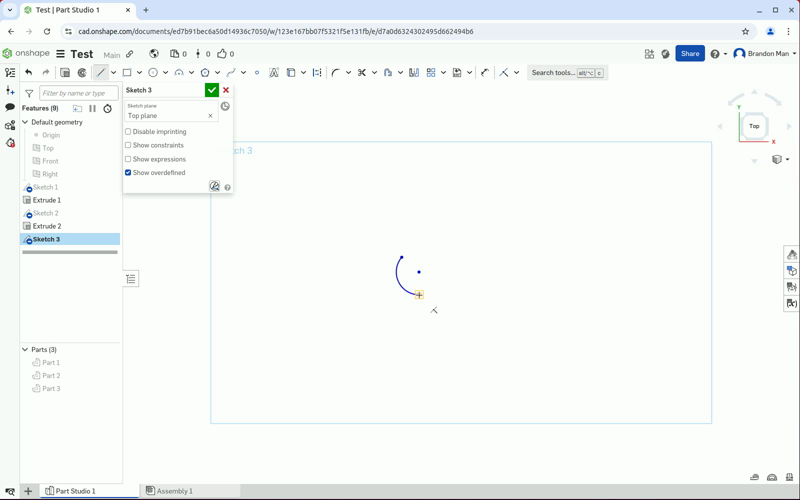
key_down(shift)
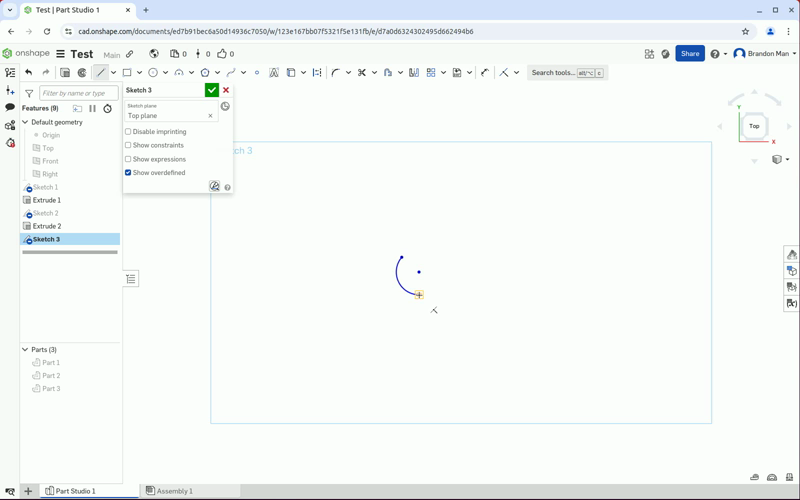
mouse_move(449, 294)
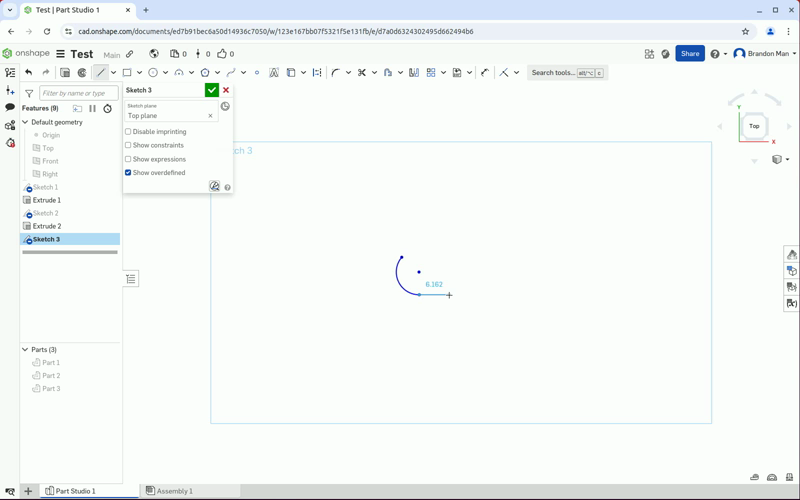
mouse_move(428, 292)
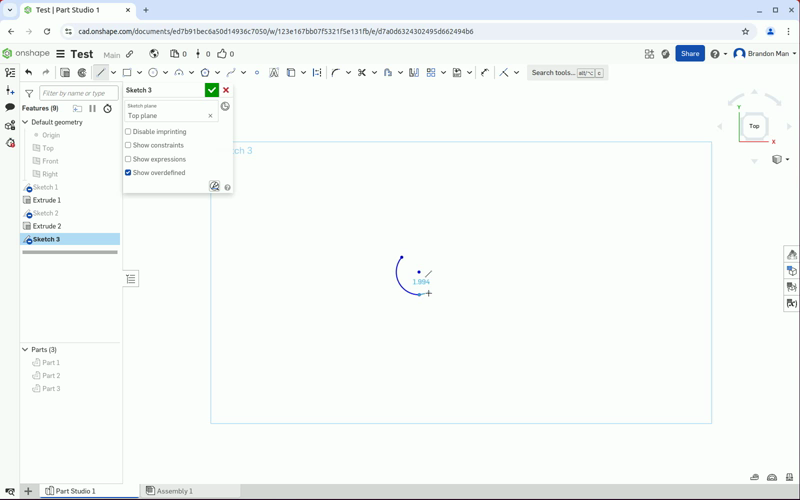
click(428, 292)
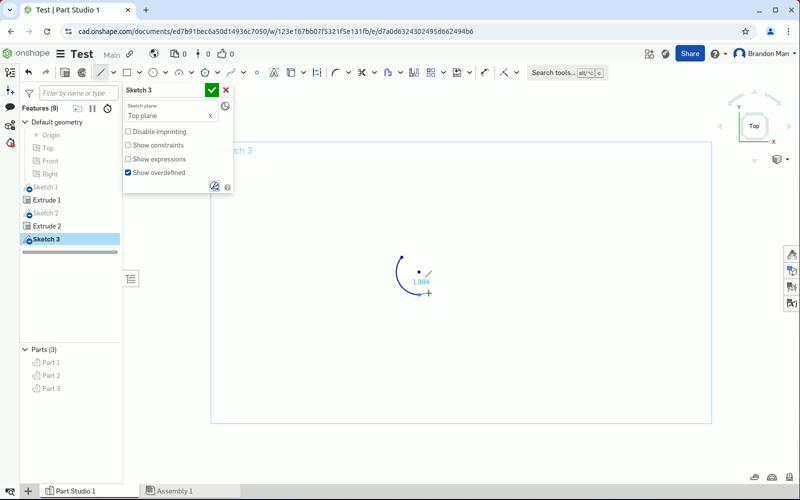
key_up(shift)
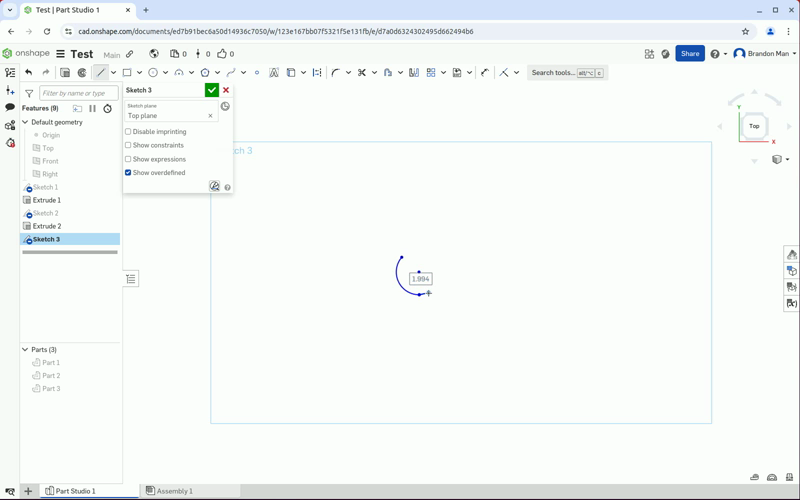
key(esc)
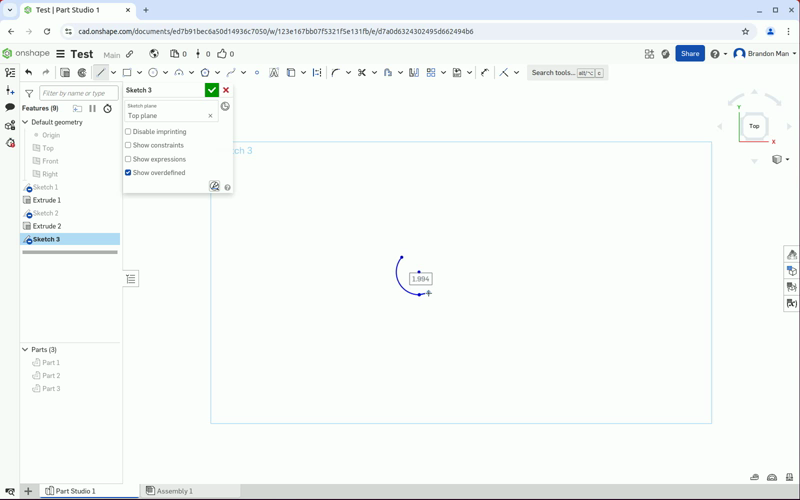
key(a)
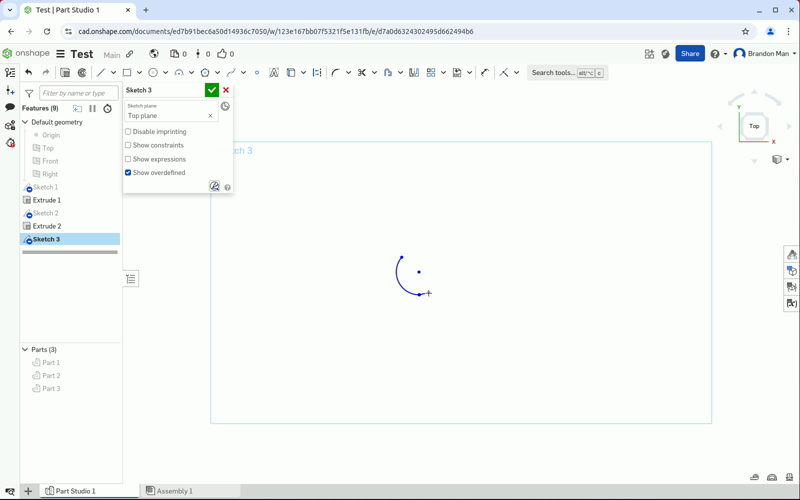
mouse_move(428, 292)
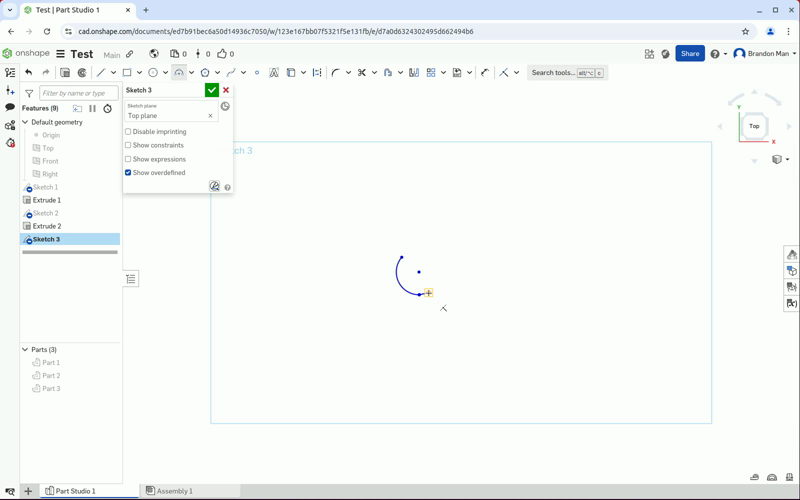
click(428, 292)
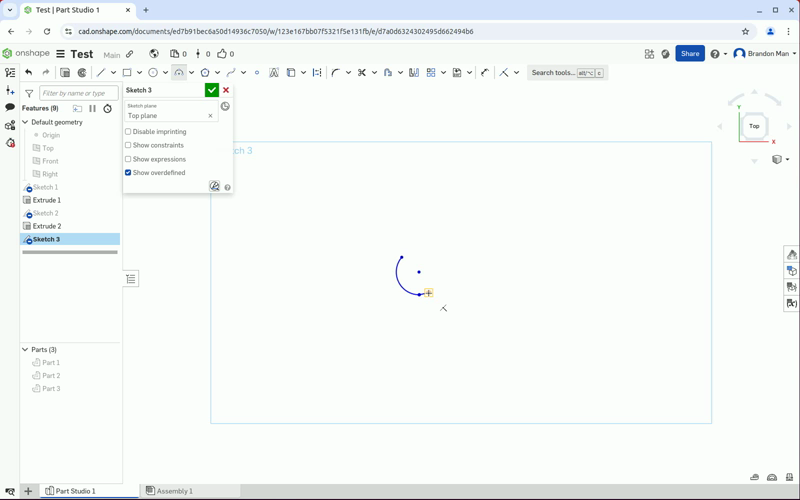
key_down(shift)
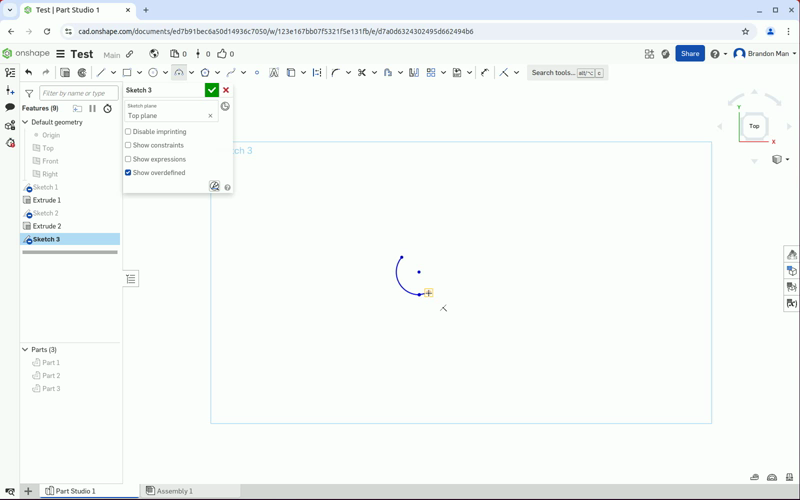
mouse_move(429, 251)
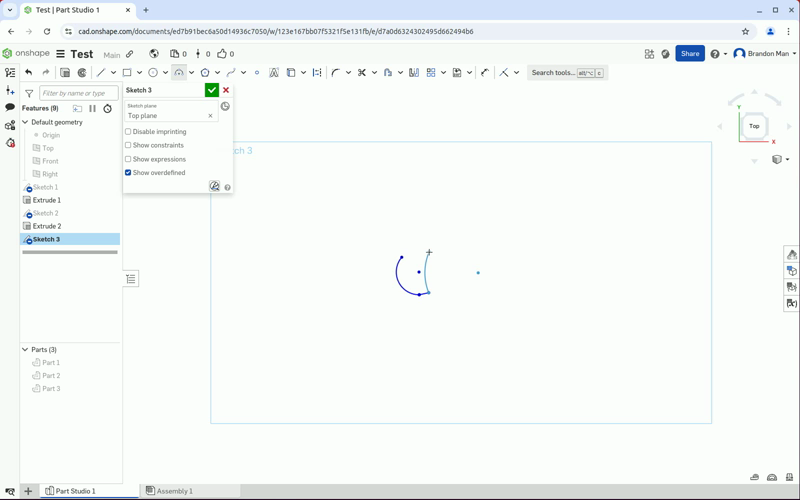
click(429, 251)
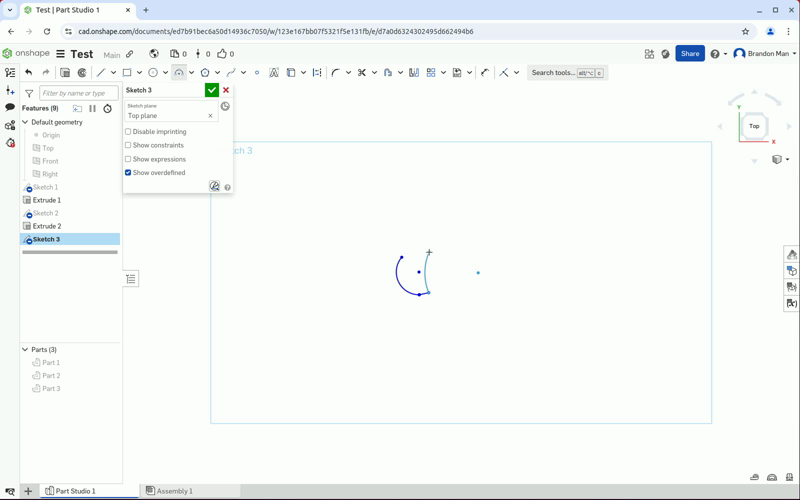
mouse_move(441, 272)
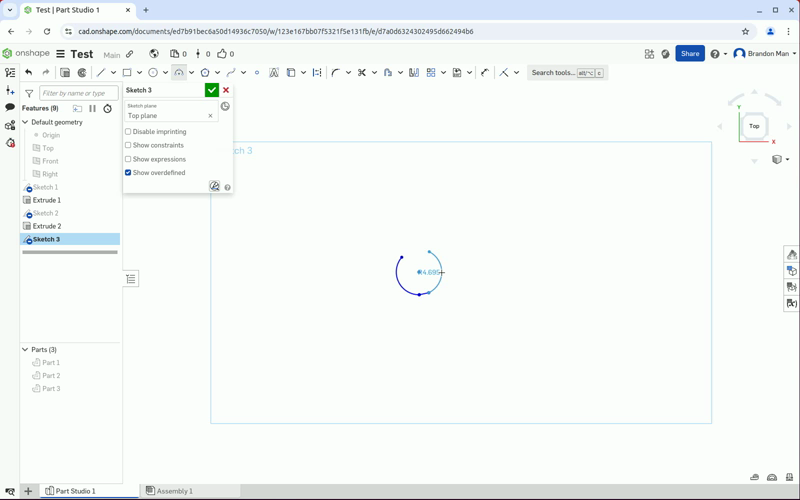
click(441, 272)
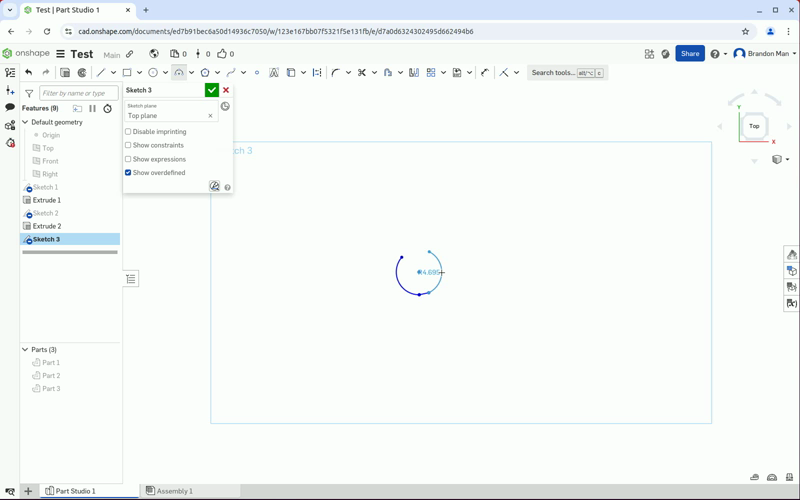
key_up(shift)
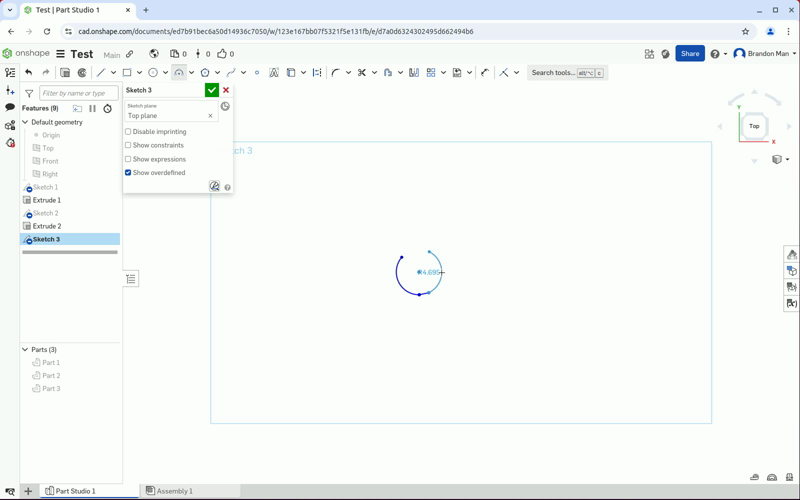
key(esc)
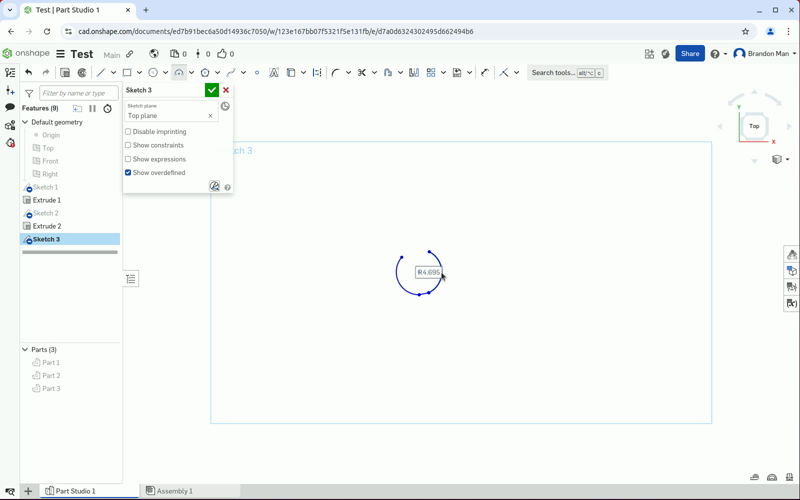
key(l)
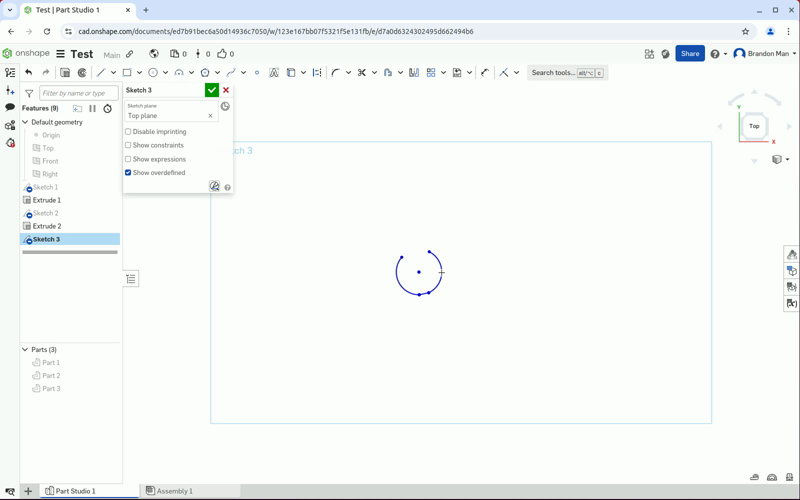
mouse_move(429, 251)
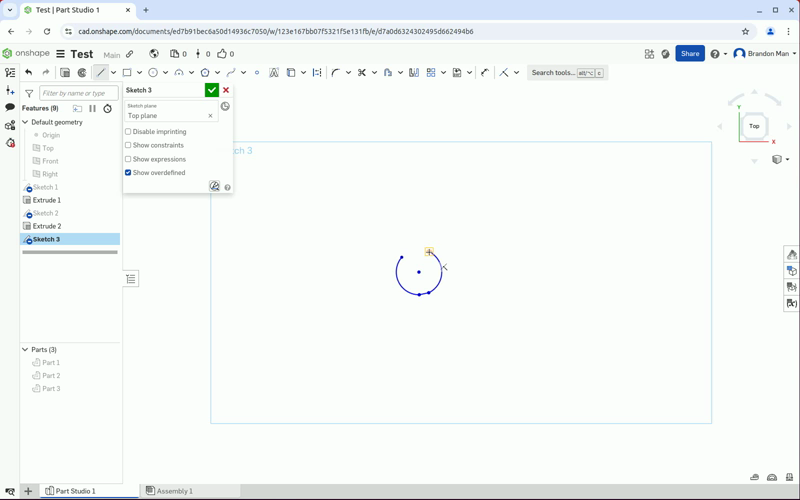
click(429, 251)
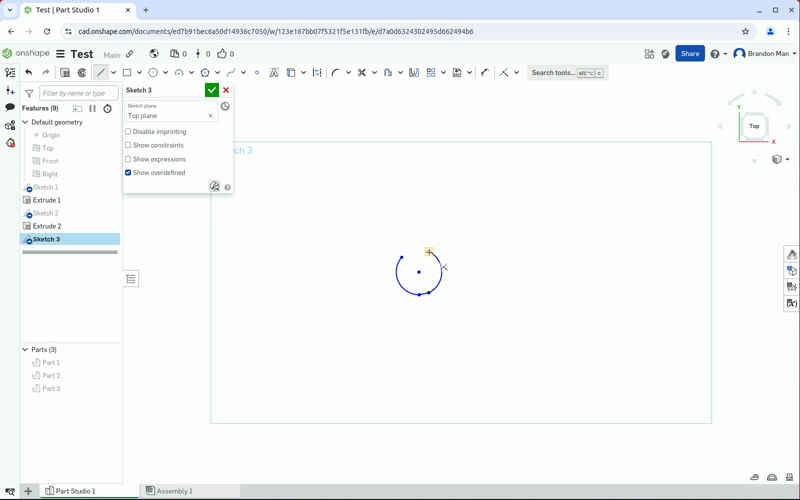
key_down(shift)
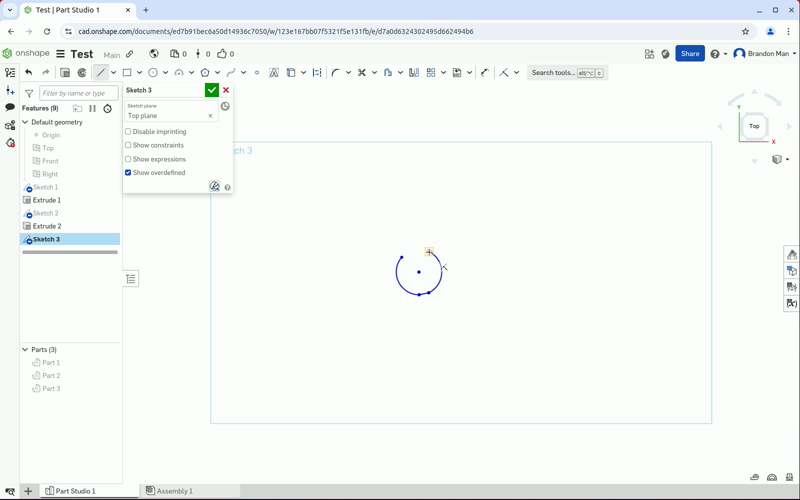
mouse_move(459, 251)
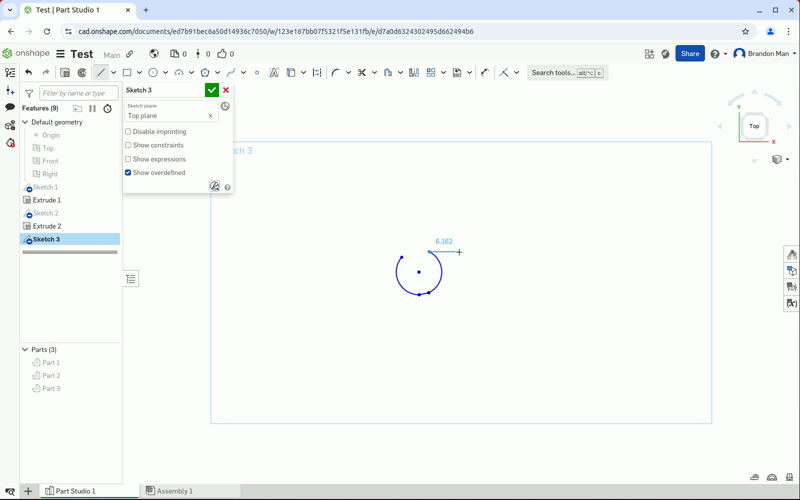
mouse_move(419, 249)
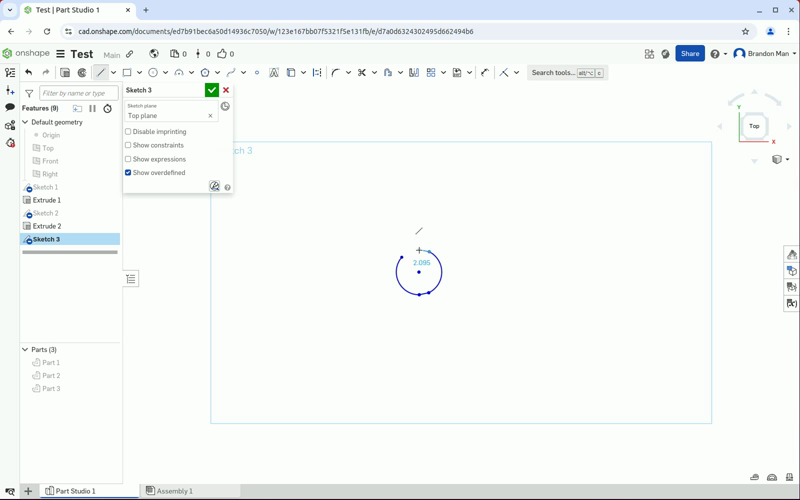
click(419, 249)
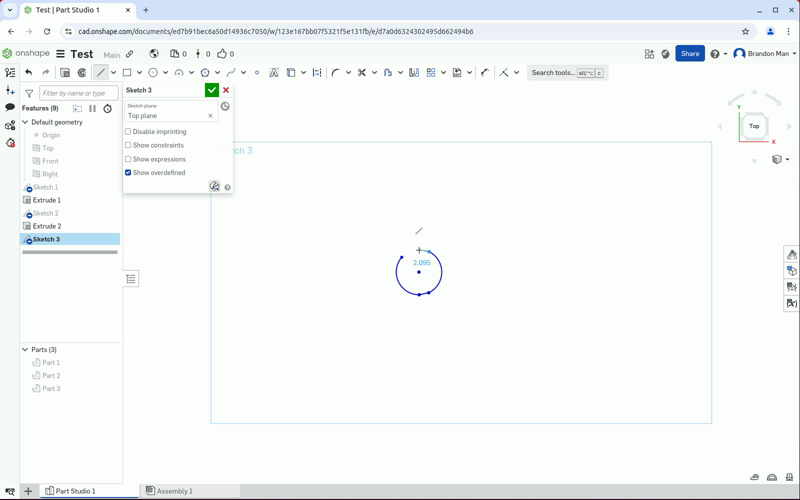
key_up(shift)
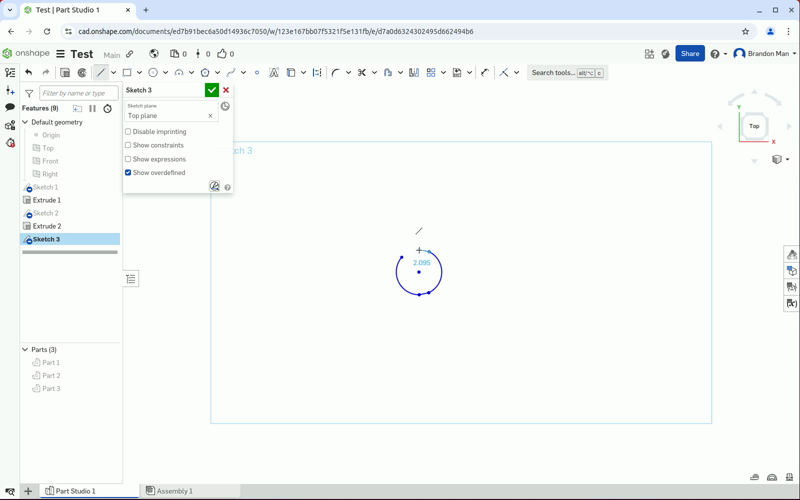
mouse_move(449, 249)
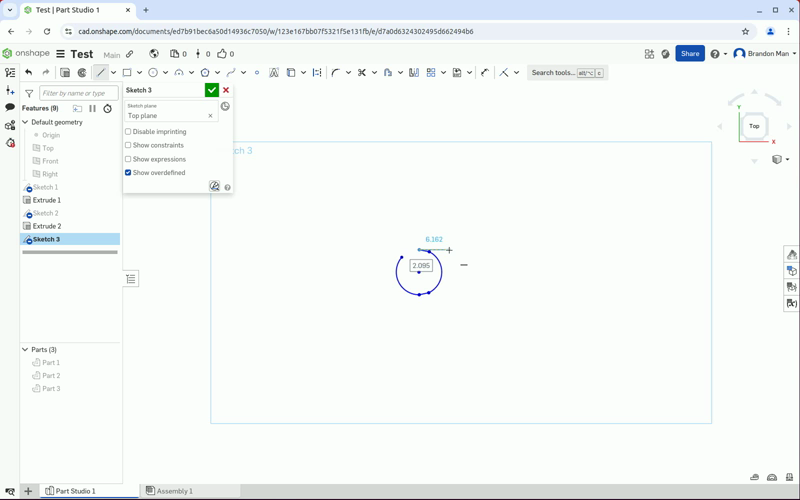
key_down(shift)
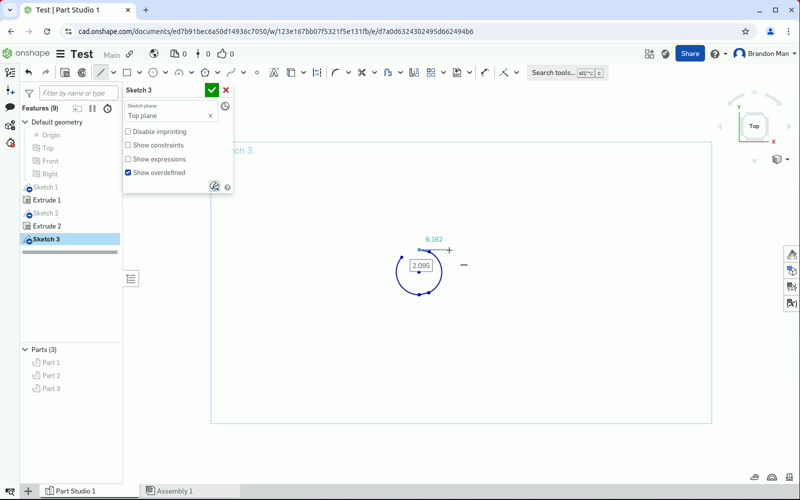
mouse_move(401, 257)
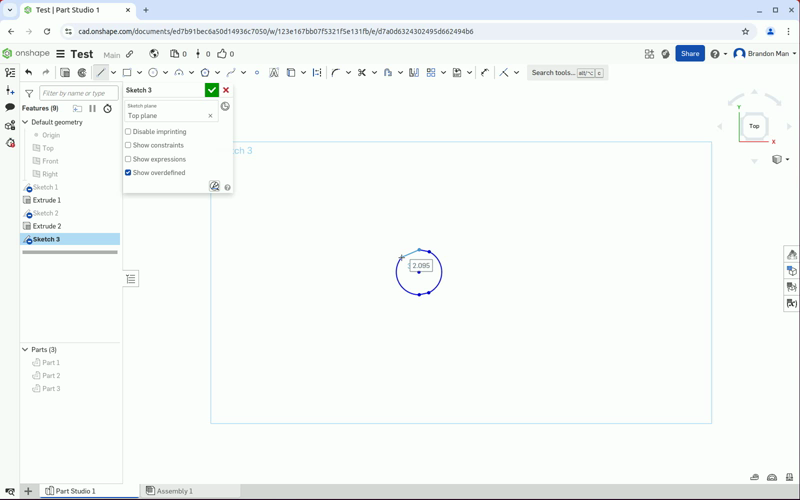
key_up(shift)
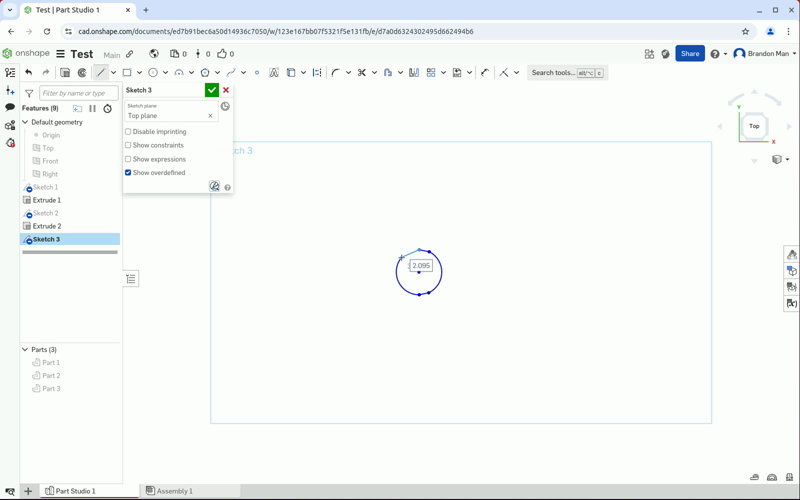
click(401, 257)
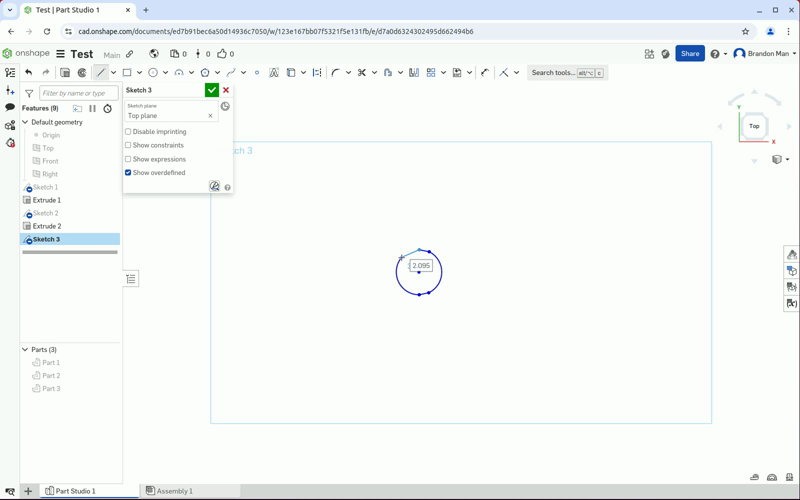
key(esc)
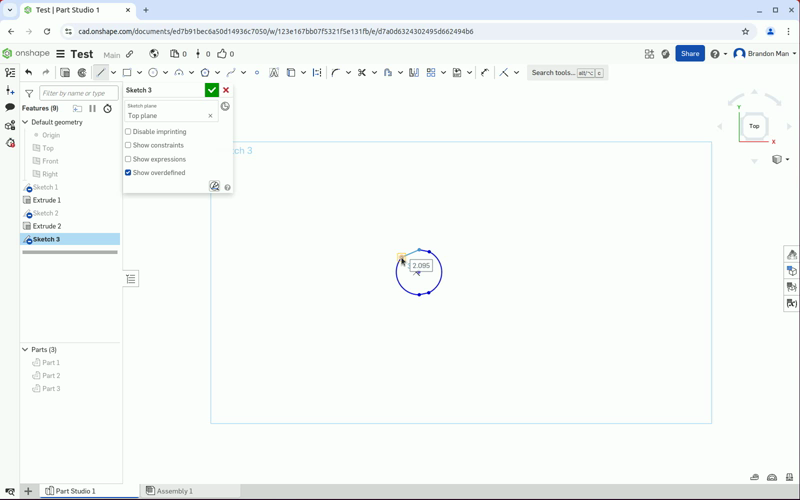
key(c)
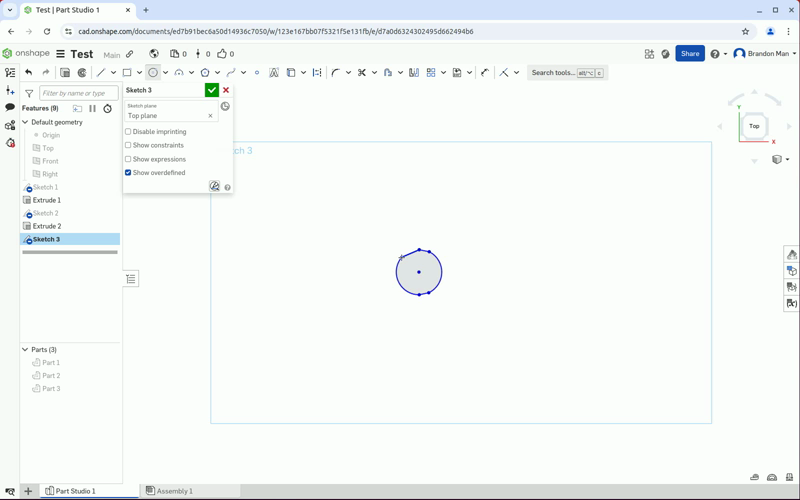
key_down(shift)
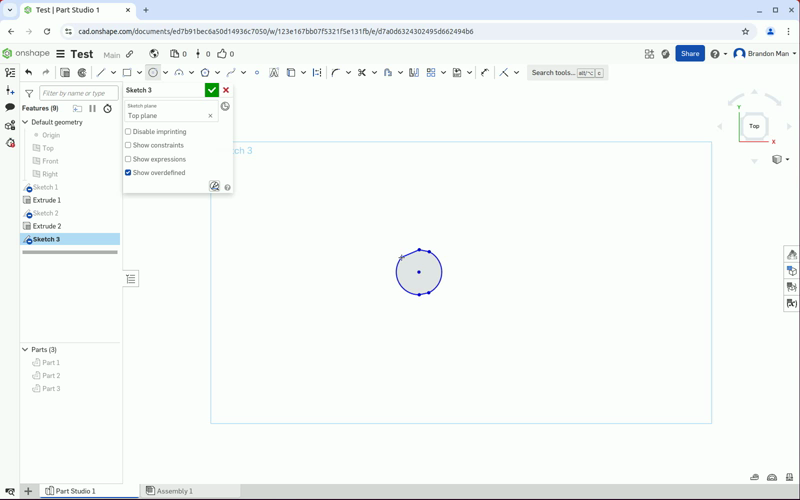
mouse_move(419, 272)
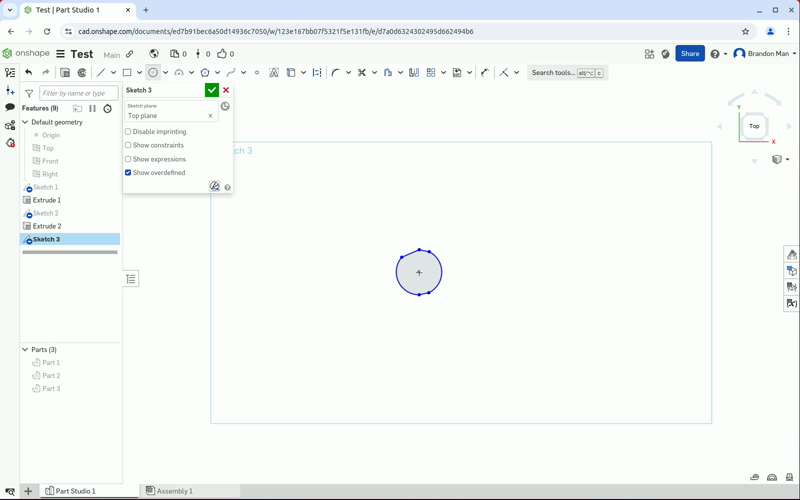
click(419, 272)
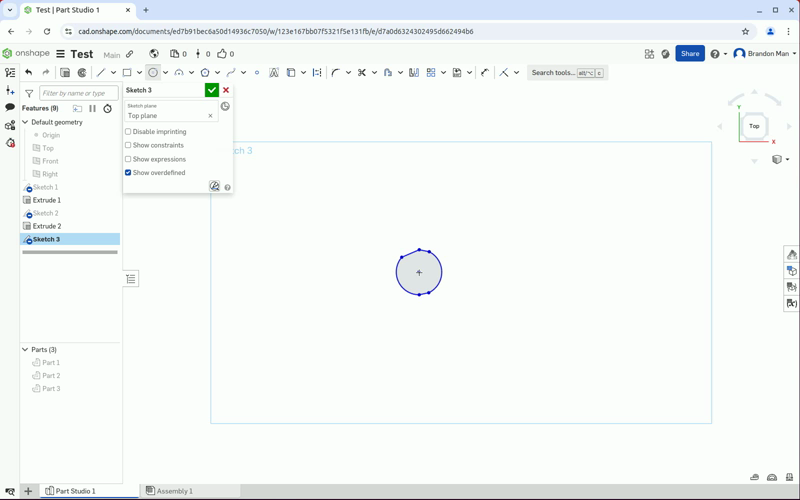
key_up(shift)
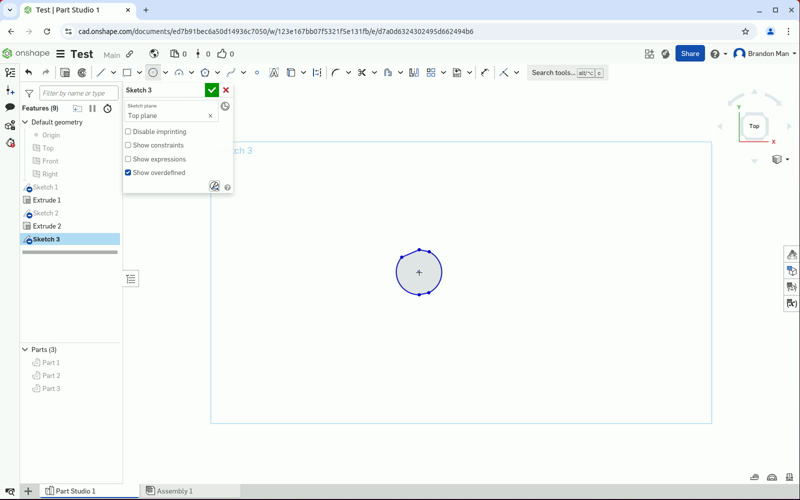
mouse_move(437, 272)
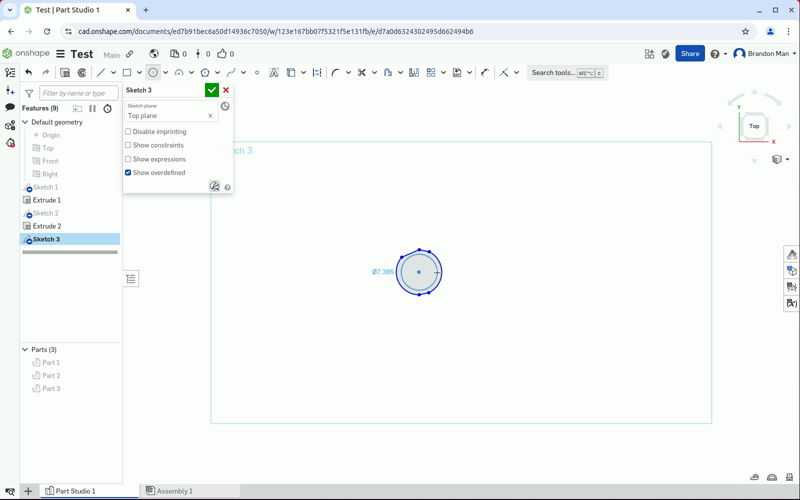
scroll(6)
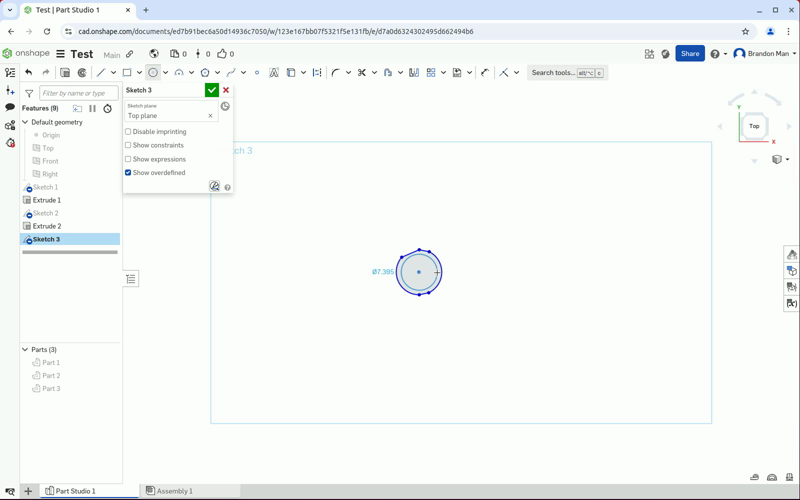
scroll(6)
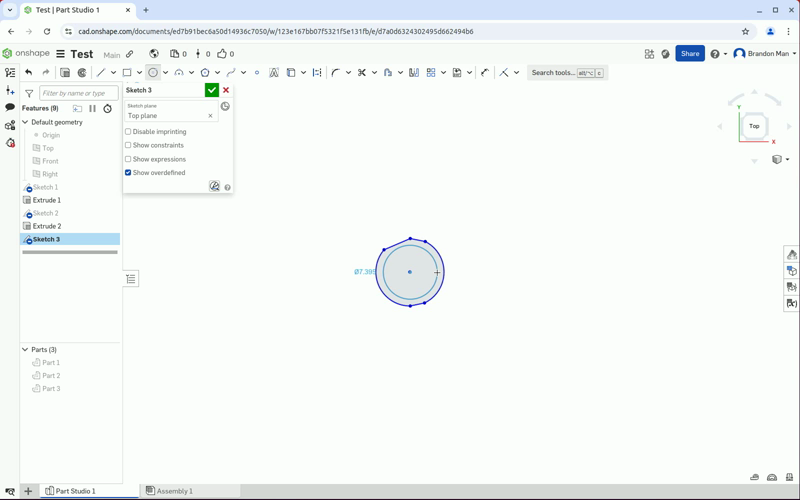
scroll(6)
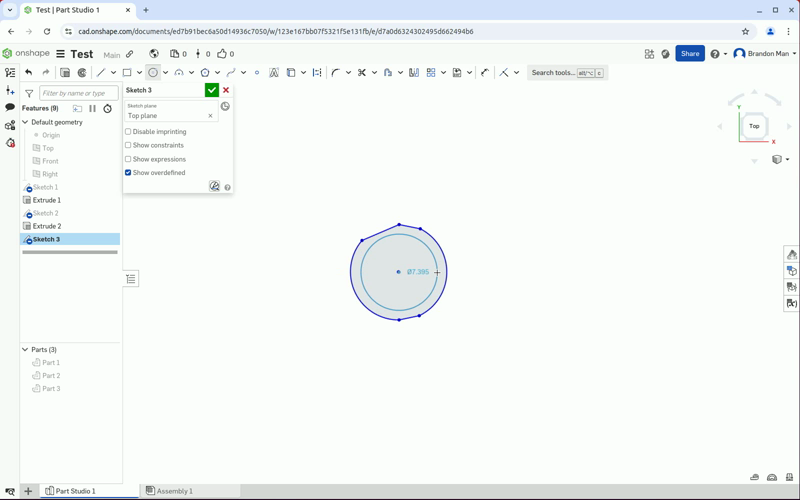
scroll(6)
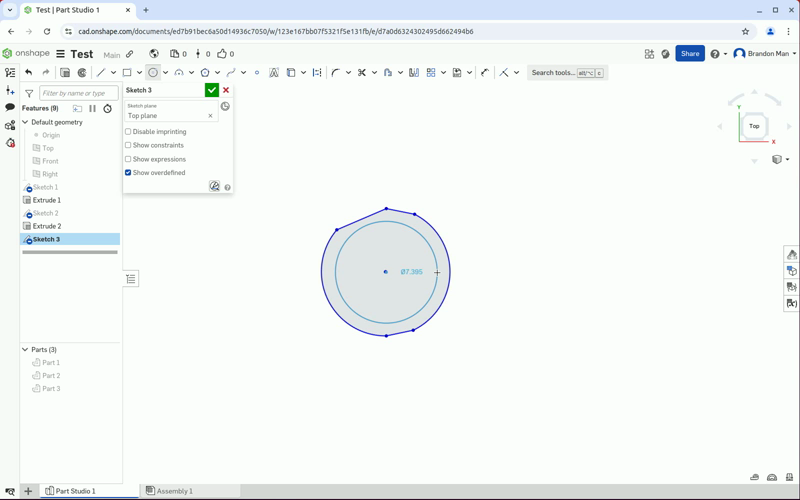
scroll(6)
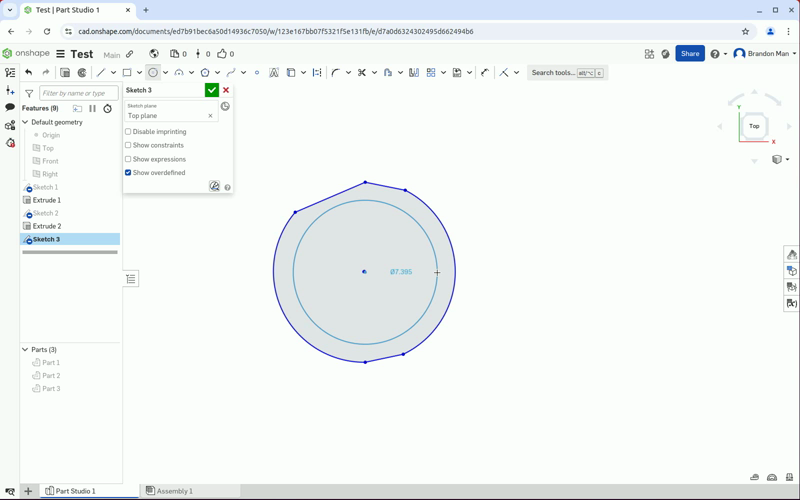
scroll(6)
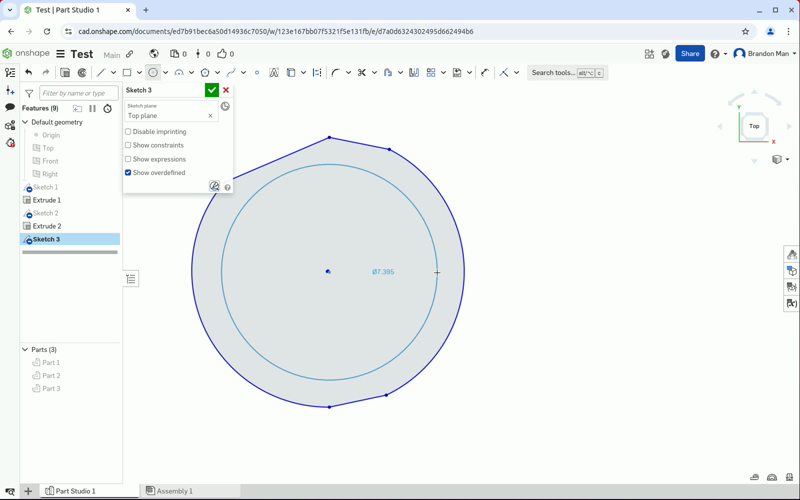
scroll(6)
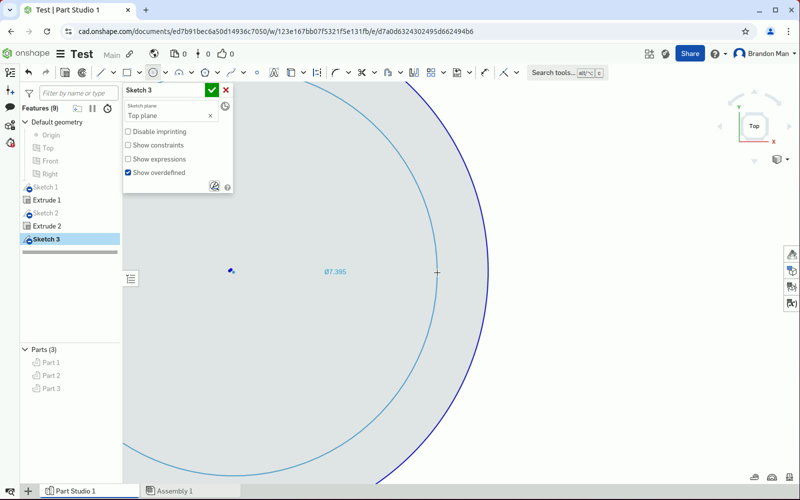
click(437, 272)
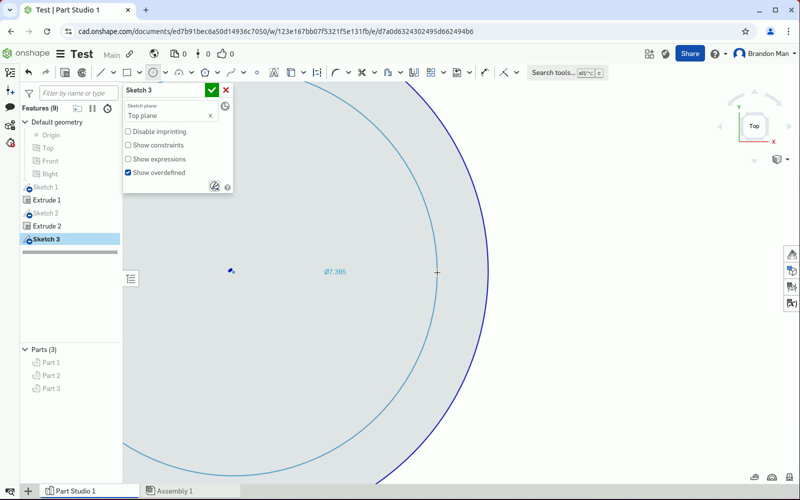
scroll(-6)
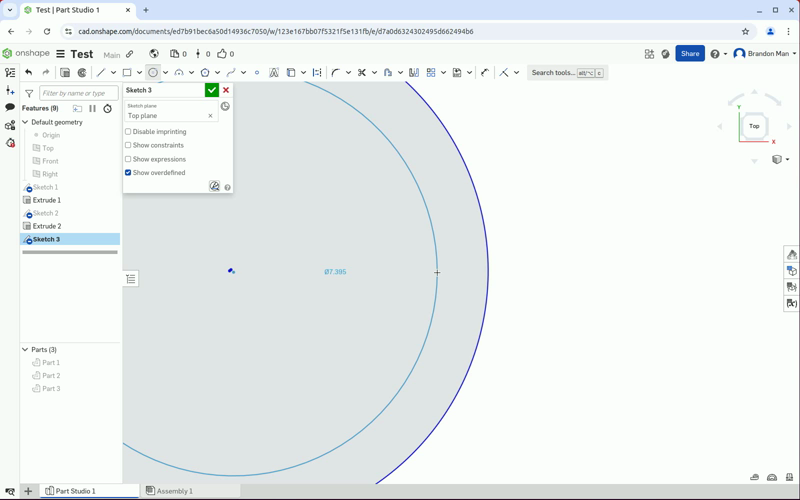
scroll(-6)
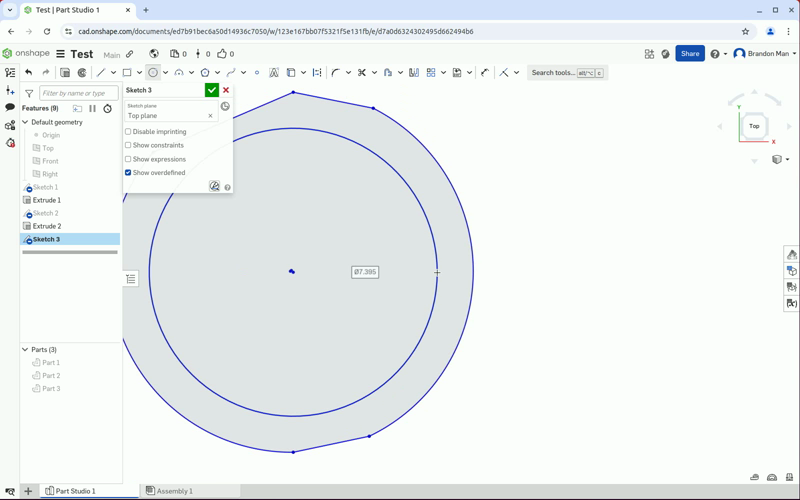
scroll(-6)
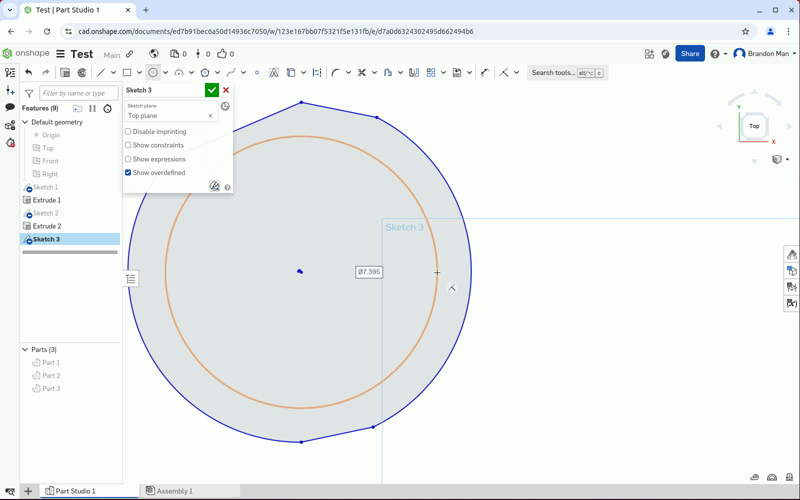
scroll(-6)
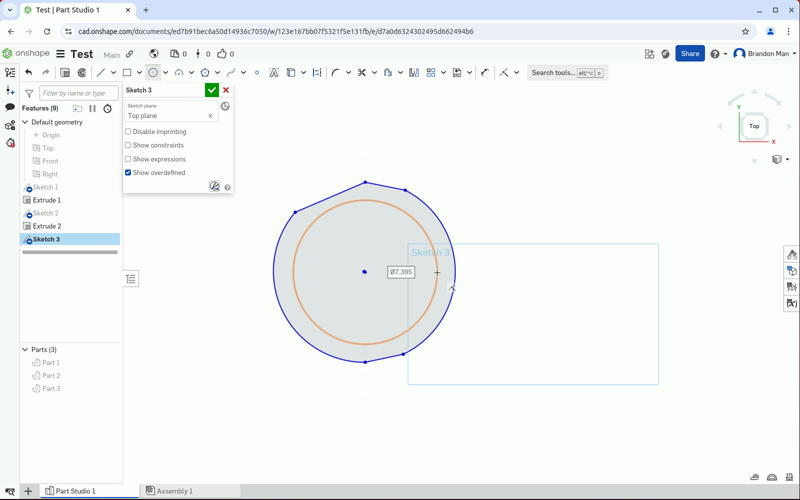
scroll(-6)
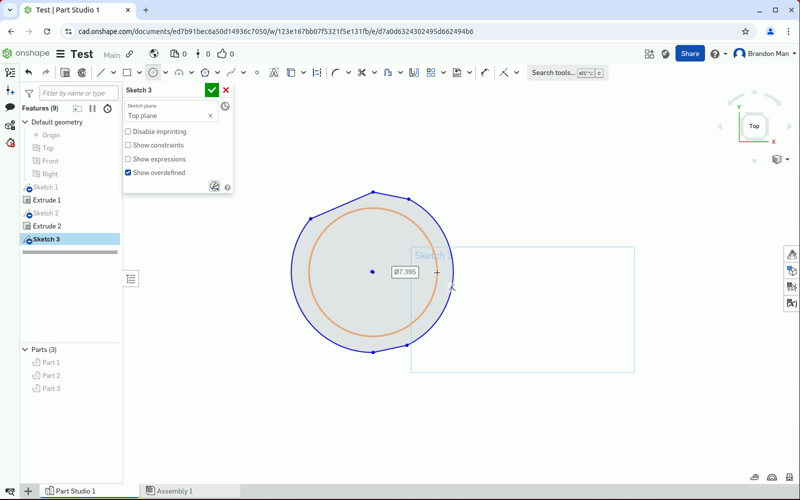
scroll(-6)
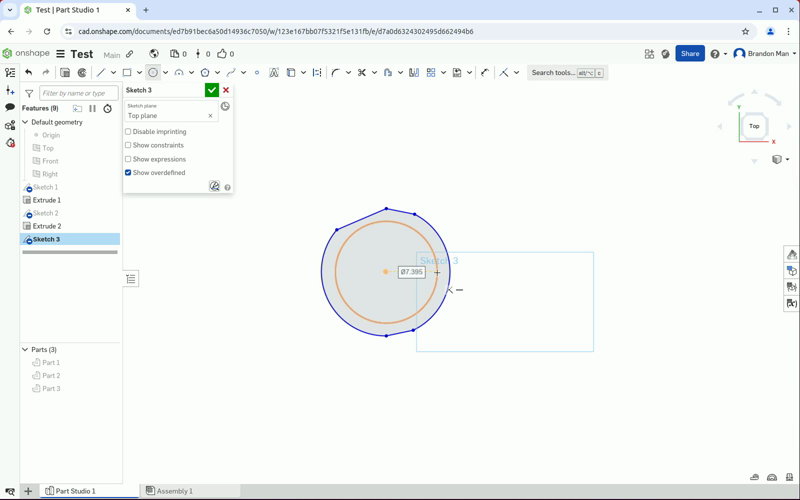
scroll(-6)
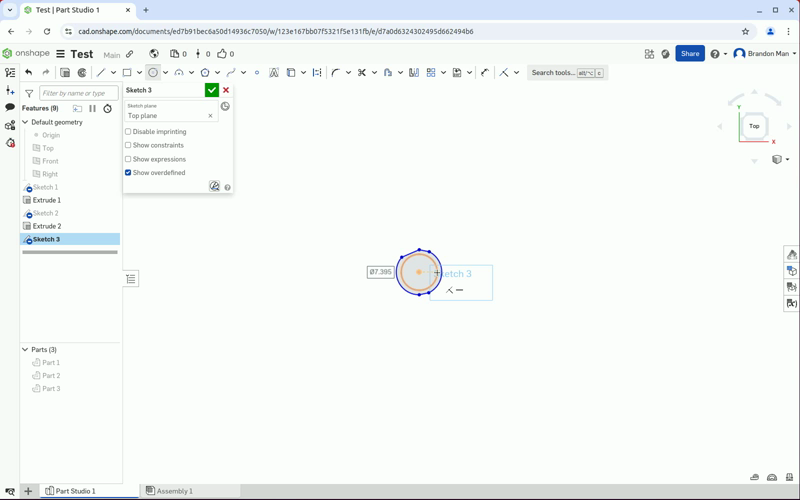
key(esc)
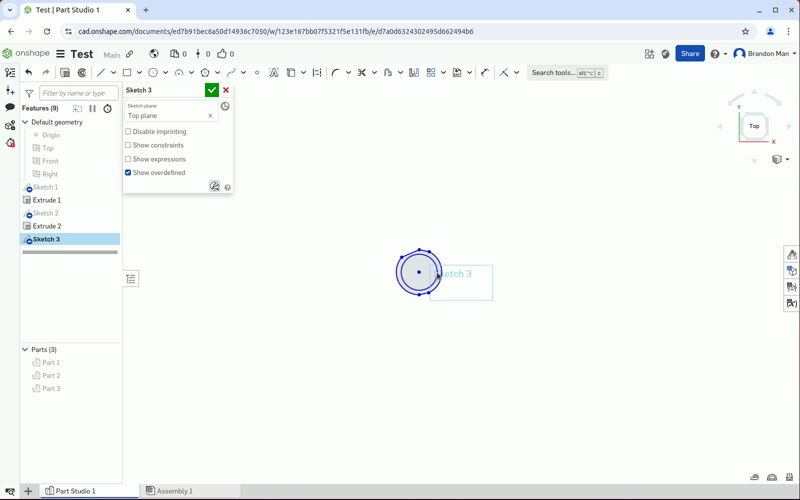
mouse_move(410, 291)
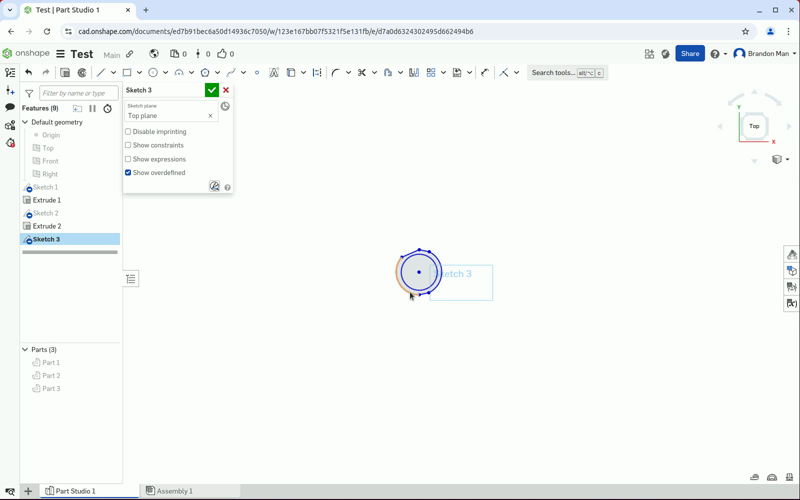
scroll(6)
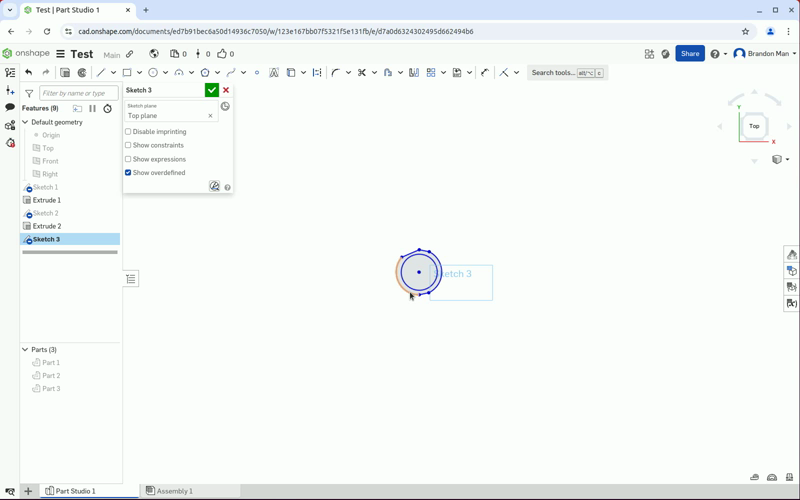
scroll(6)
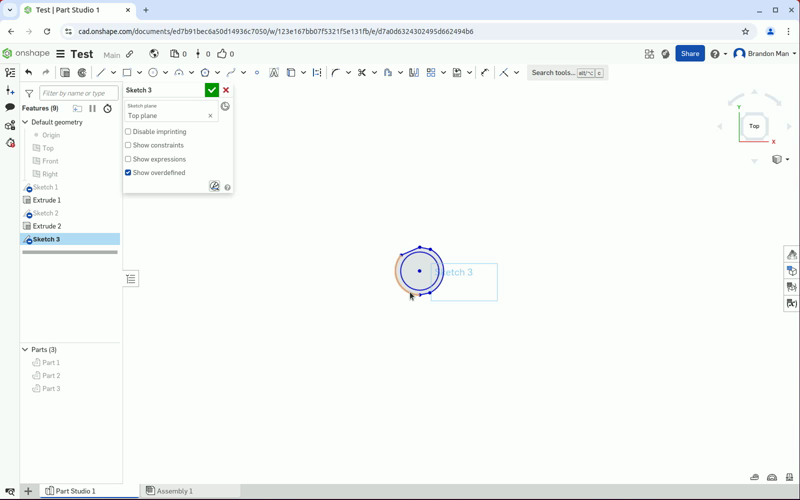
scroll(6)
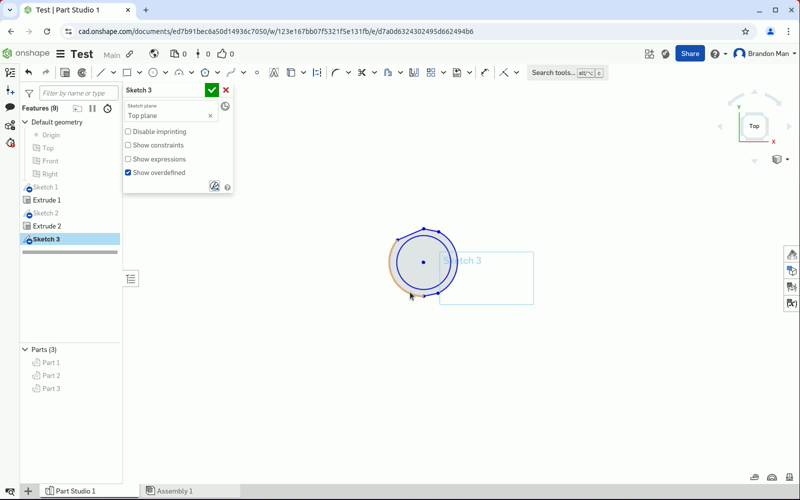
scroll(6)
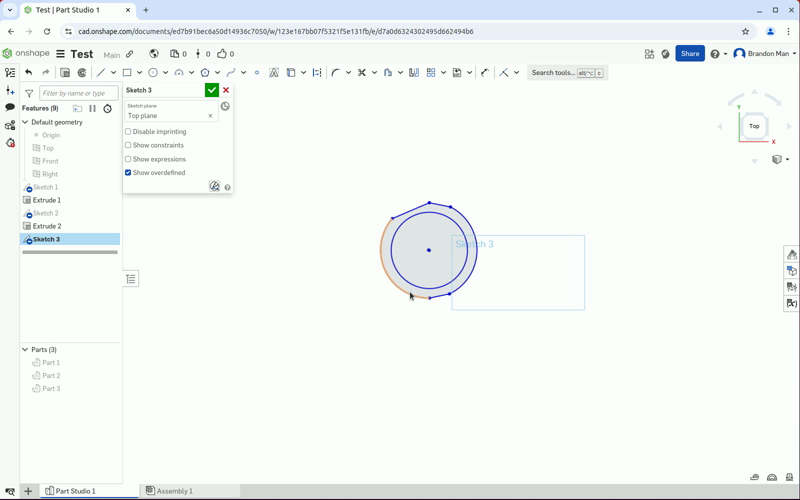
scroll(6)
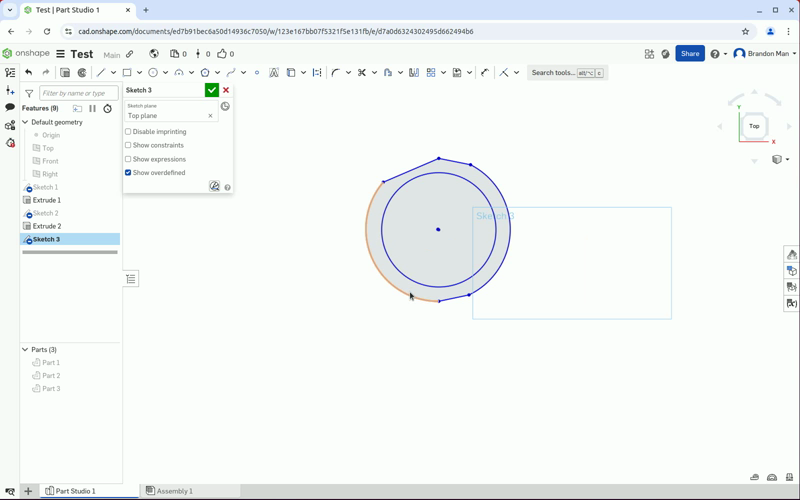
scroll(6)
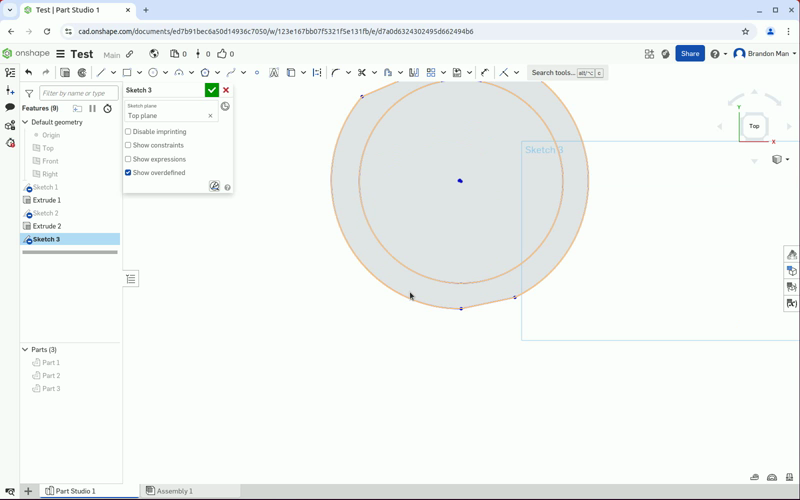
scroll(6)
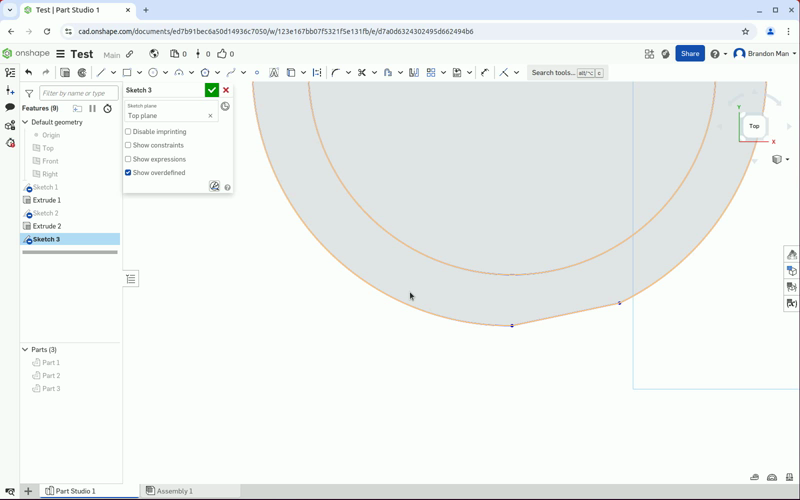
click(410, 291)
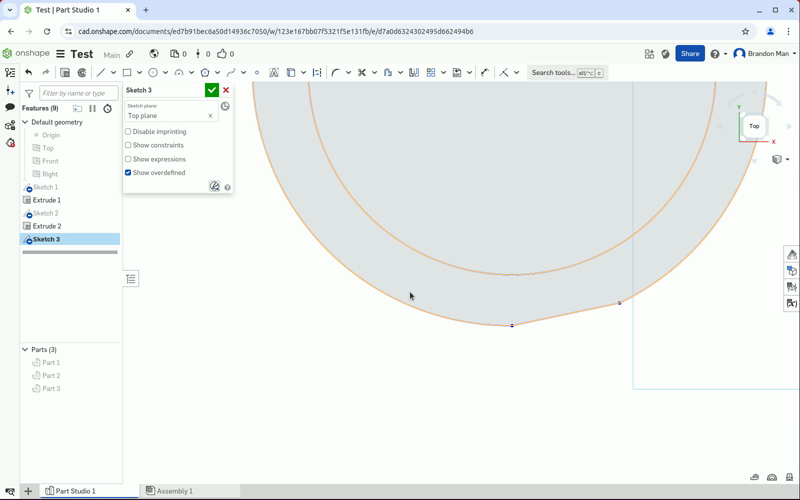
scroll(-6)
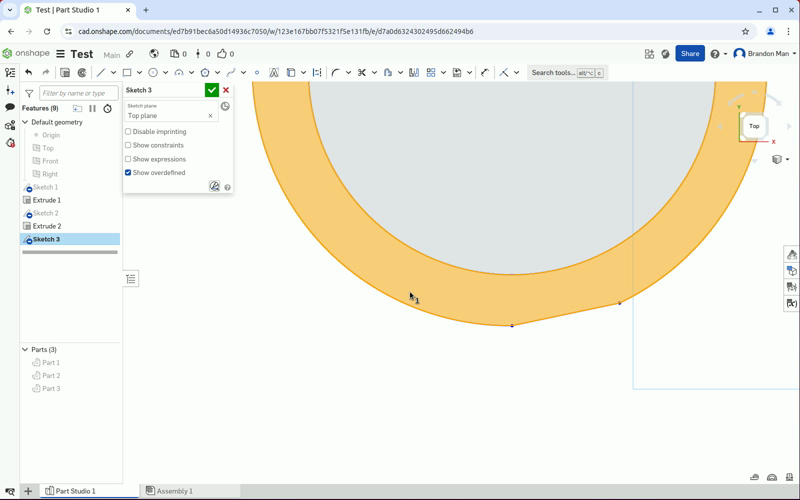
scroll(-6)
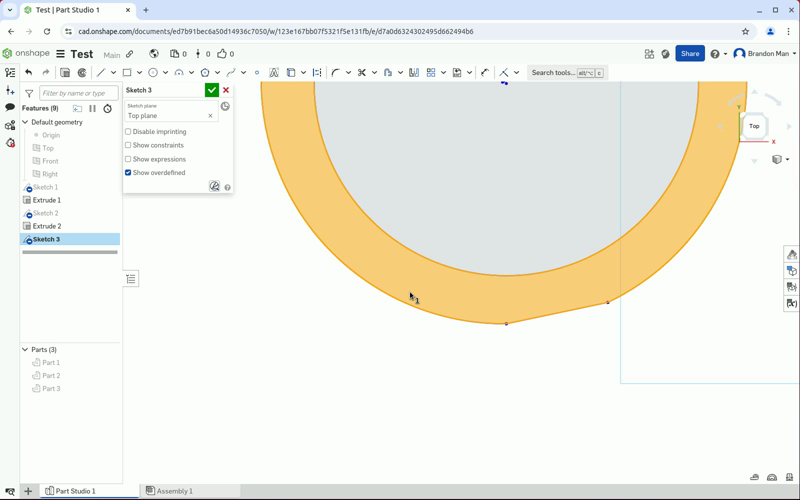
scroll(-6)
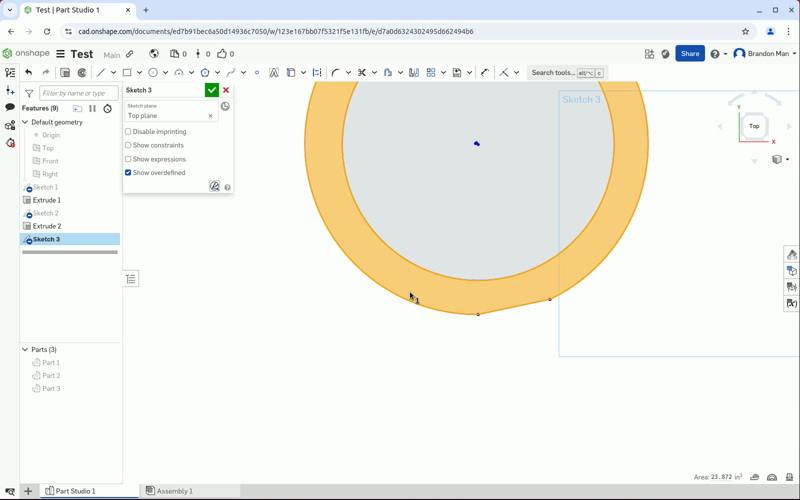
scroll(-6)
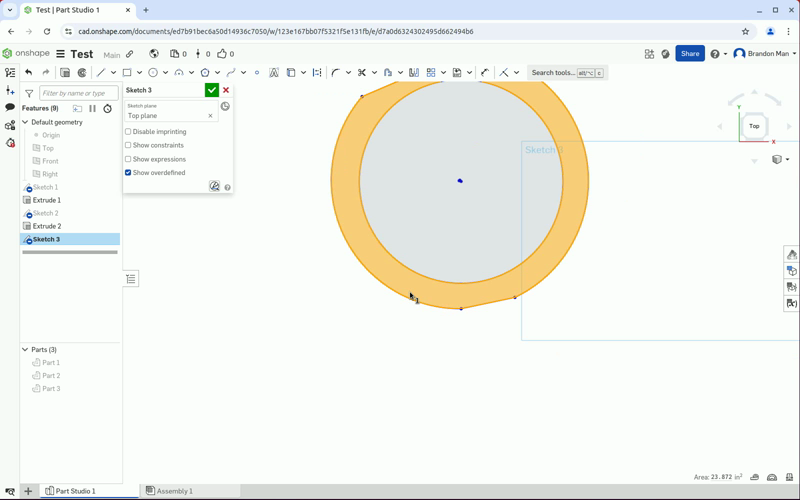
scroll(-6)
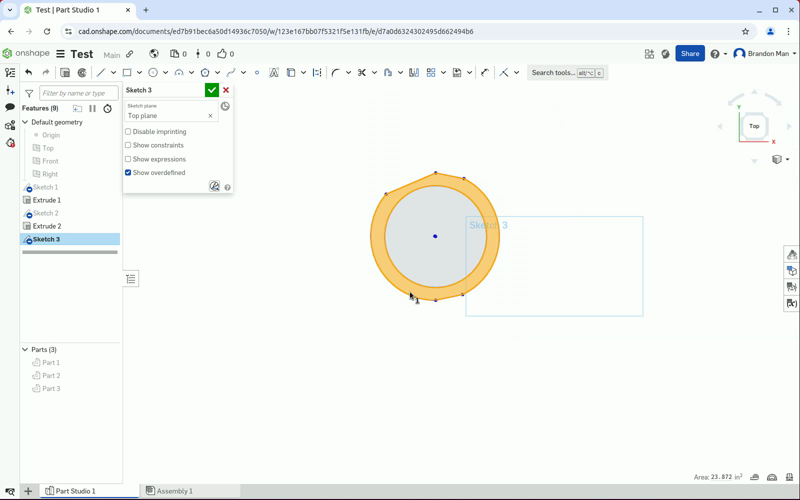
scroll(-6)
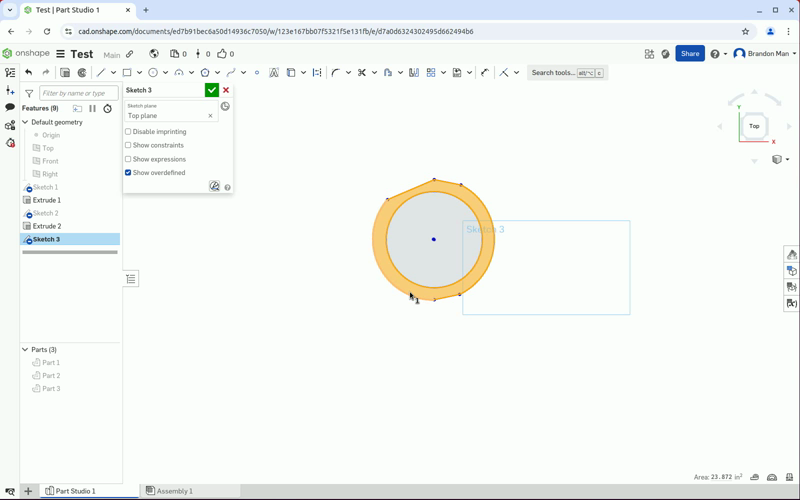
scroll(-6)
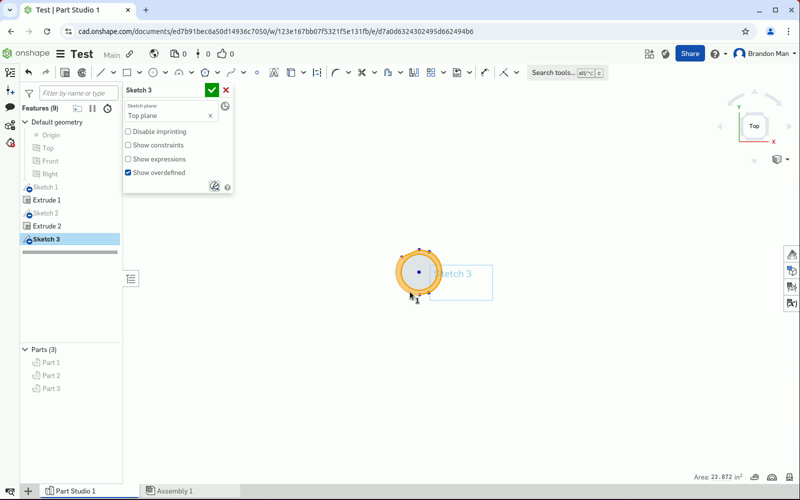
mouse_move(73, 352)
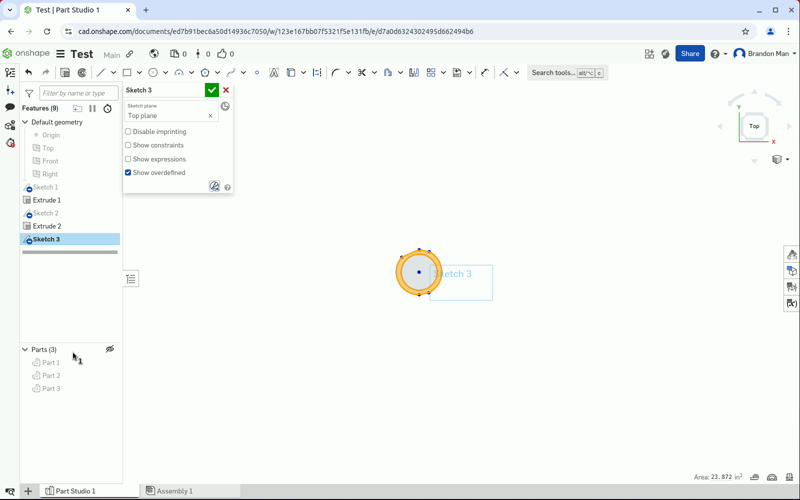
key(shift+y)
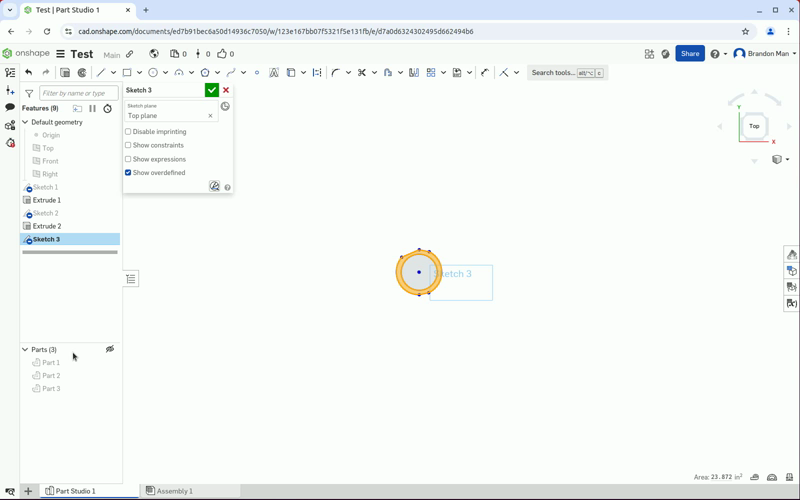
key(shift+e)
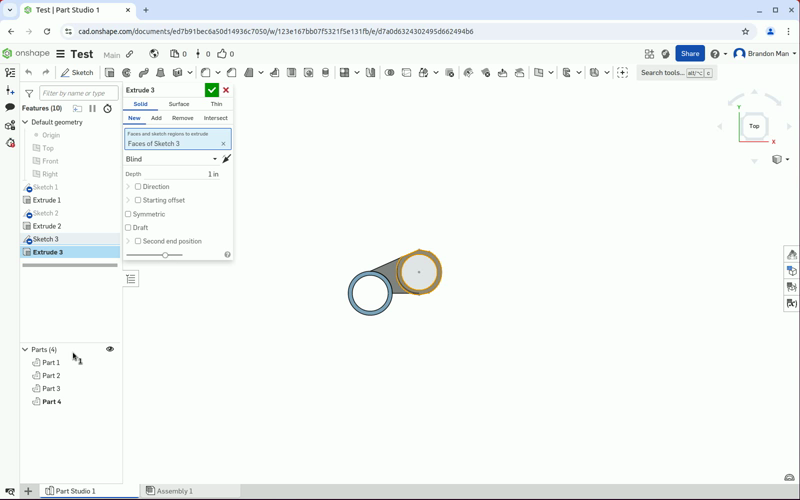
mouse_move(143, 106)
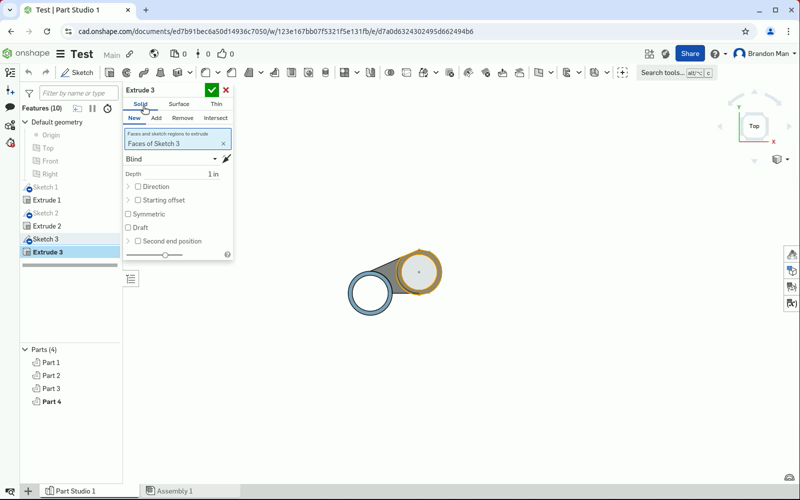
click(143, 106)
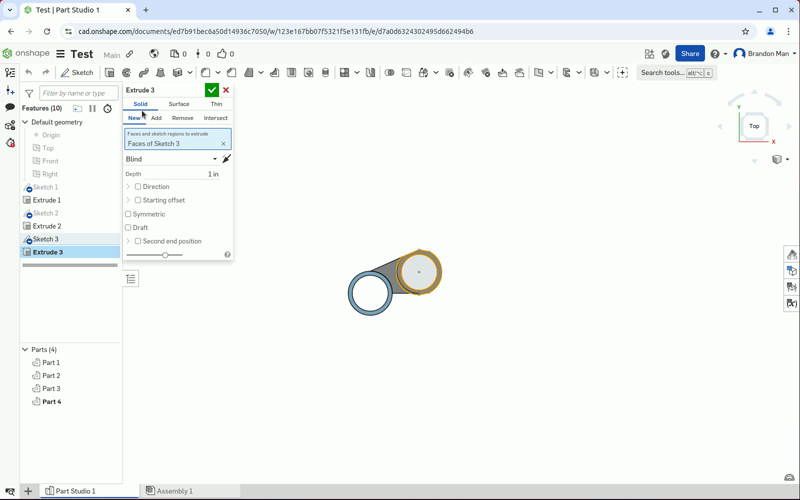
mouse_move(137, 120)
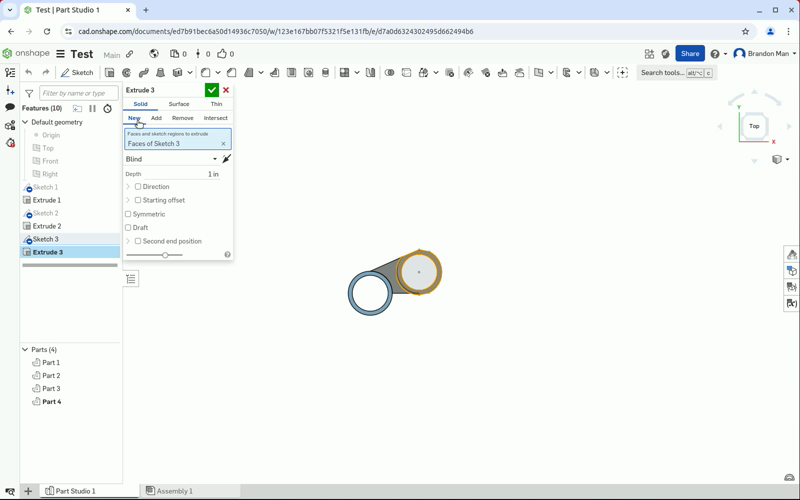
click(137, 120)
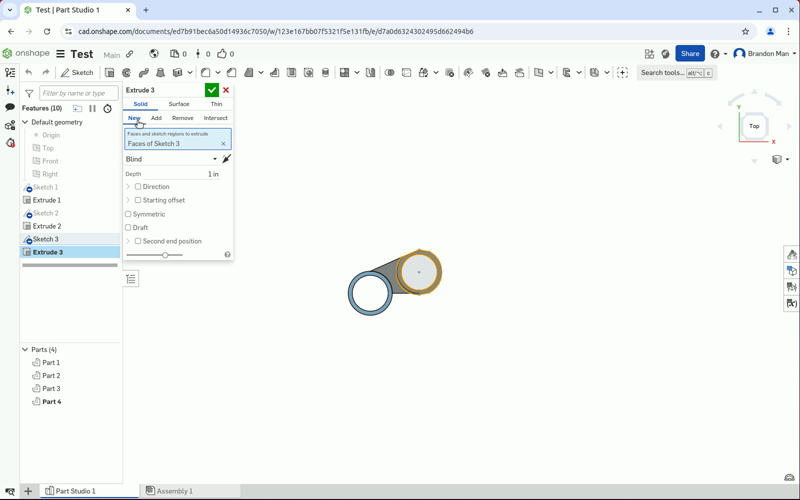
key(tab, 4)
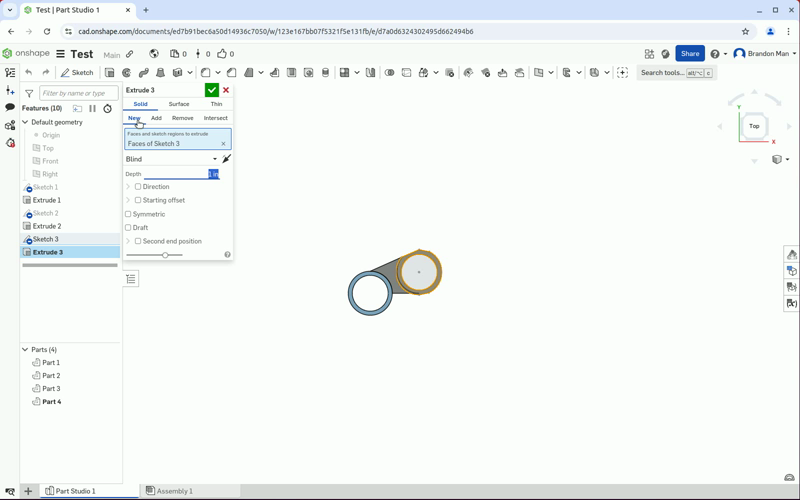
text(2.407)
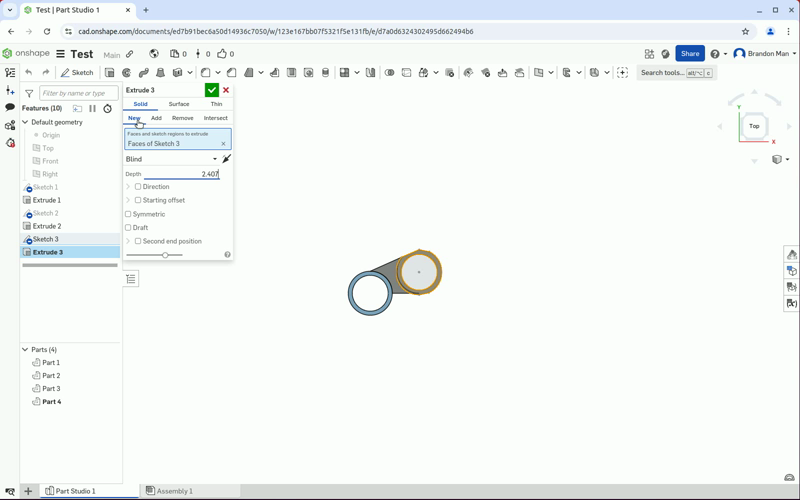
key(enter)
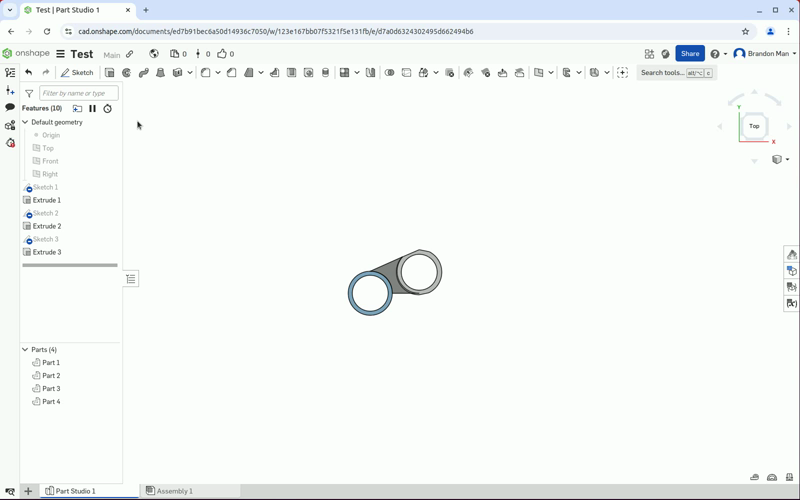
key(shift+h)
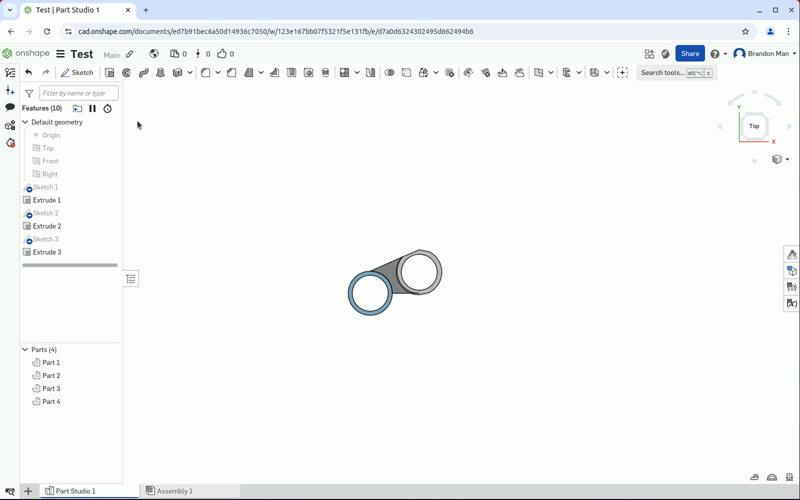
key(shift+h)
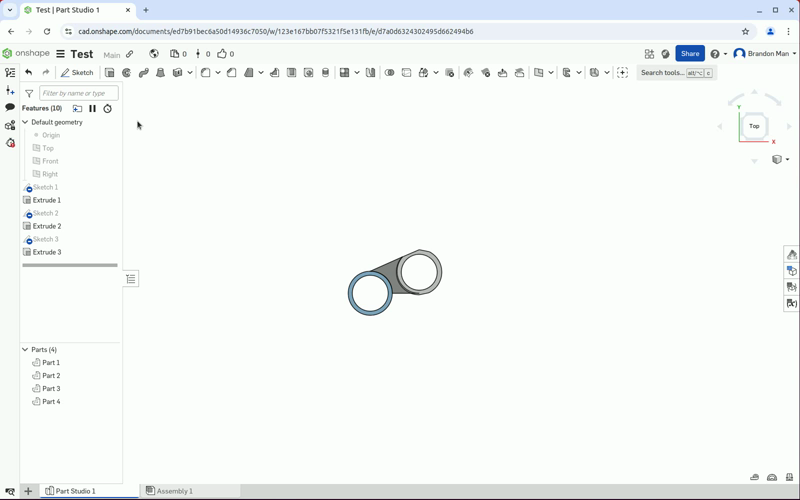
mouse_move(73, 189)
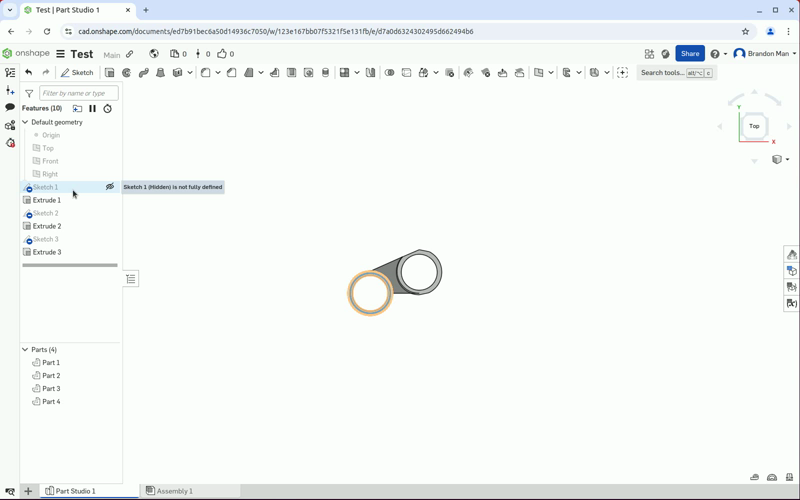
click(73, 189)
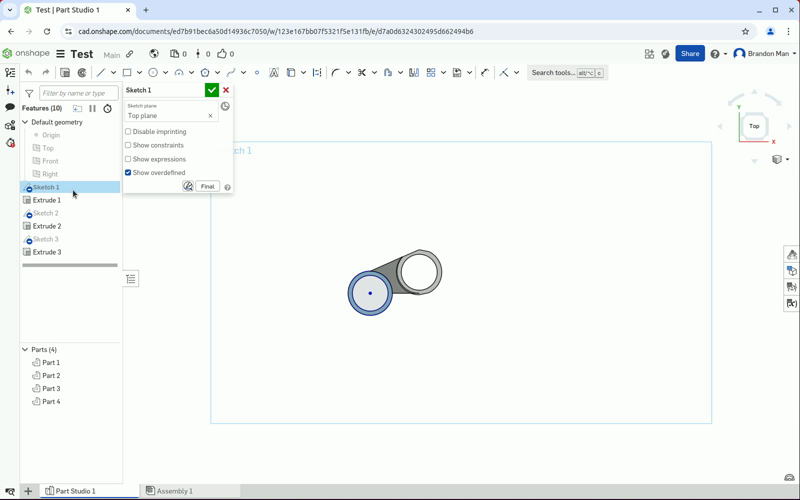
mouse_move(229, 92)
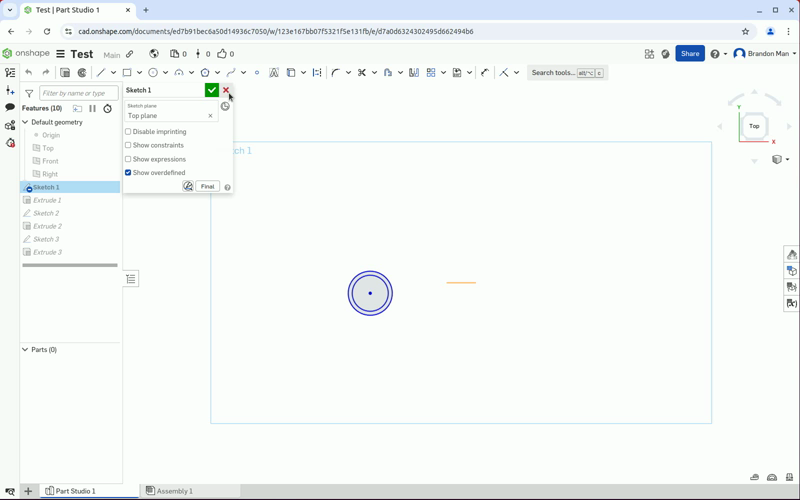
click(229, 92)
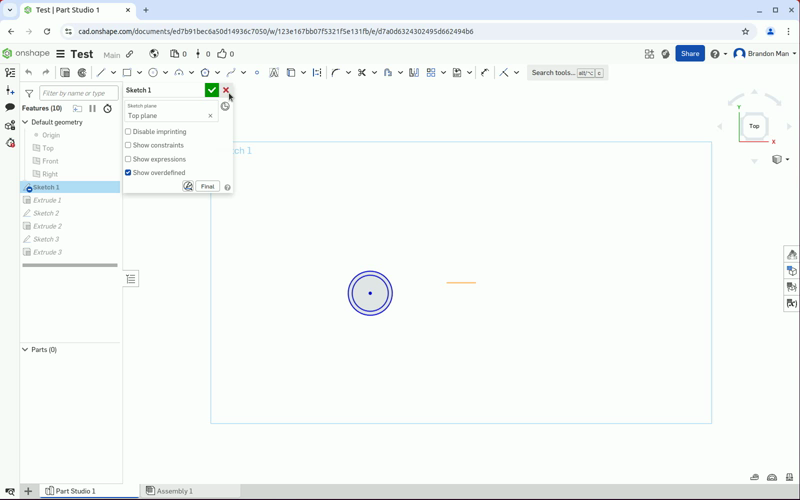
key(shift+s)
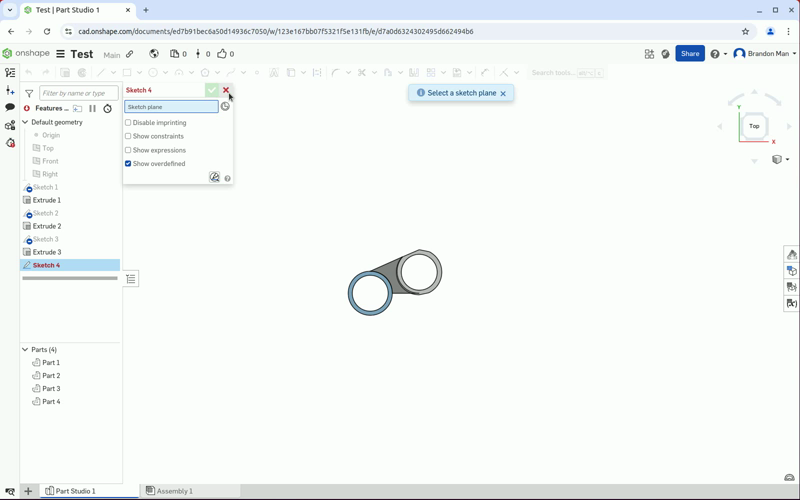
mouse_move(73, 150)
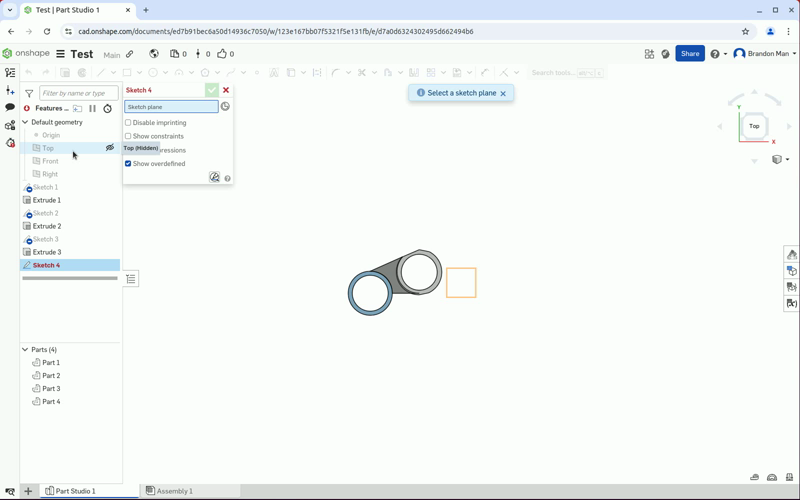
click(73, 150)
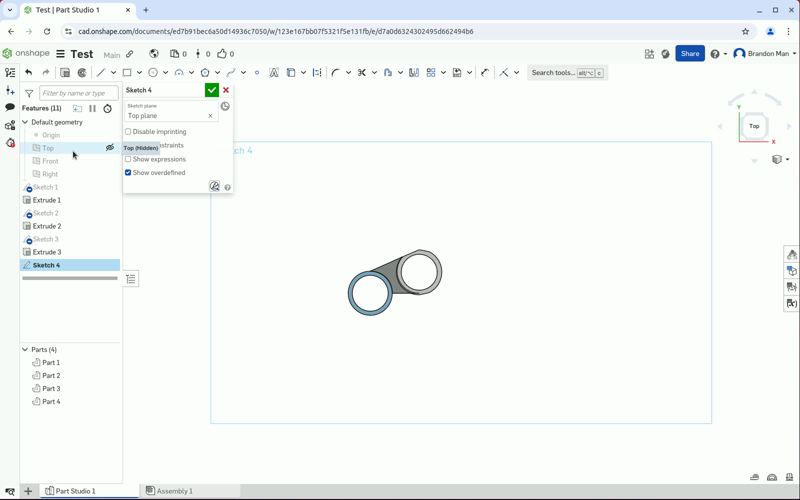
mouse_move(73, 352)
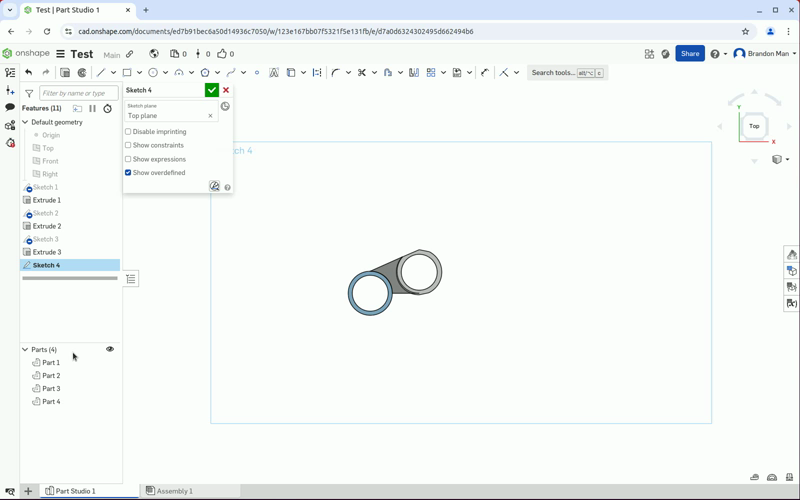
key(y)
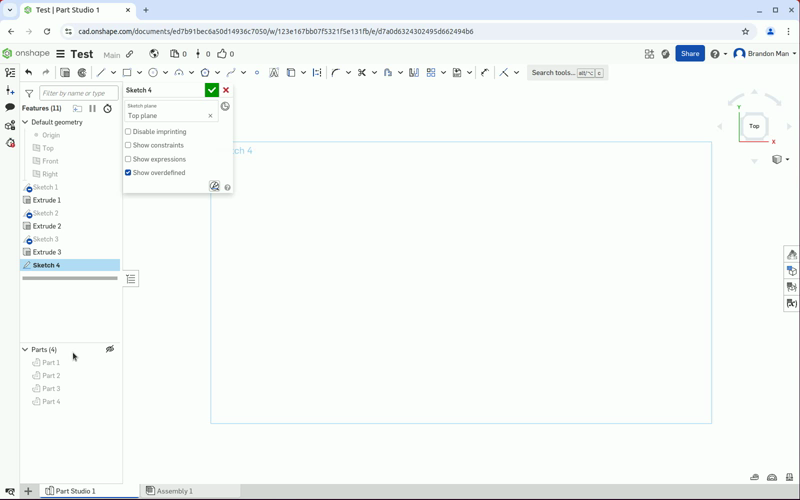
key(l)
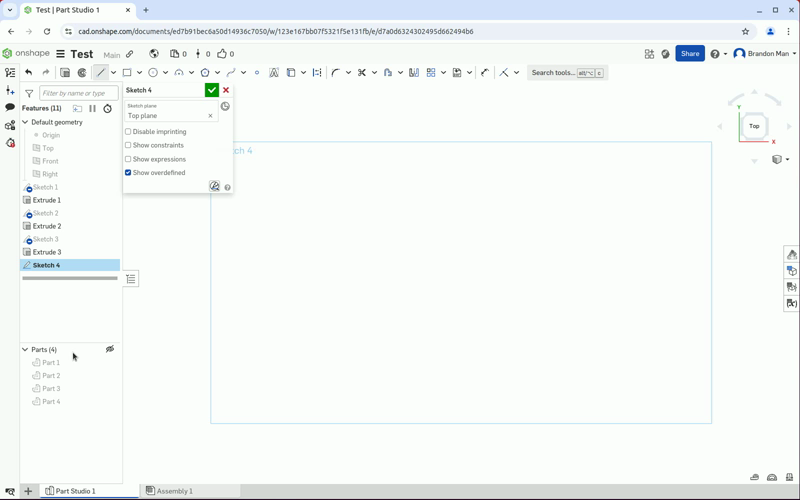
key_down(shift)
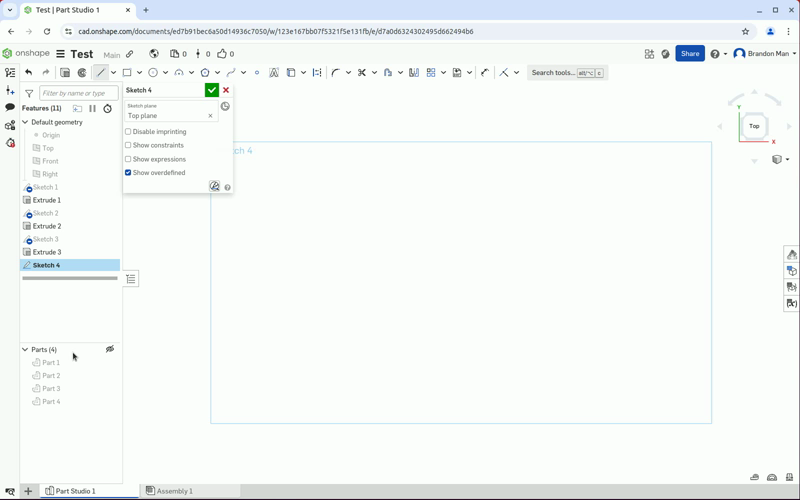
mouse_move(427, 291)
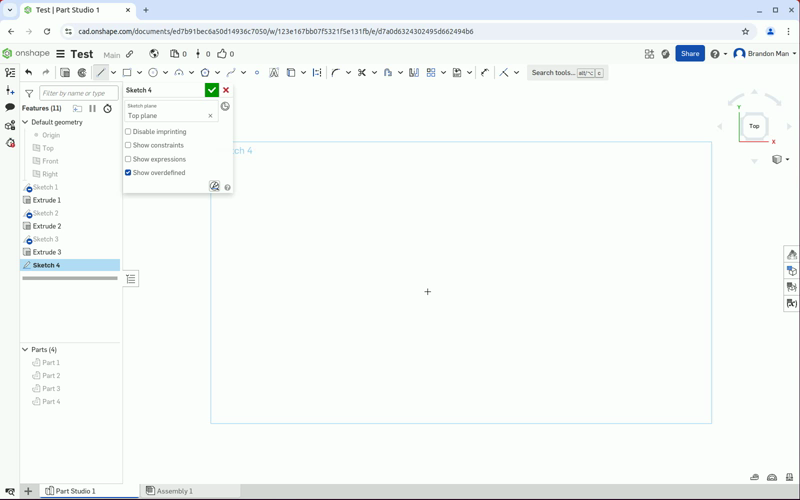
click(427, 291)
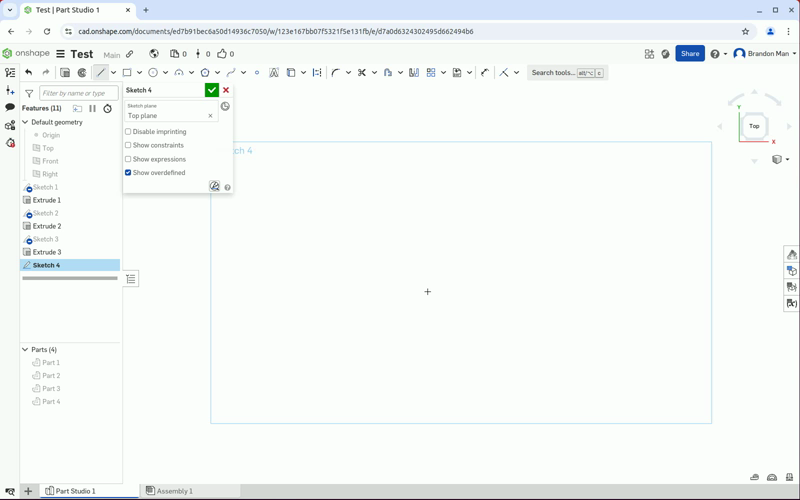
key_up(shift)
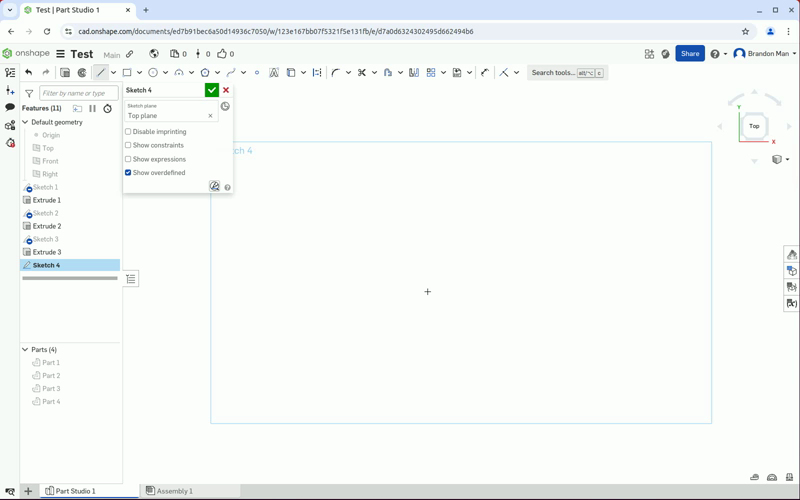
key_down(shift)
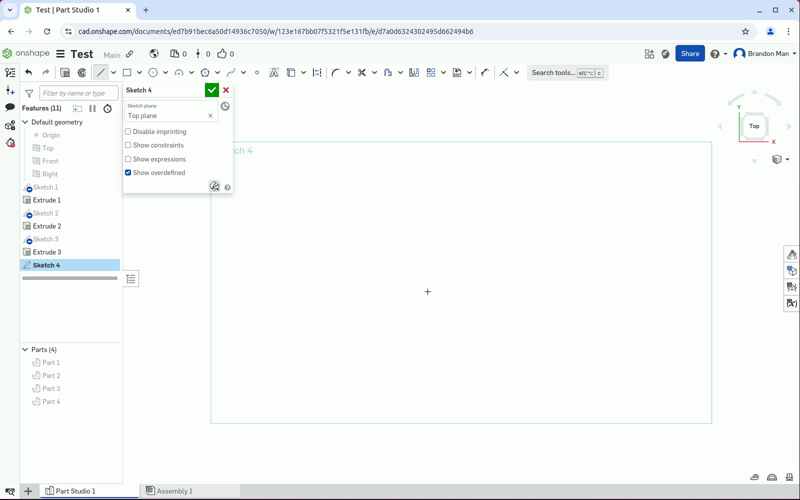
mouse_move(457, 291)
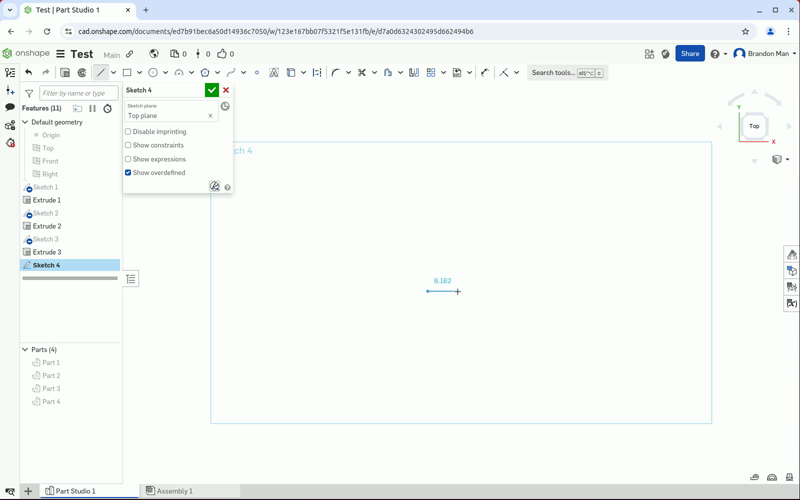
mouse_move(466, 282)
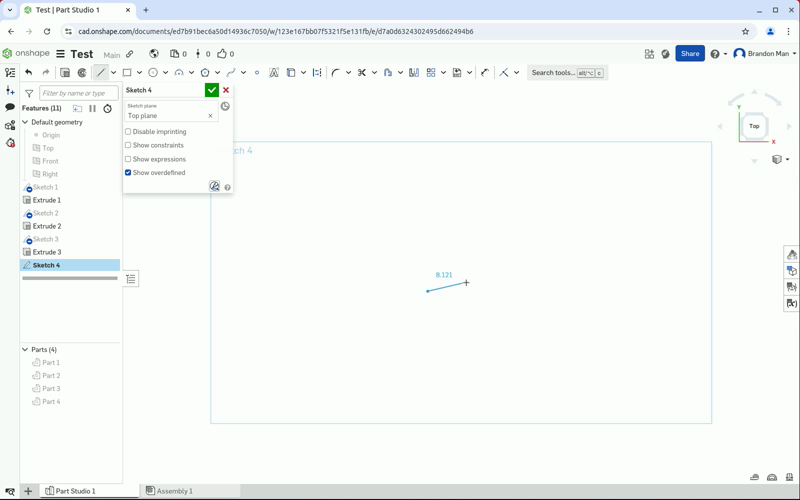
click(466, 282)
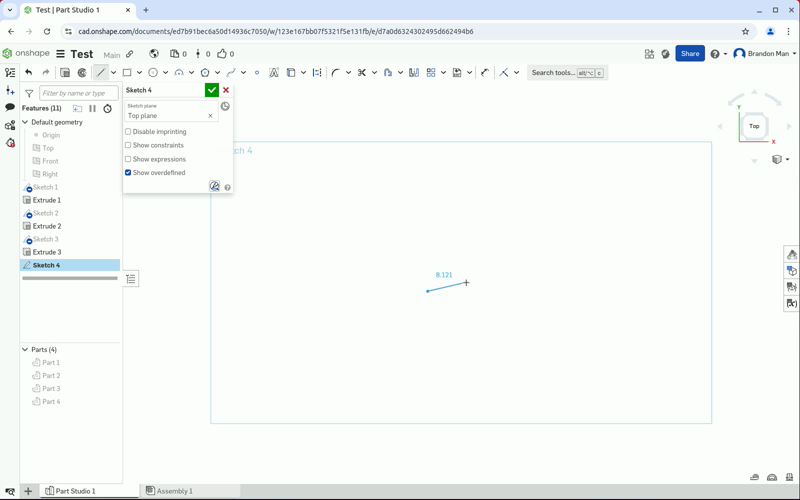
key_up(shift)
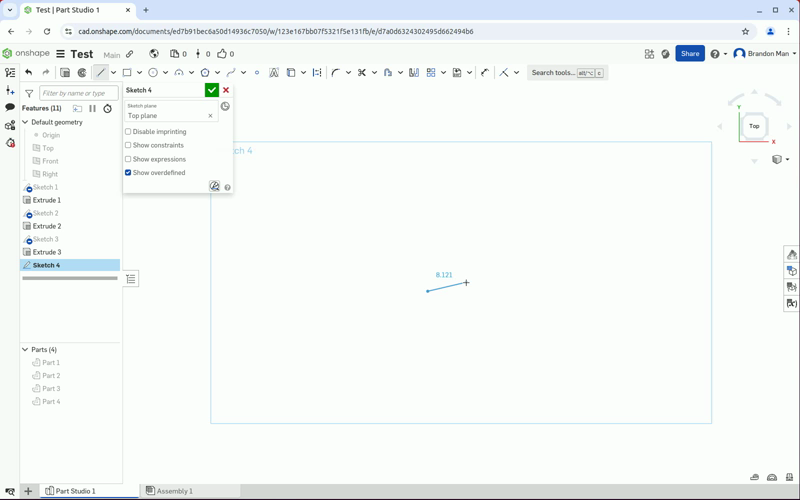
key(esc)
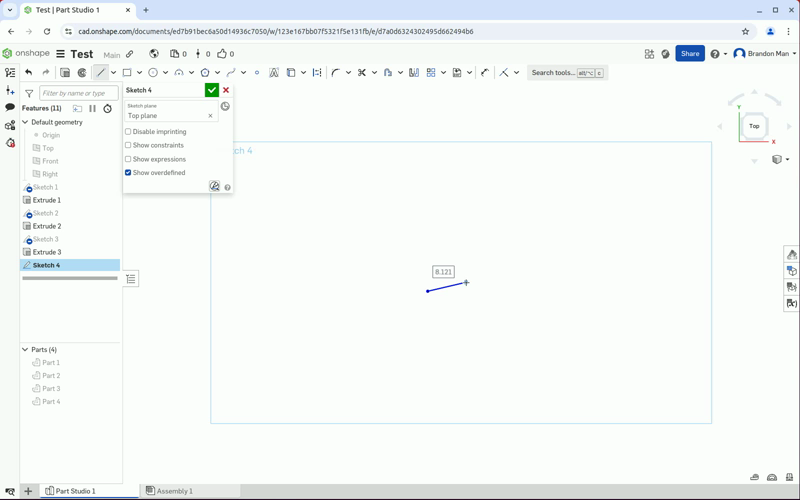
key(a)
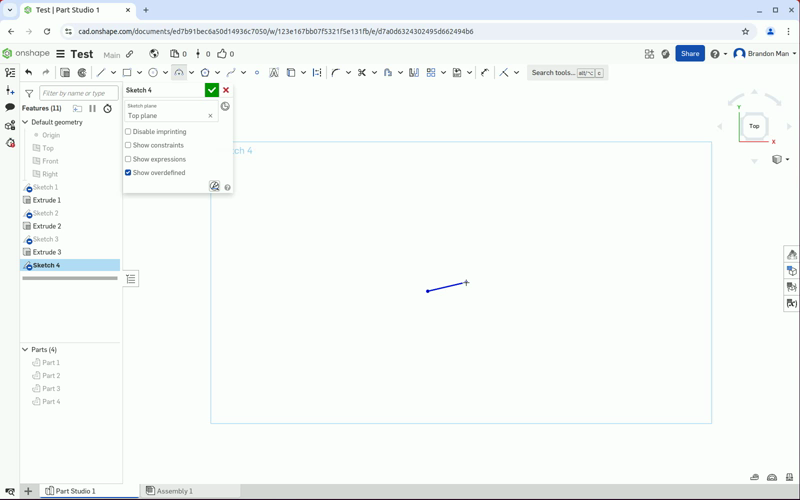
mouse_move(466, 282)
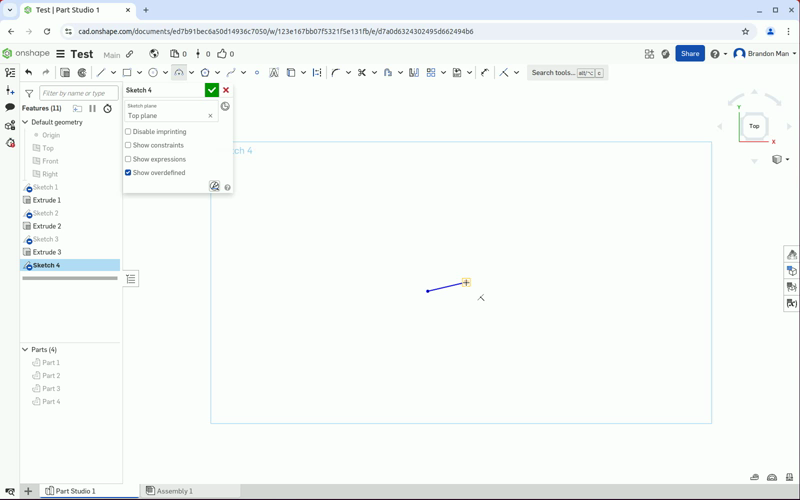
click(466, 282)
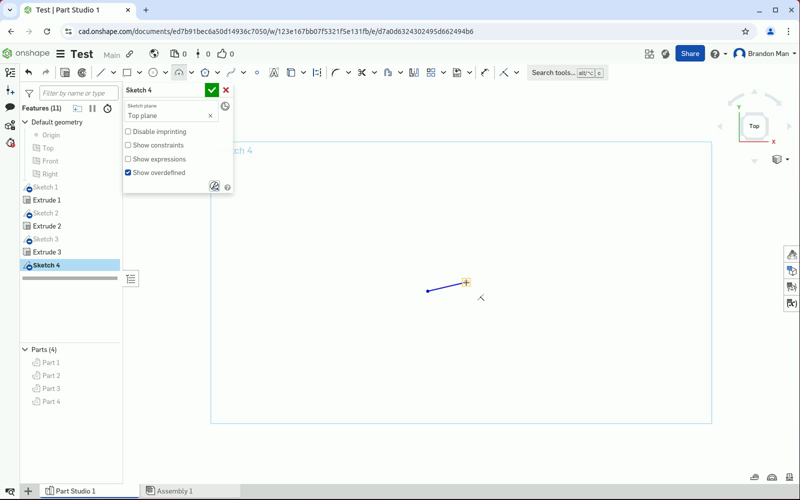
key_down(shift)
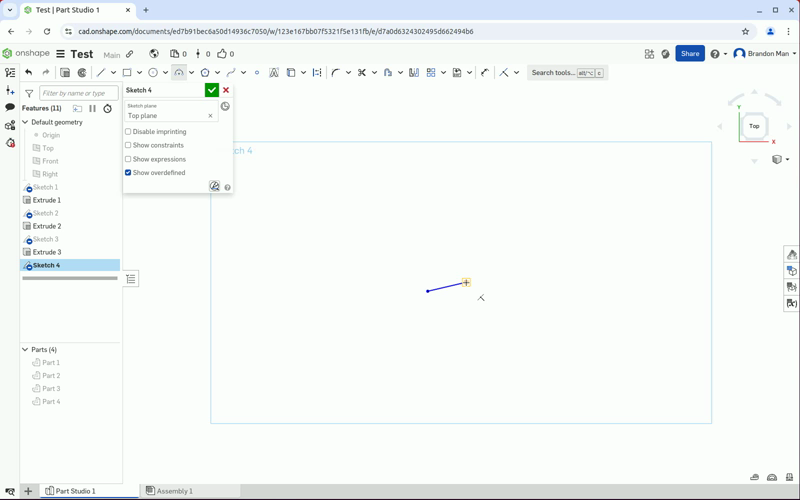
mouse_move(444, 255)
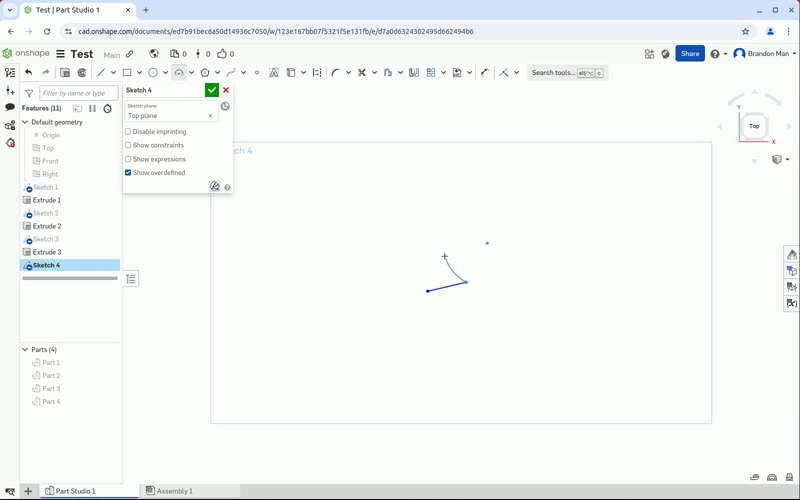
click(444, 255)
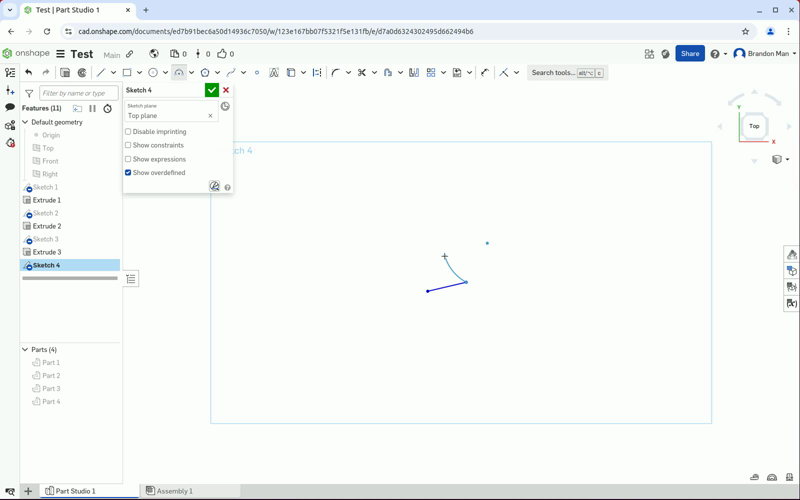
mouse_move(449, 273)
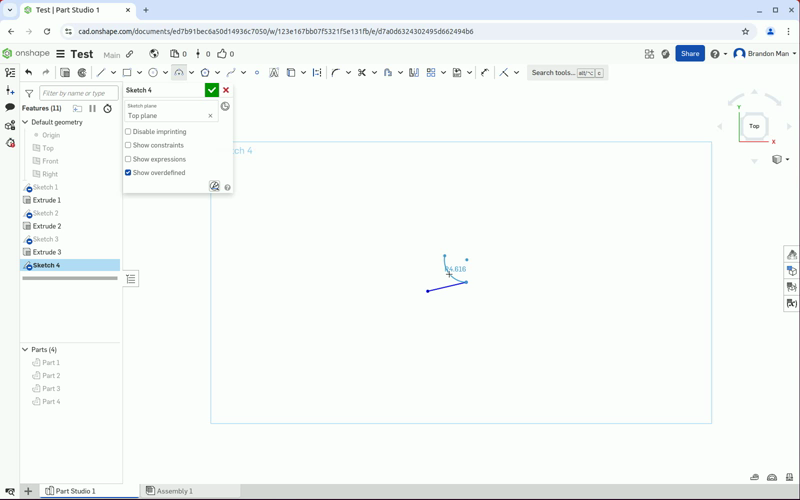
click(449, 273)
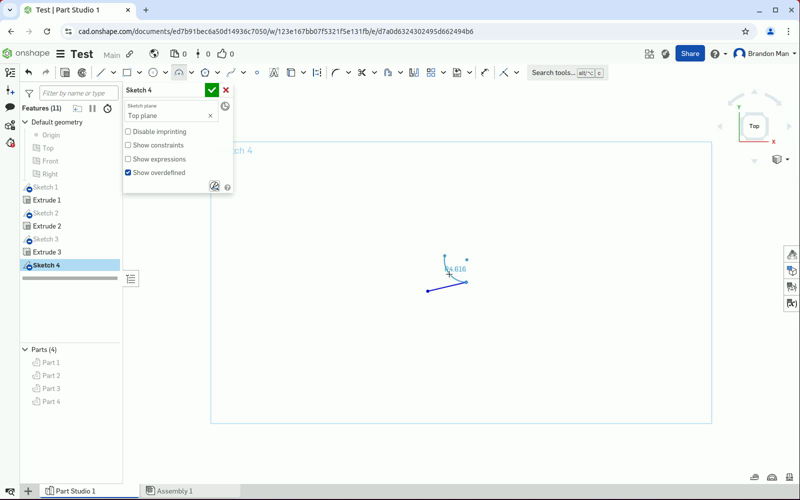
key_up(shift)
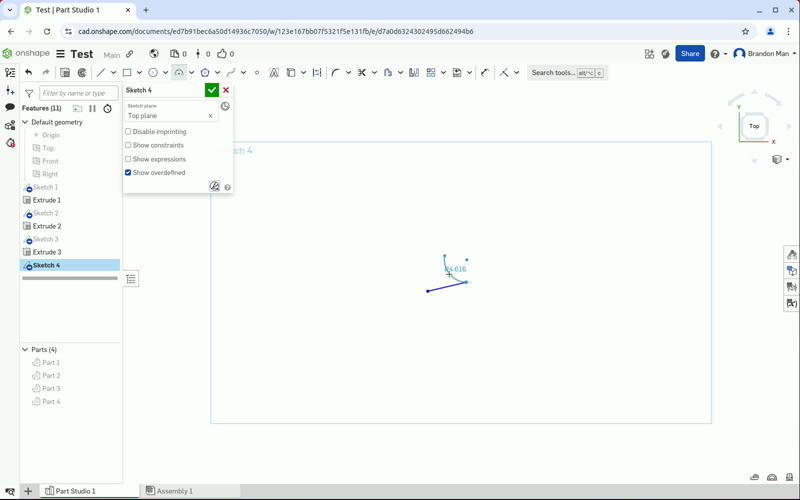
key(esc)
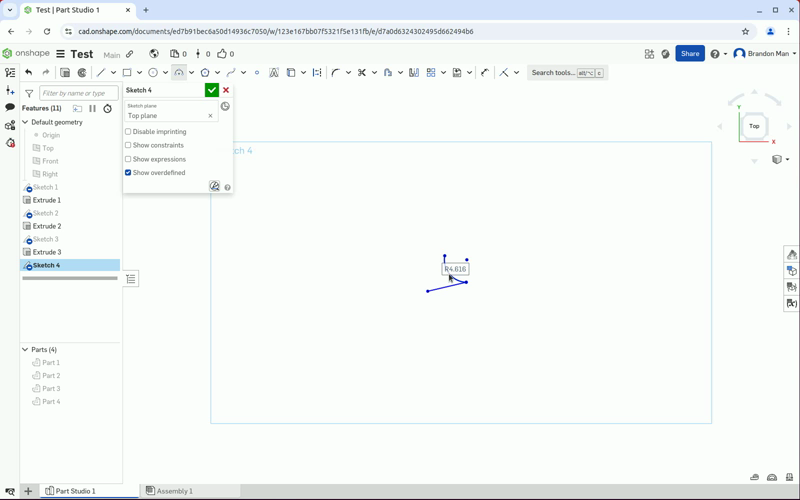
key(l)
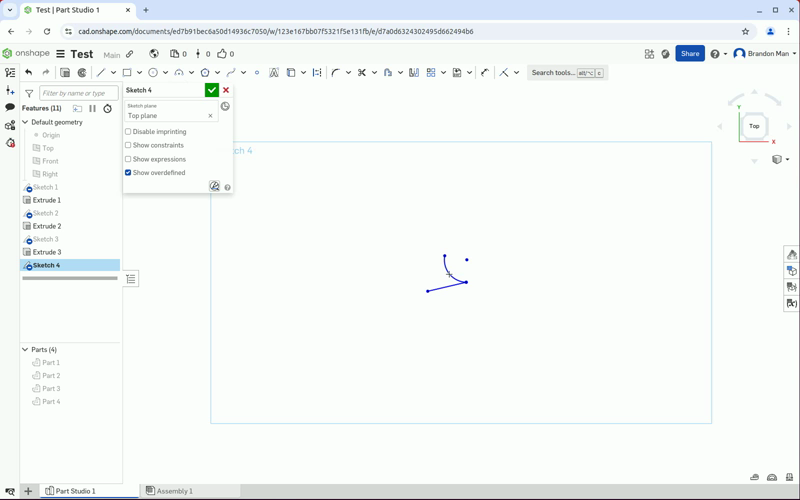
mouse_move(444, 255)
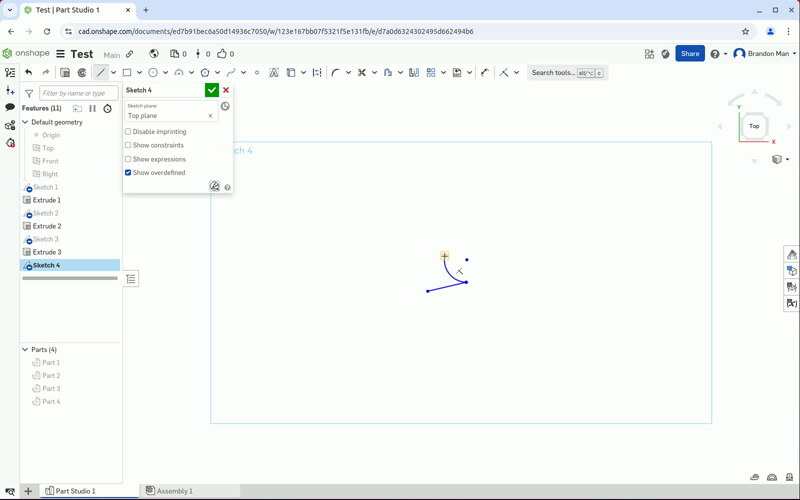
click(444, 255)
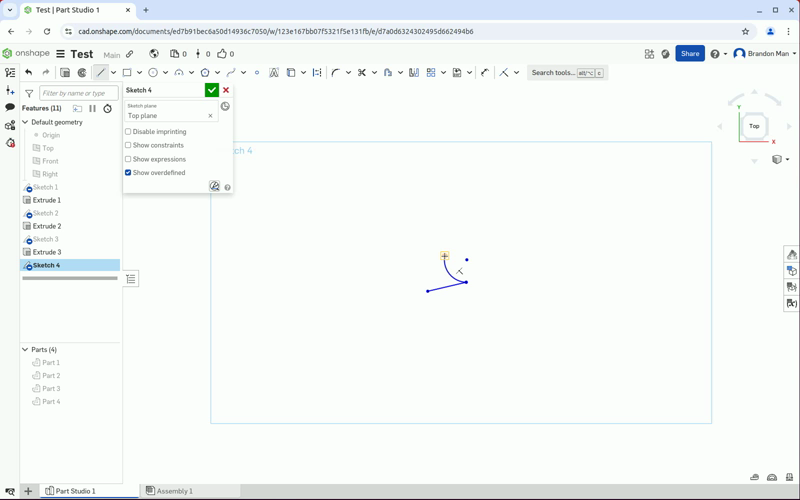
key_down(shift)
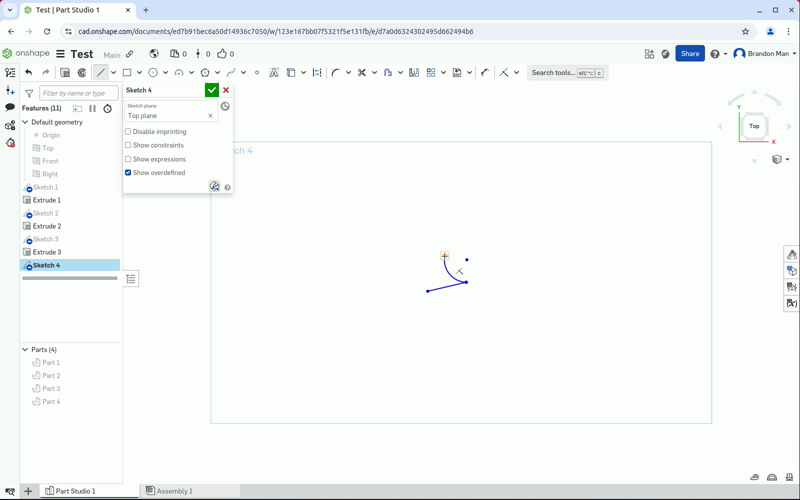
mouse_move(474, 255)
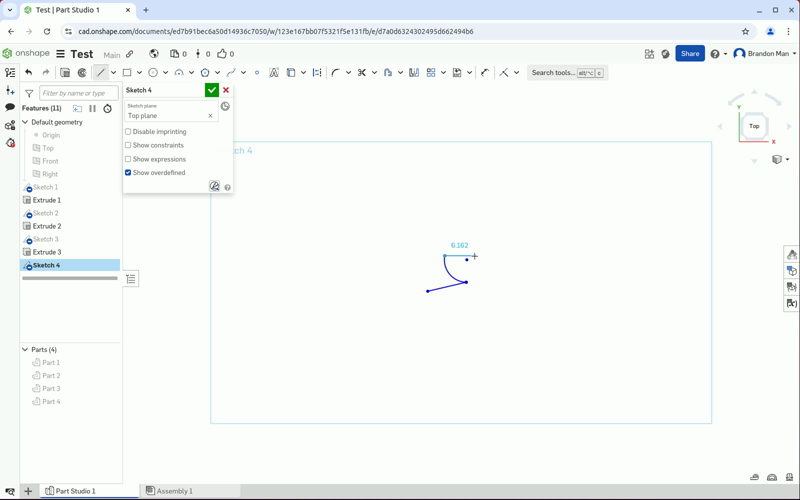
mouse_move(428, 251)
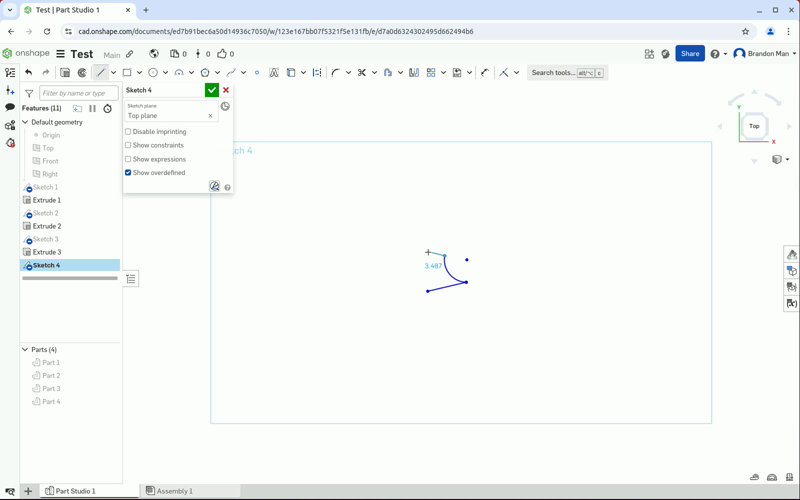
click(428, 251)
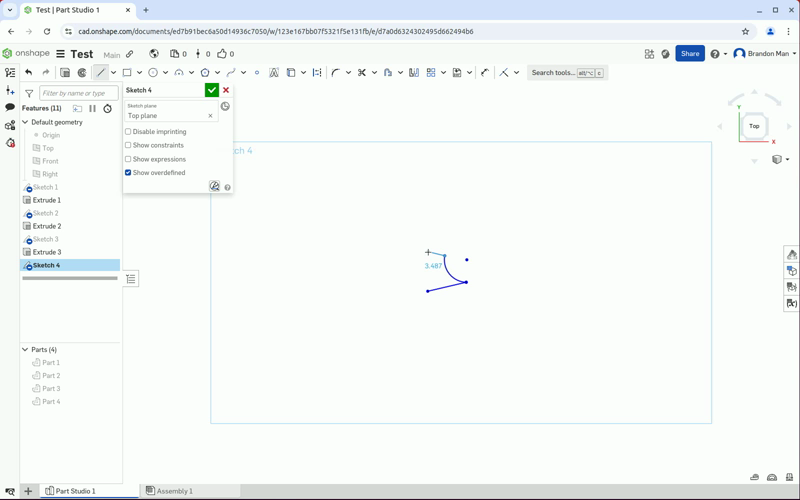
key_up(shift)
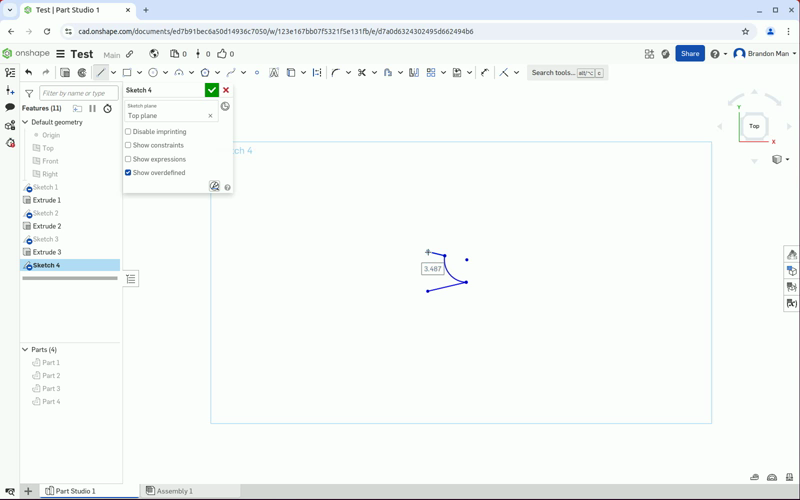
key(esc)
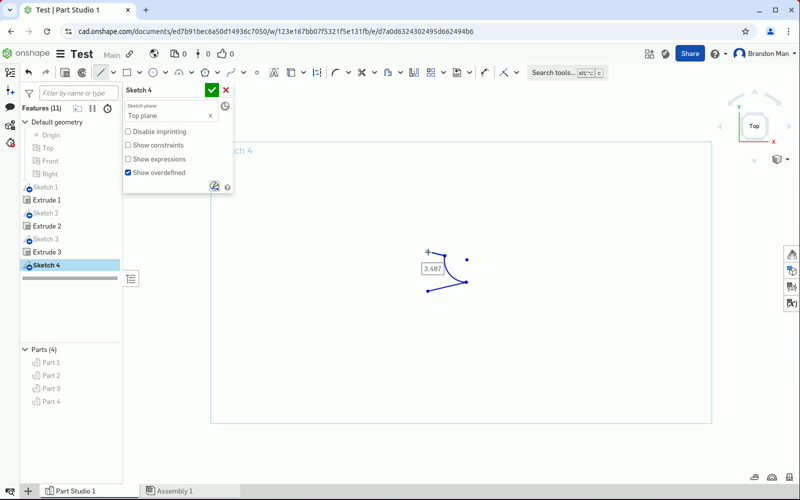
key(a)
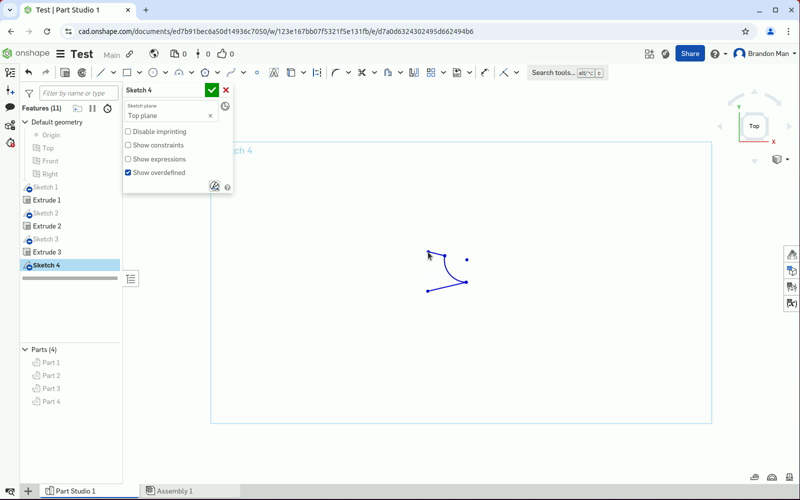
mouse_move(428, 251)
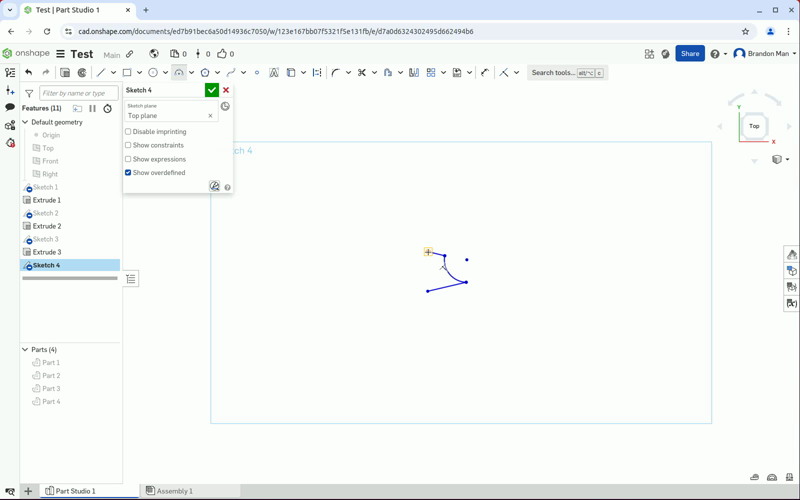
click(428, 251)
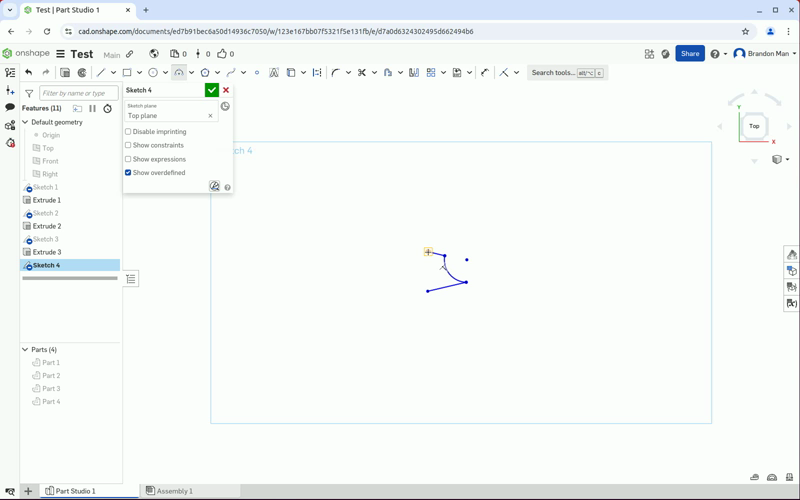
mouse_move(427, 291)
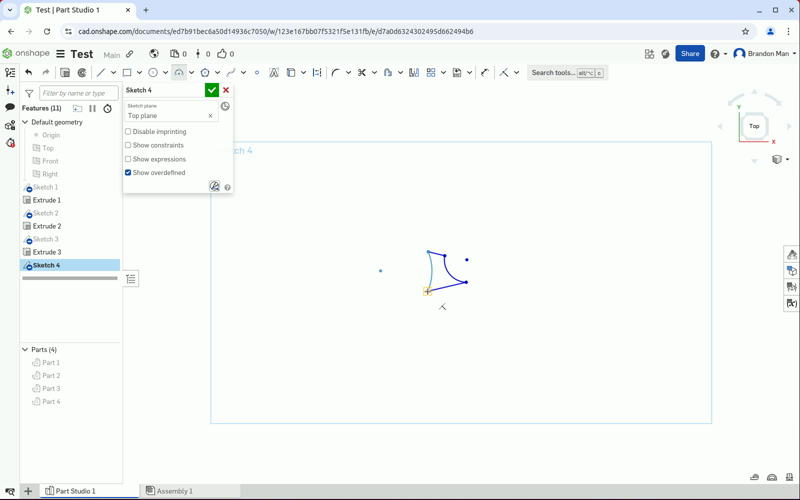
click(427, 291)
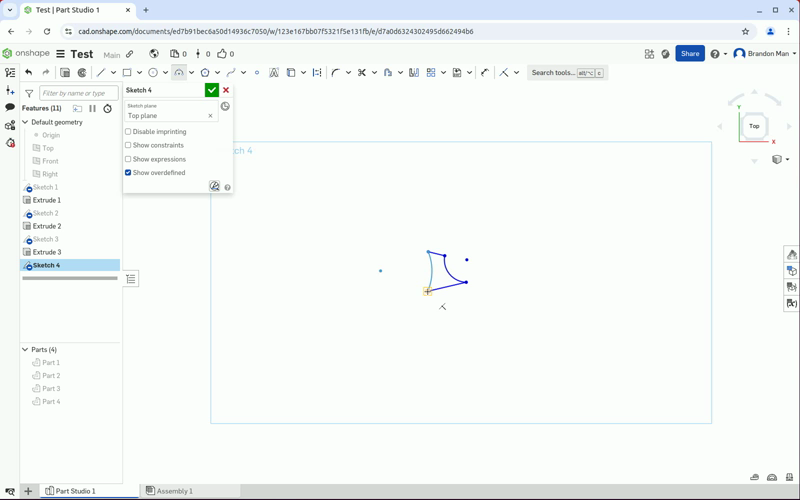
key_down(shift)
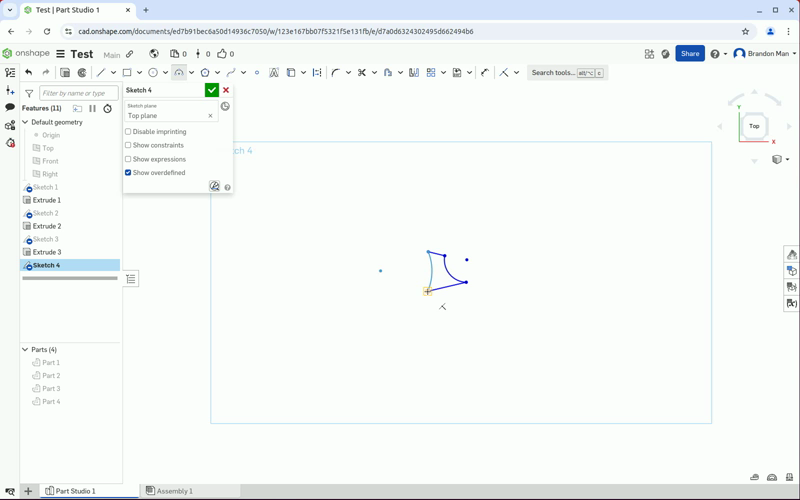
mouse_move(440, 271)
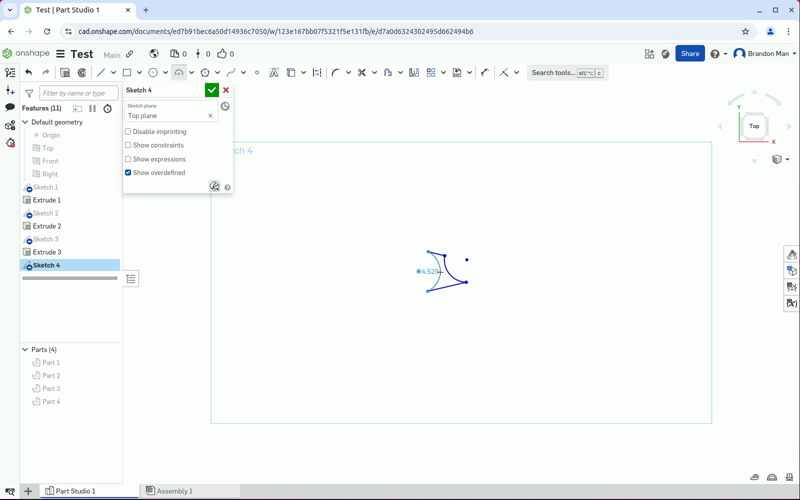
click(440, 271)
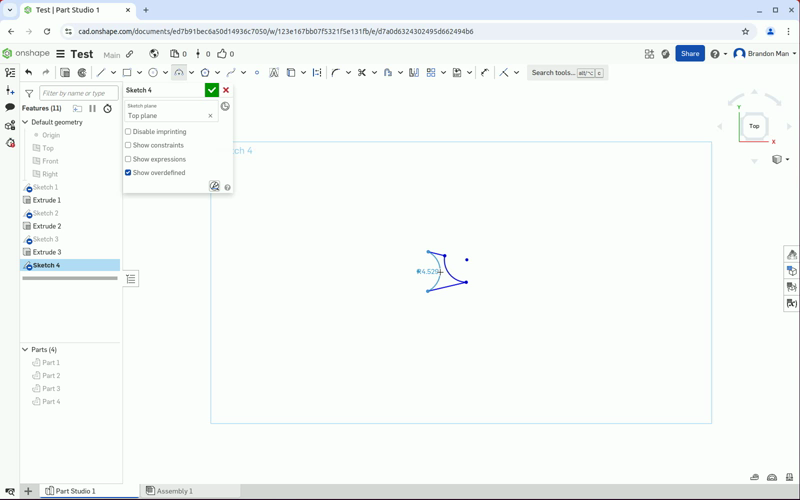
key_up(shift)
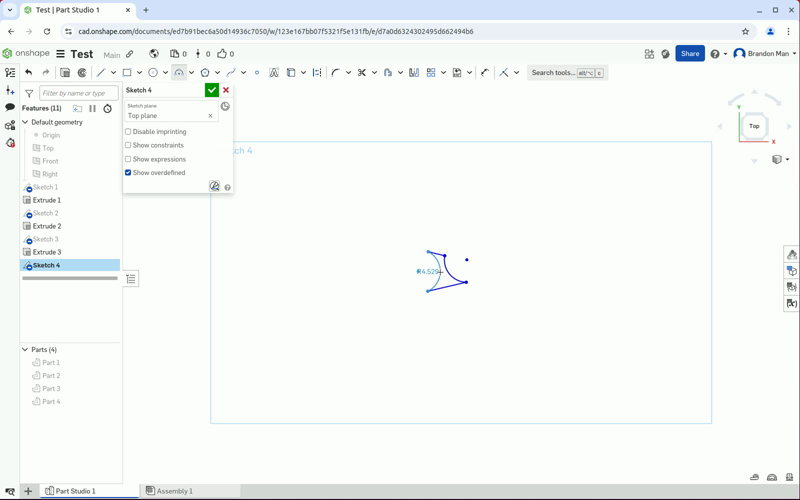
key(esc)
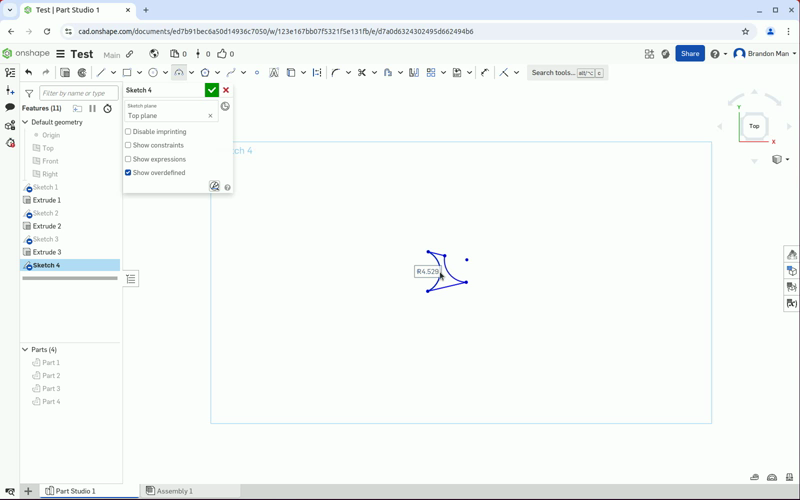
mouse_move(440, 287)
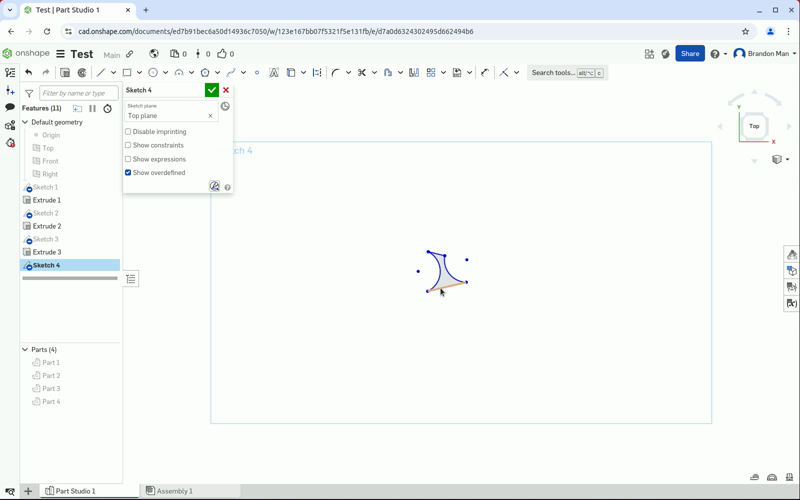
scroll(6)
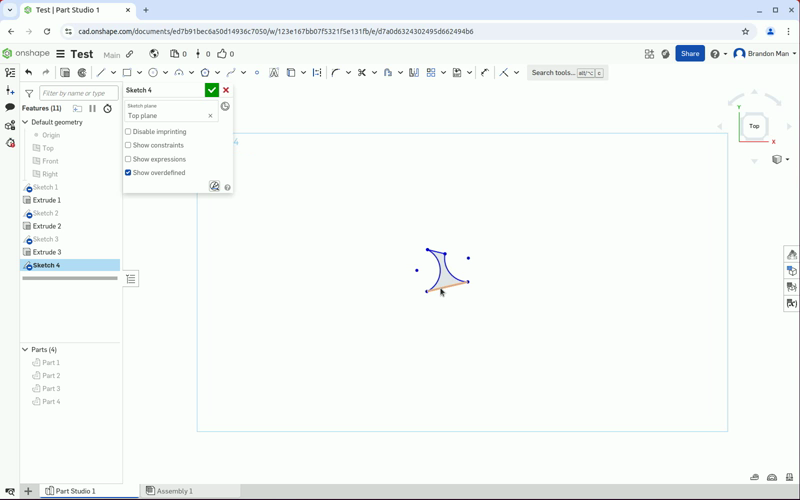
scroll(6)
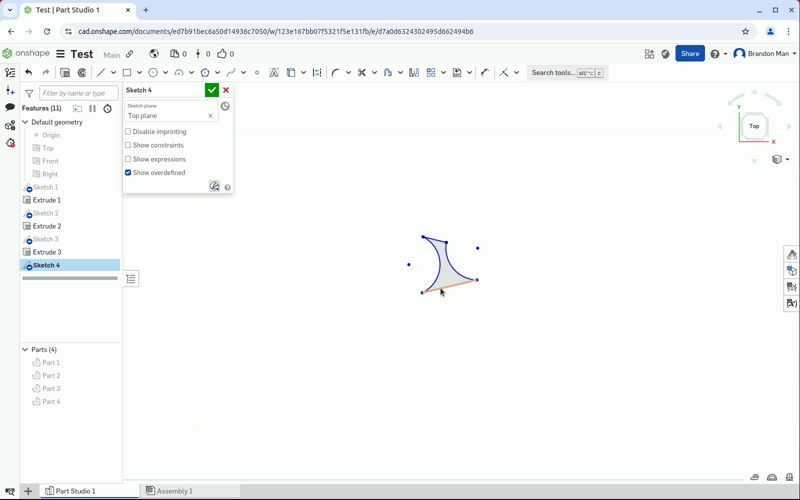
scroll(6)
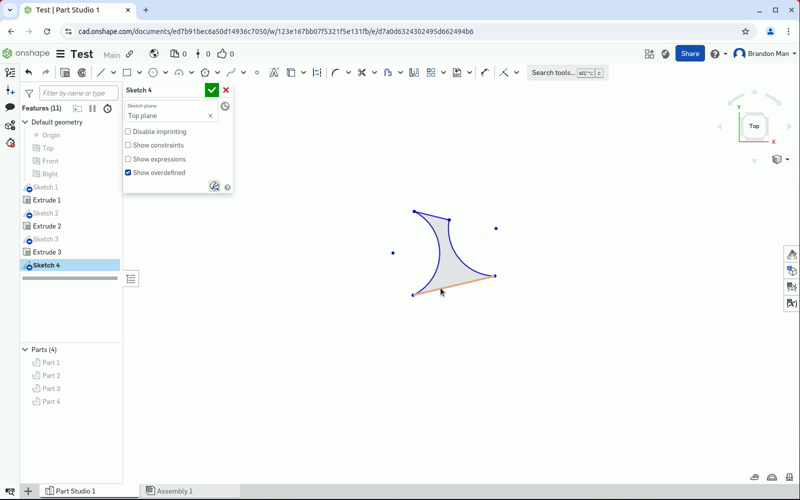
scroll(6)
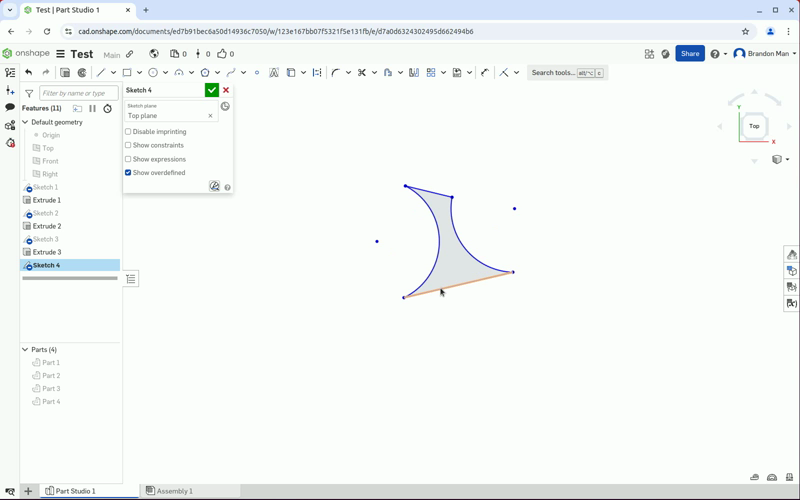
scroll(6)
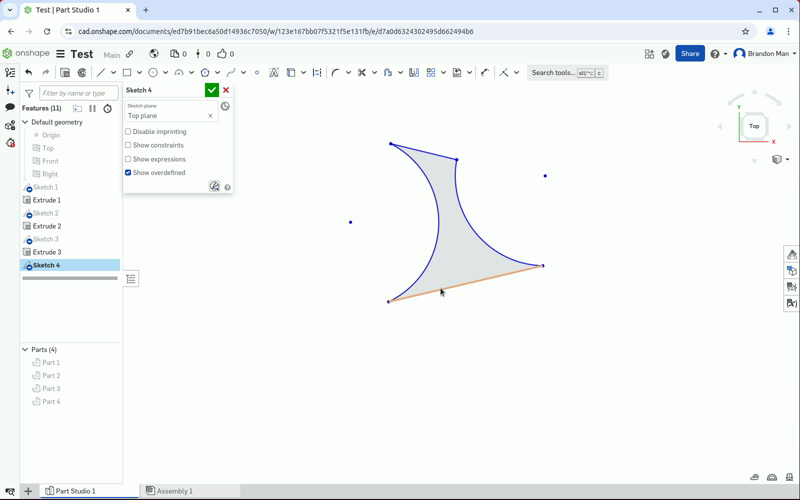
scroll(6)
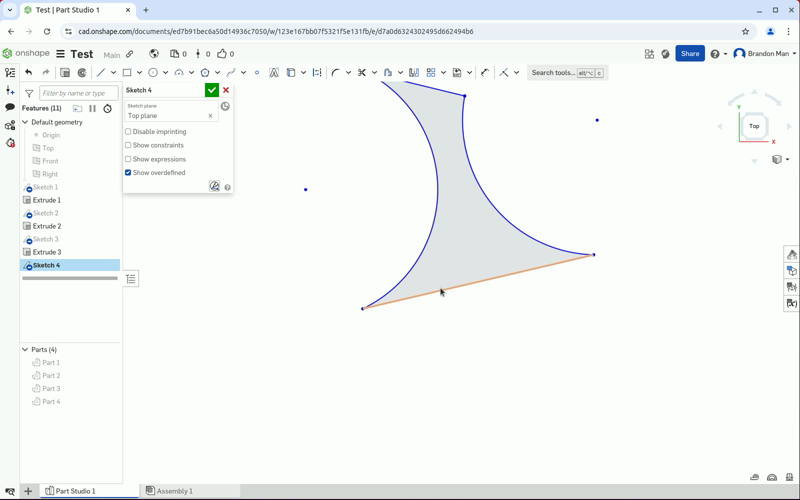
scroll(6)
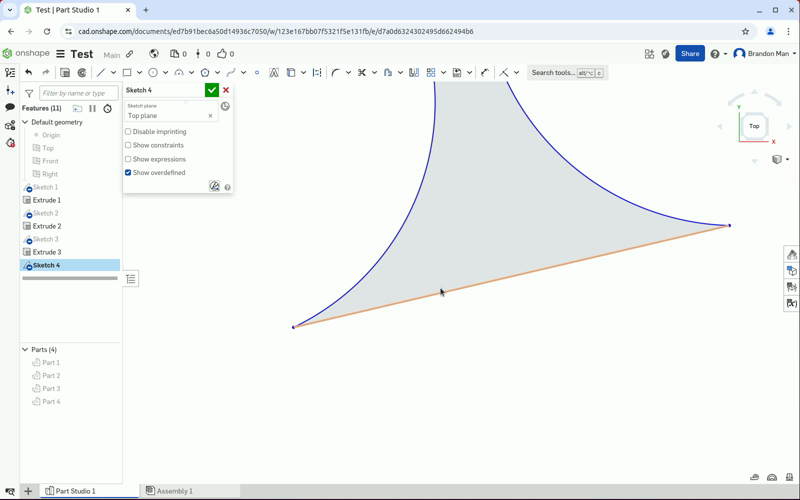
click(440, 287)
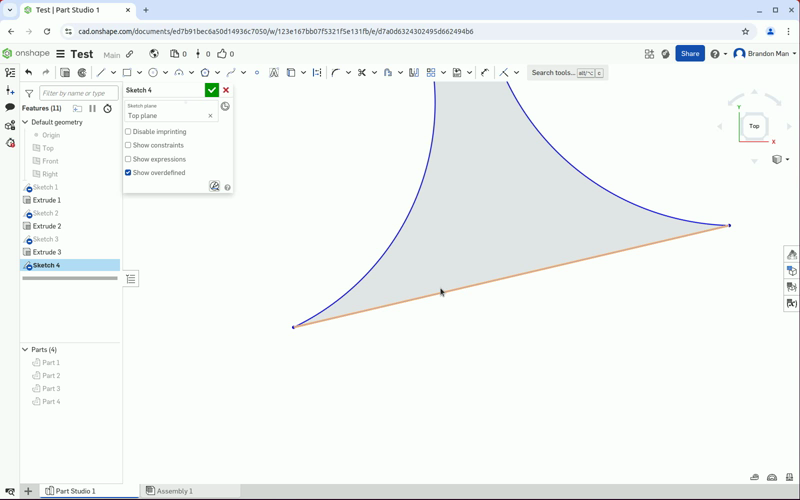
scroll(-6)
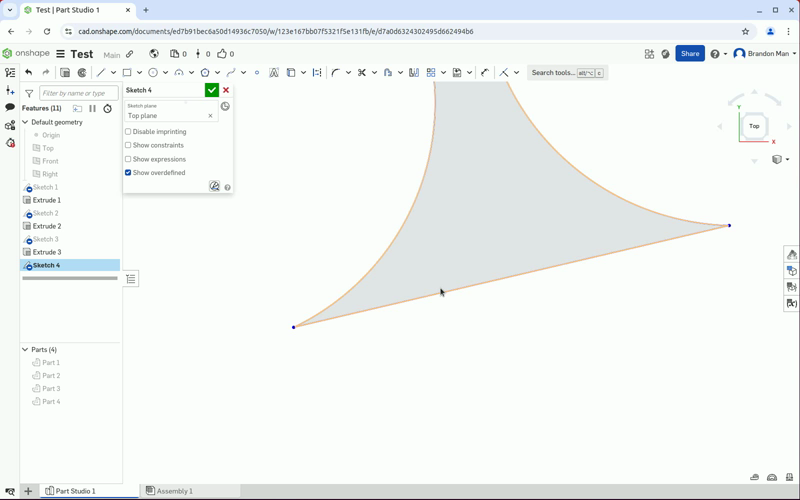
scroll(-6)
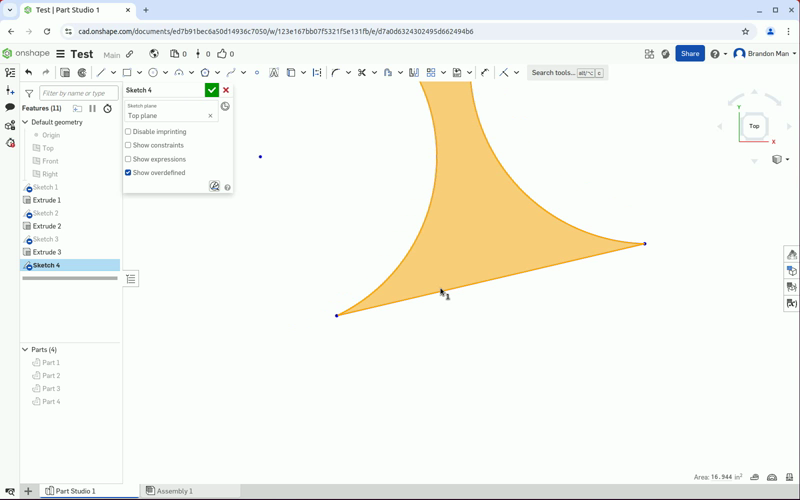
scroll(-6)
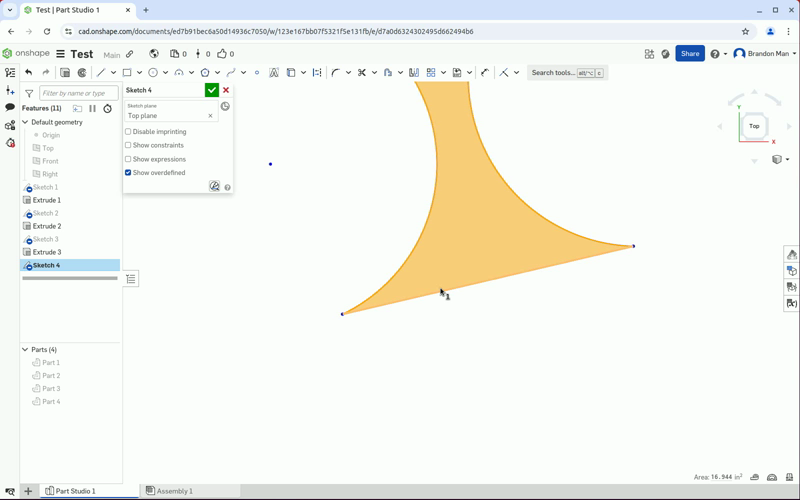
scroll(-6)
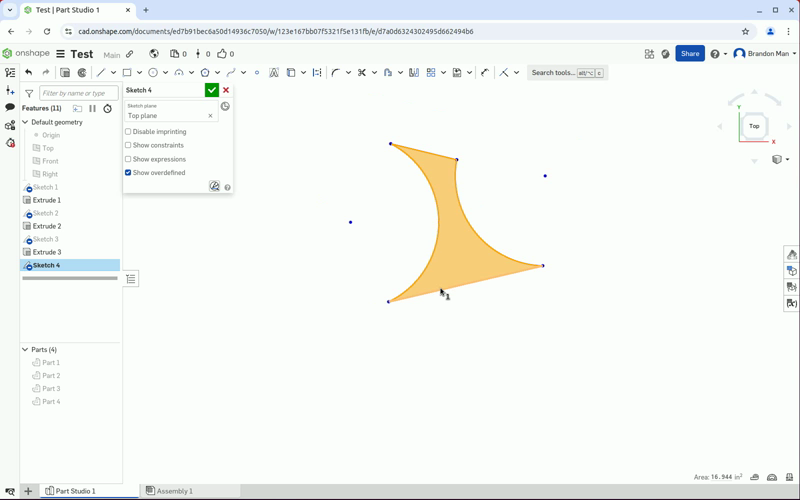
scroll(-6)
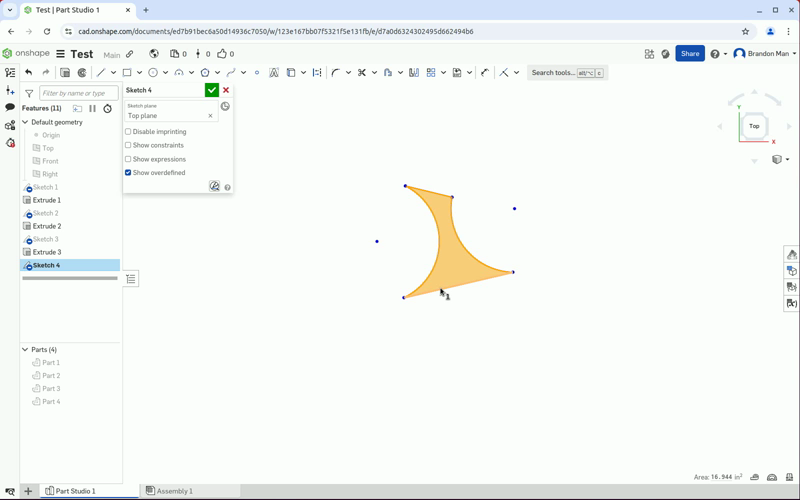
scroll(-6)
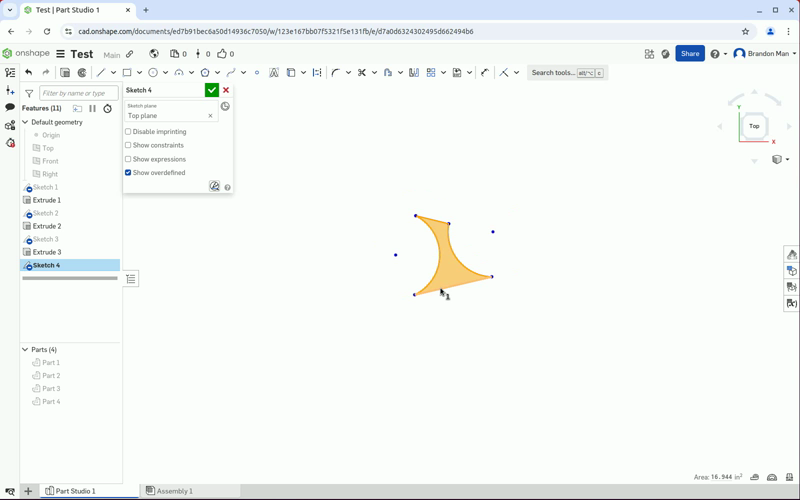
scroll(-6)
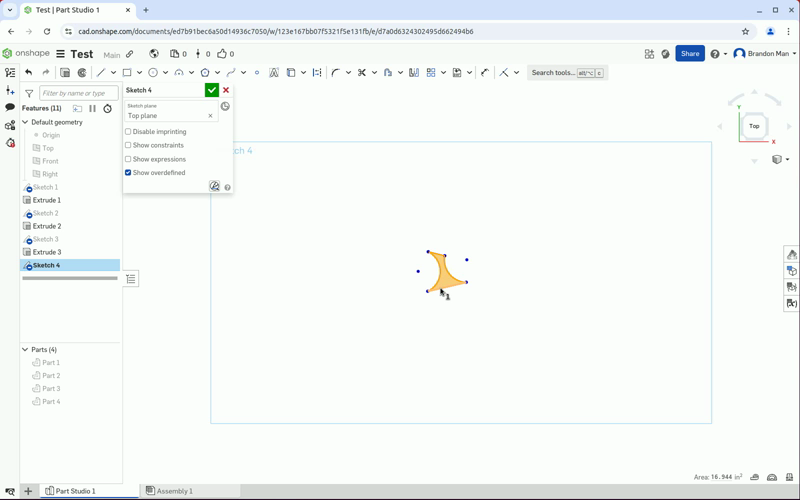
mouse_move(73, 352)
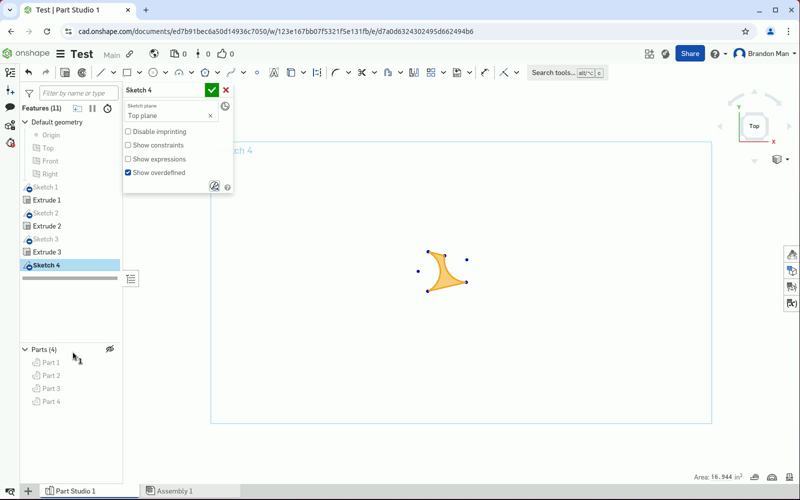
key(shift+y)
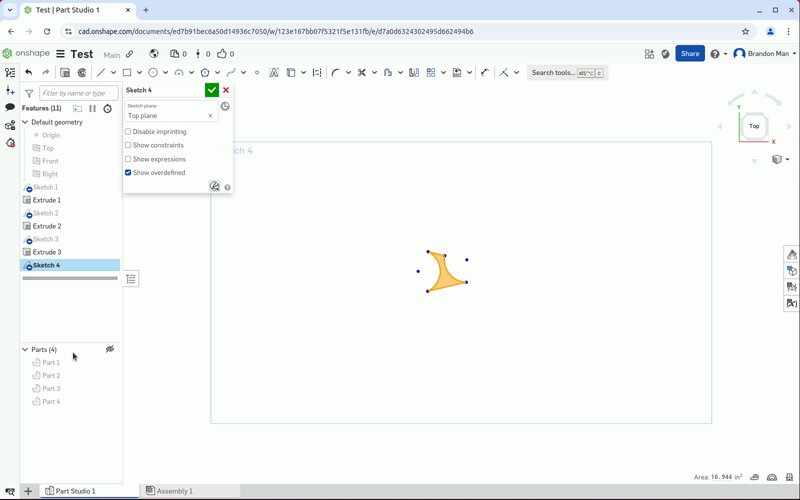
key(shift+e)
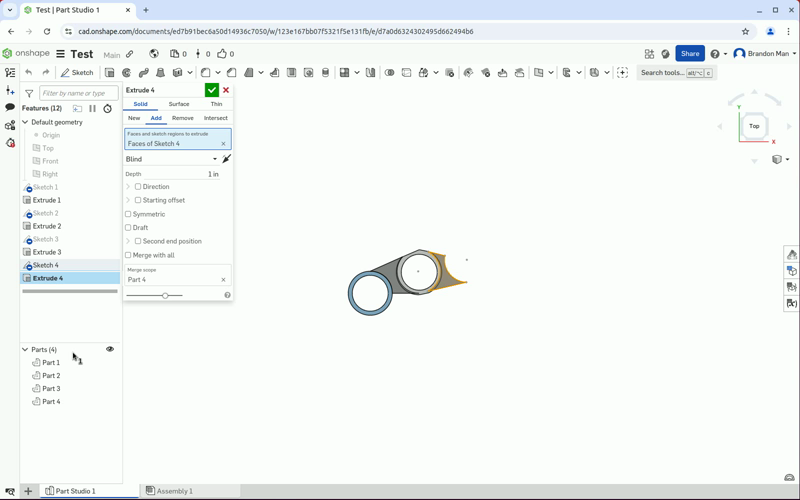
mouse_move(143, 106)
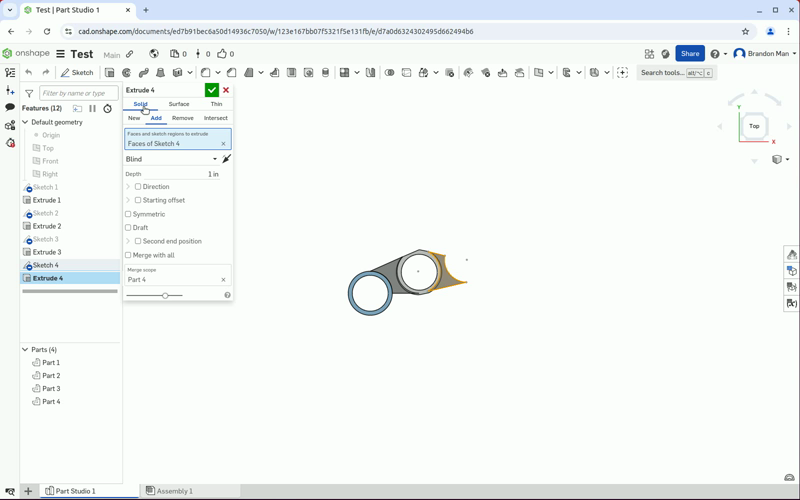
click(143, 106)
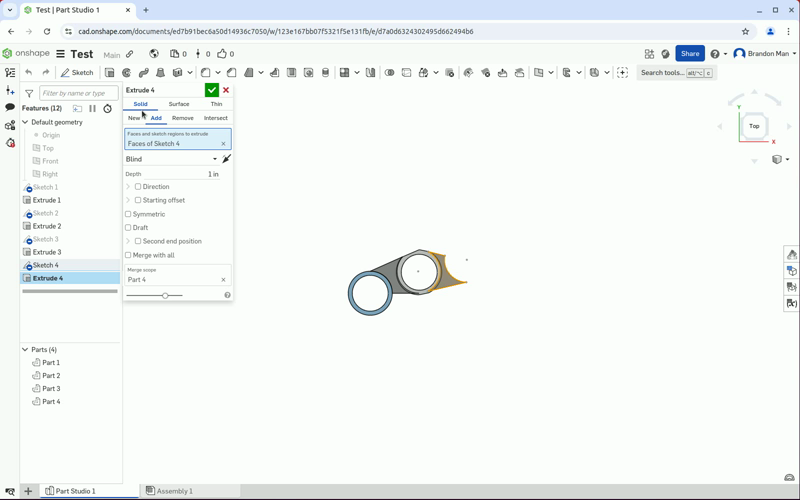
mouse_move(137, 120)
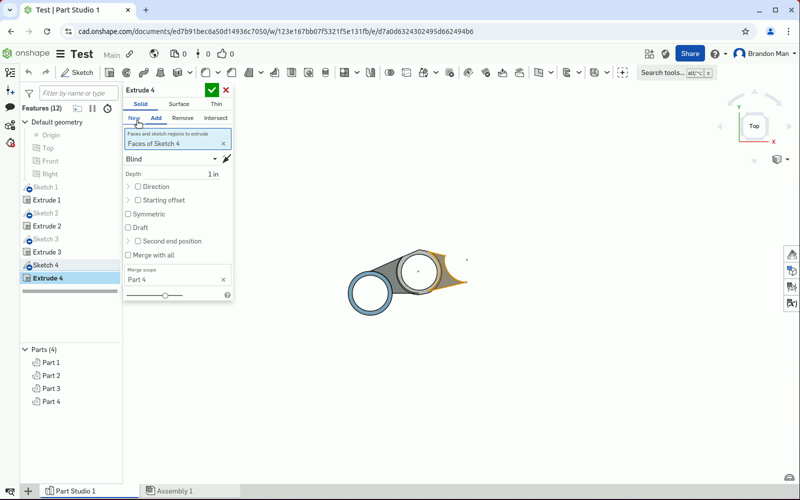
click(137, 120)
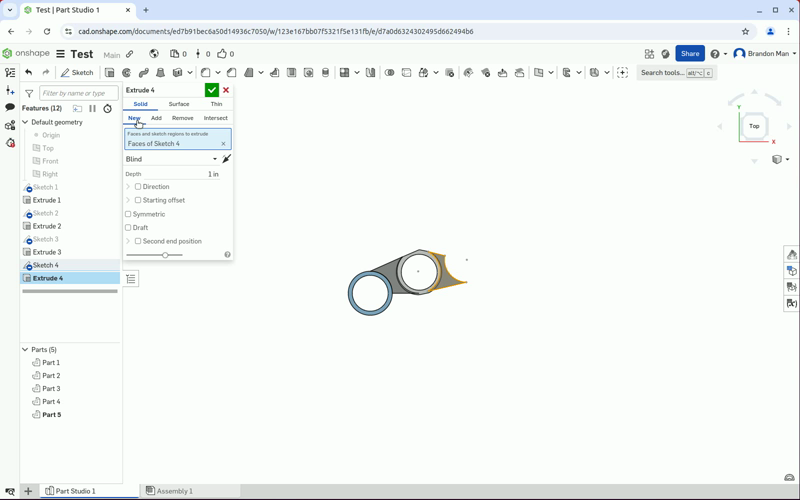
key(tab, 4)
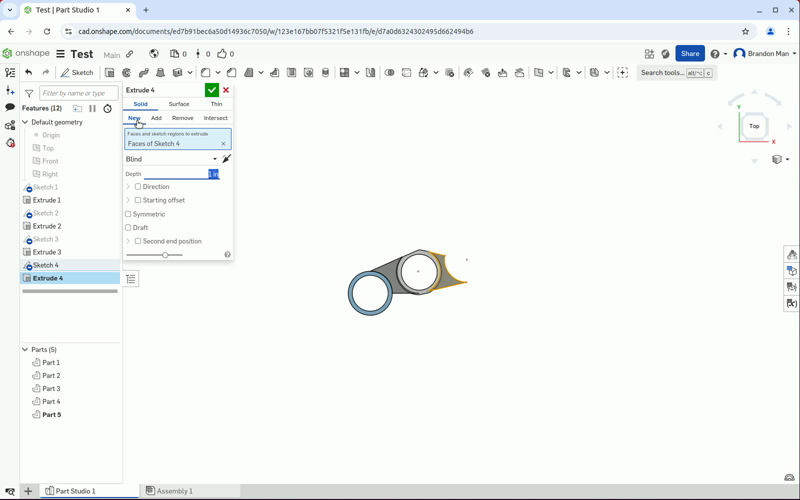
text(2.407)
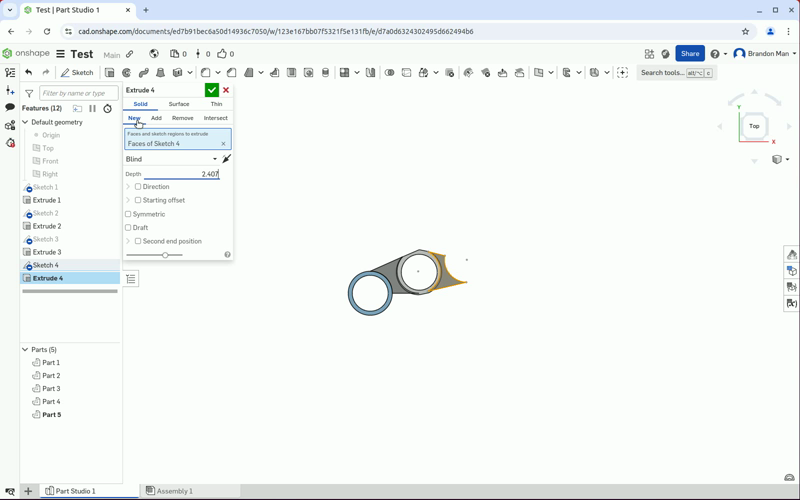
key(enter)
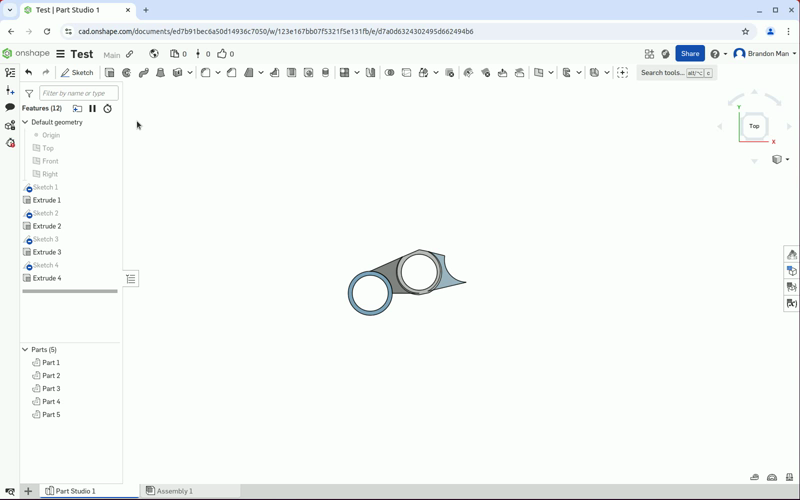
key(shift+h)
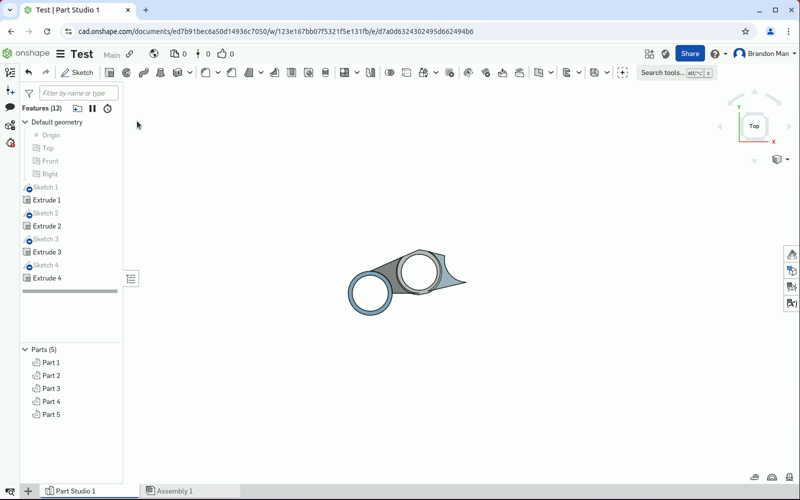
key(shift+h)
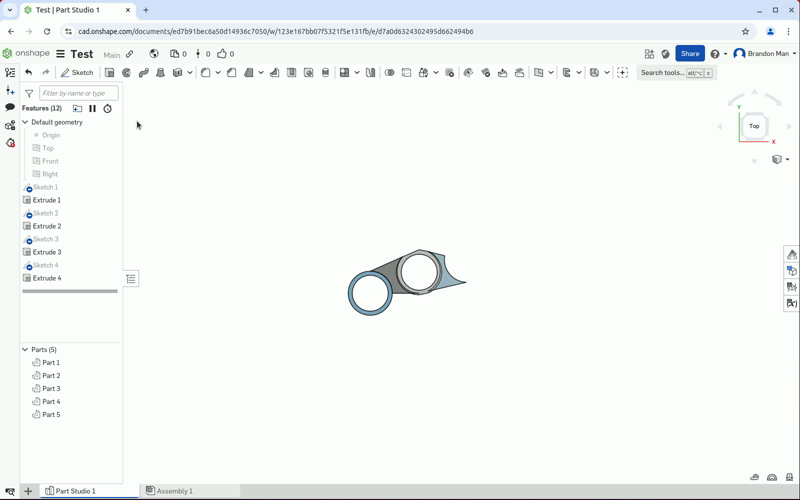
mouse_move(73, 189)
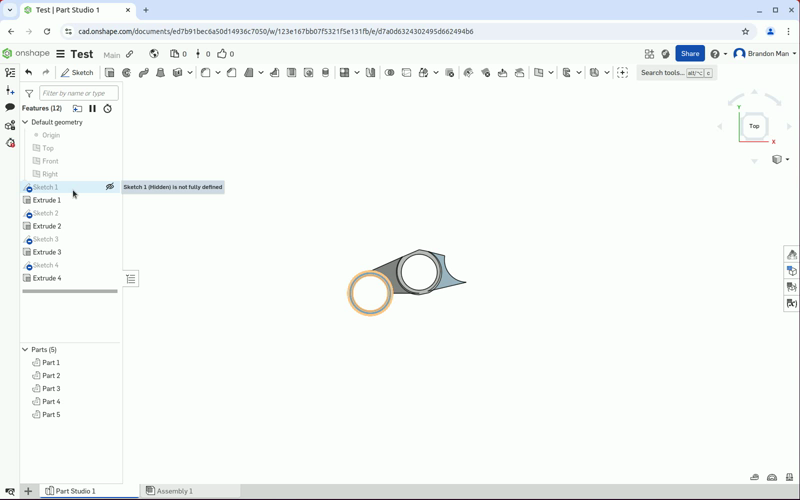
click(73, 189)
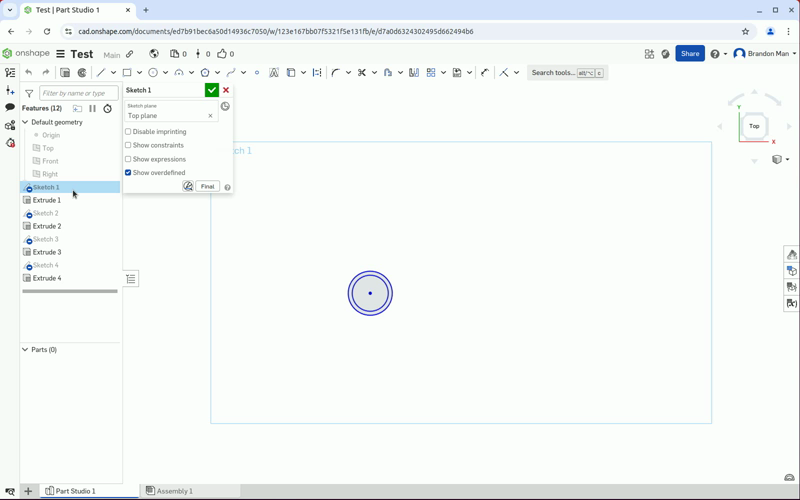
mouse_move(229, 92)
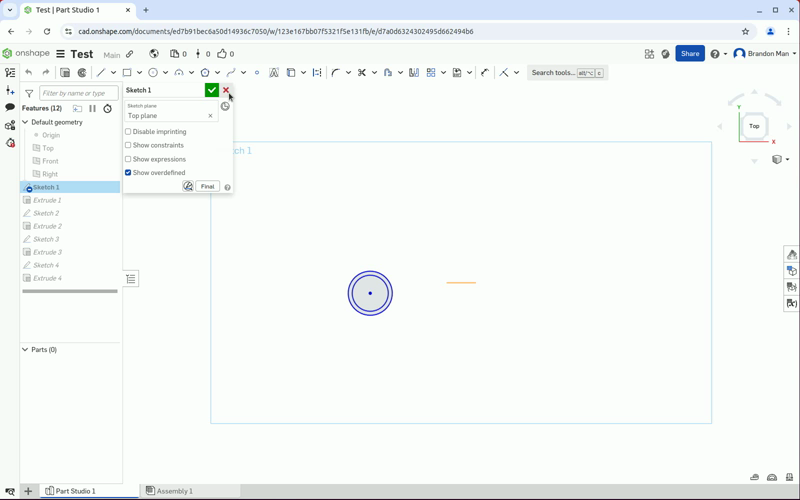
click(229, 92)
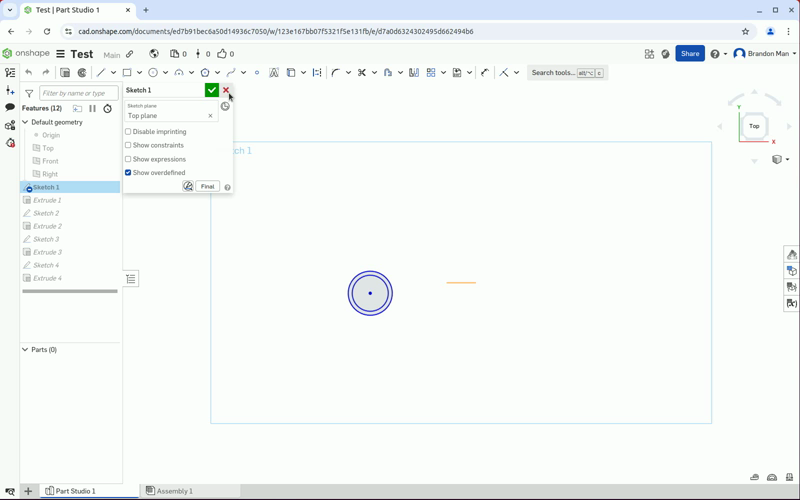
key(shift+s)
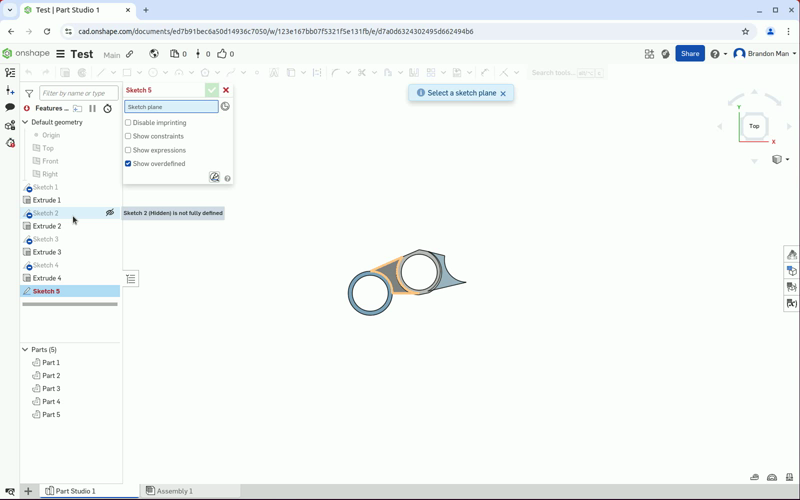
scroll(3)
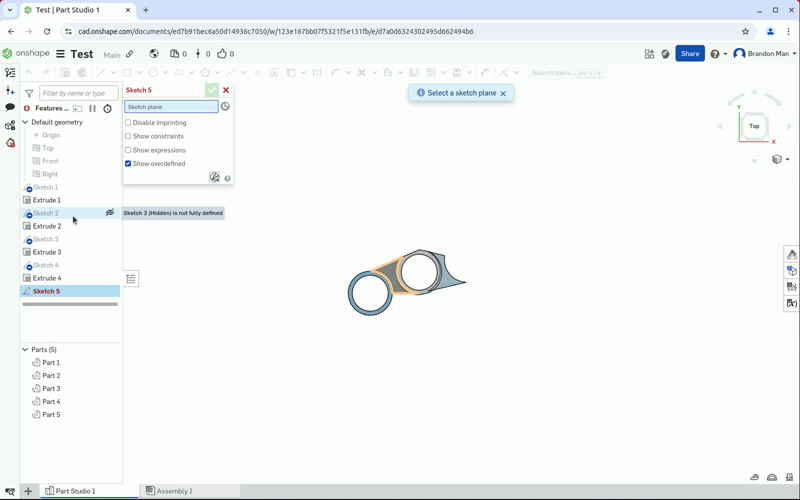
mouse_move(73, 150)
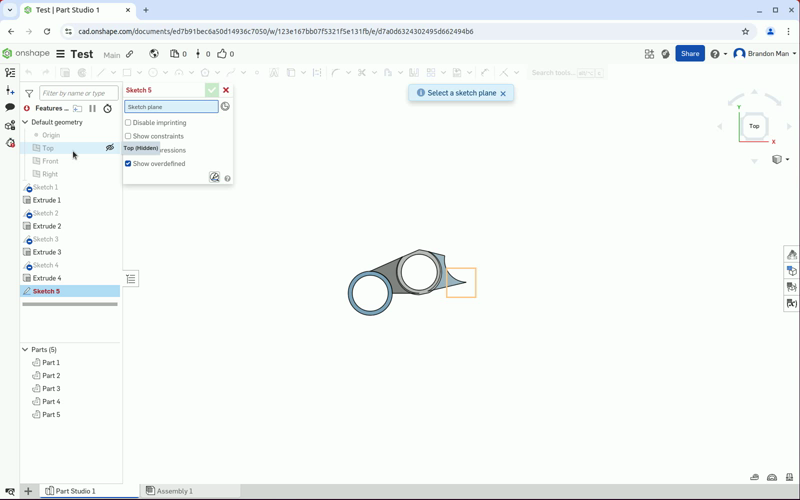
click(73, 150)
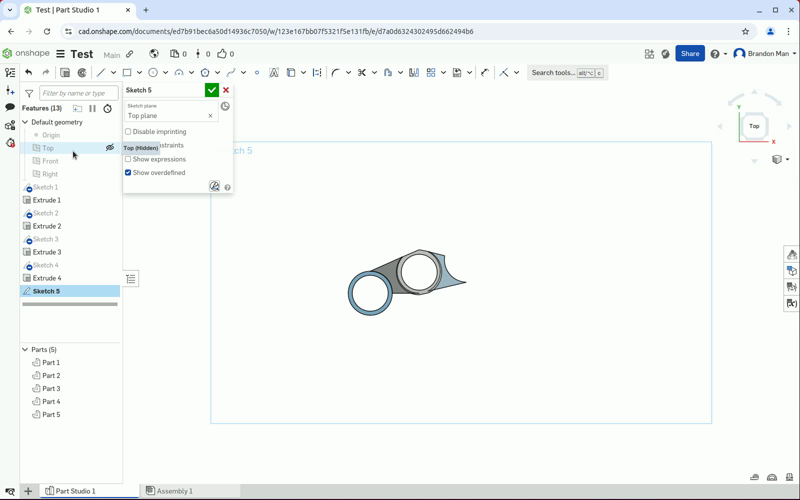
mouse_move(73, 352)
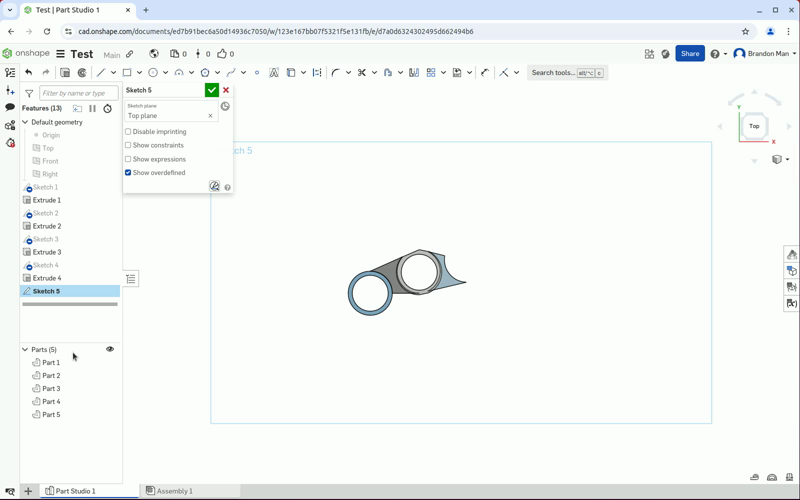
key(y)
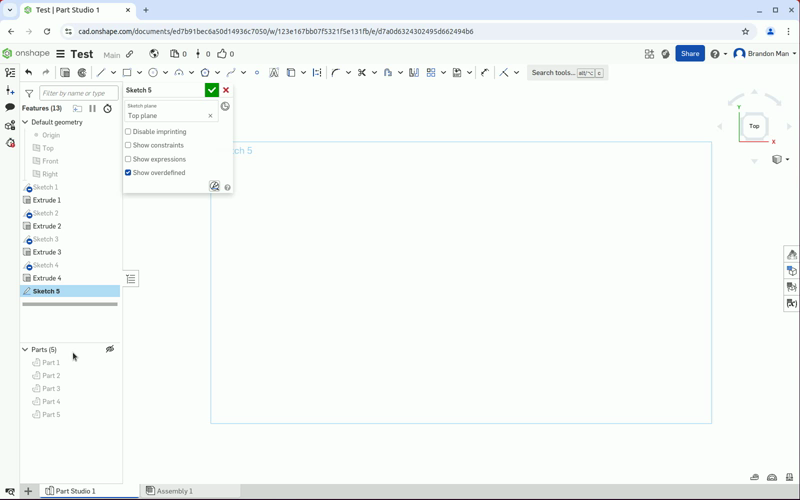
key(c)
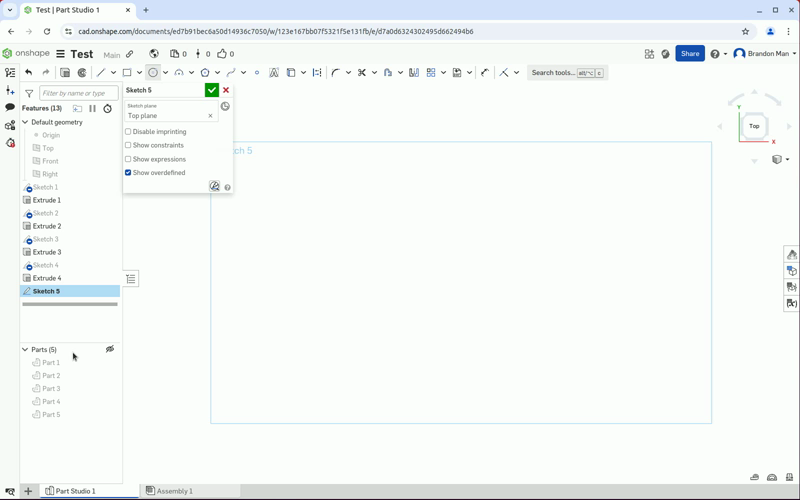
key_down(shift)
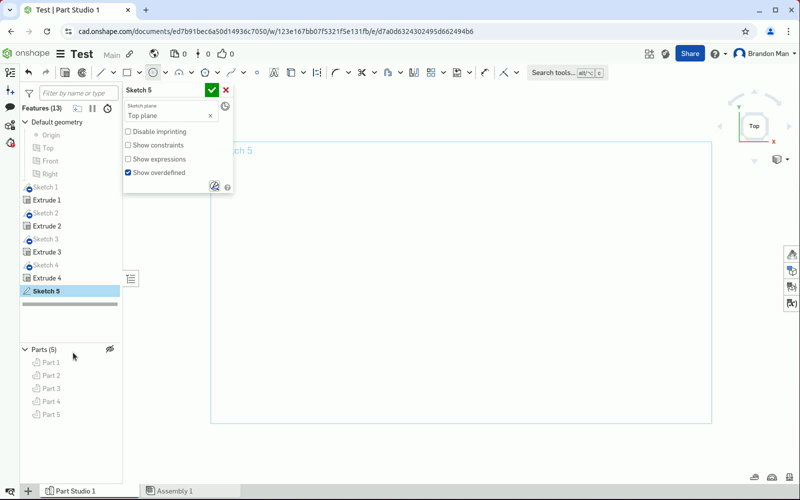
mouse_move(466, 260)
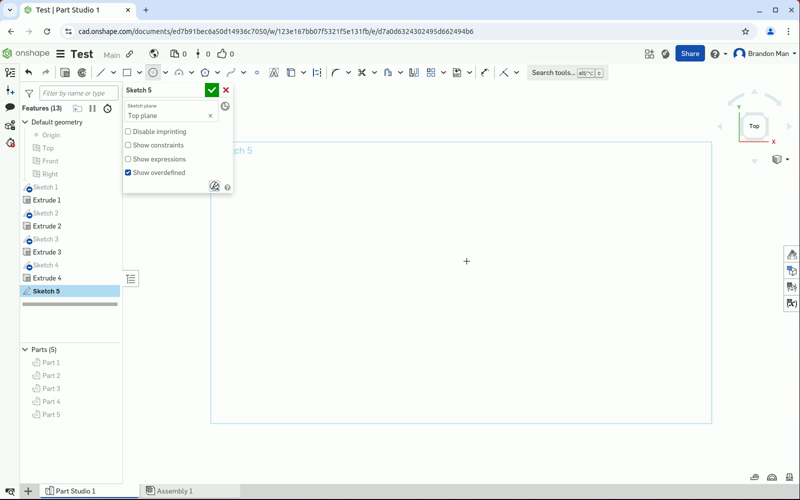
click(466, 260)
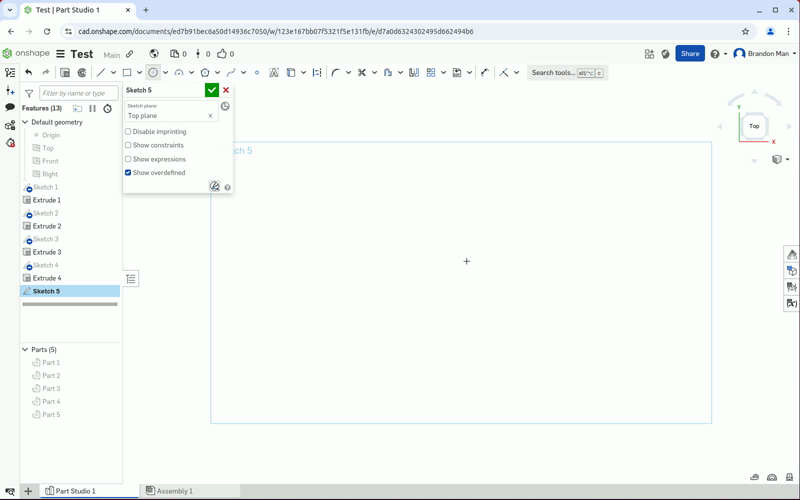
key_up(shift)
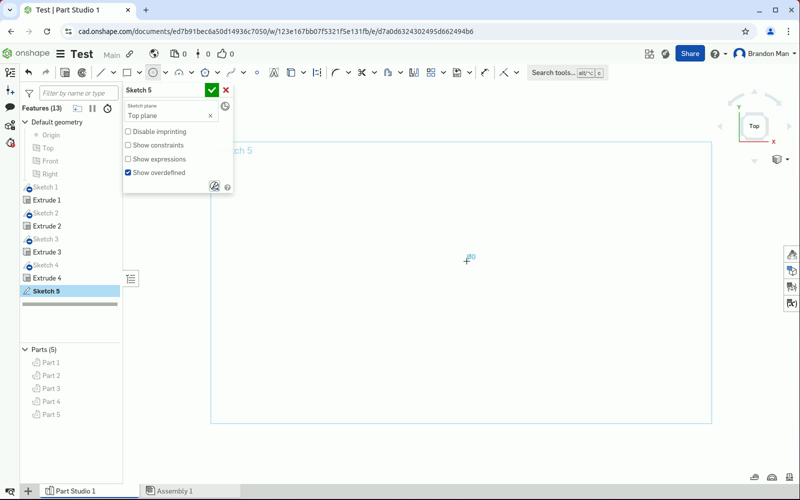
mouse_move(489, 260)
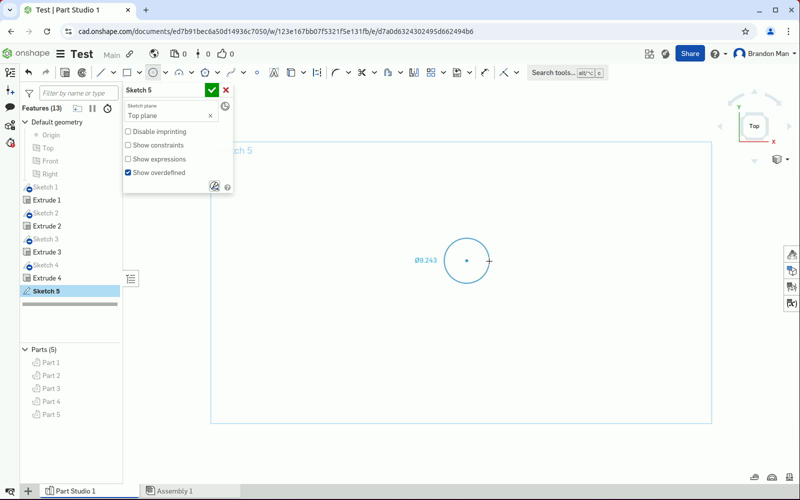
click(489, 260)
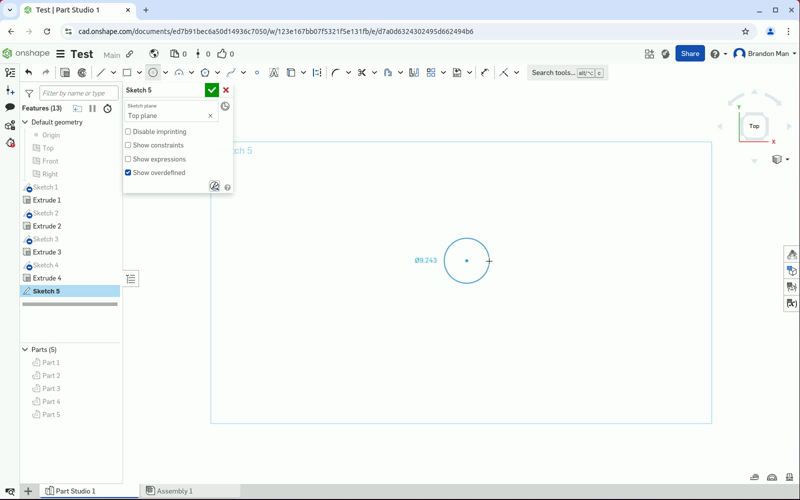
key(esc)
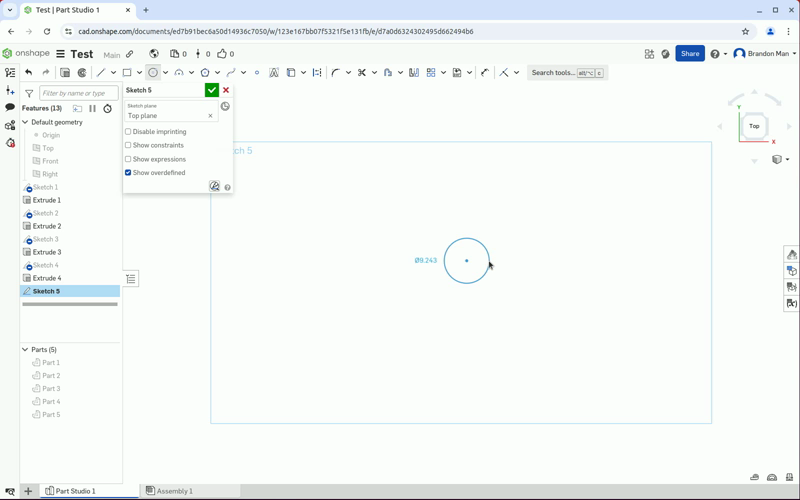
key(c)
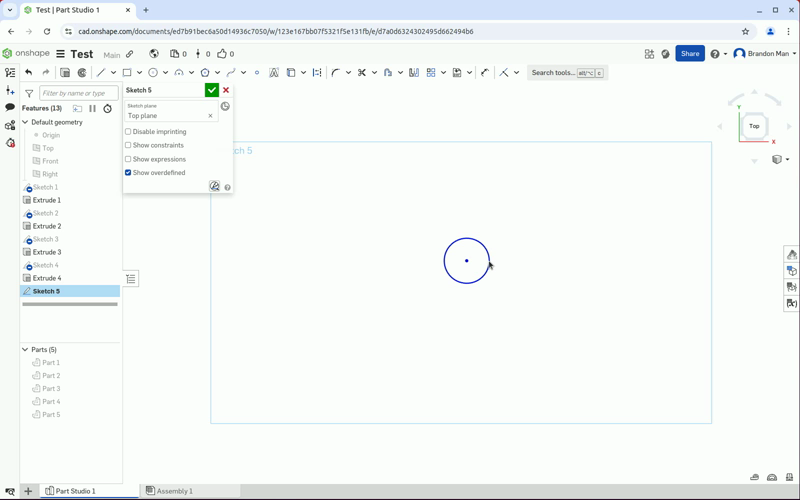
key_down(shift)
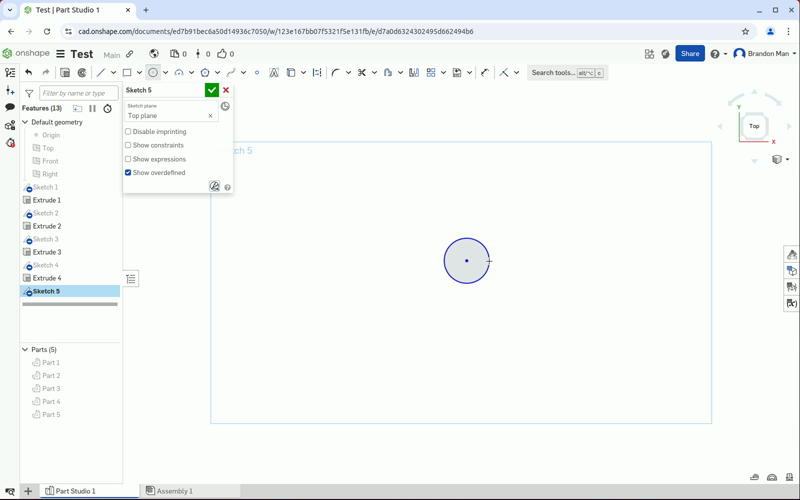
mouse_move(466, 260)
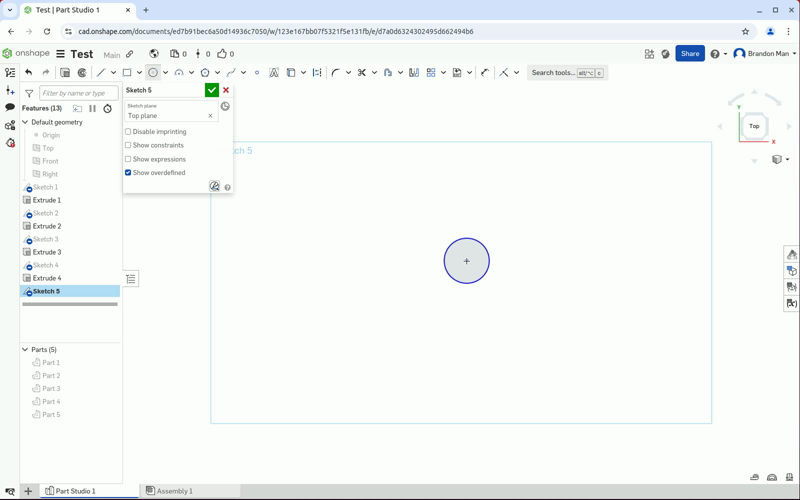
click(466, 260)
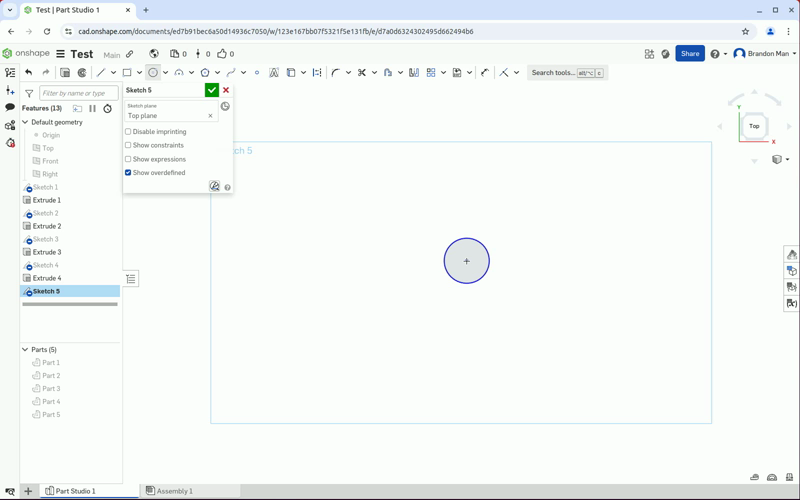
key_up(shift)
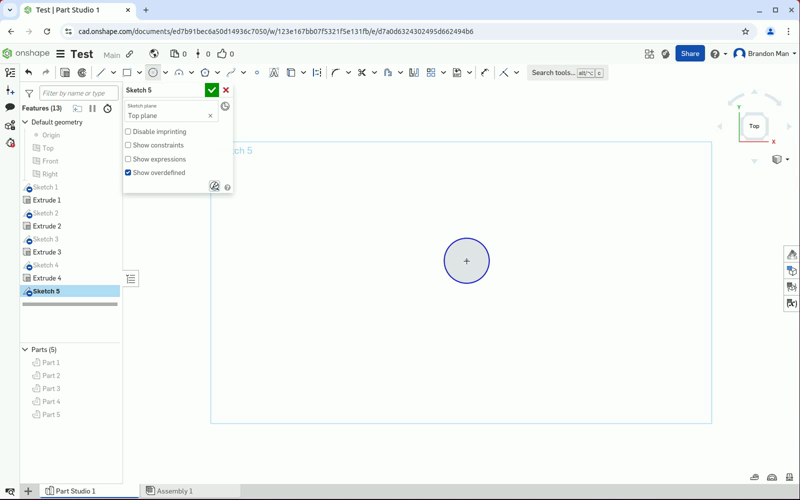
mouse_move(484, 260)
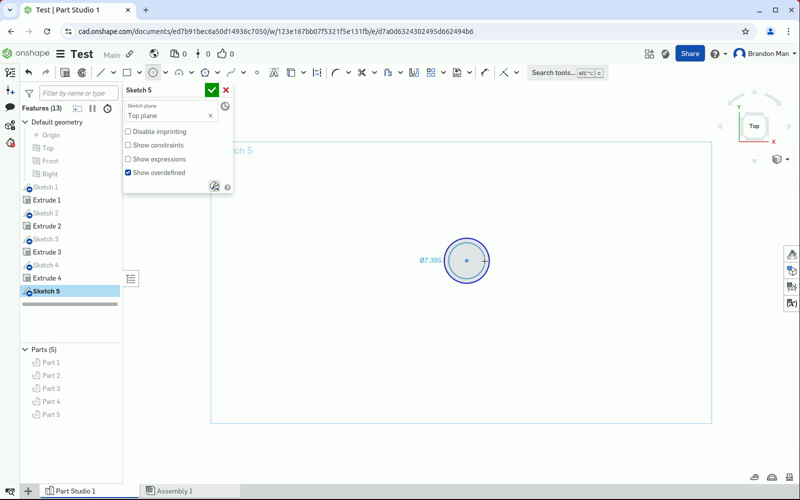
scroll(6)
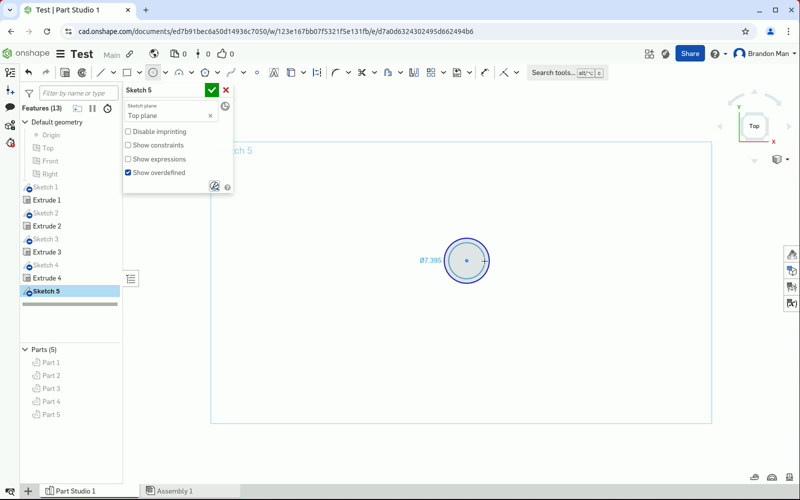
scroll(6)
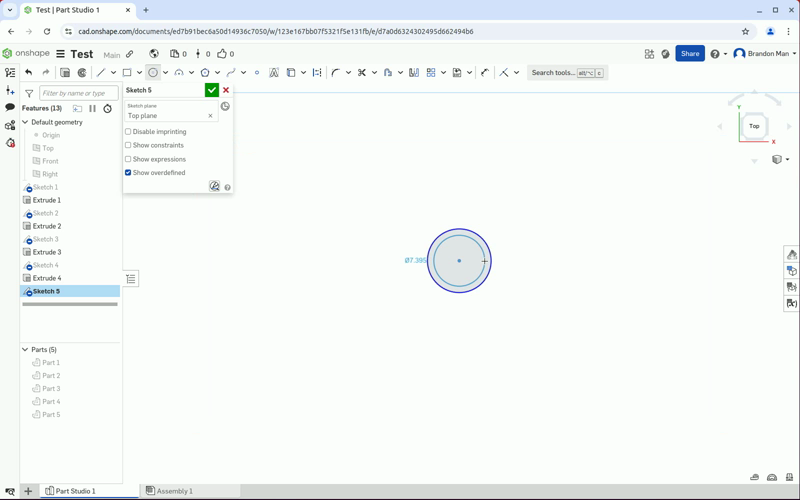
scroll(6)
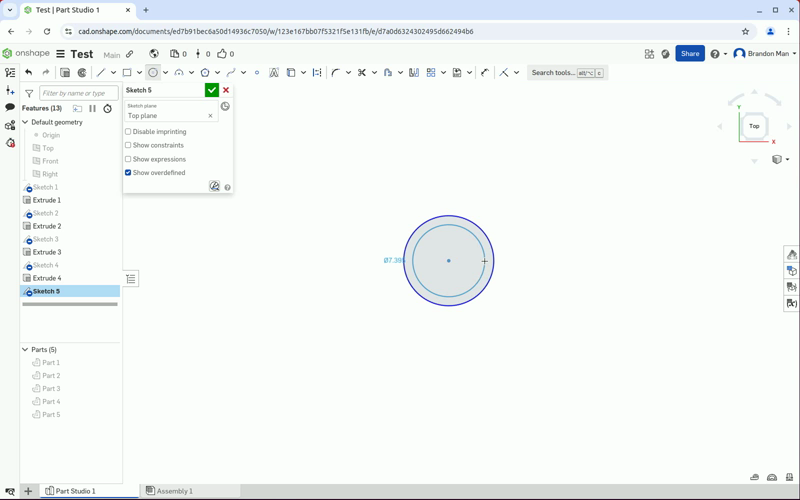
scroll(6)
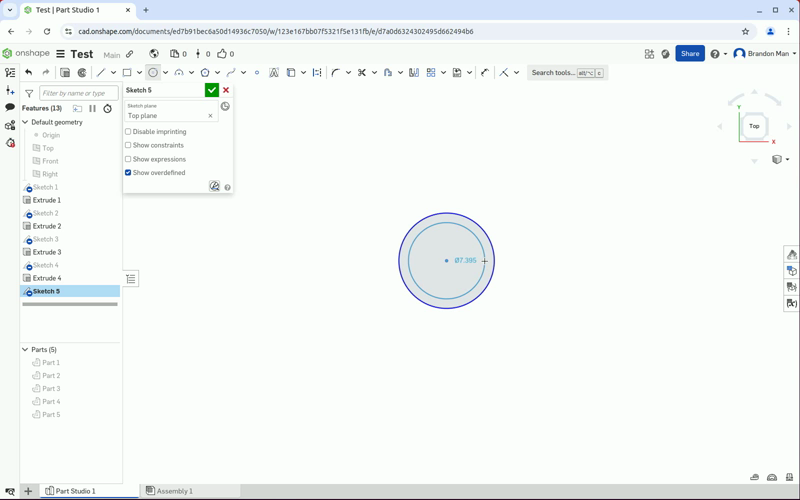
scroll(6)
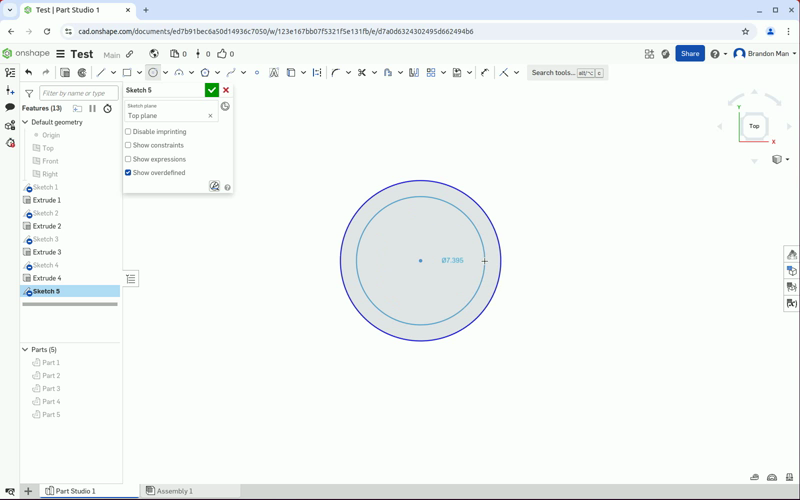
scroll(6)
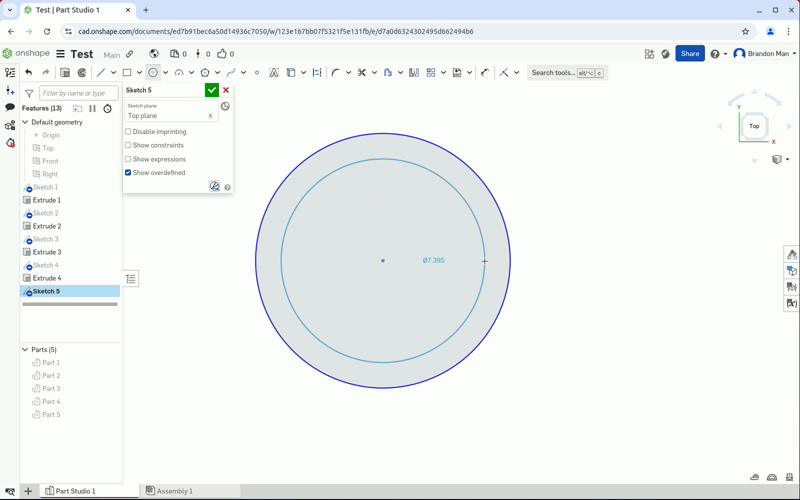
scroll(6)
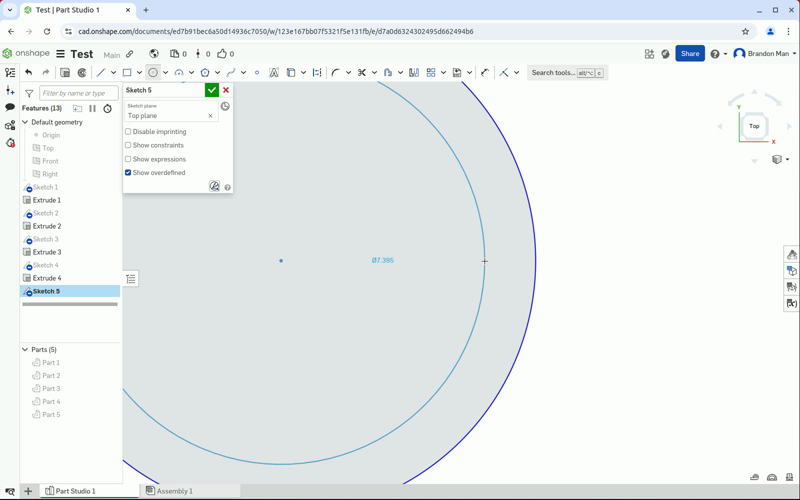
click(484, 260)
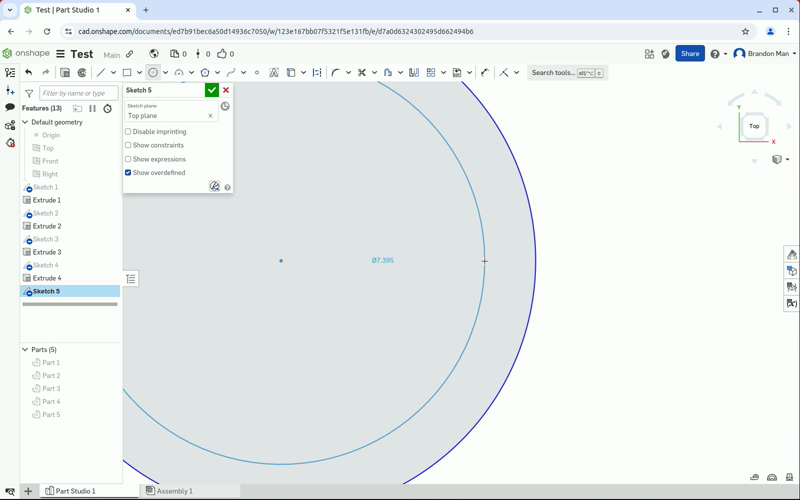
scroll(-6)
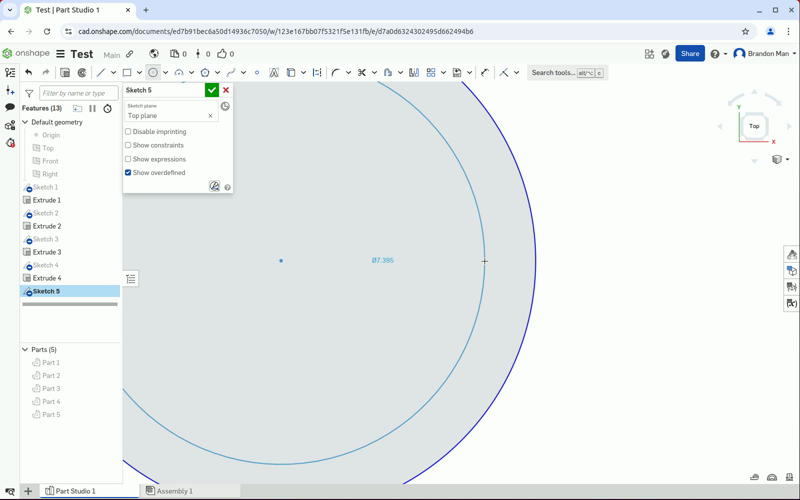
scroll(-6)
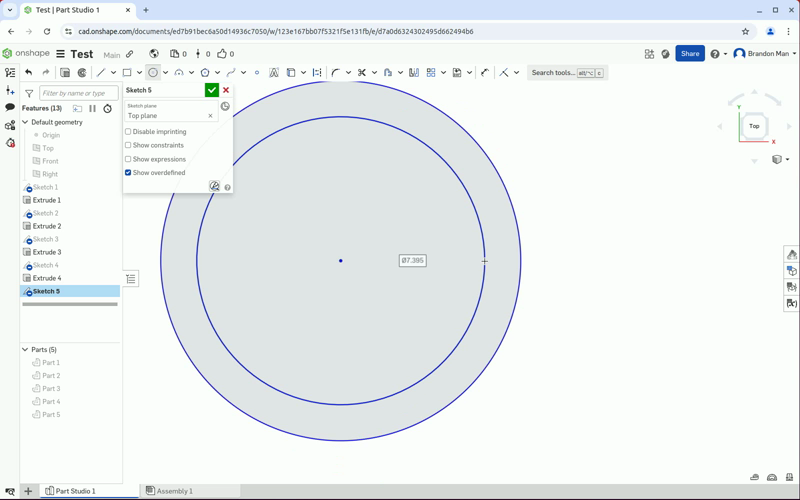
scroll(-6)
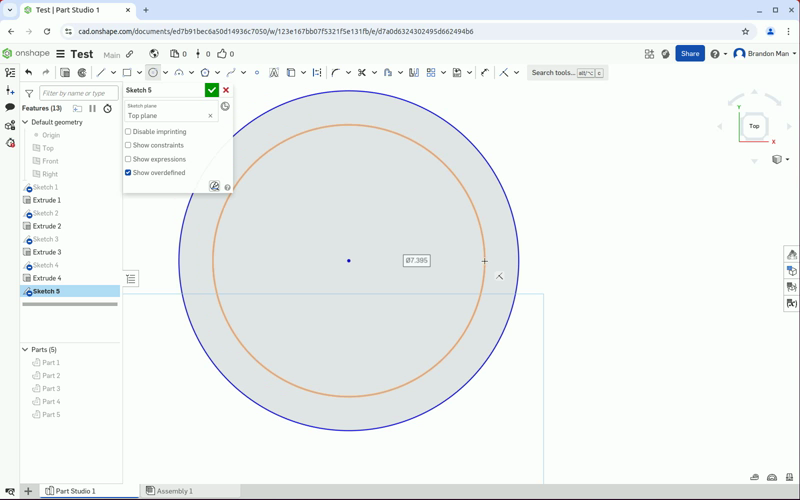
scroll(-6)
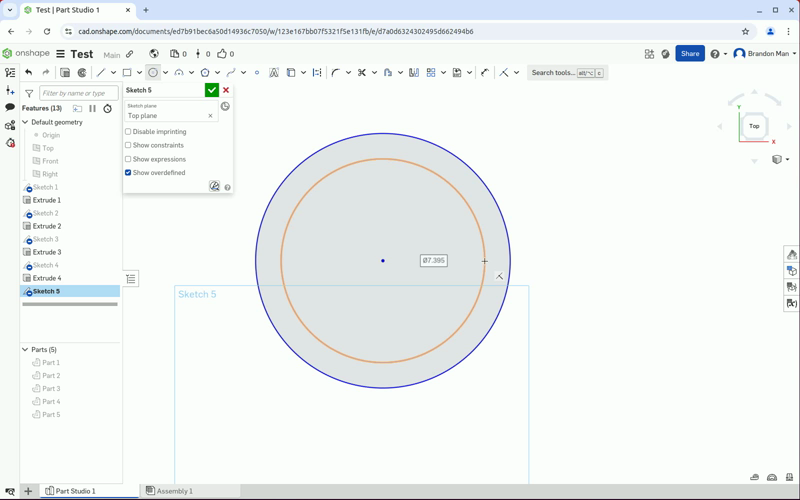
scroll(-6)
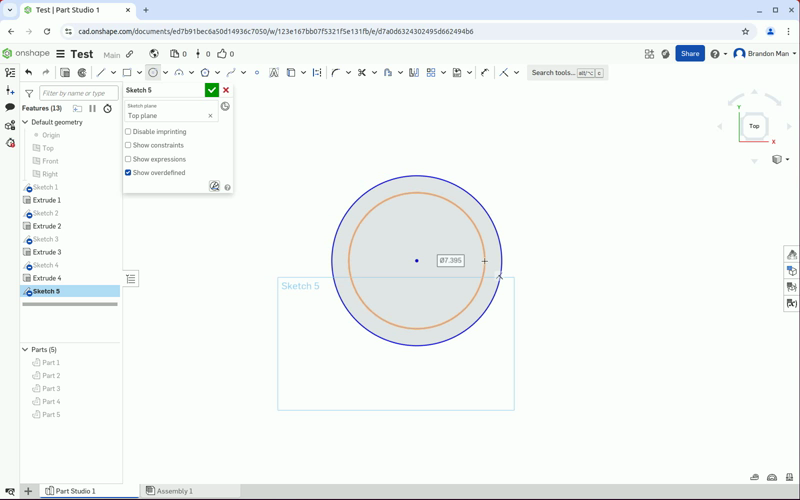
scroll(-6)
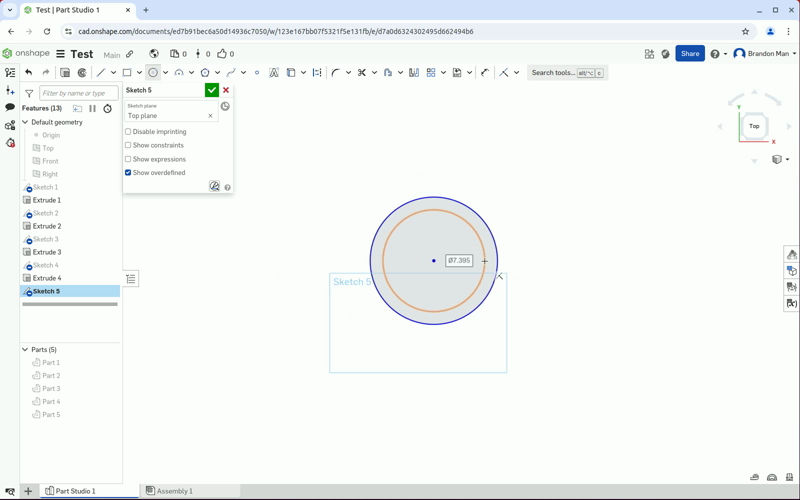
scroll(-6)
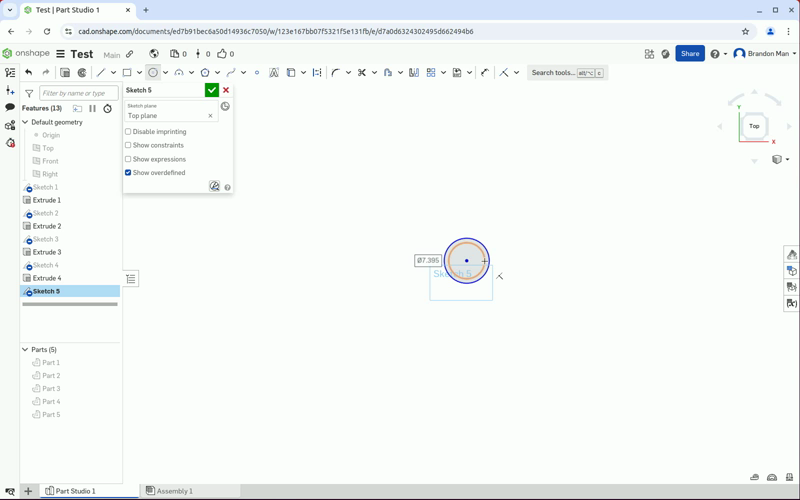
key(esc)
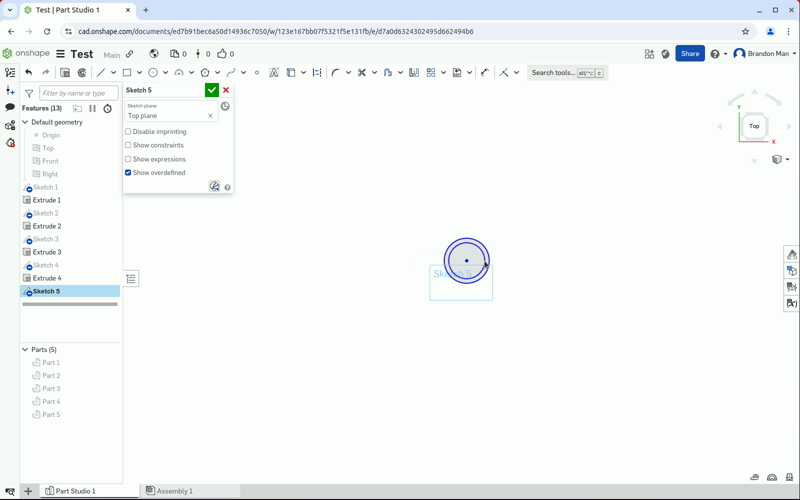
mouse_move(472, 280)
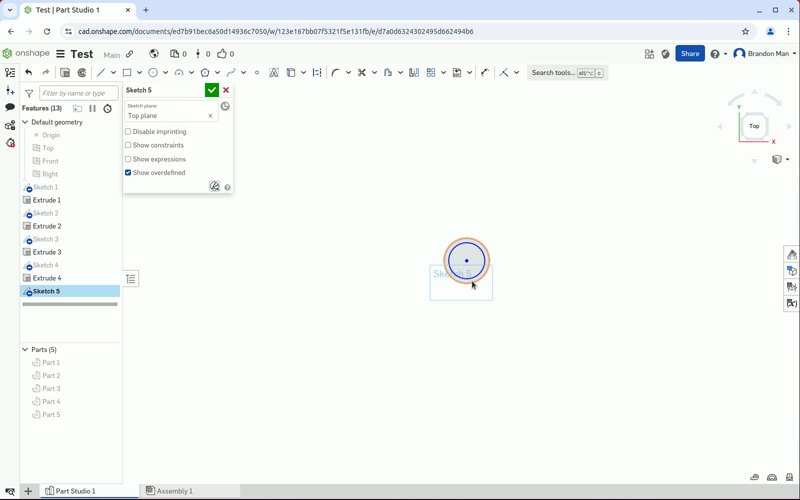
scroll(6)
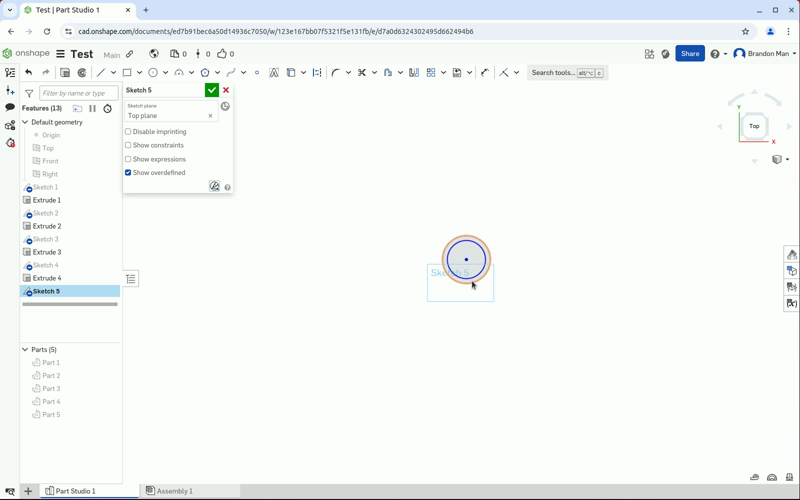
scroll(6)
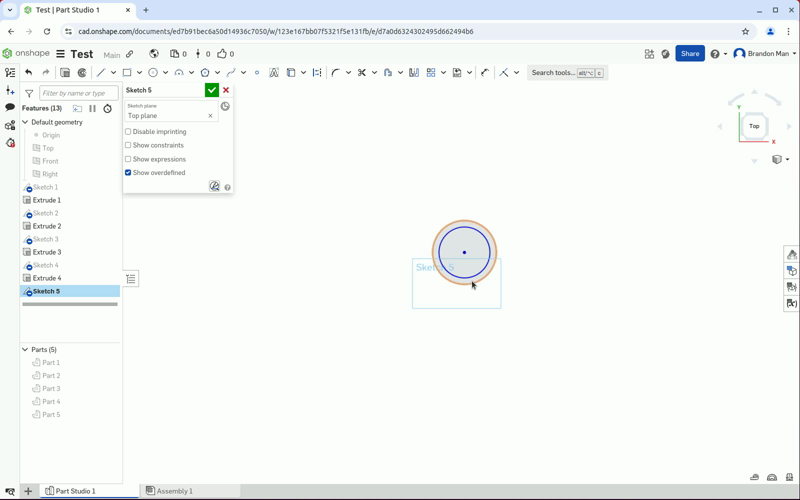
scroll(6)
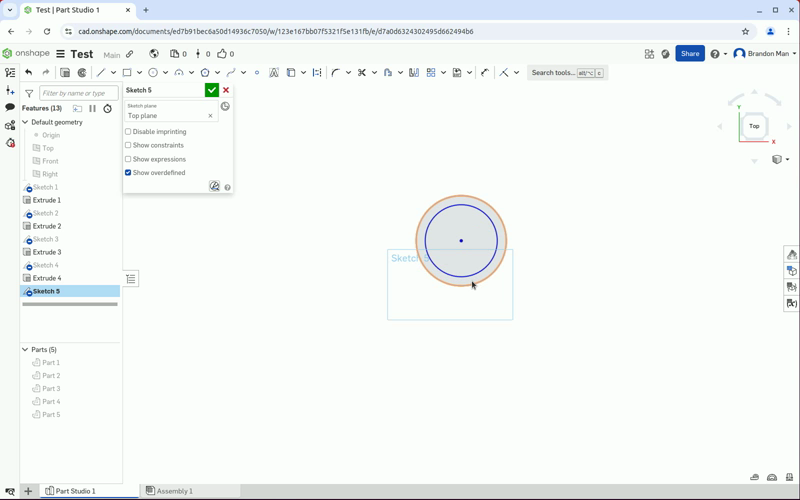
scroll(6)
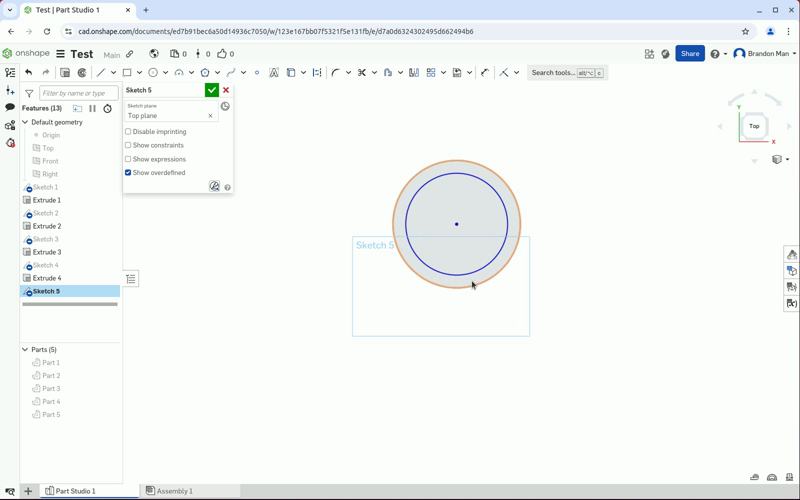
scroll(6)
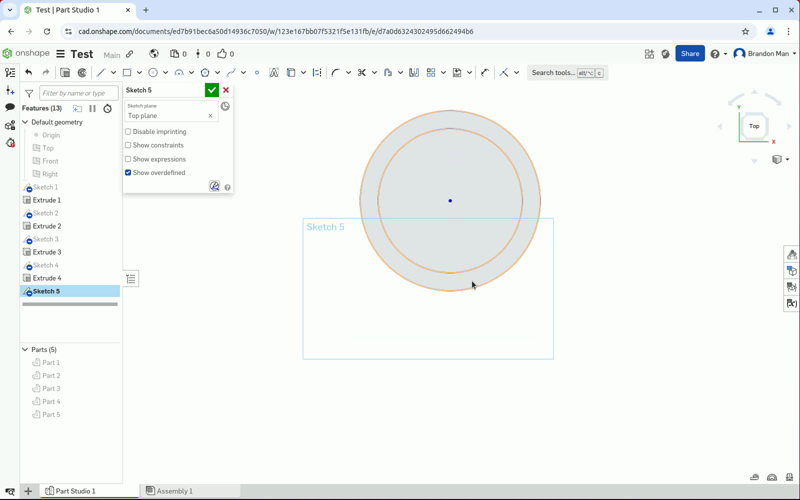
scroll(6)
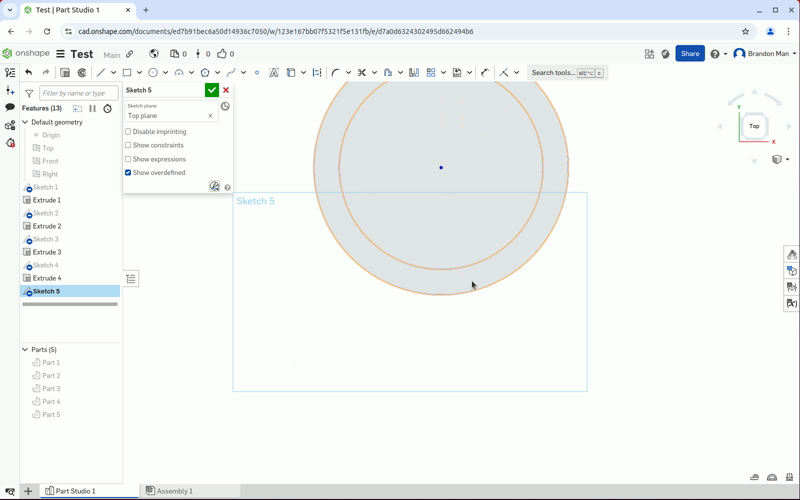
scroll(6)
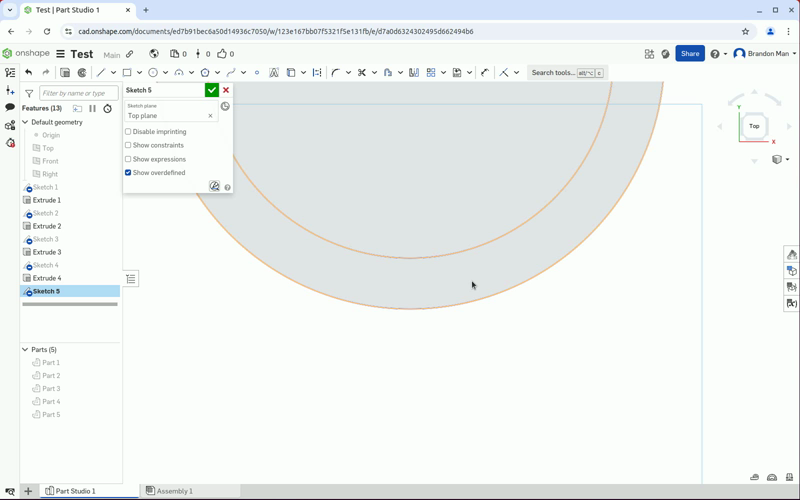
click(472, 280)
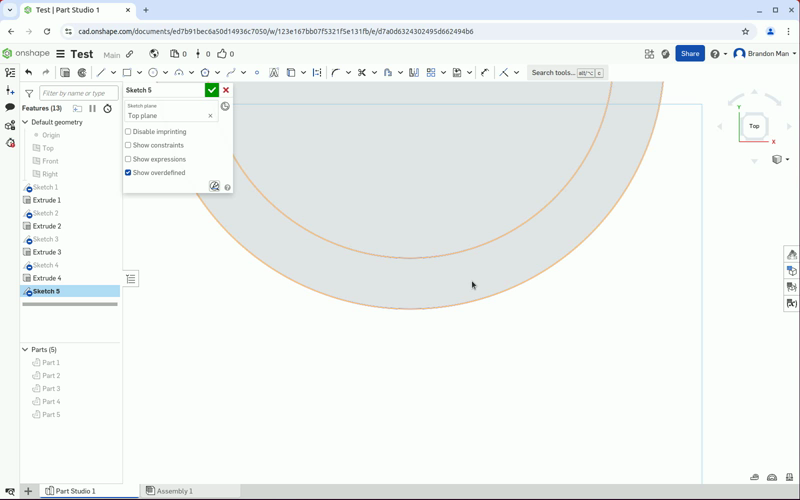
scroll(-6)
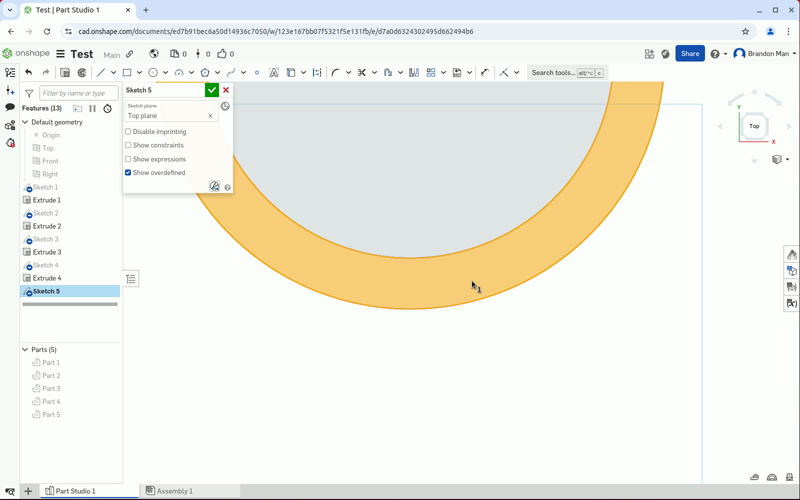
scroll(-6)
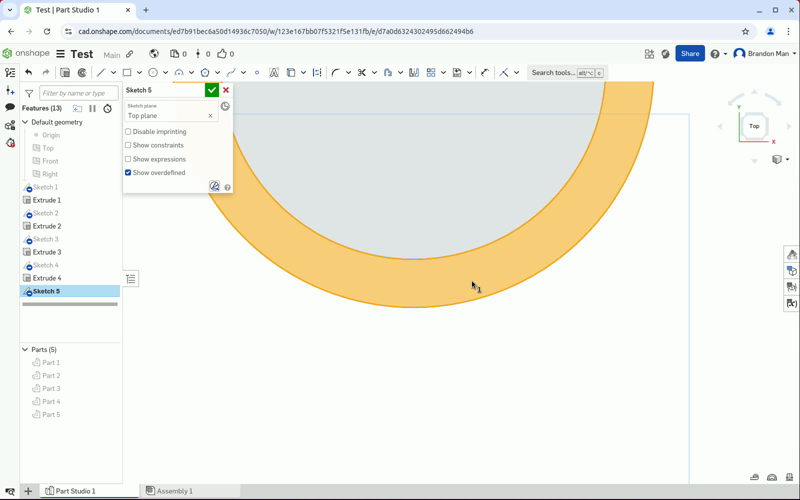
scroll(-6)
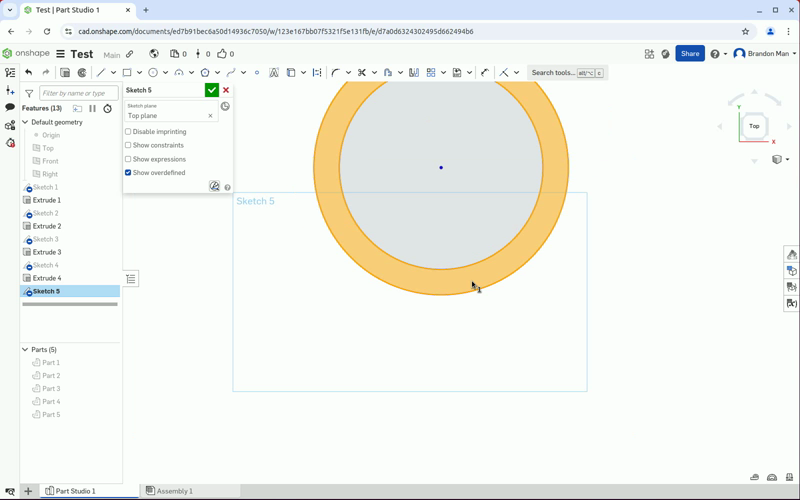
scroll(-6)
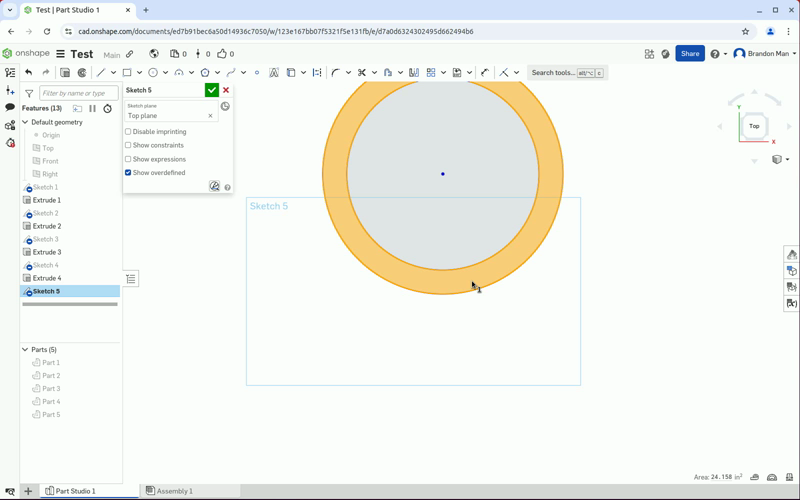
scroll(-6)
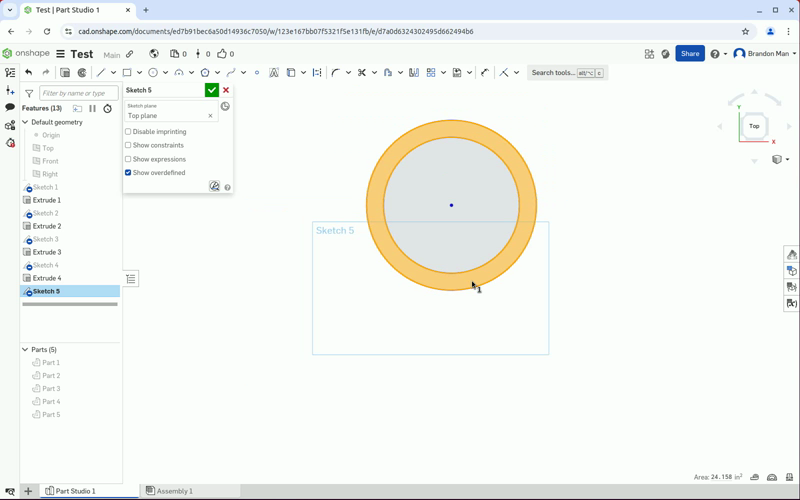
scroll(-6)
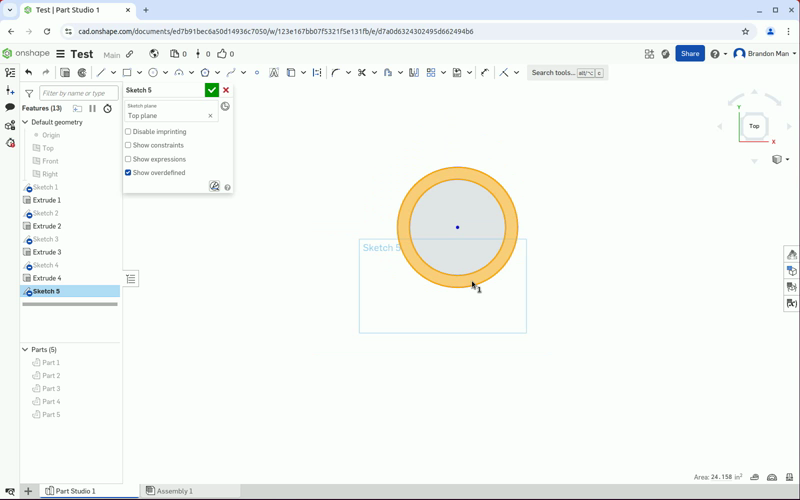
scroll(-6)
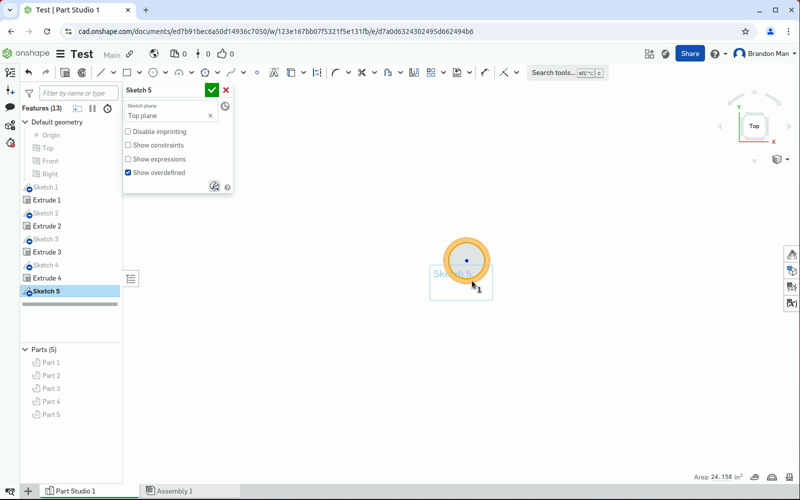
mouse_move(73, 352)
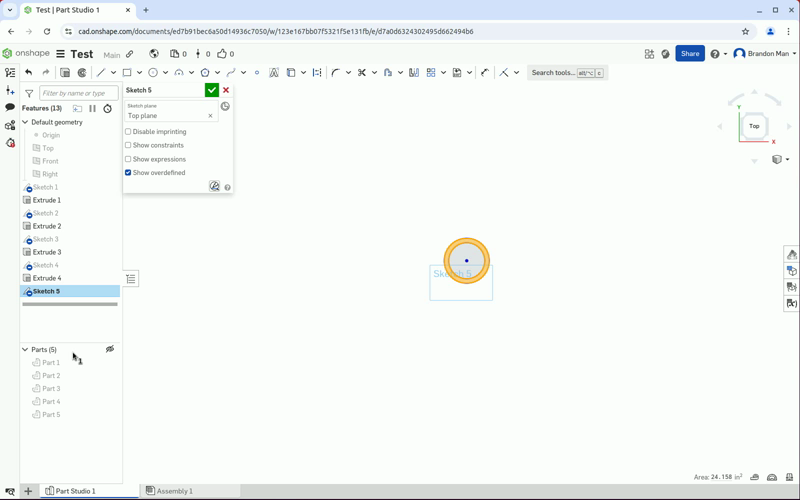
key(shift+y)
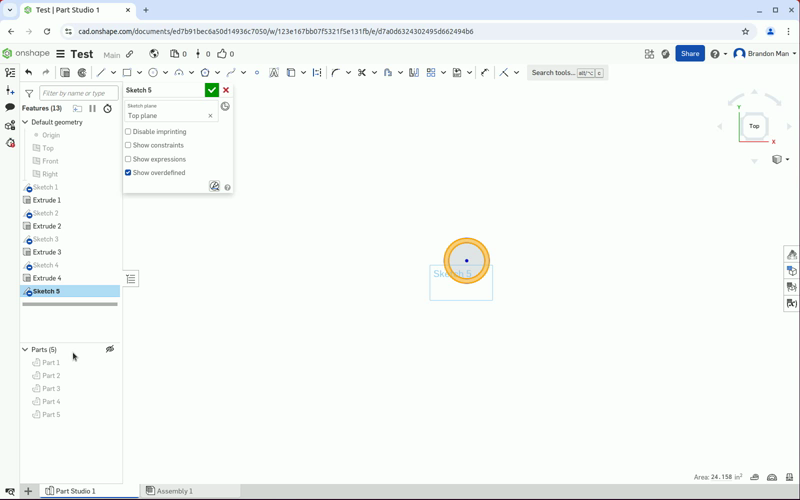
key(shift+e)
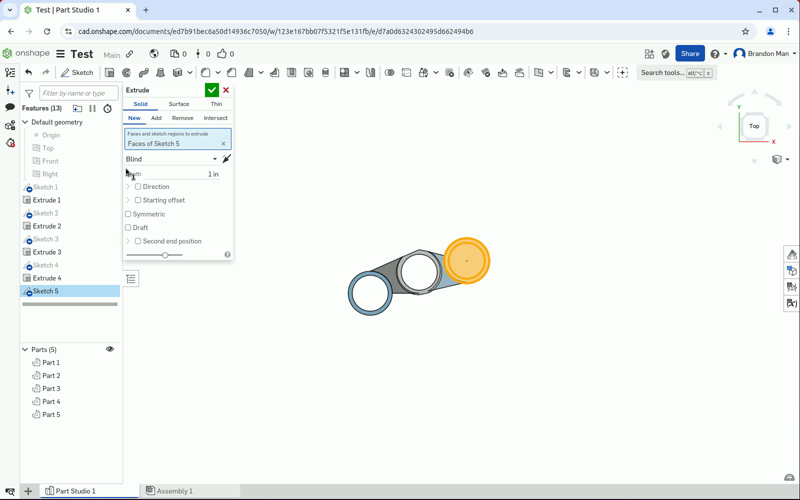
mouse_move(143, 106)
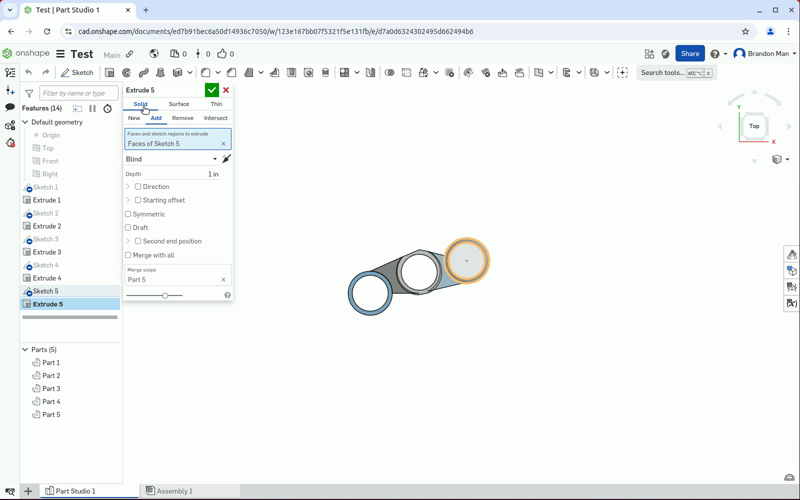
click(143, 106)
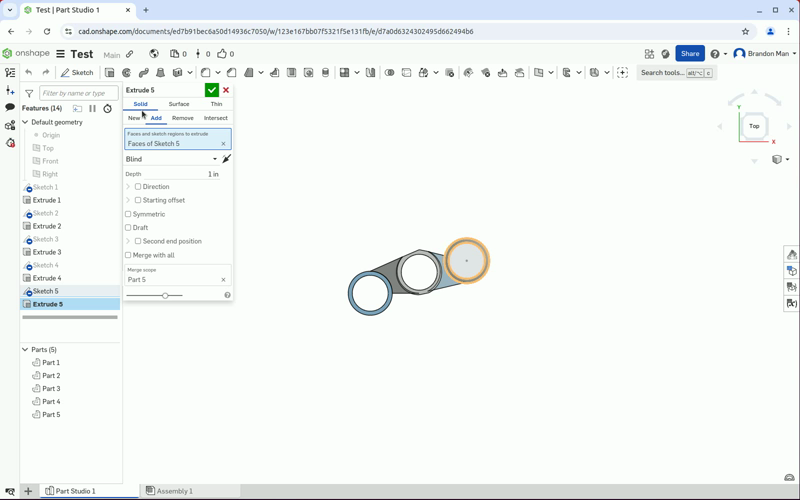
mouse_move(137, 120)
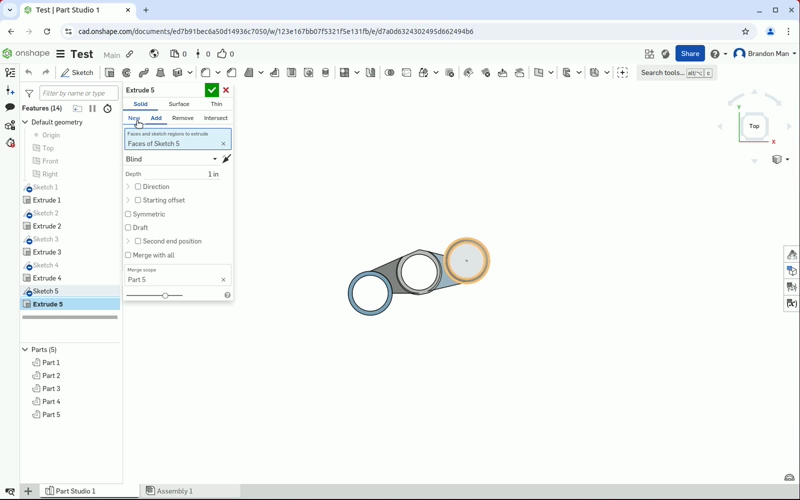
click(137, 120)
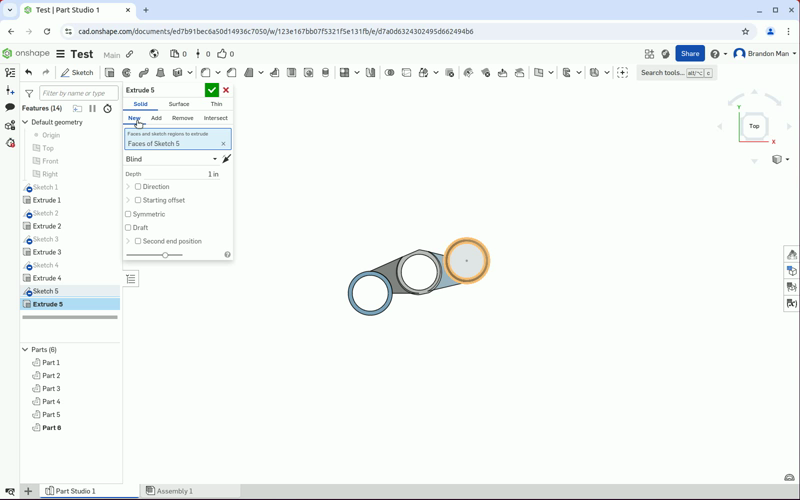
key(tab, 4)
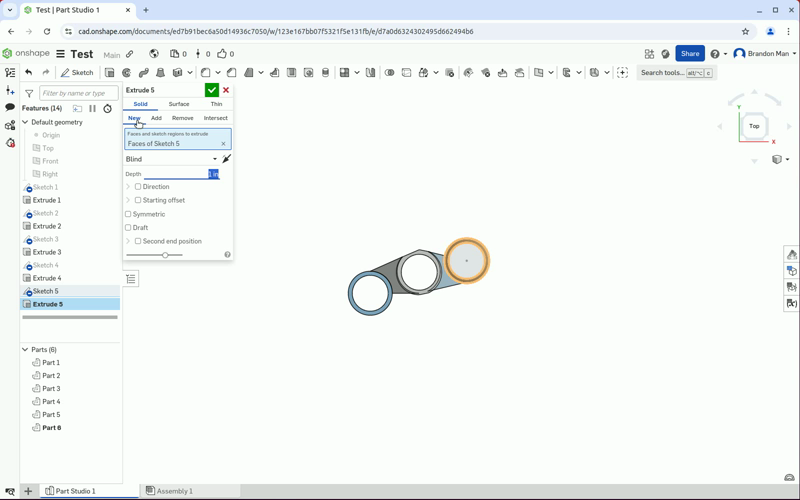
text(2.407)
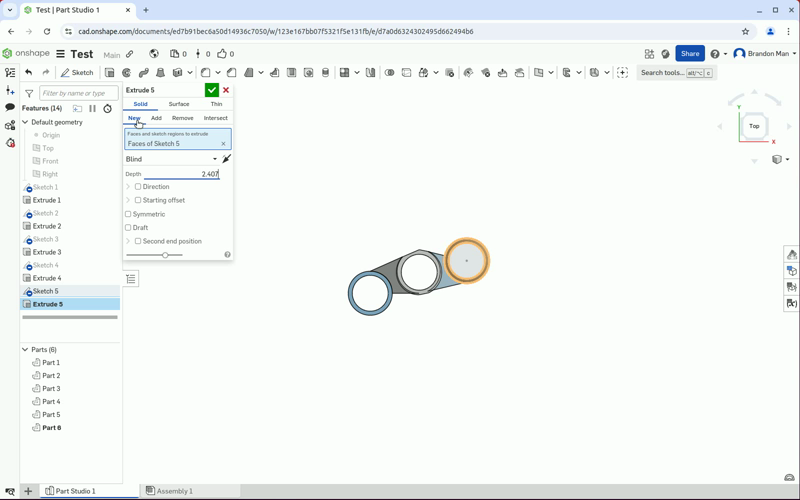
key(enter)
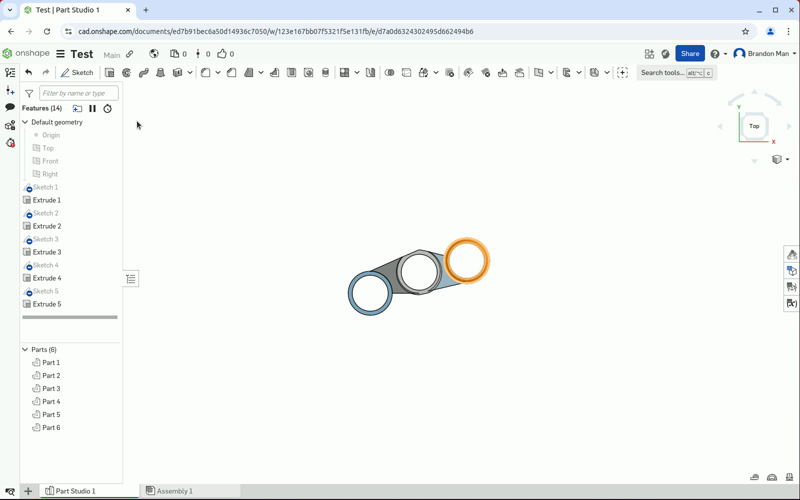
key(shift+h)
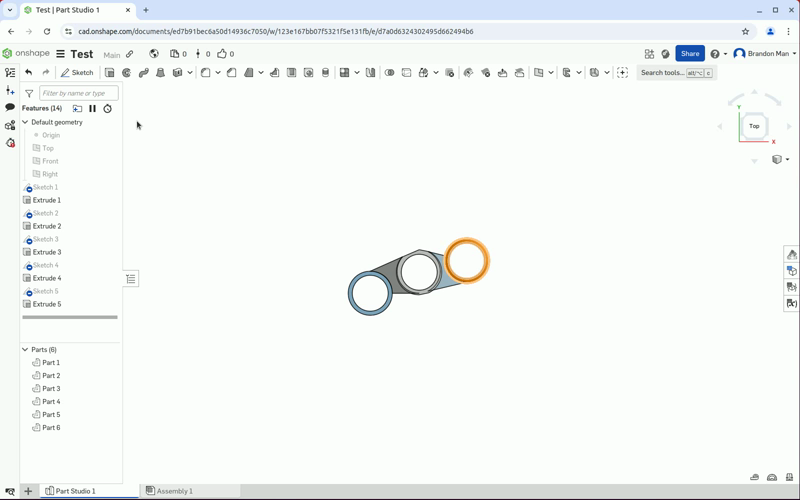
key(shift+h)
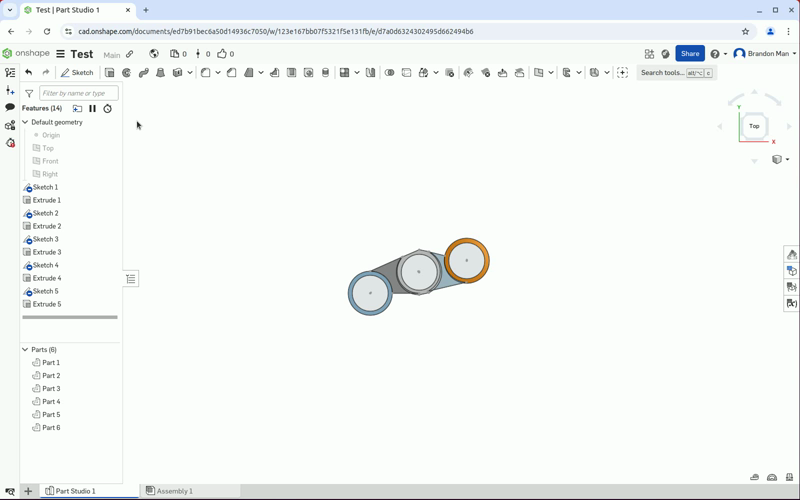
key(shift+7)
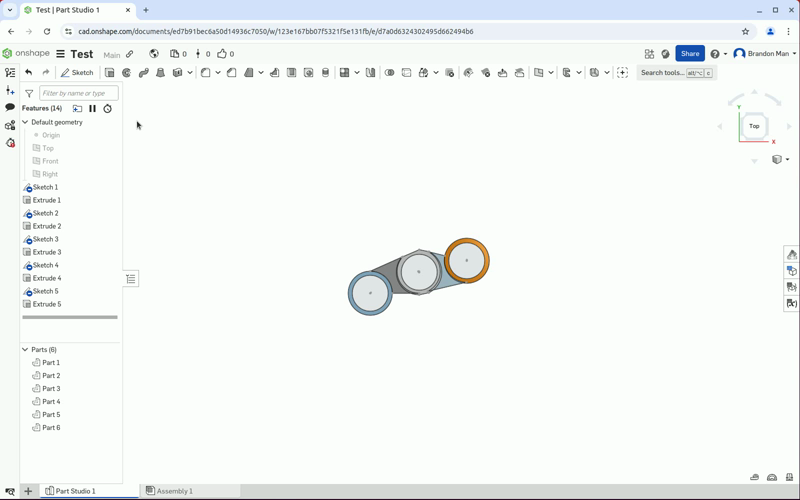
key(up, 3)
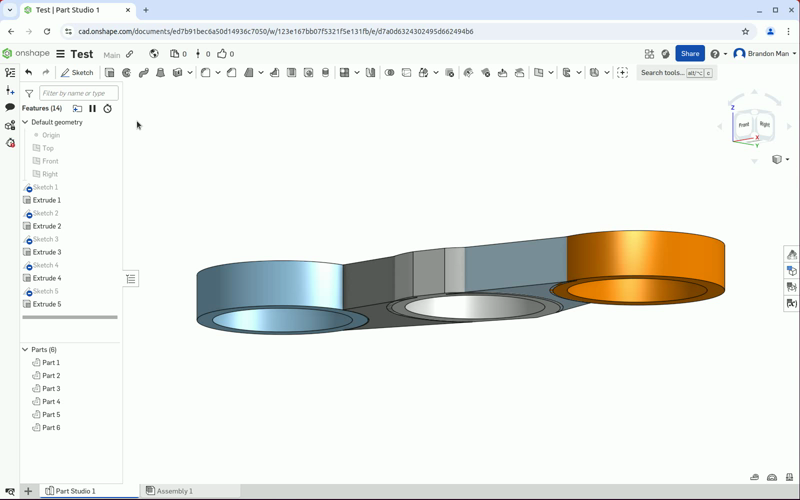
key(left, 3)
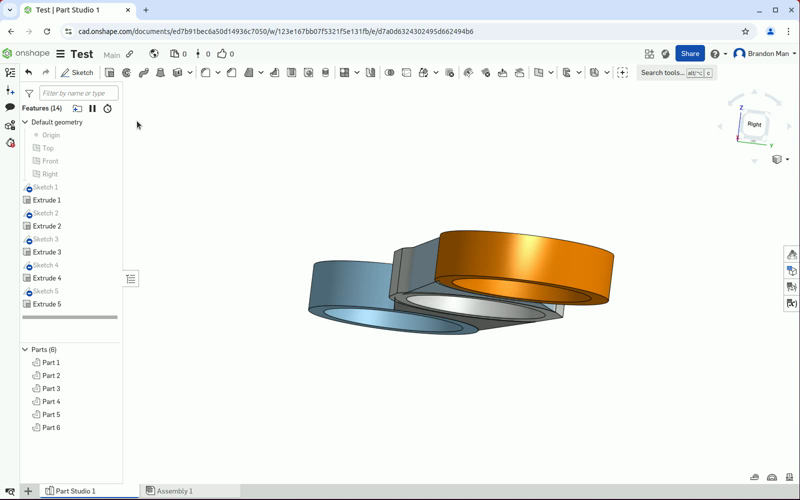
key(right, 3)
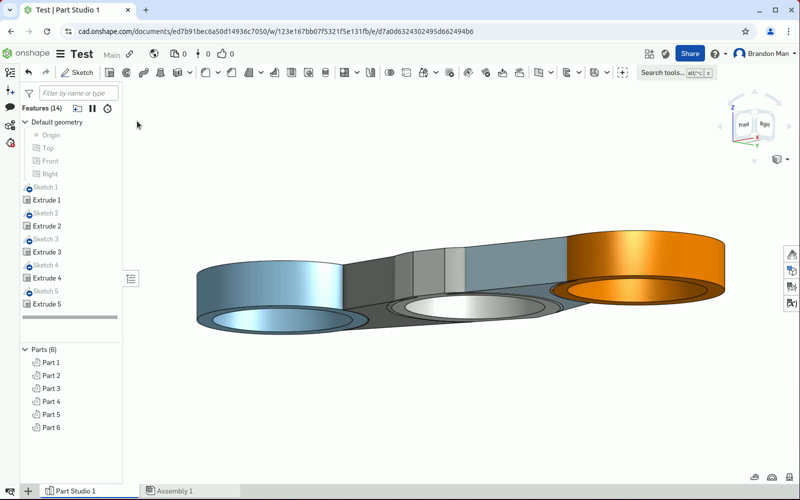
key(down, 3)
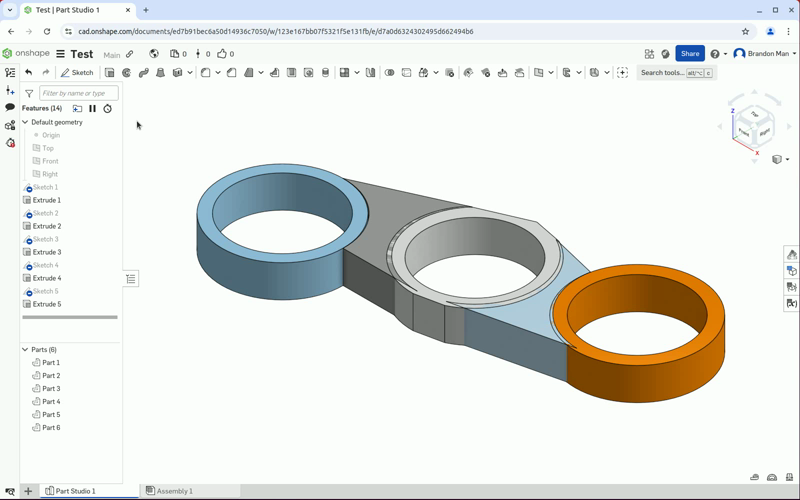
mouse_move(73, 189)
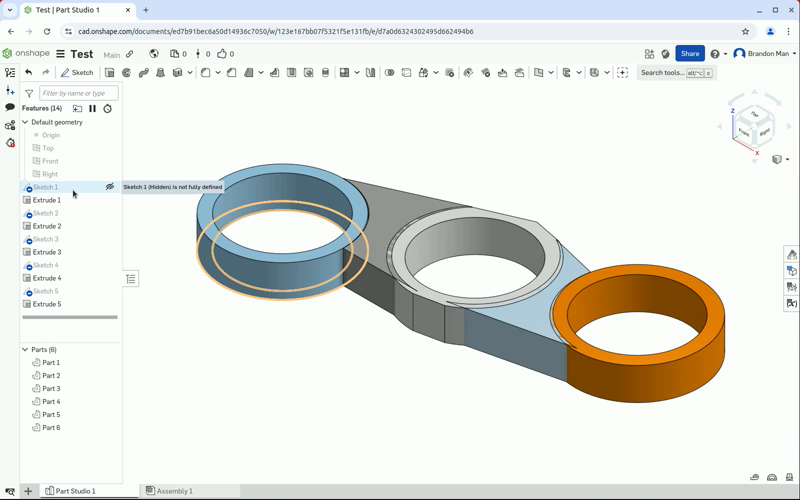
click(73, 189)